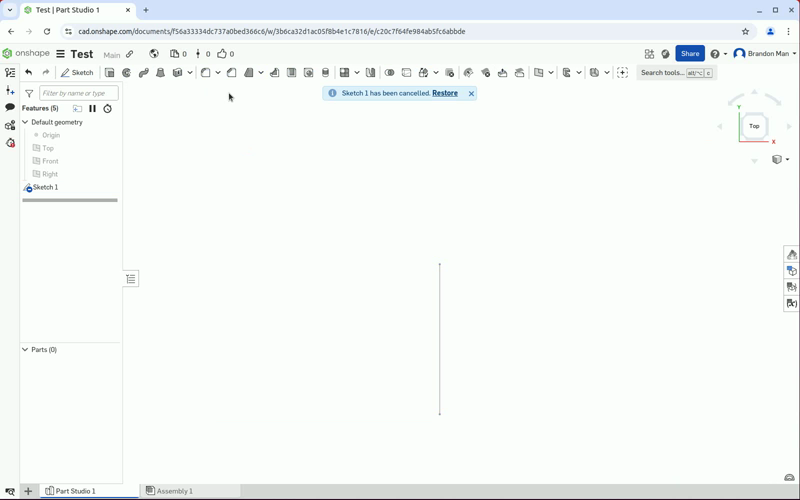
key(shift+h)
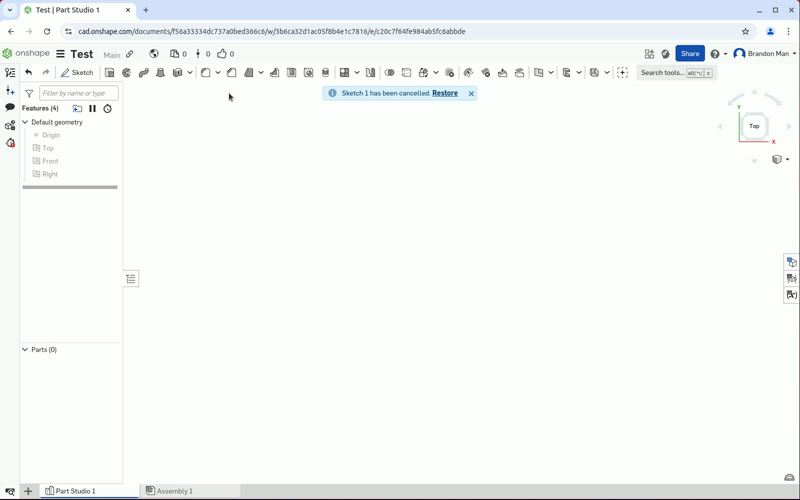
mouse_move(73, 352)
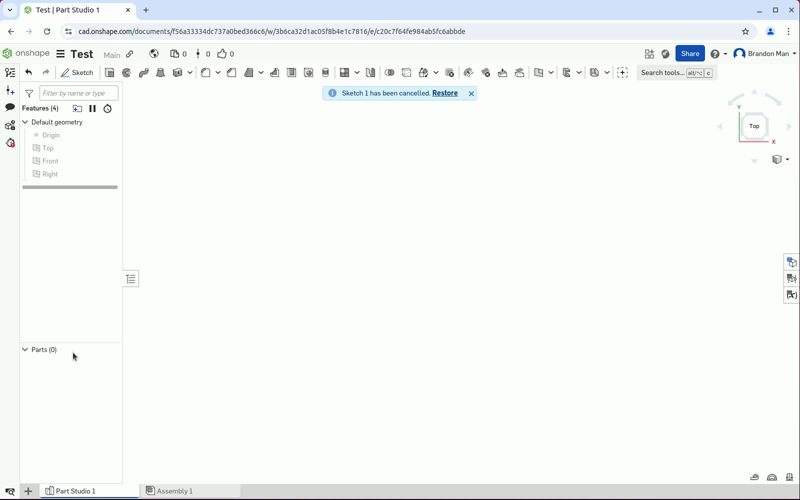
key(y)
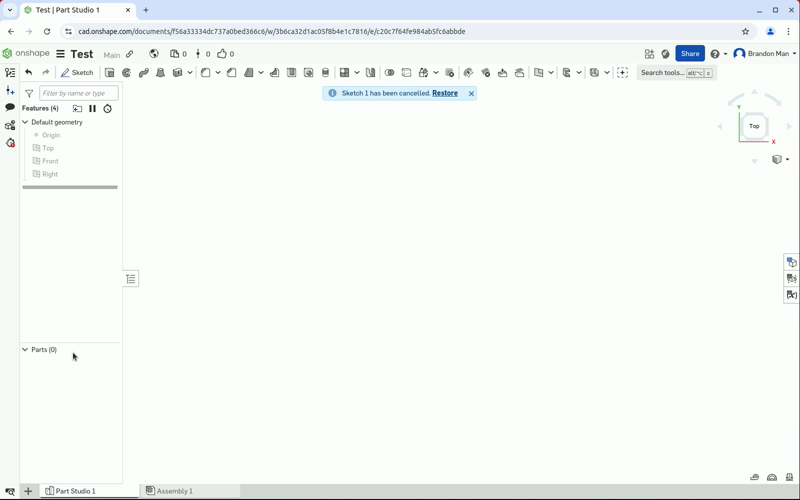
key(shift+p)
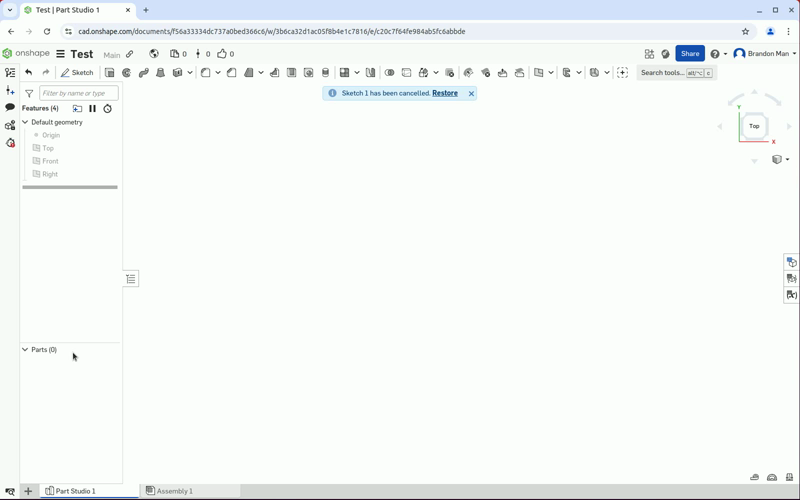
key(space)
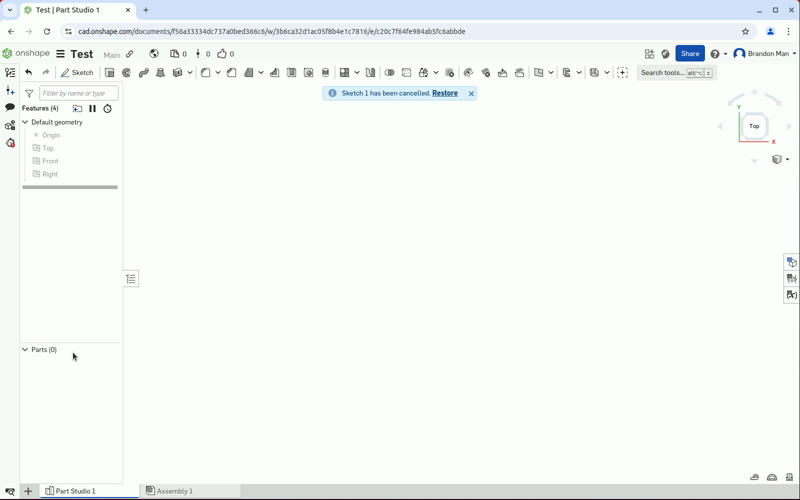
key_down(shift)
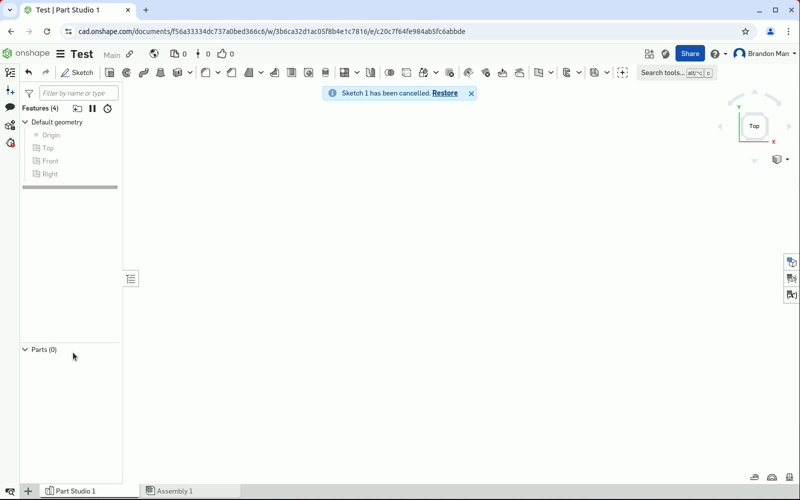
key(up)
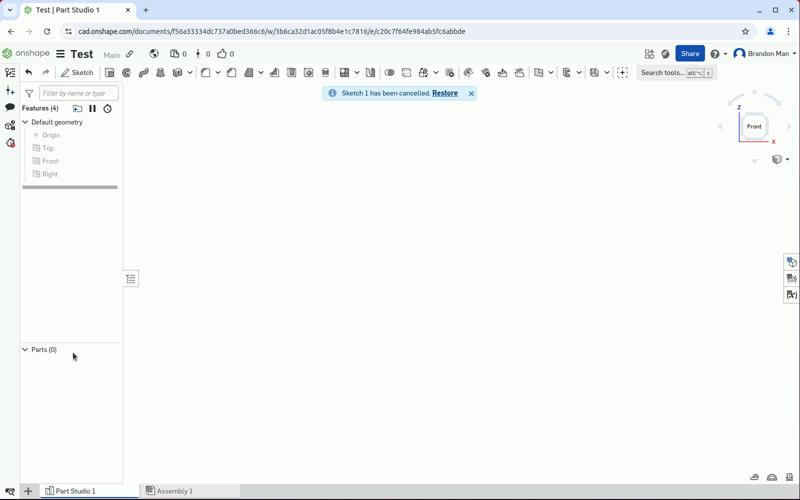
key_up(shift)
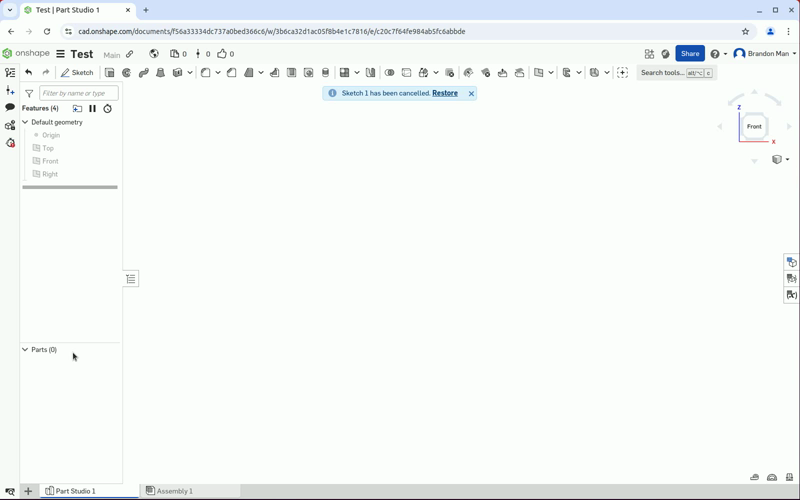
mouse_move(73, 352)
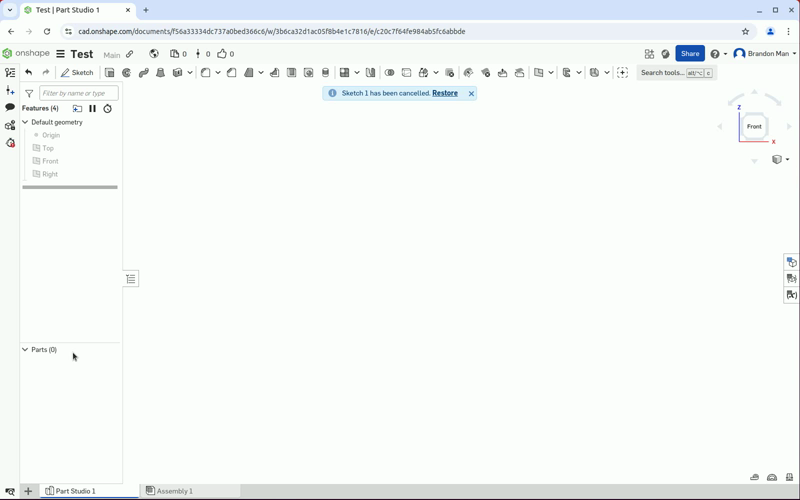
key(shift+y)
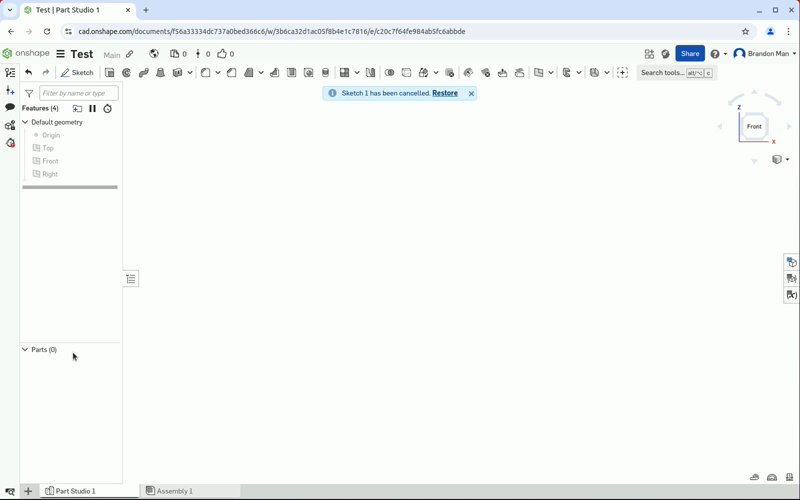
key(shift+s)
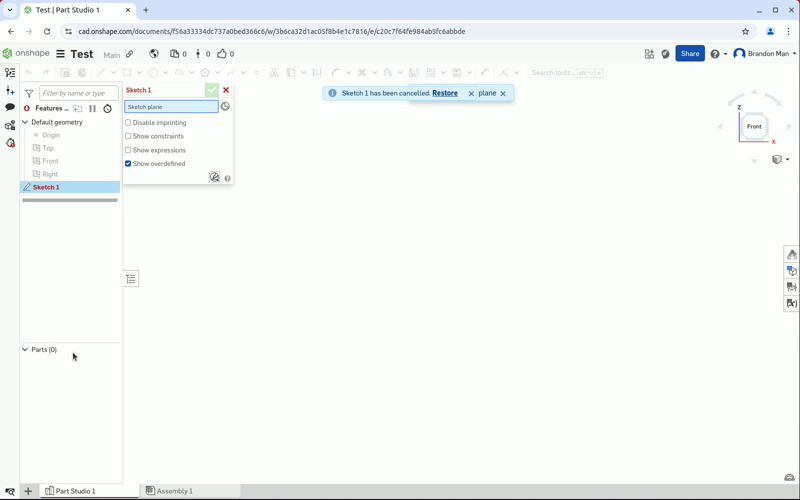
mouse_move(73, 163)
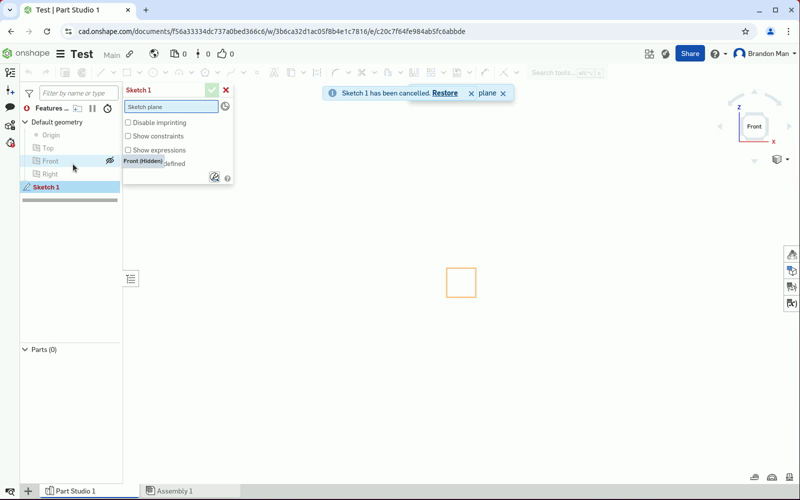
click(73, 163)
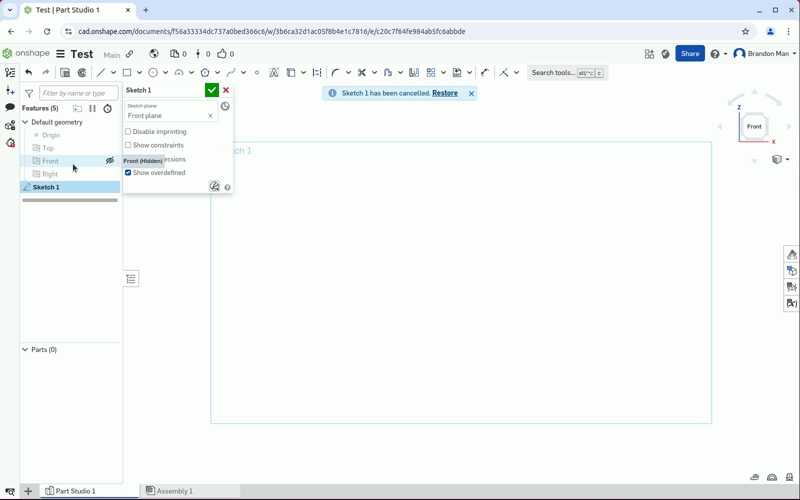
mouse_move(73, 352)
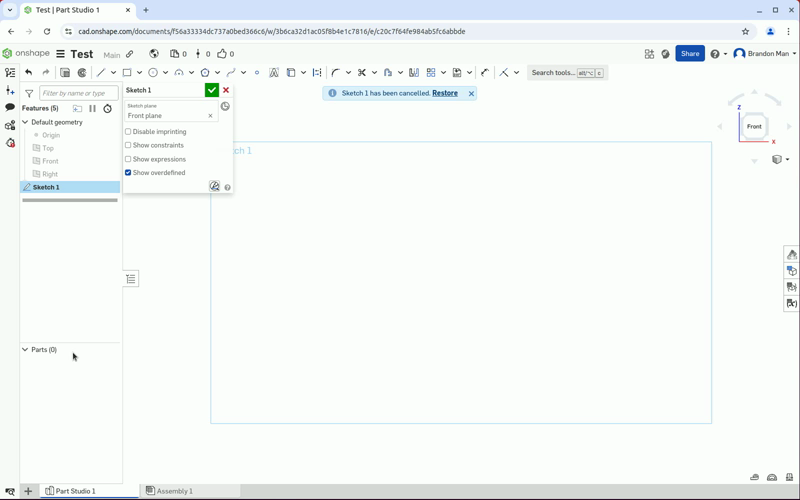
key(y)
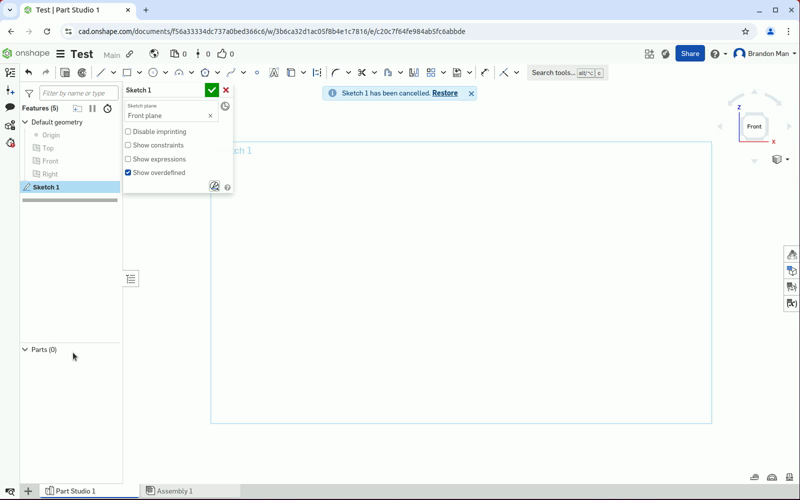
key(a)
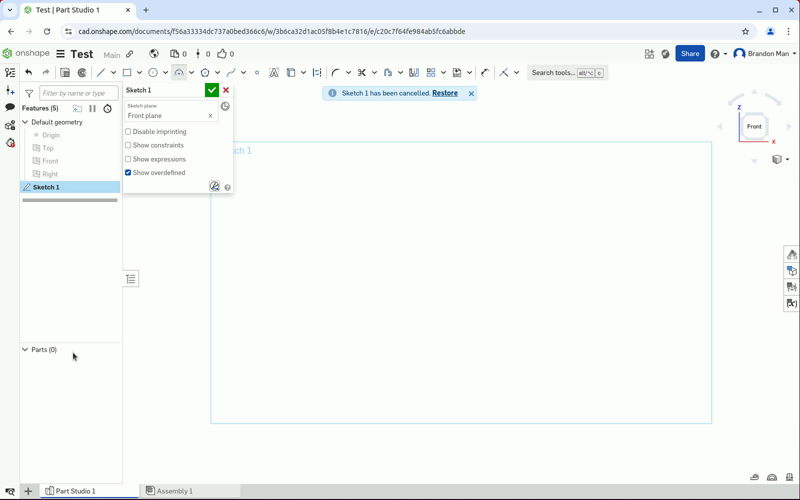
key_down(shift)
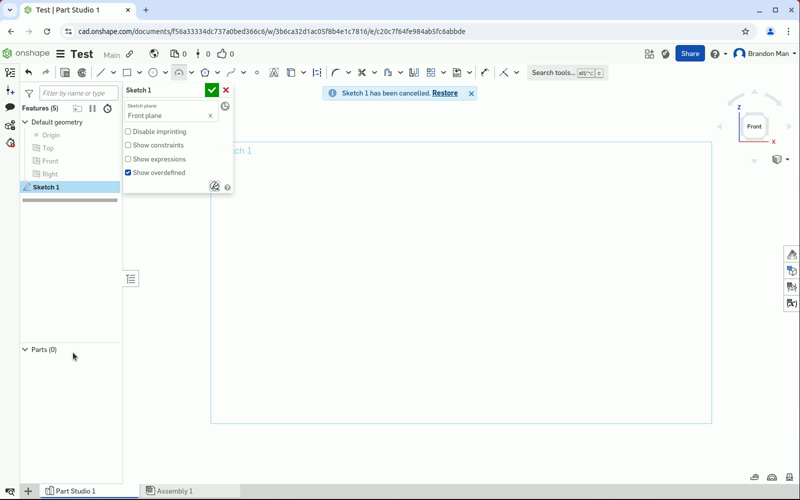
mouse_move(425, 210)
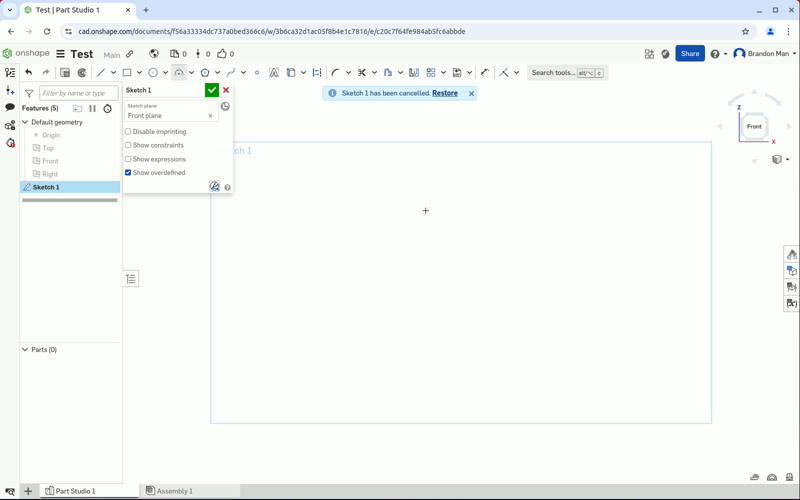
click(425, 210)
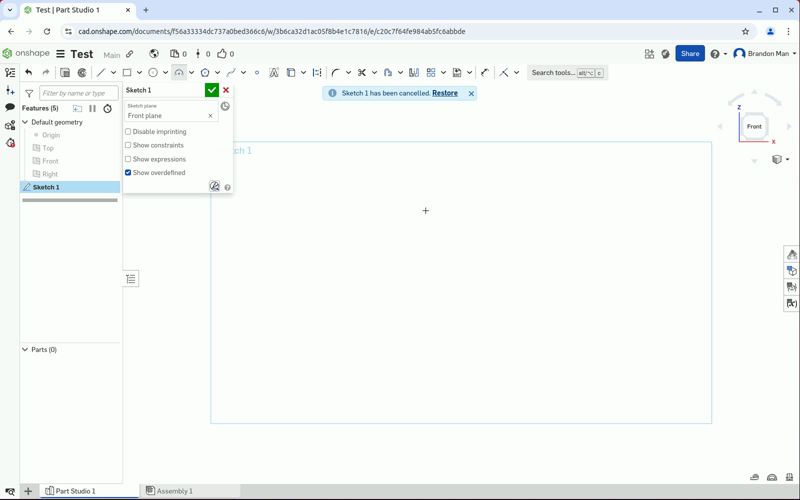
key_up(shift)
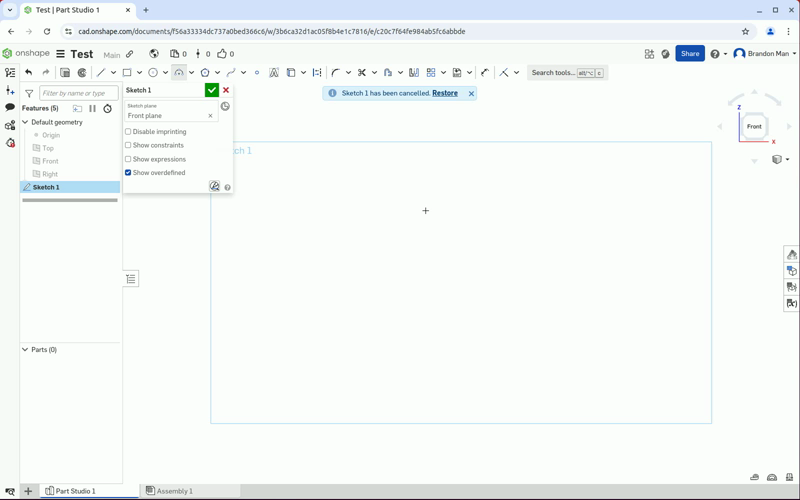
key_down(shift)
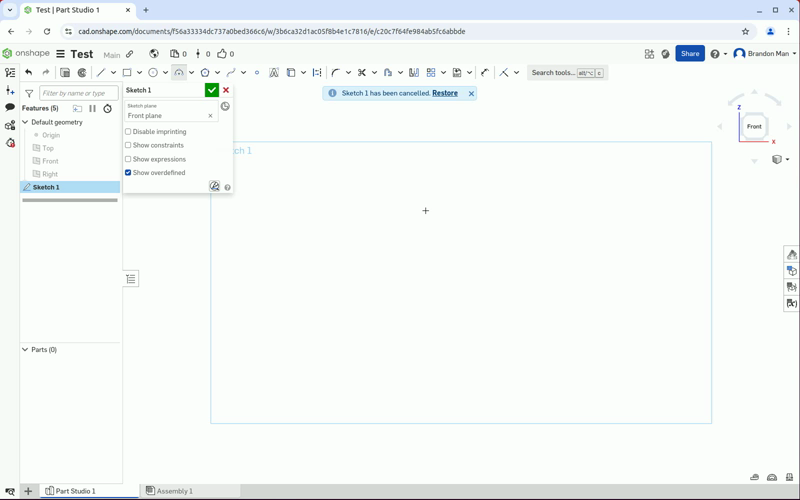
mouse_move(496, 210)
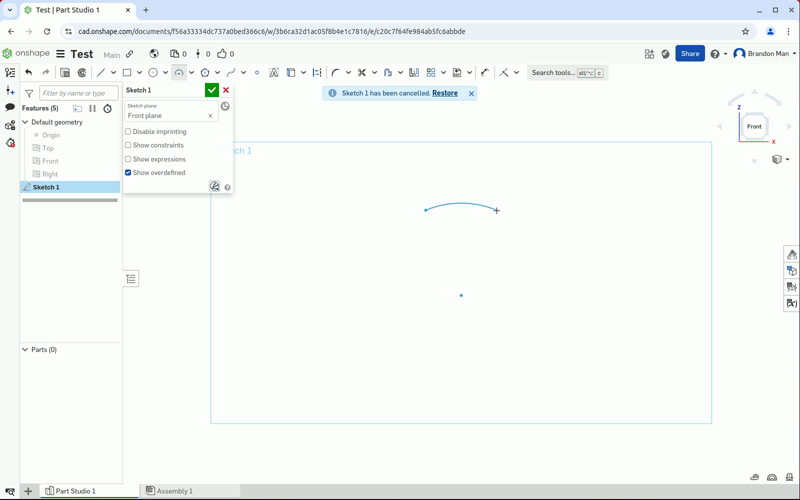
click(496, 210)
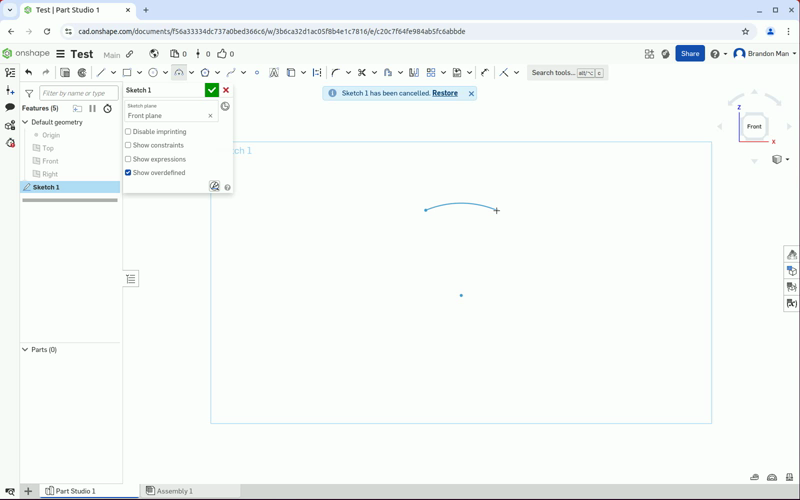
mouse_move(461, 170)
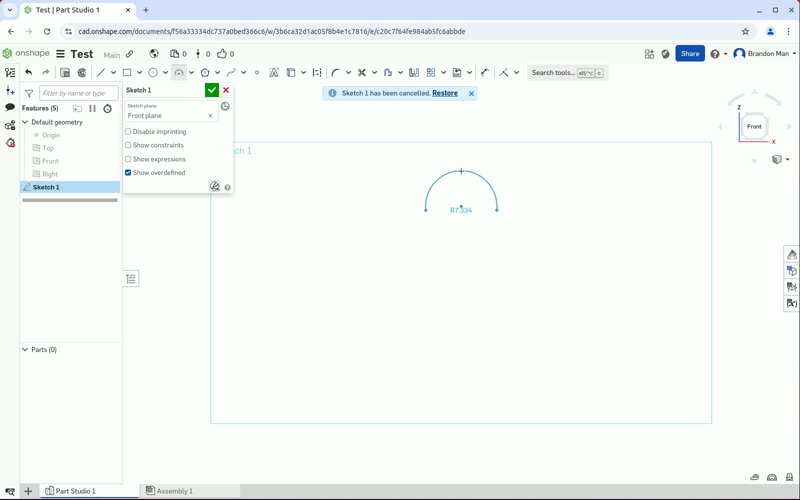
click(461, 170)
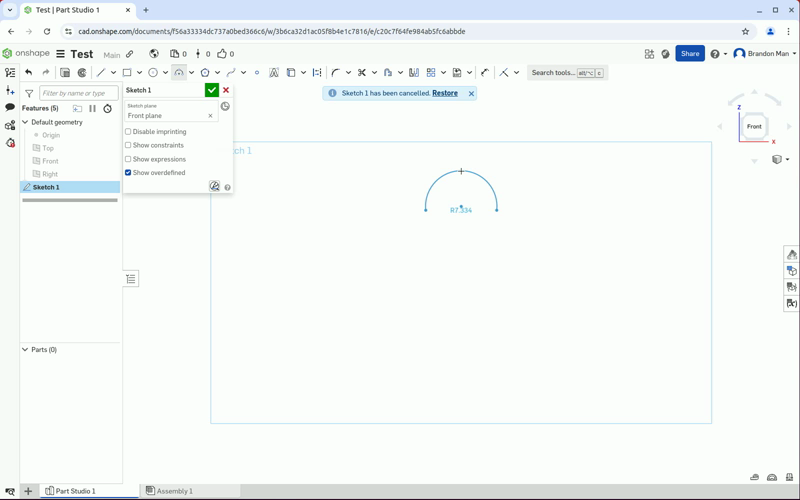
key_up(shift)
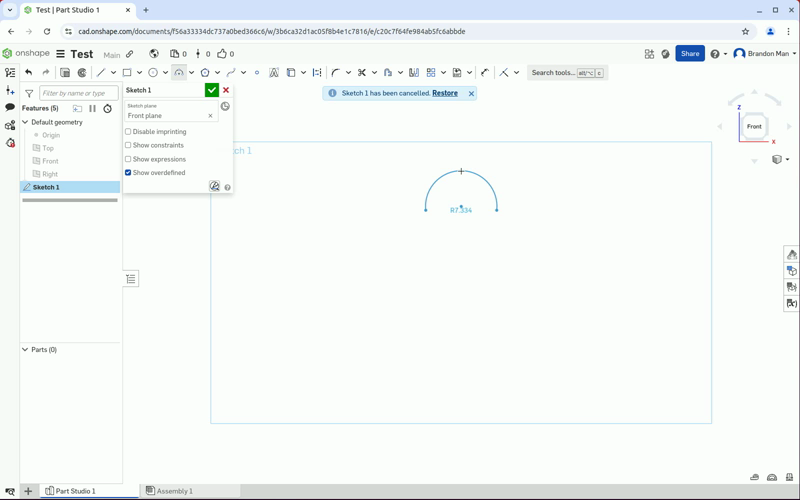
key(esc)
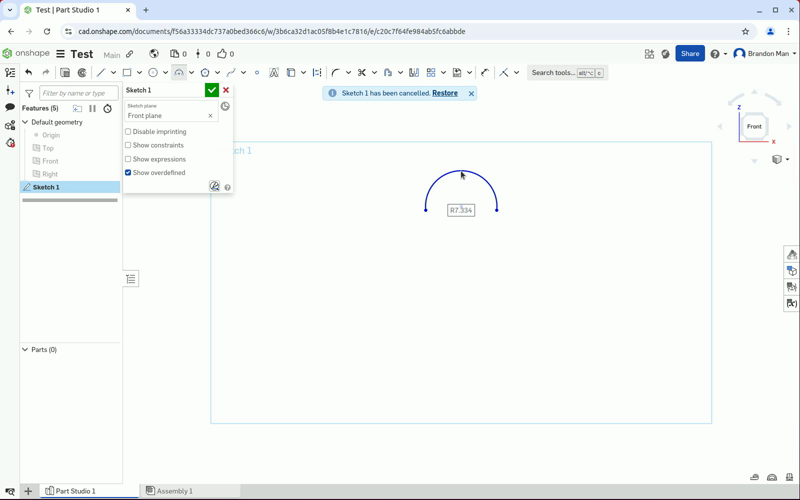
key(l)
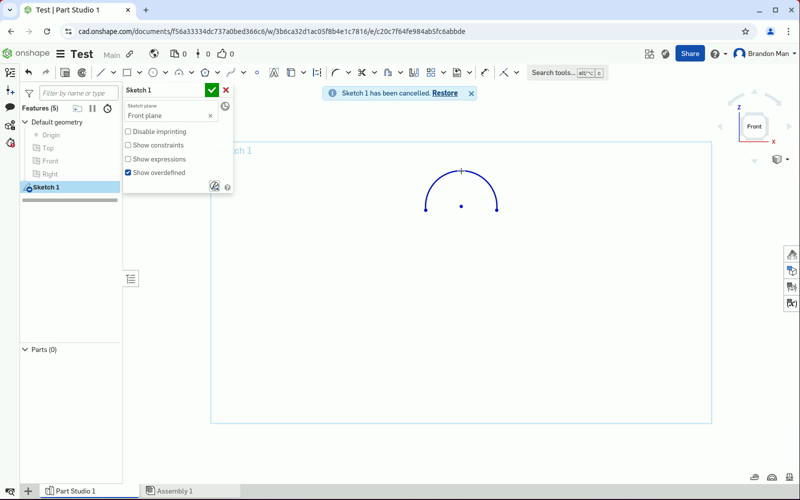
mouse_move(496, 210)
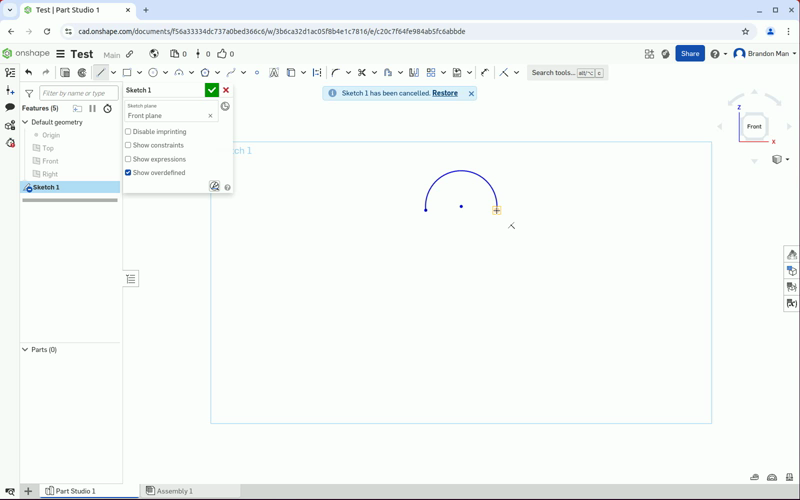
click(496, 210)
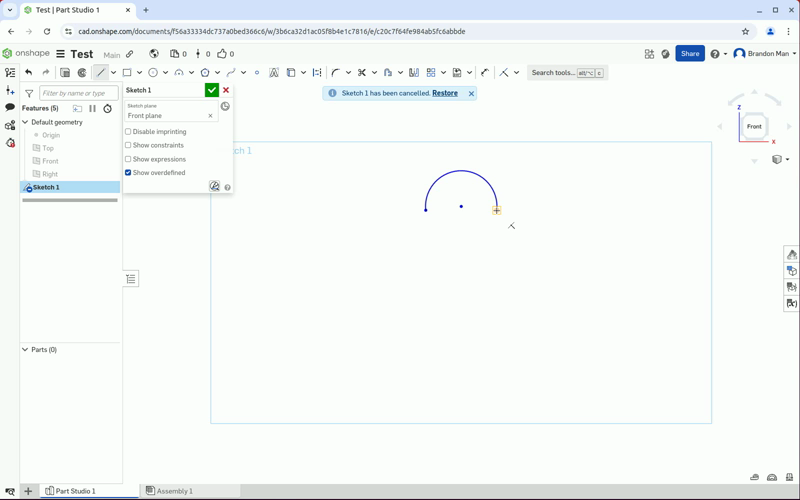
key_down(shift)
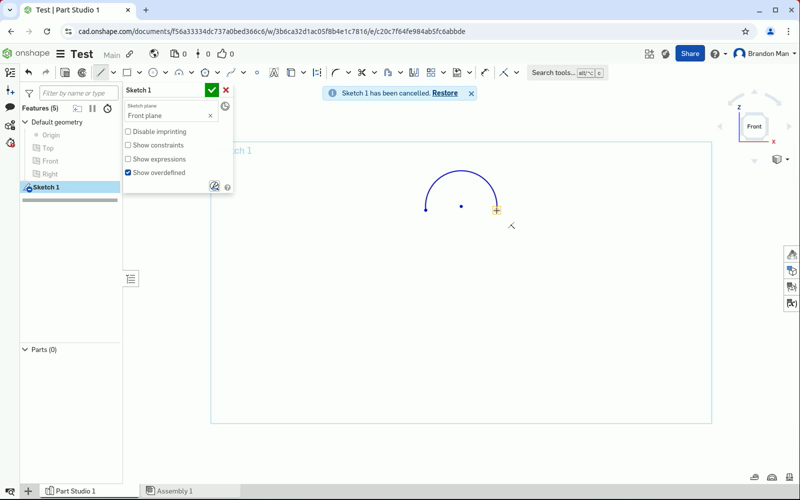
mouse_move(526, 210)
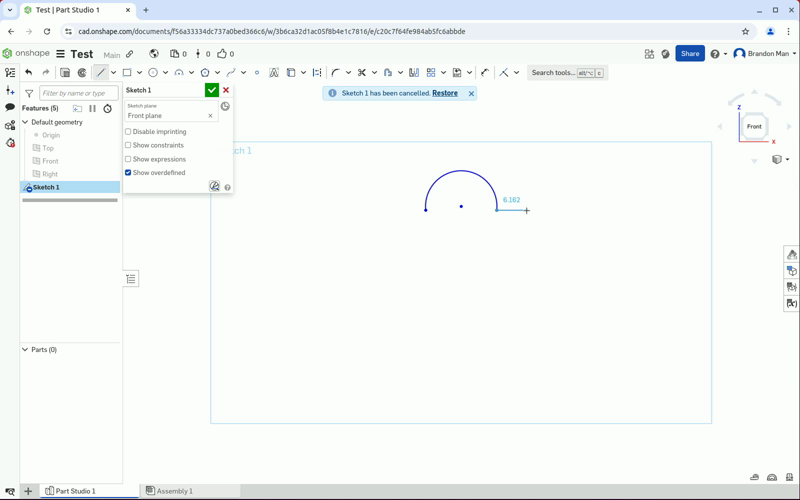
mouse_move(496, 206)
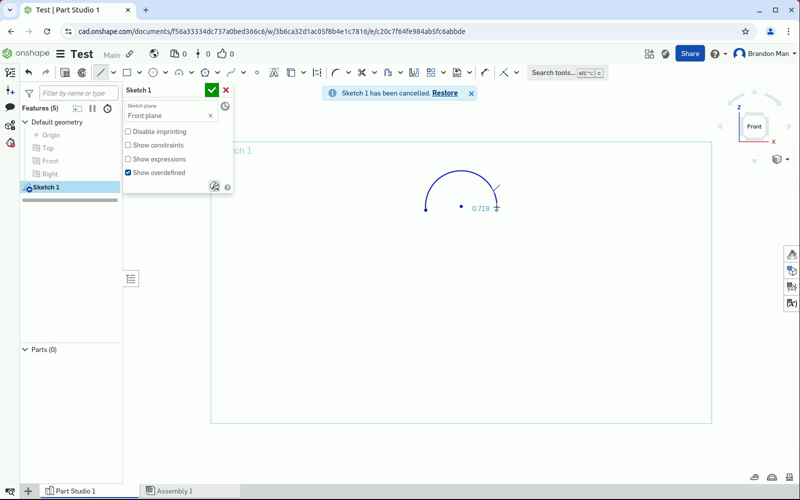
scroll(6)
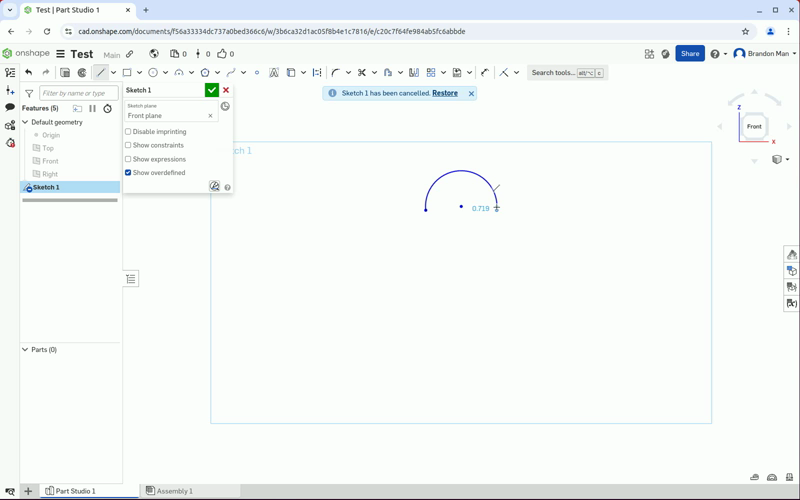
scroll(6)
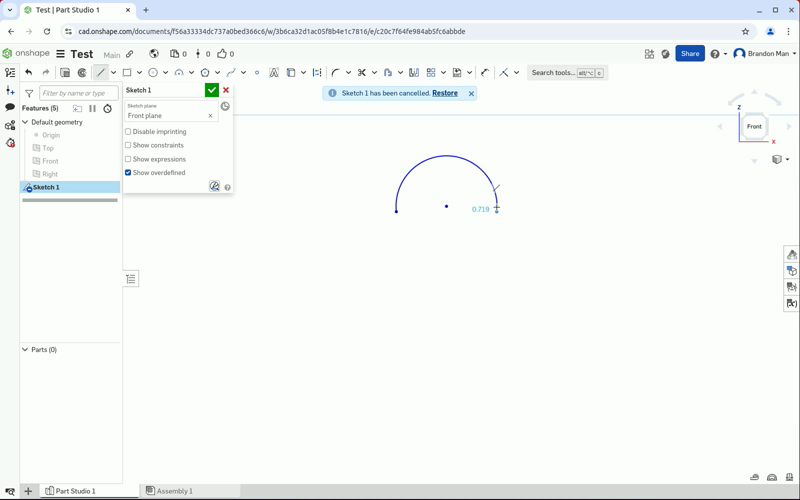
scroll(6)
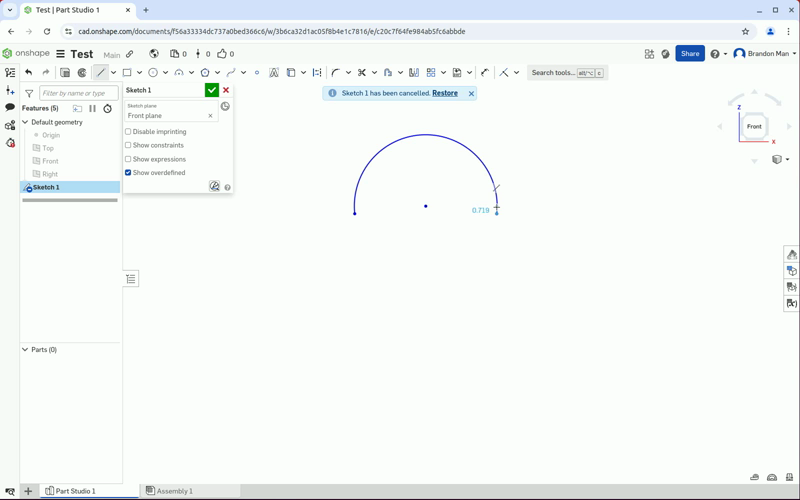
scroll(6)
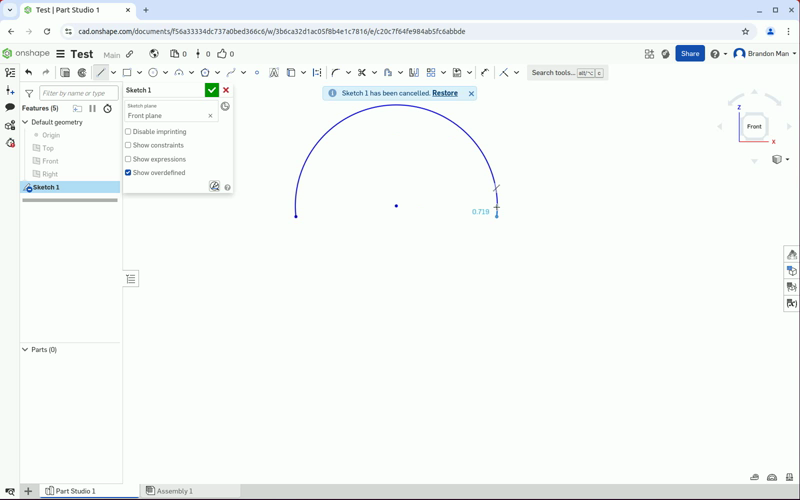
scroll(6)
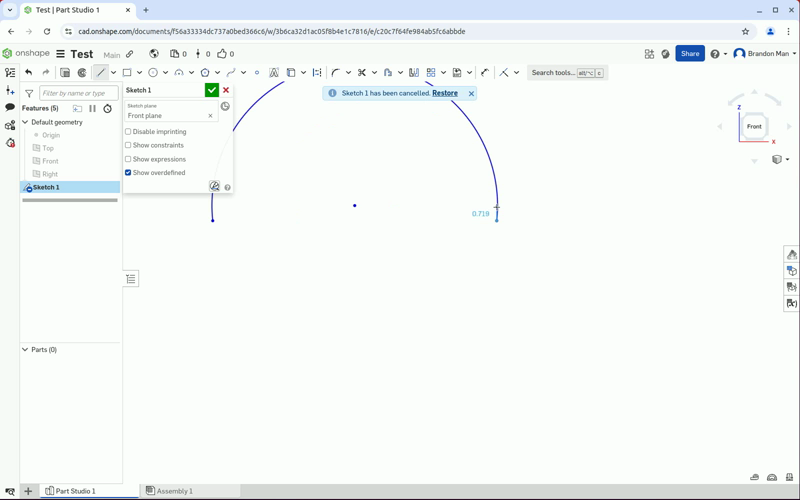
scroll(6)
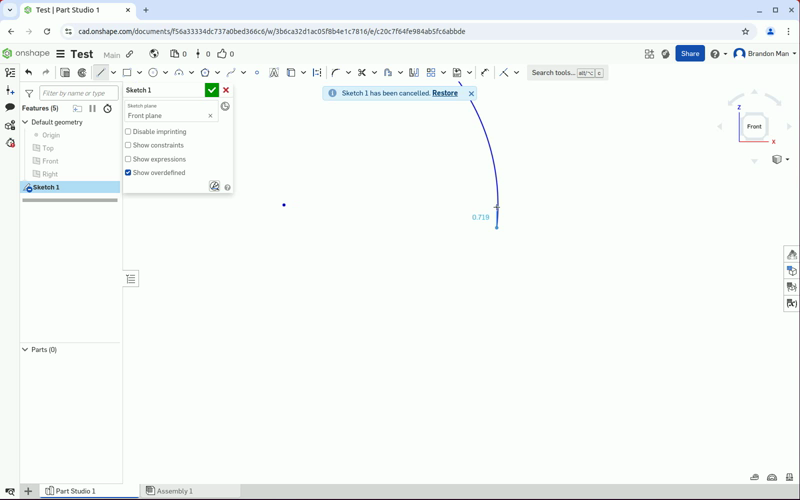
scroll(6)
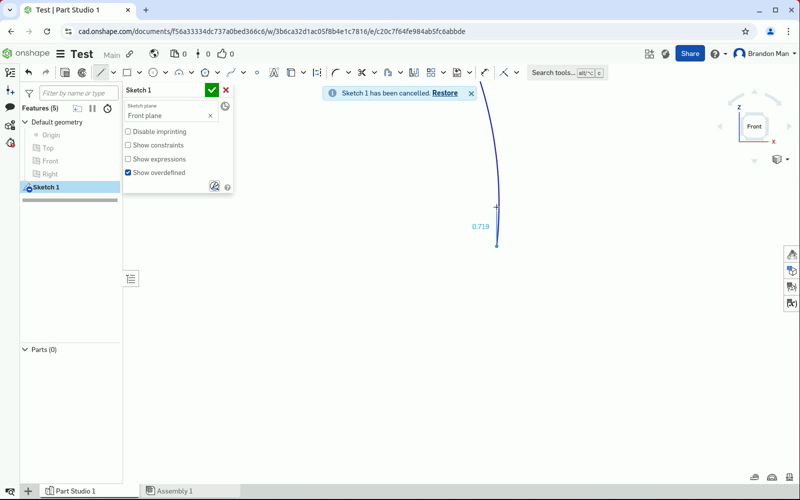
click(496, 206)
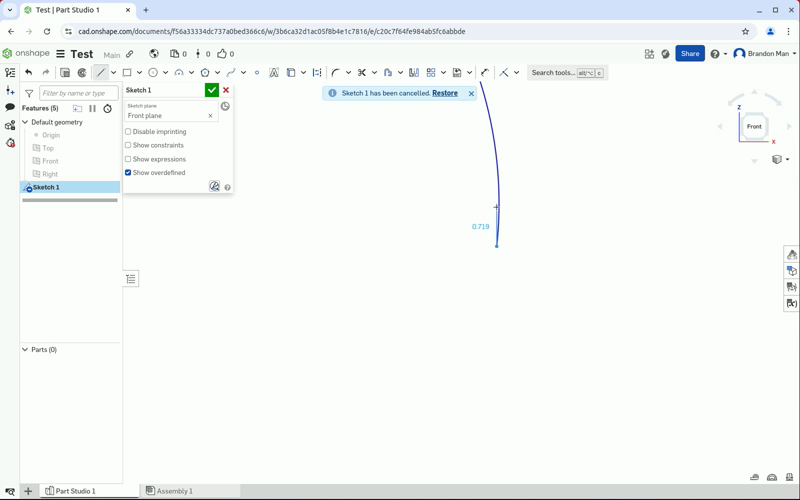
scroll(-6)
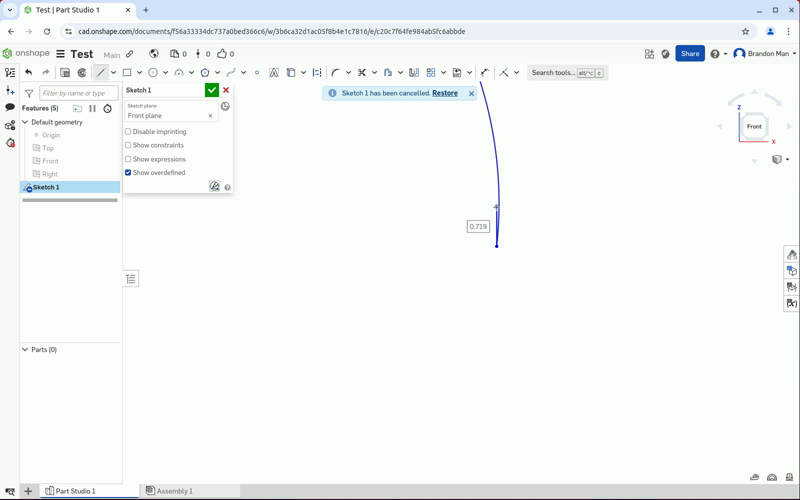
scroll(-6)
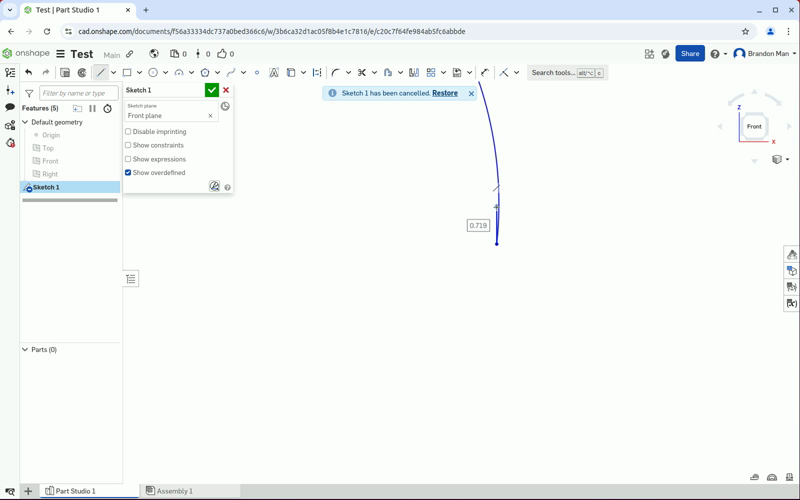
scroll(-6)
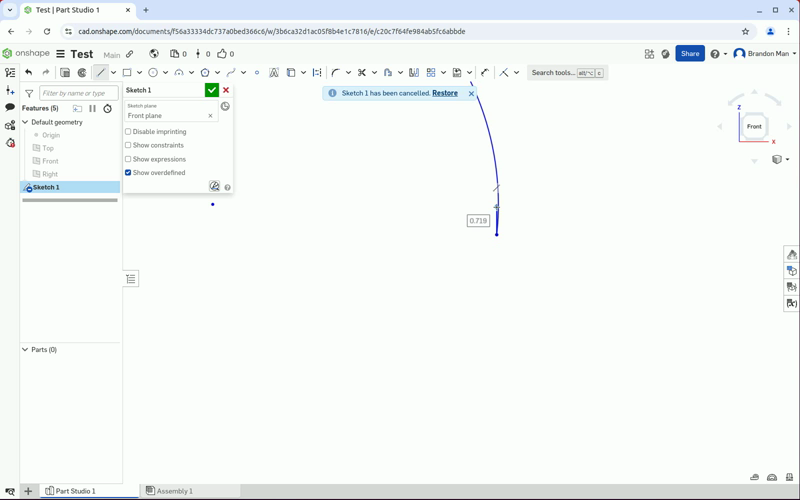
scroll(-6)
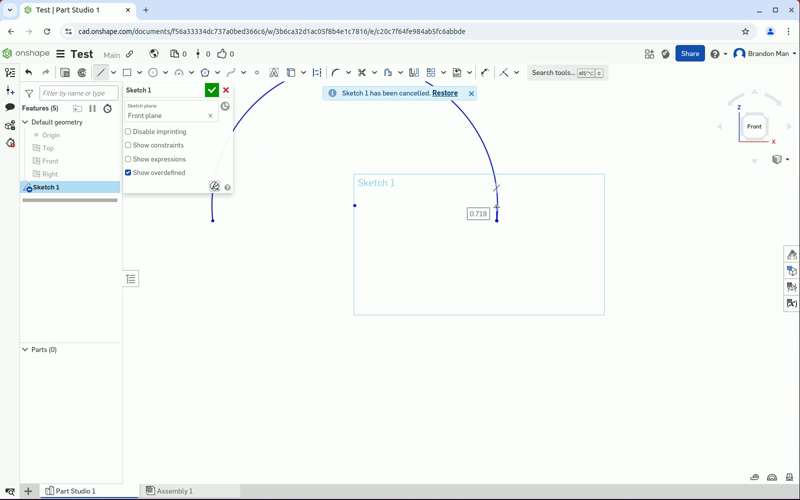
scroll(-6)
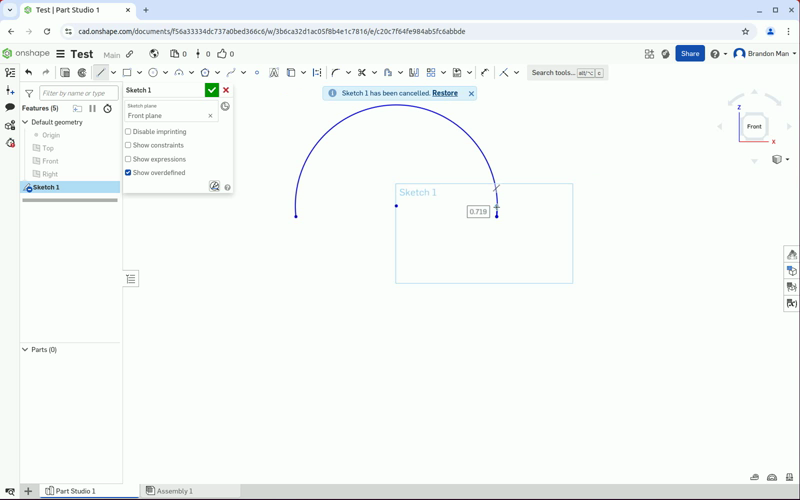
scroll(-6)
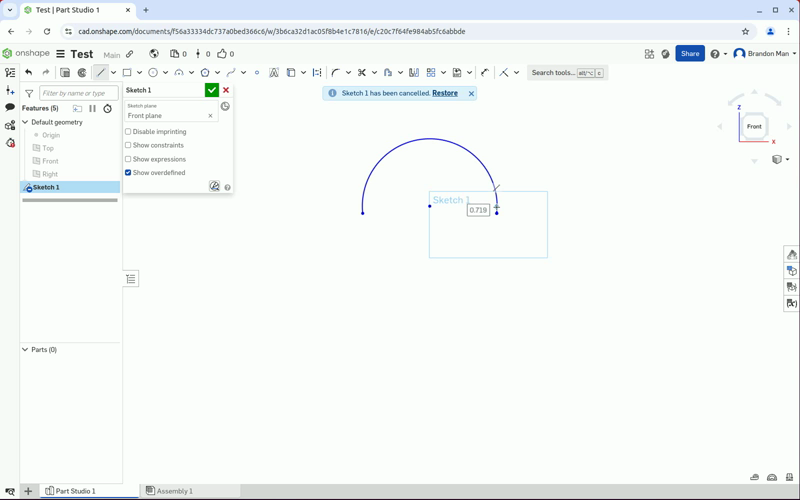
scroll(-6)
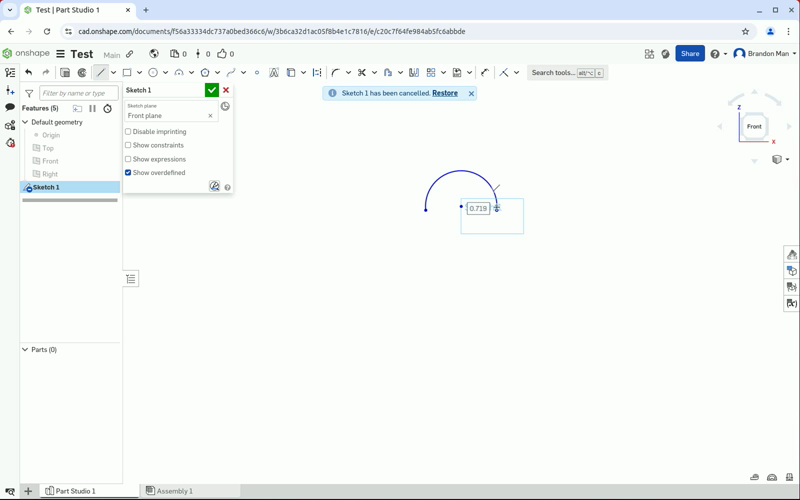
key_up(shift)
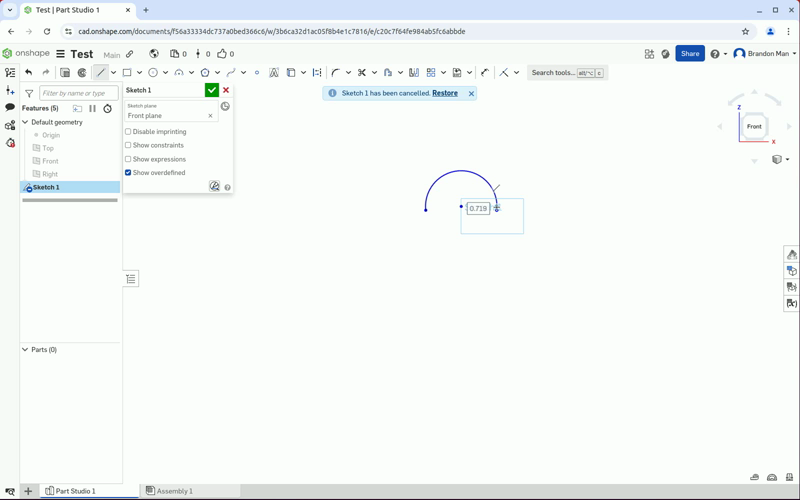
key_down(shift)
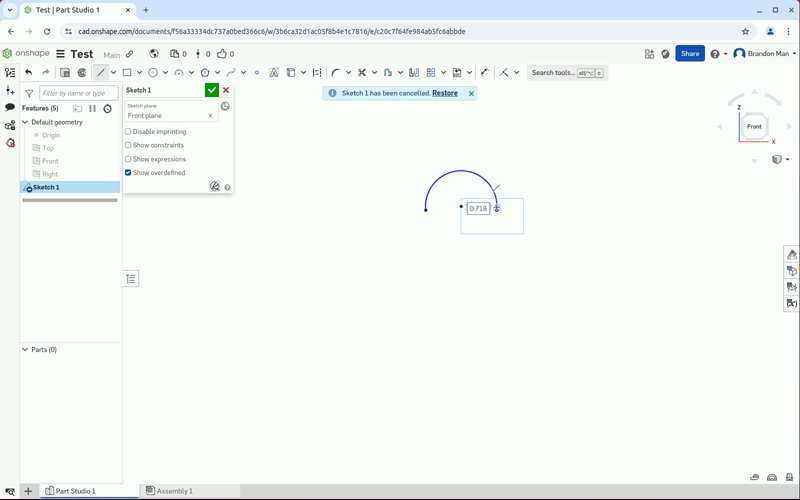
mouse_move(425, 206)
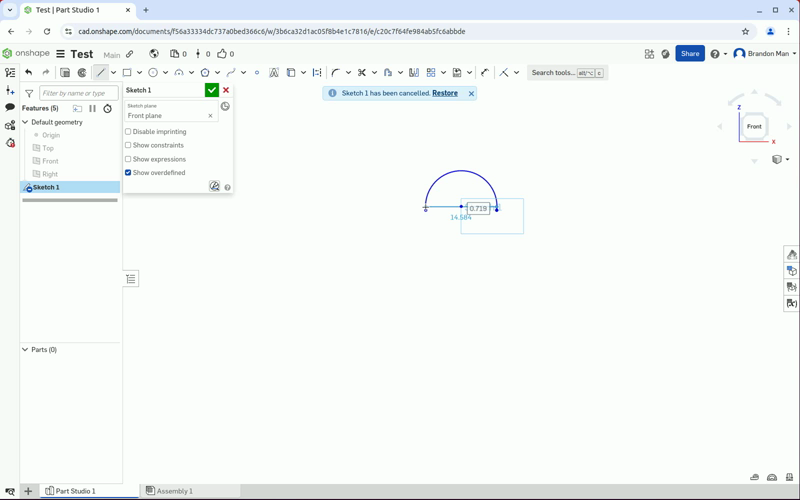
scroll(6)
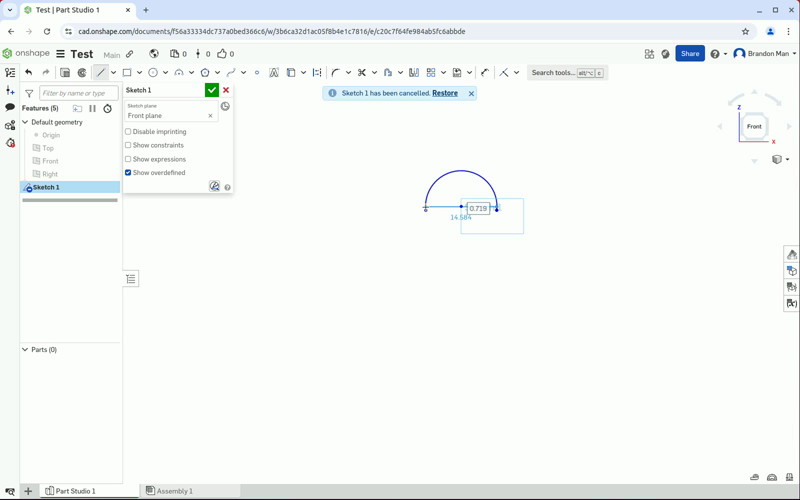
scroll(6)
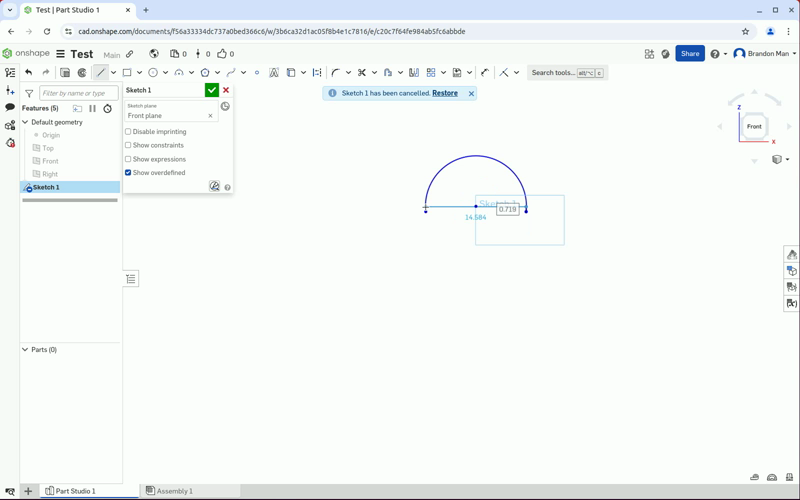
scroll(6)
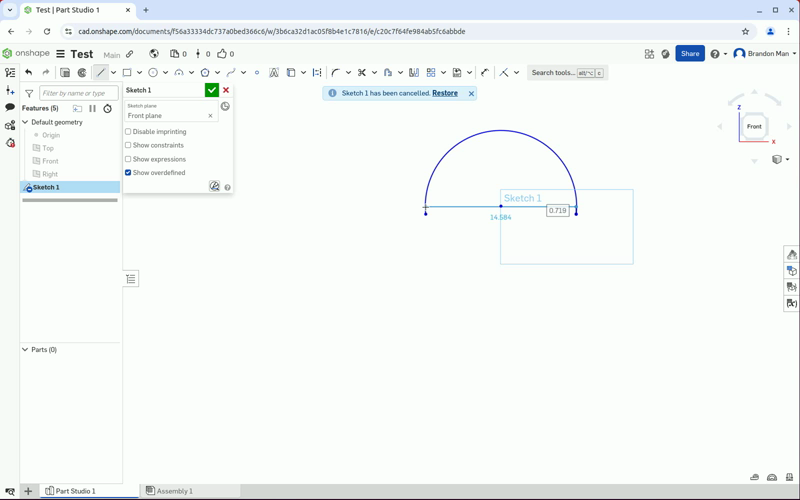
scroll(6)
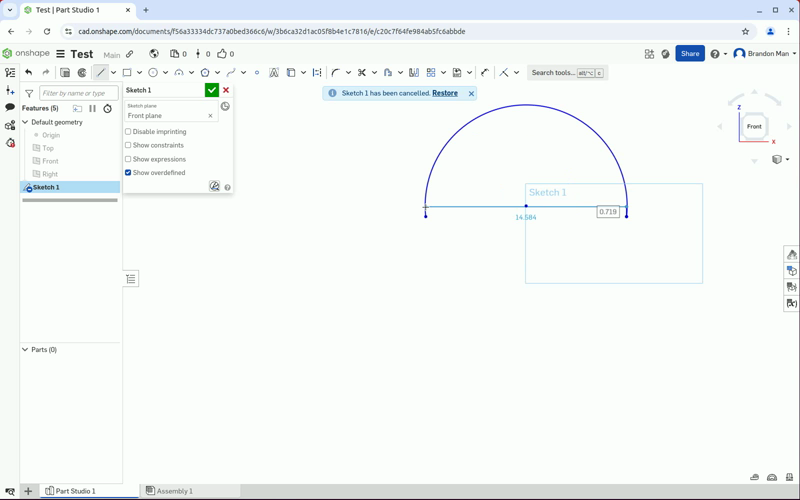
scroll(6)
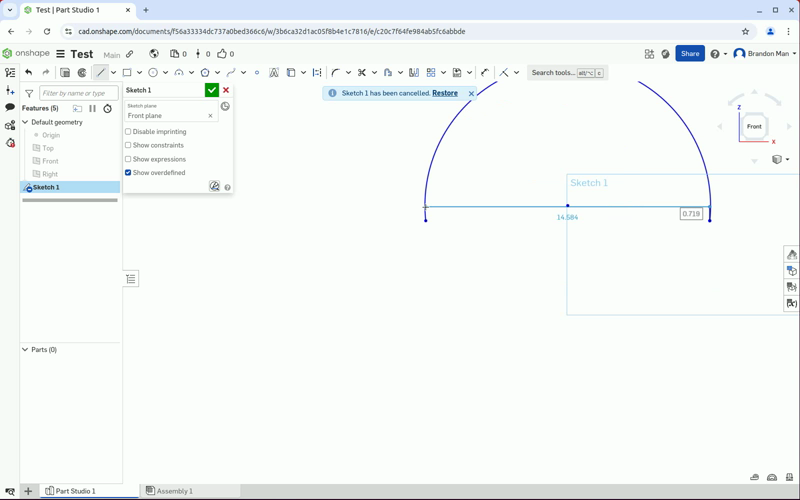
scroll(6)
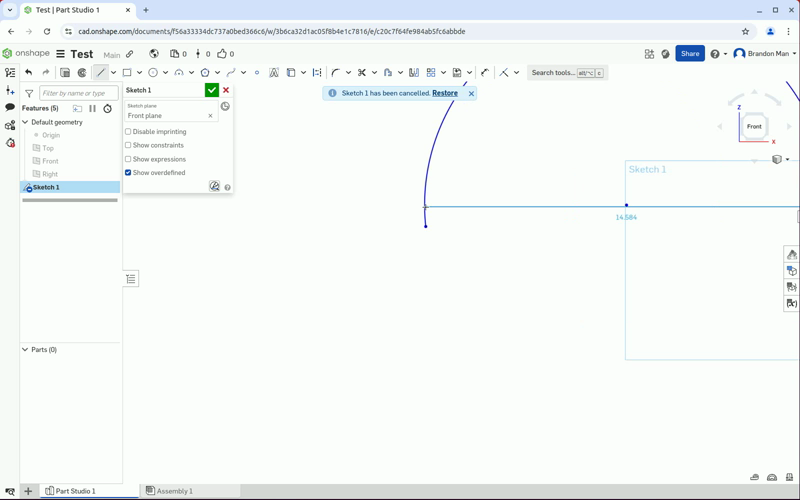
scroll(6)
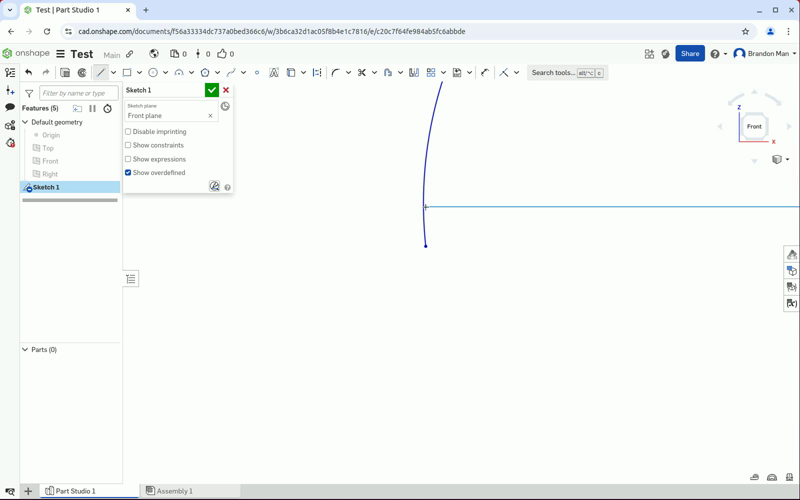
click(425, 206)
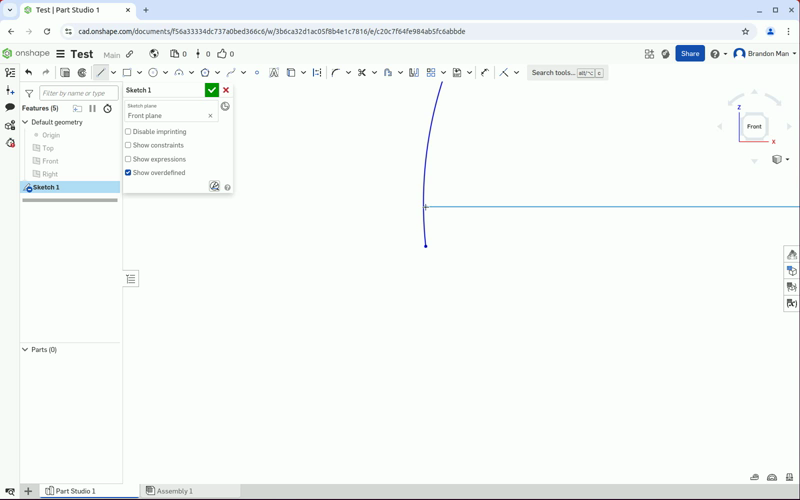
scroll(-6)
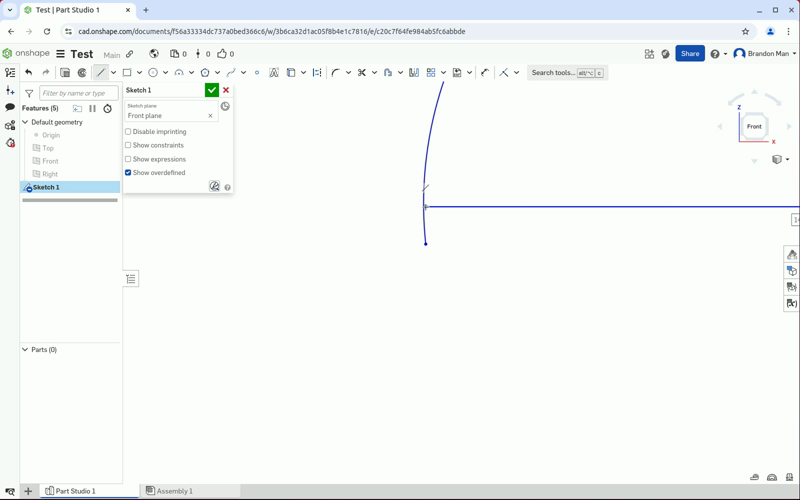
scroll(-6)
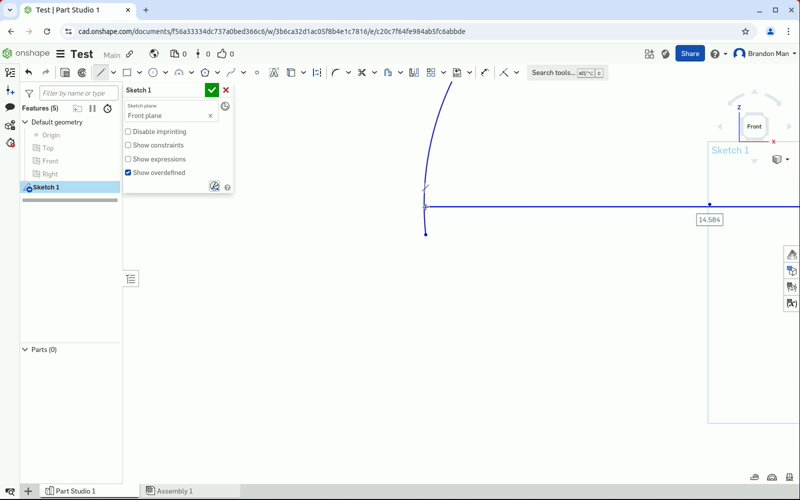
scroll(-6)
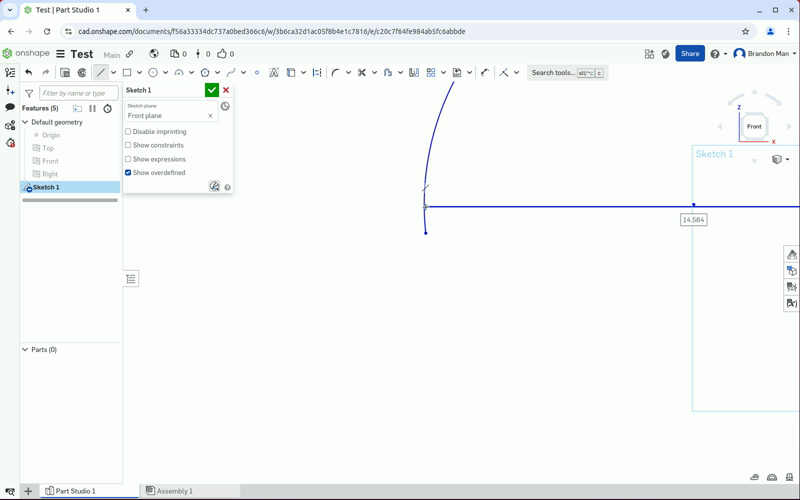
scroll(-6)
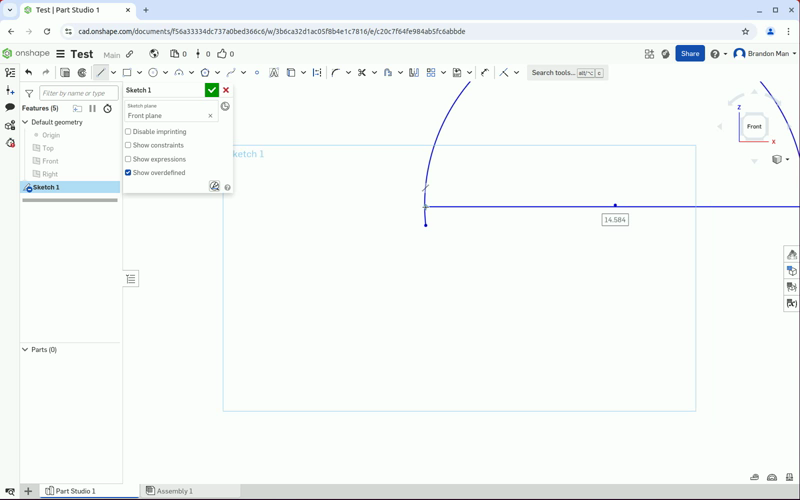
scroll(-6)
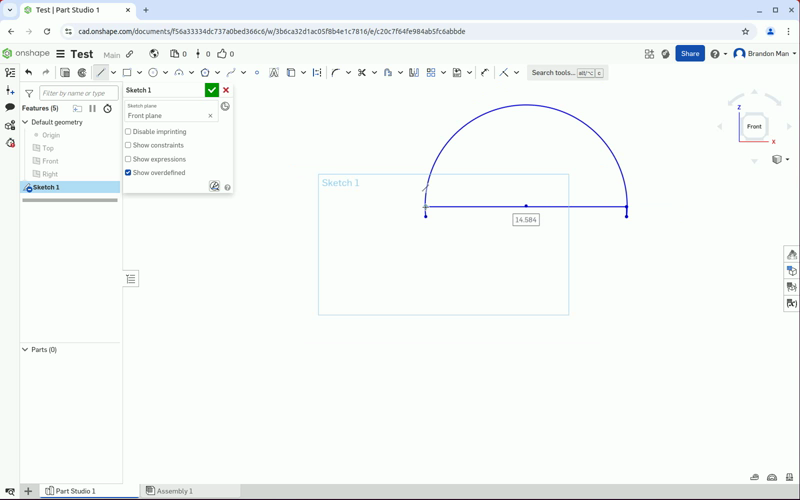
scroll(-6)
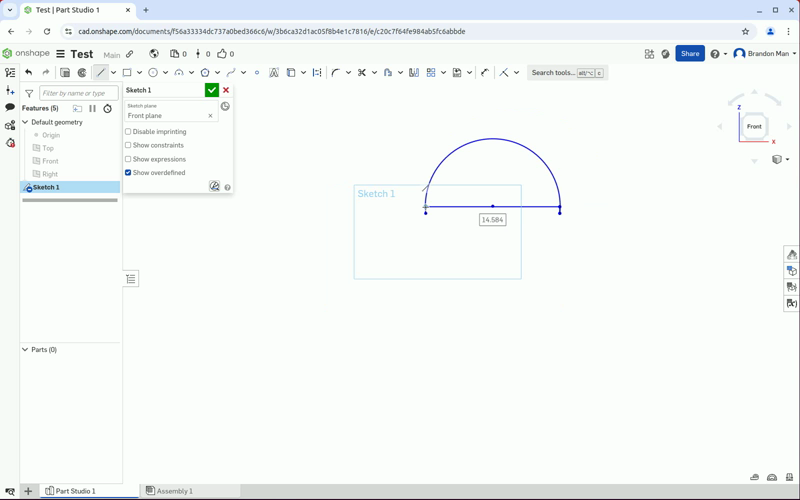
scroll(-6)
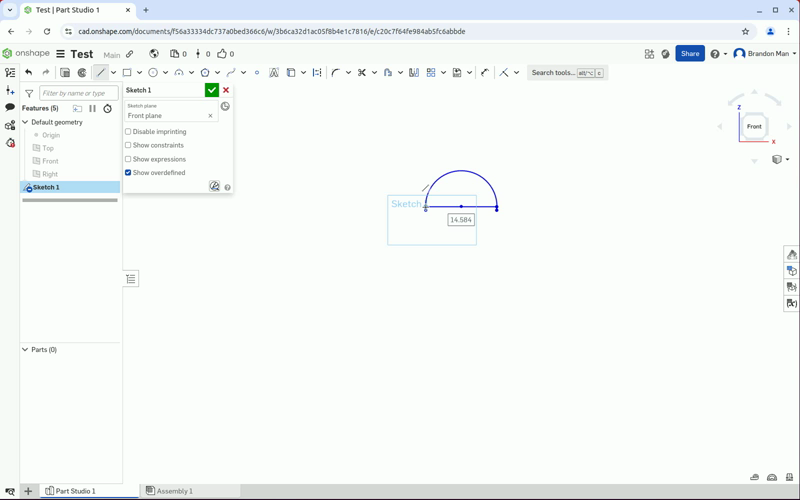
key_up(shift)
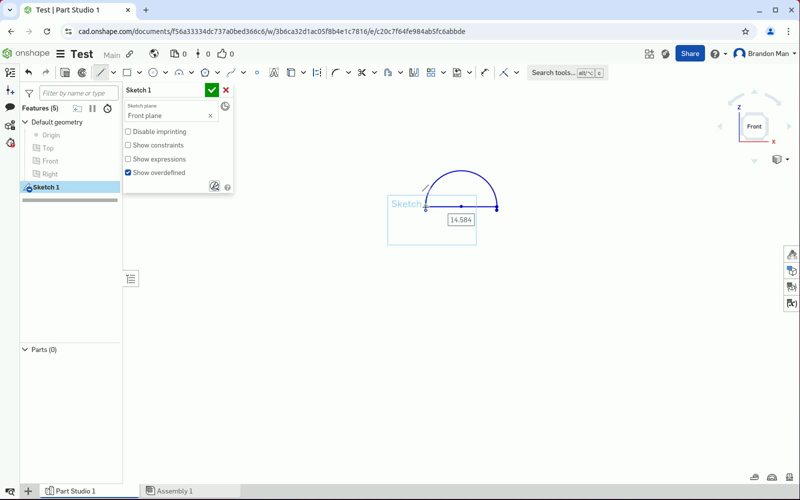
mouse_move(455, 206)
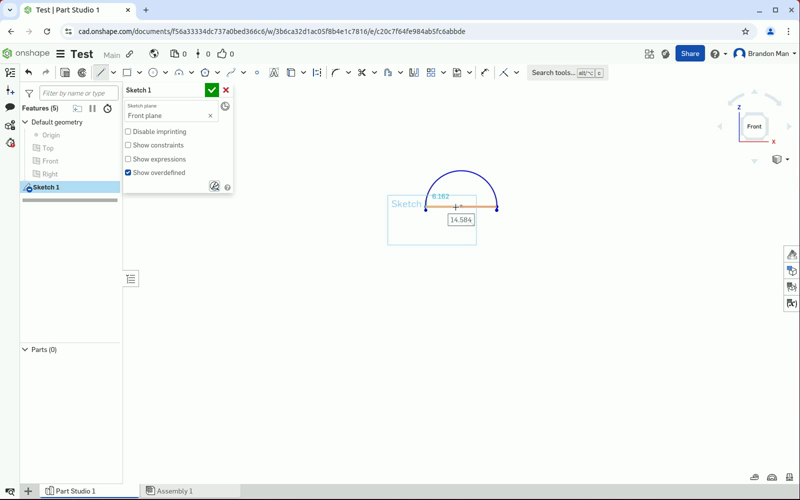
key_down(shift)
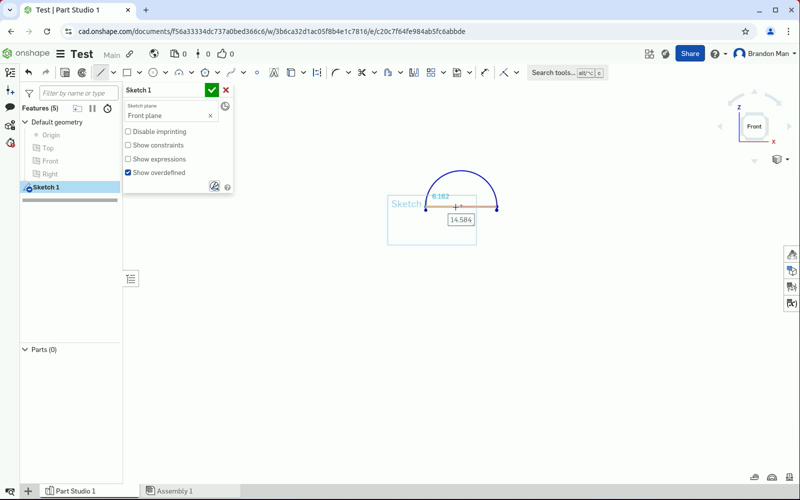
mouse_move(425, 210)
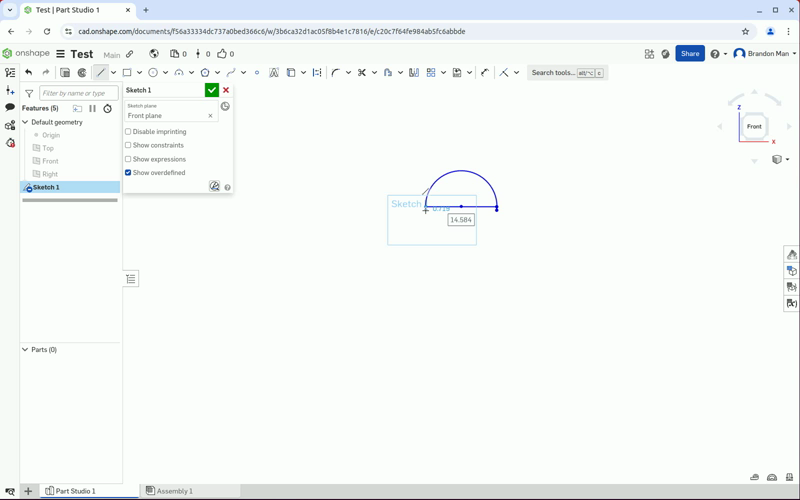
scroll(6)
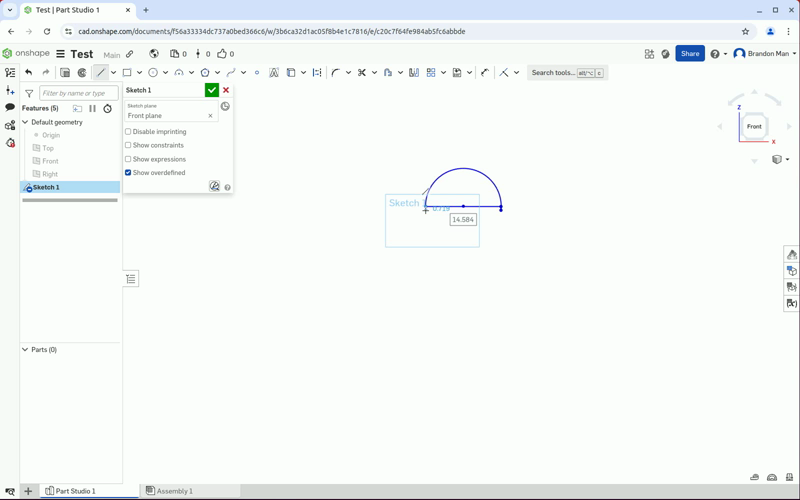
scroll(6)
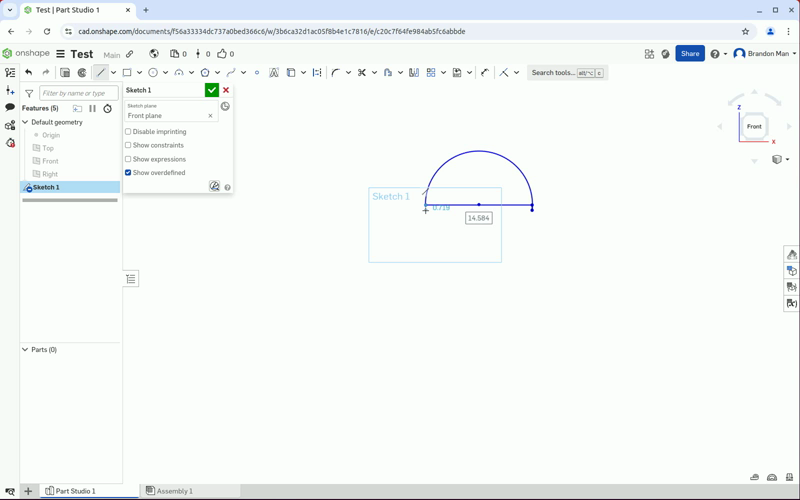
scroll(6)
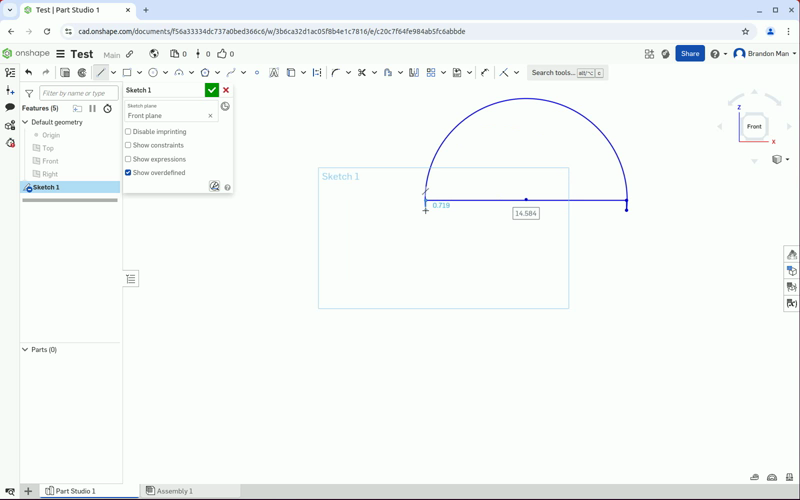
scroll(6)
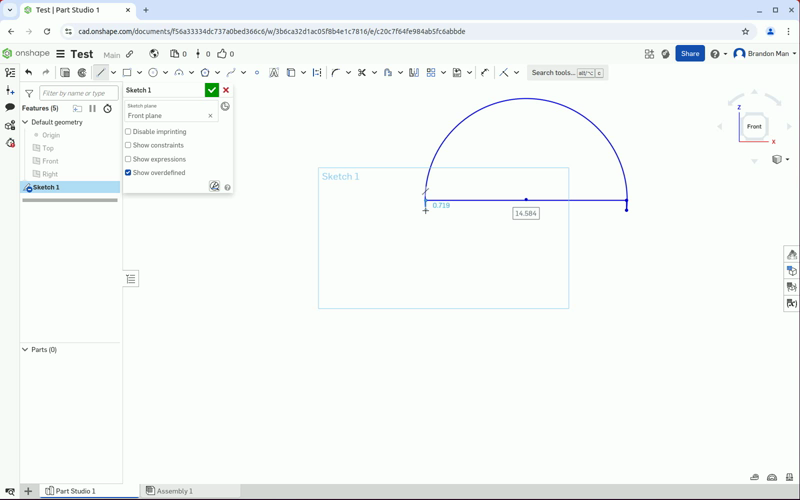
scroll(6)
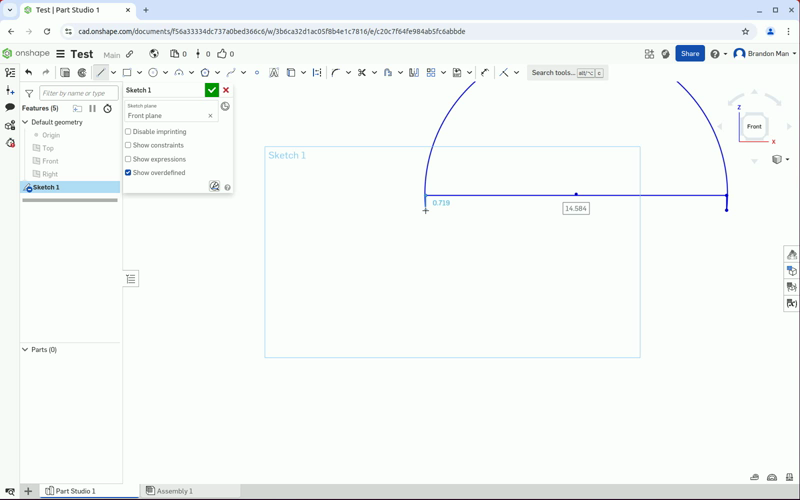
scroll(6)
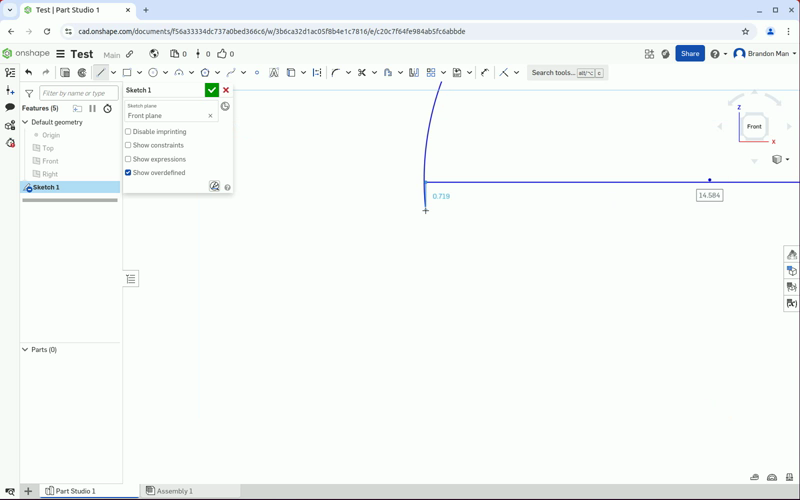
scroll(6)
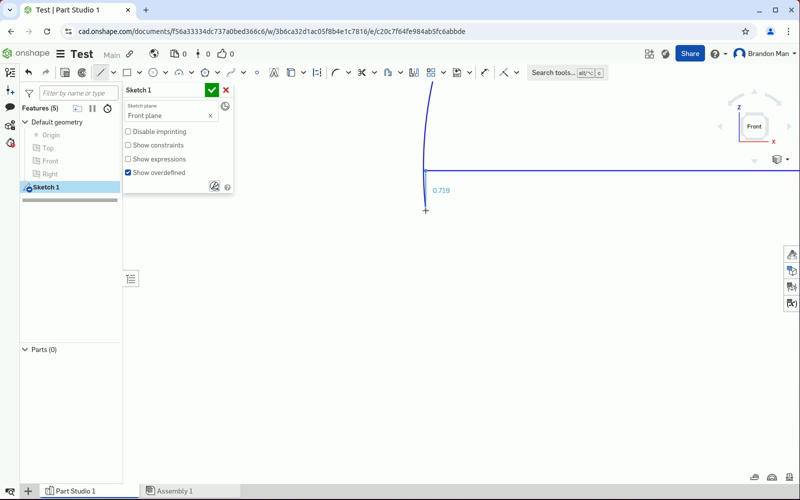
key_up(shift)
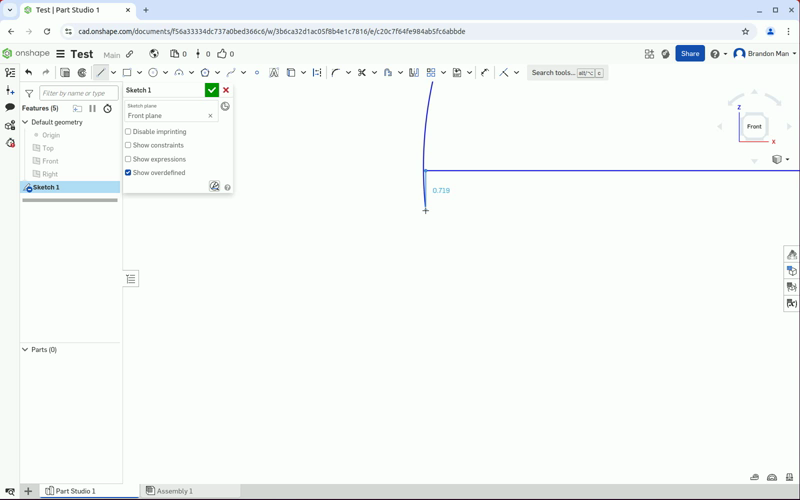
click(425, 210)
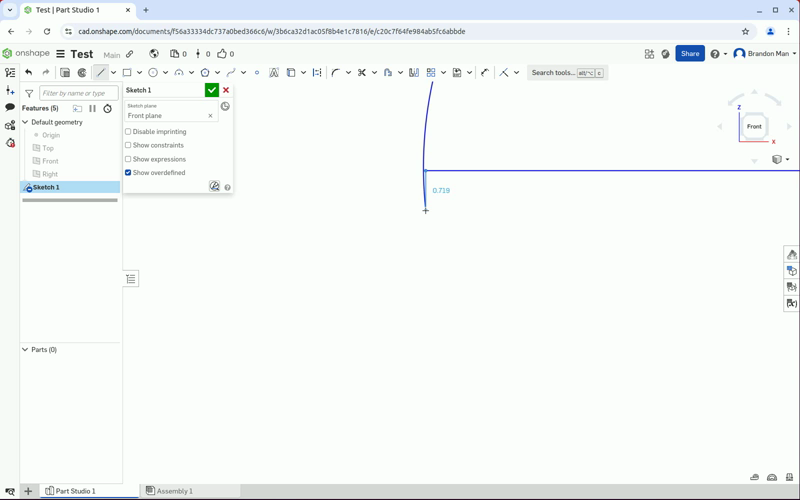
scroll(-6)
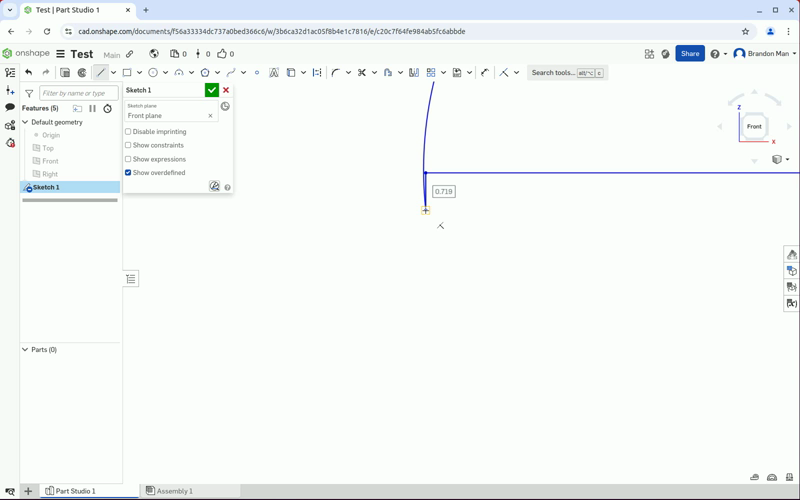
scroll(-6)
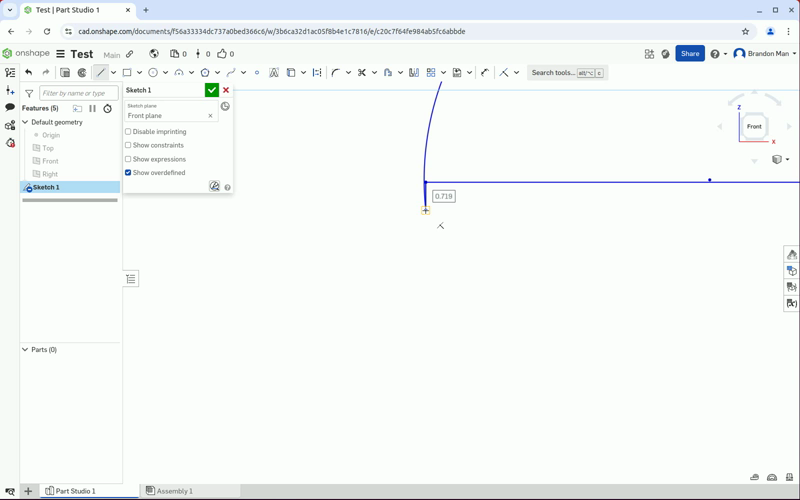
scroll(-6)
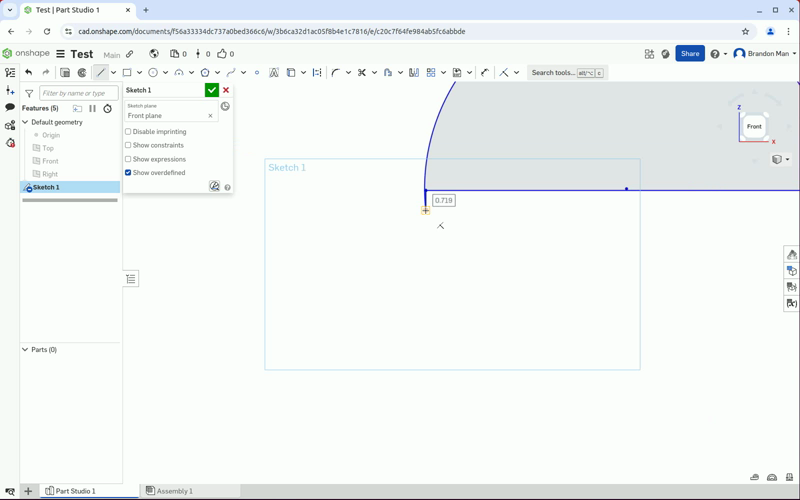
scroll(-6)
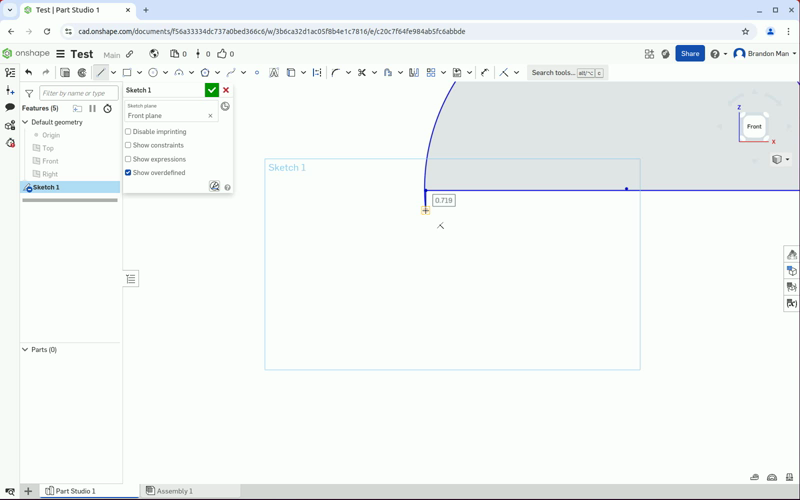
scroll(-6)
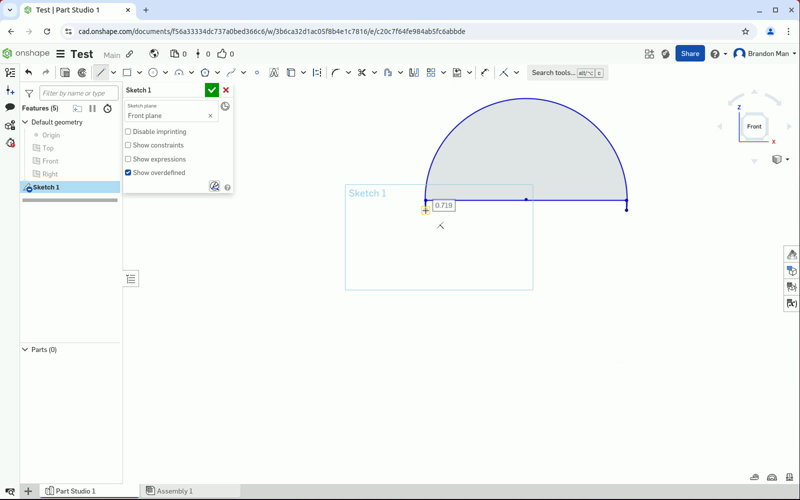
scroll(-6)
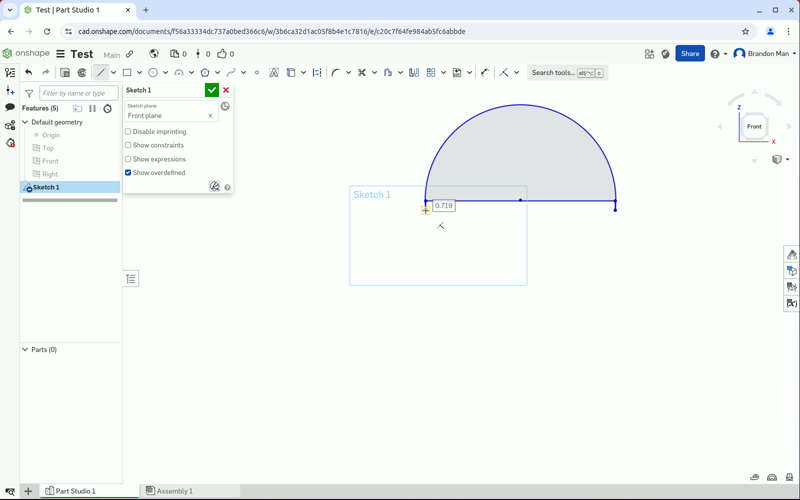
scroll(-6)
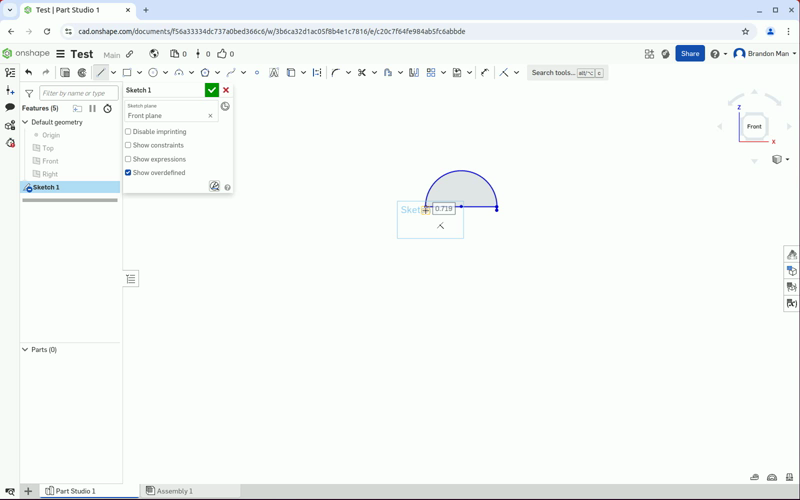
key(esc)
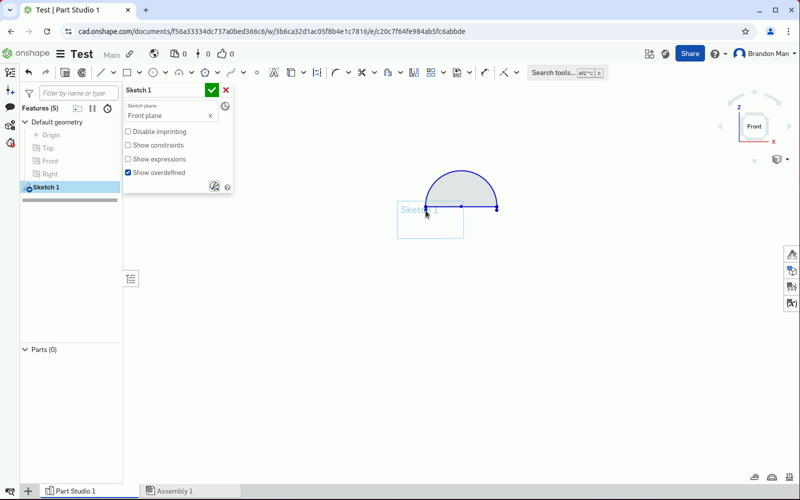
mouse_move(437, 186)
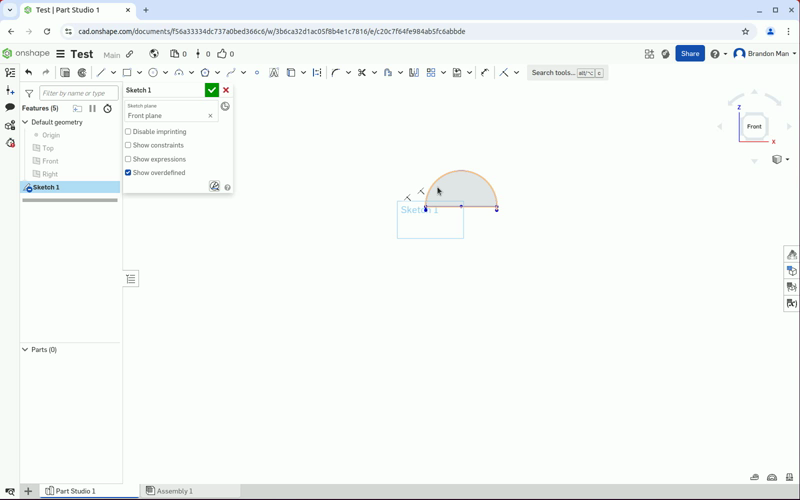
click(437, 186)
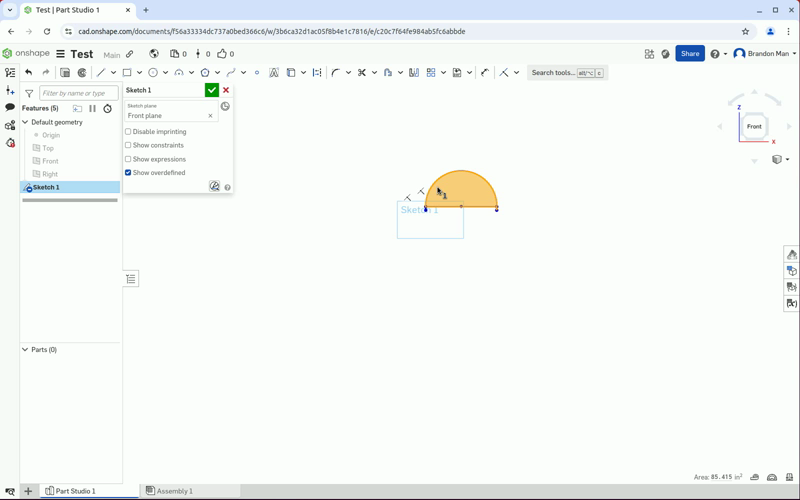
mouse_move(73, 352)
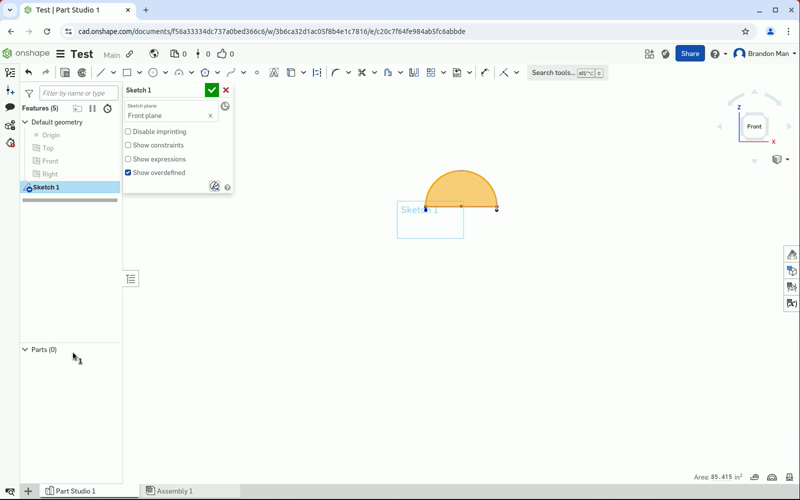
key(shift+y)
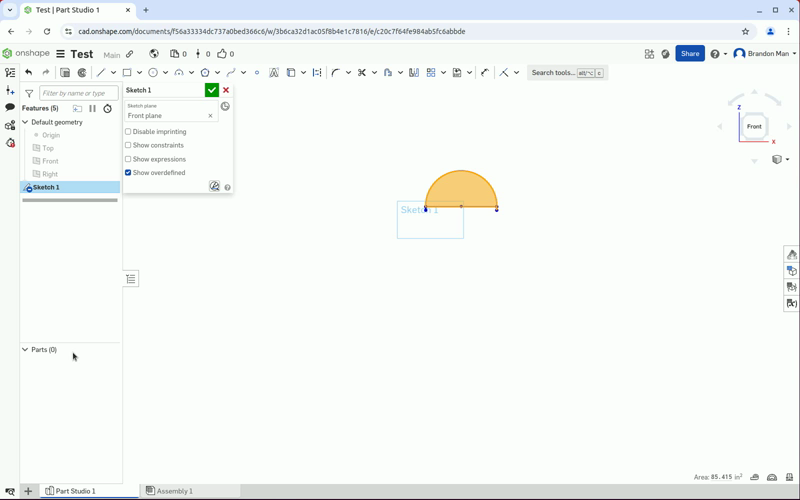
key(shift+e)
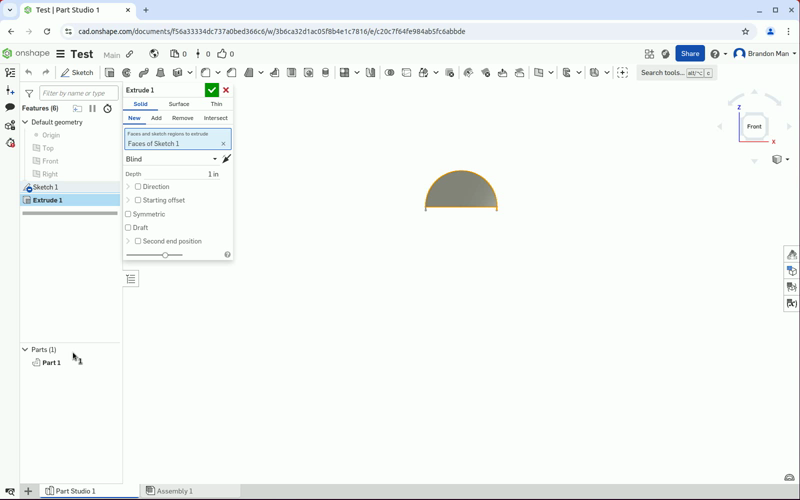
mouse_move(143, 106)
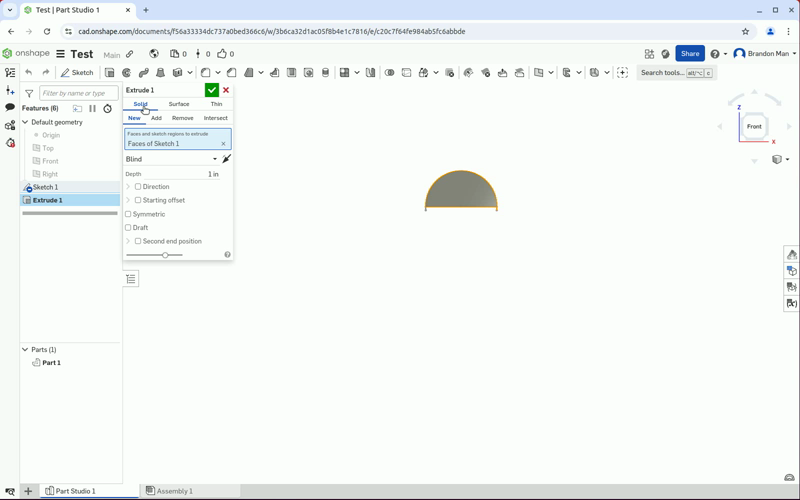
click(143, 106)
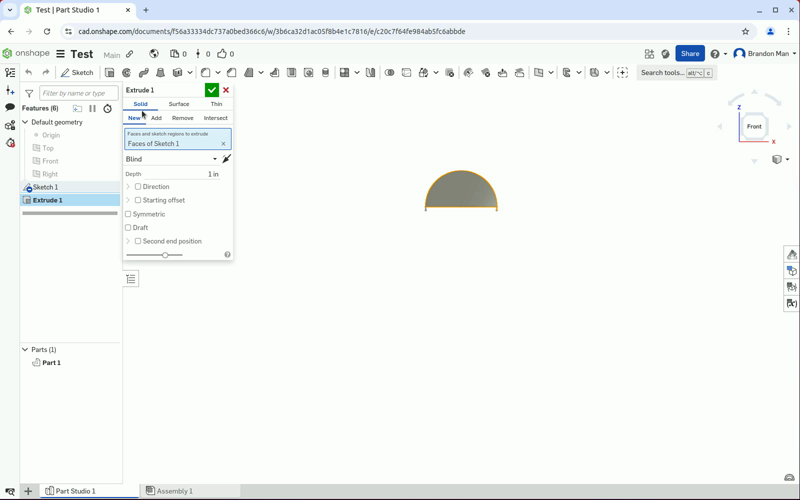
mouse_move(137, 120)
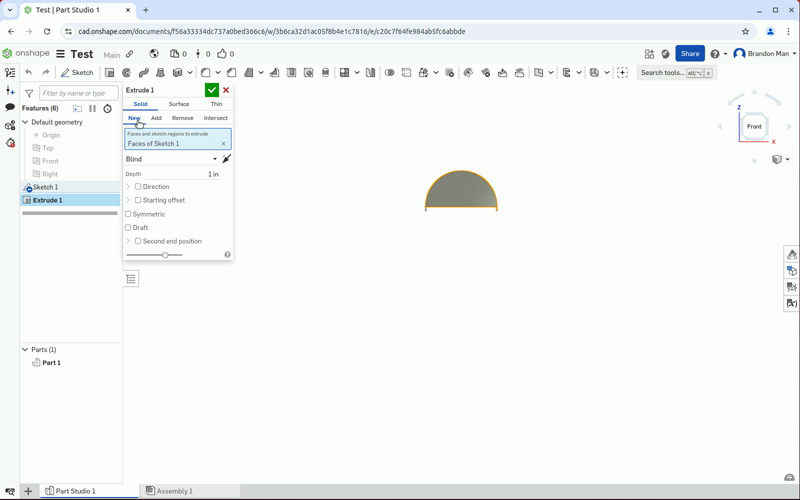
click(137, 120)
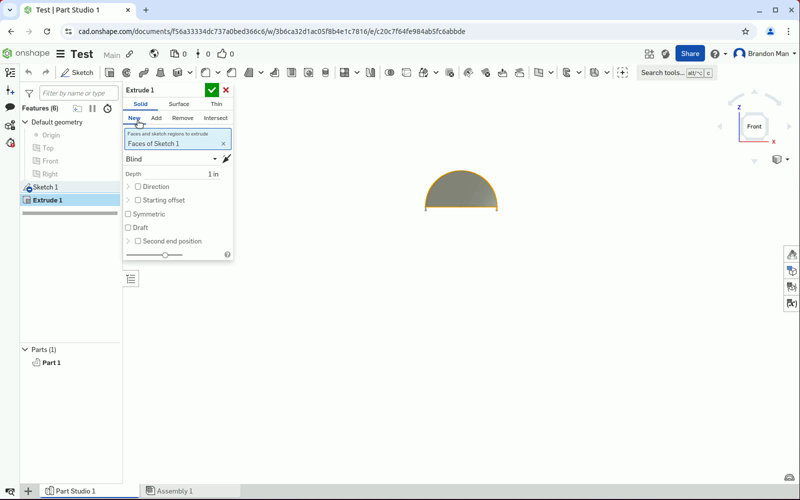
key(tab, 4)
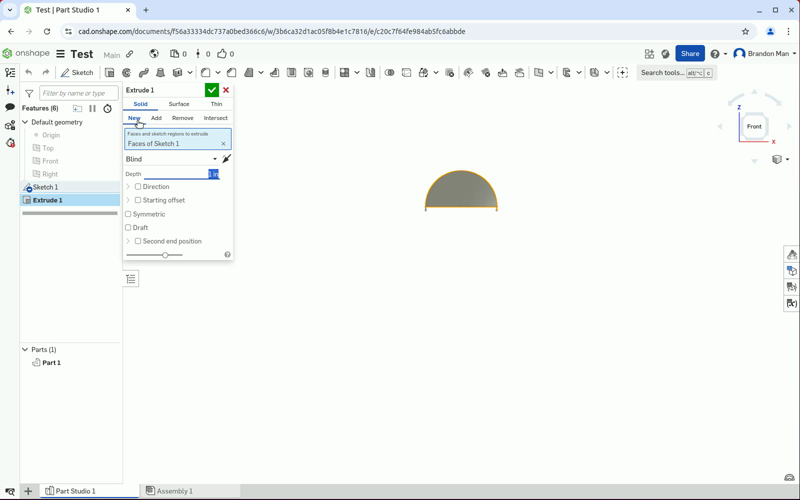
text(9.388)
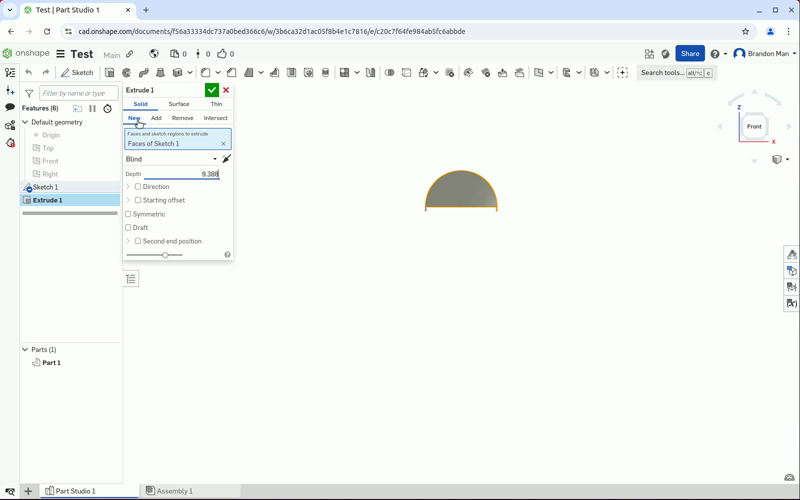
key(enter)
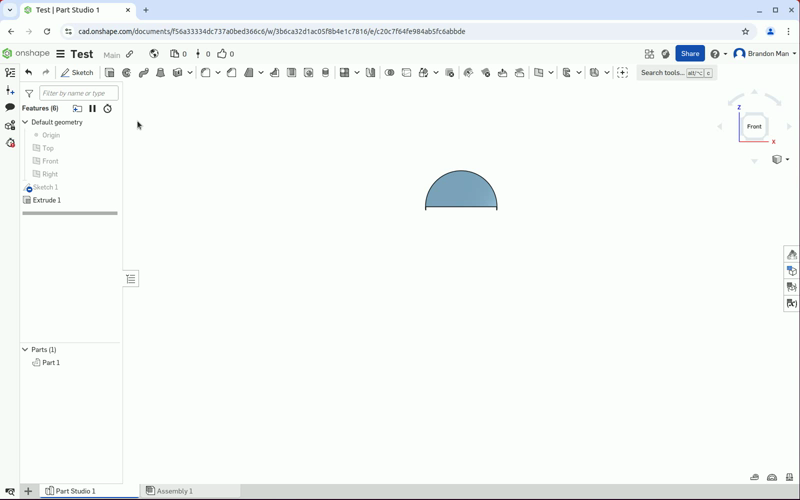
key(shift+h)
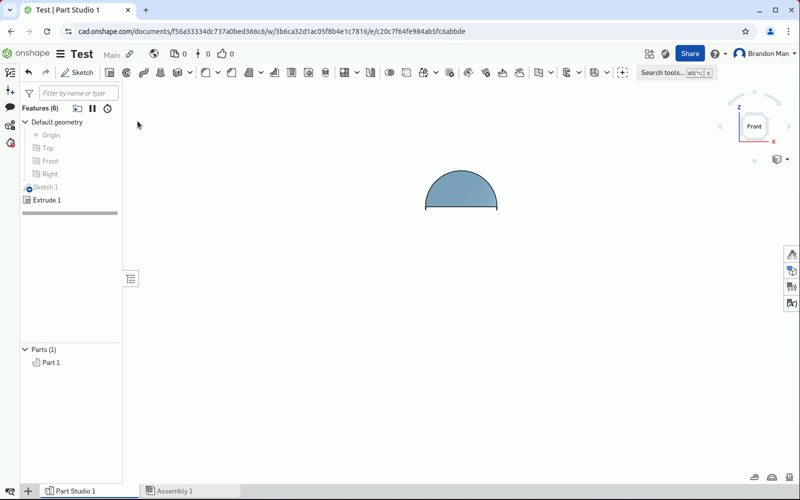
key(shift+h)
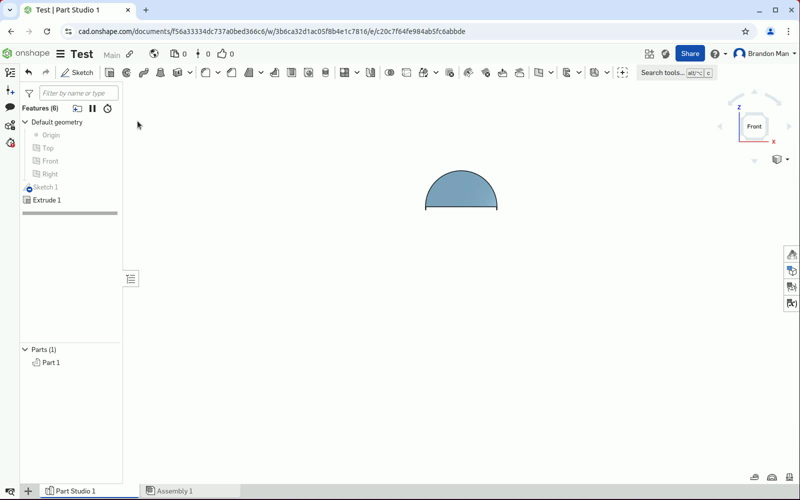
mouse_move(73, 189)
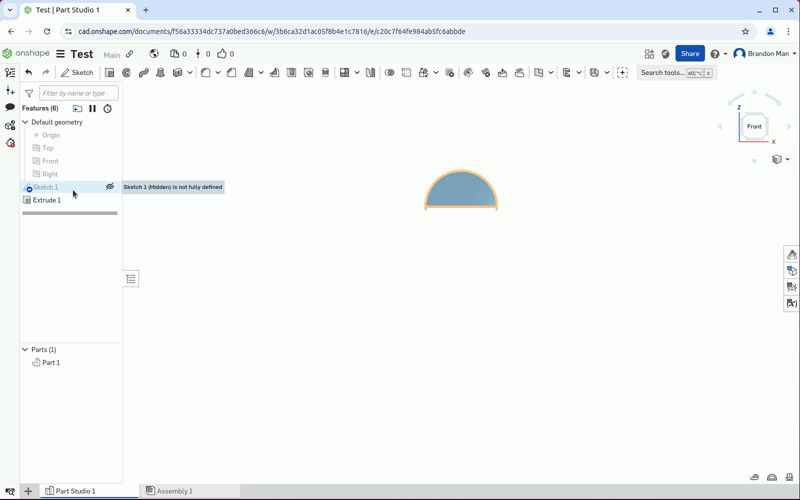
click(73, 189)
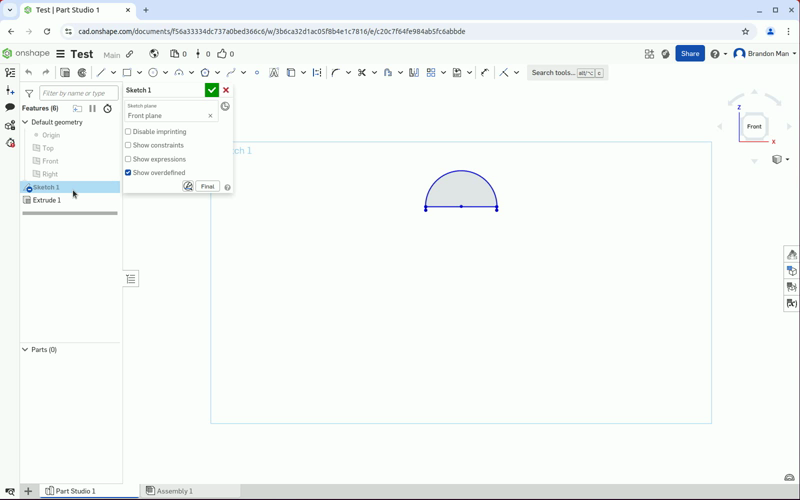
mouse_move(229, 92)
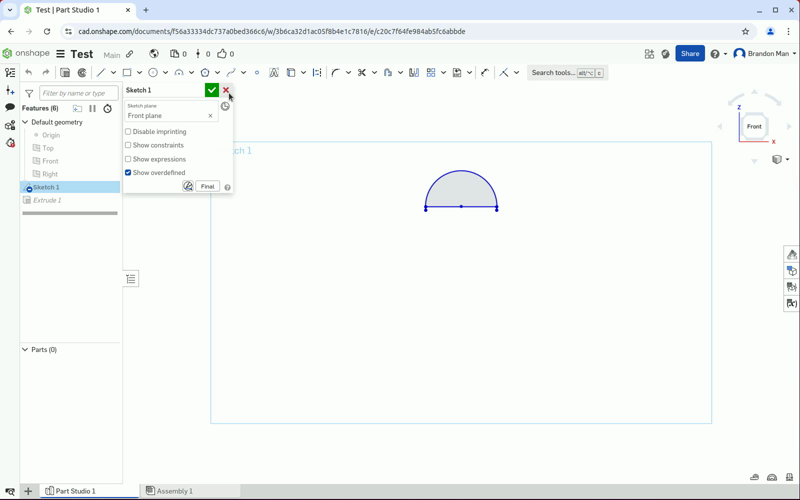
click(229, 92)
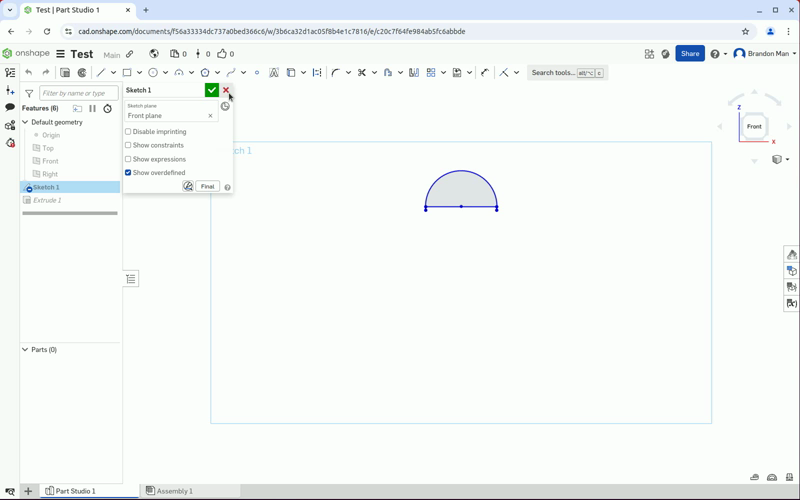
key(shift+s)
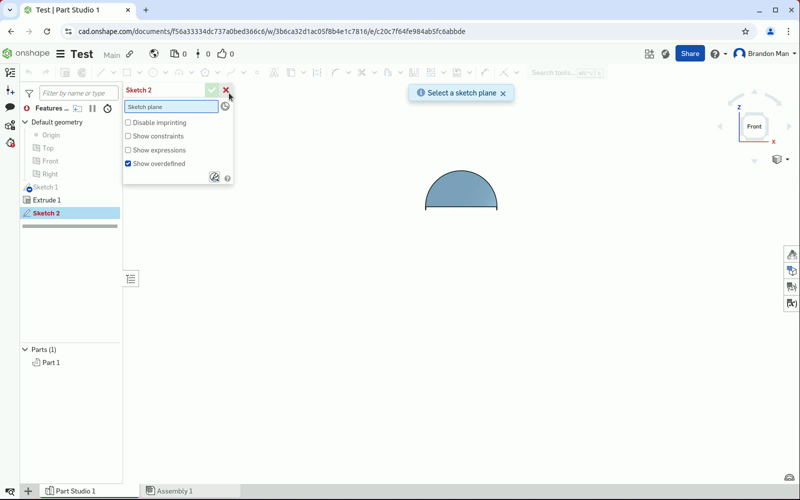
mouse_move(73, 163)
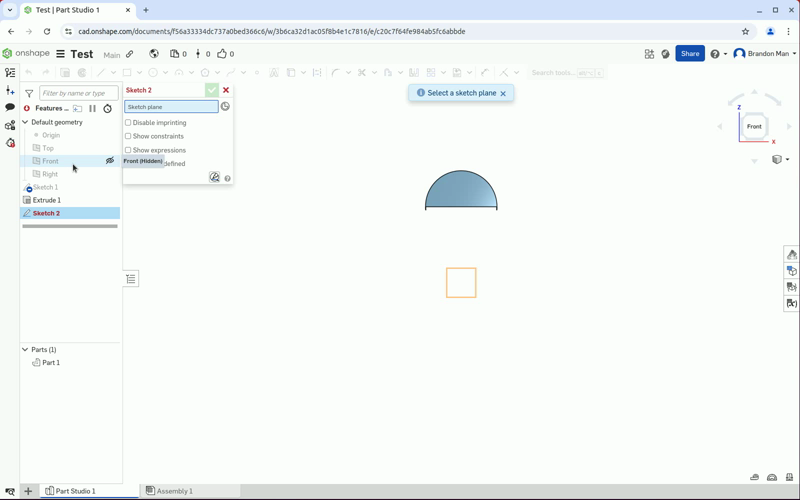
click(73, 163)
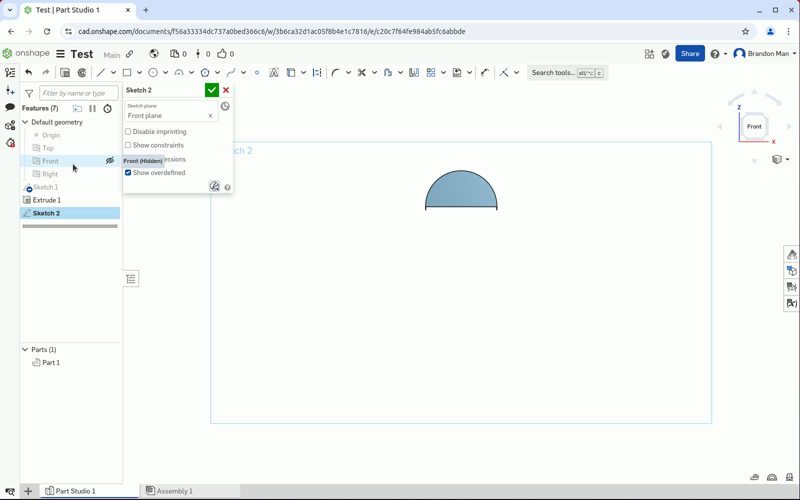
mouse_move(73, 352)
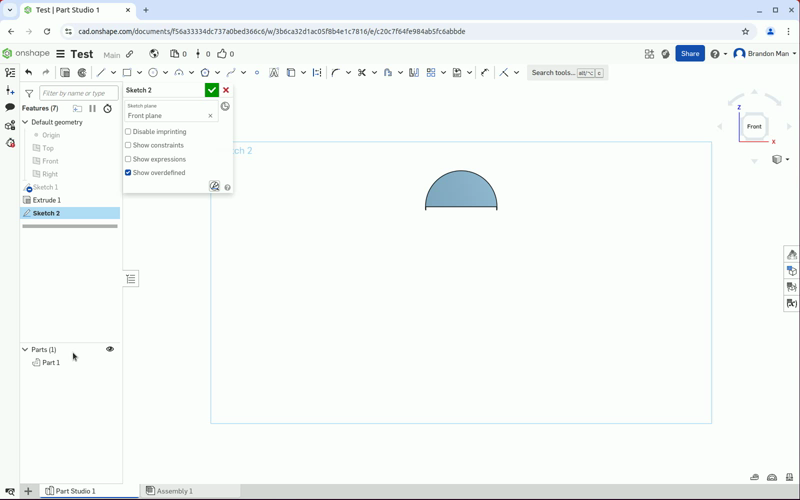
key(y)
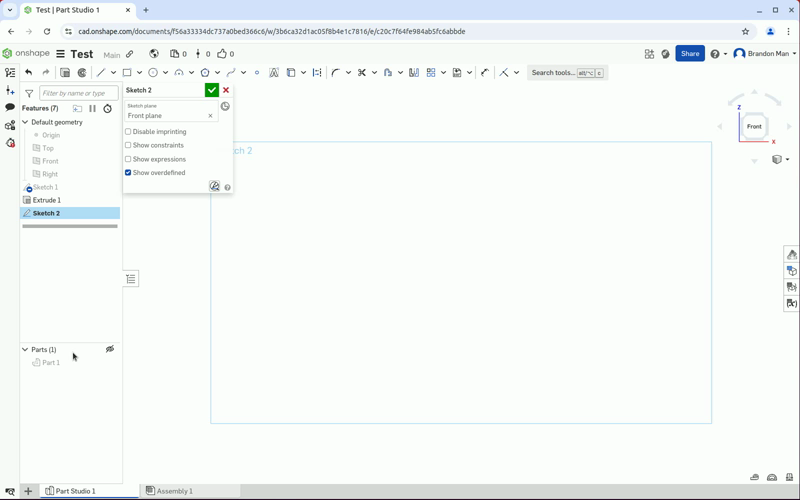
key(a)
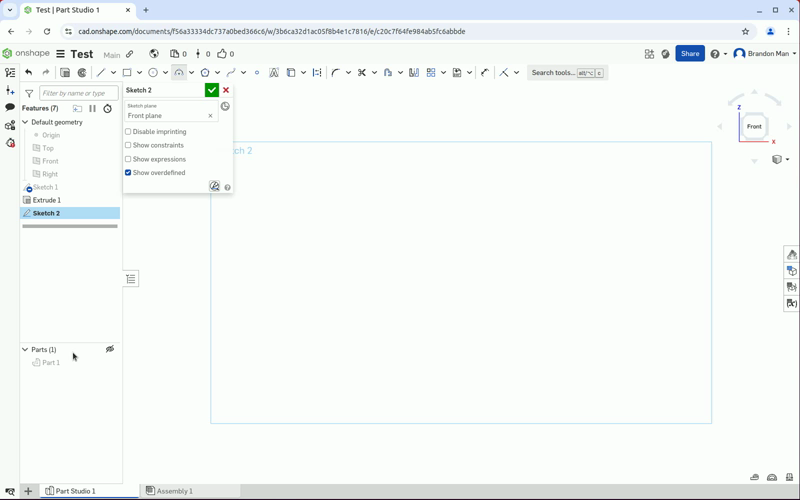
key_down(shift)
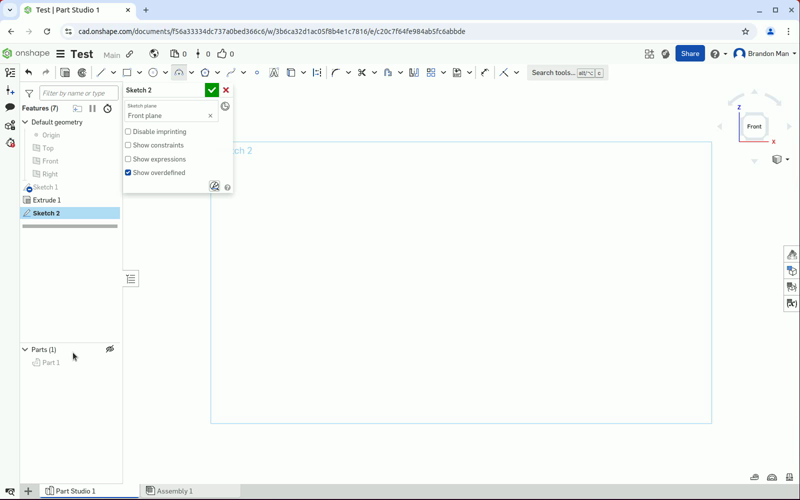
mouse_move(425, 360)
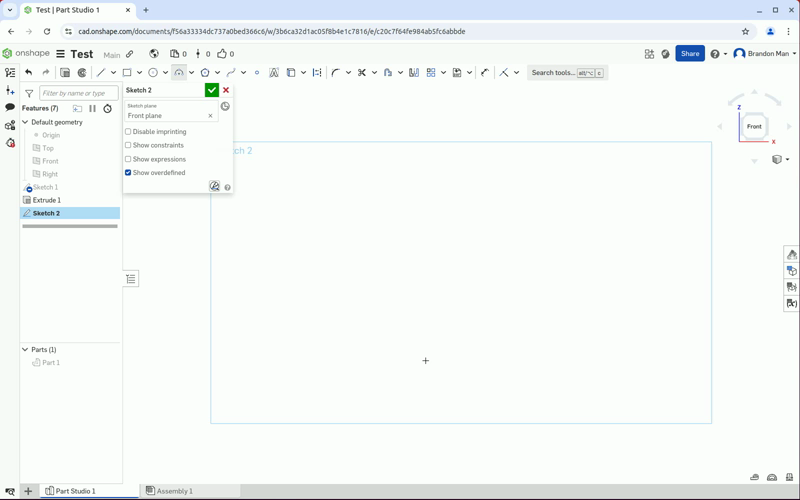
click(425, 360)
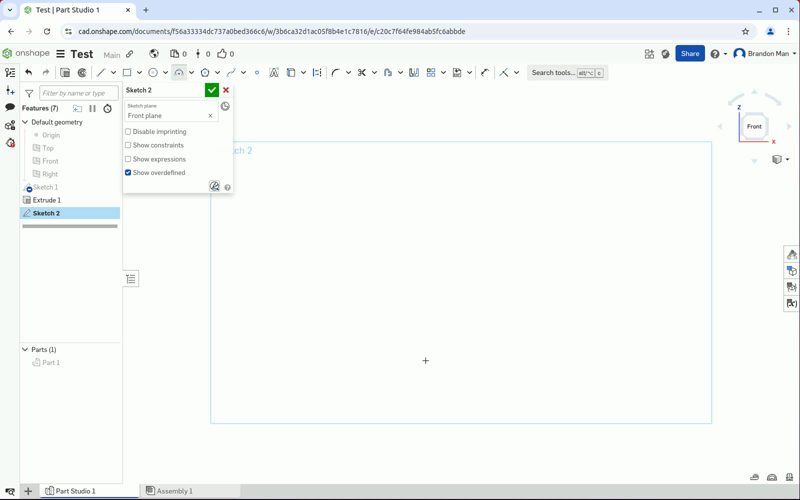
key_up(shift)
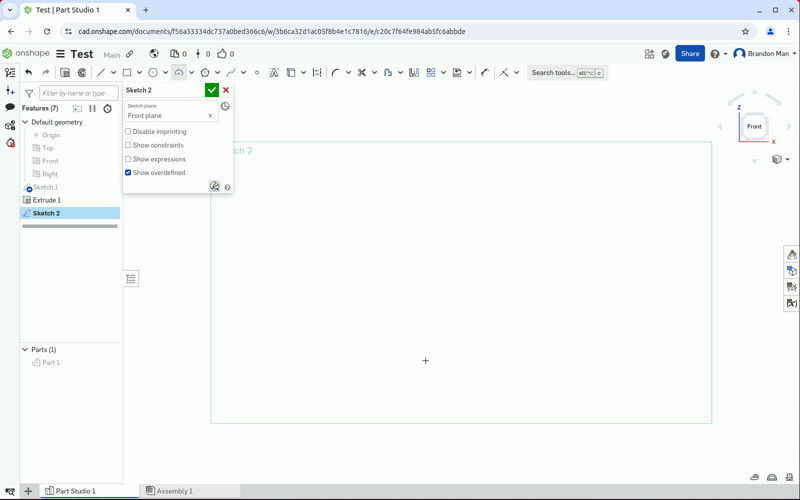
key_down(shift)
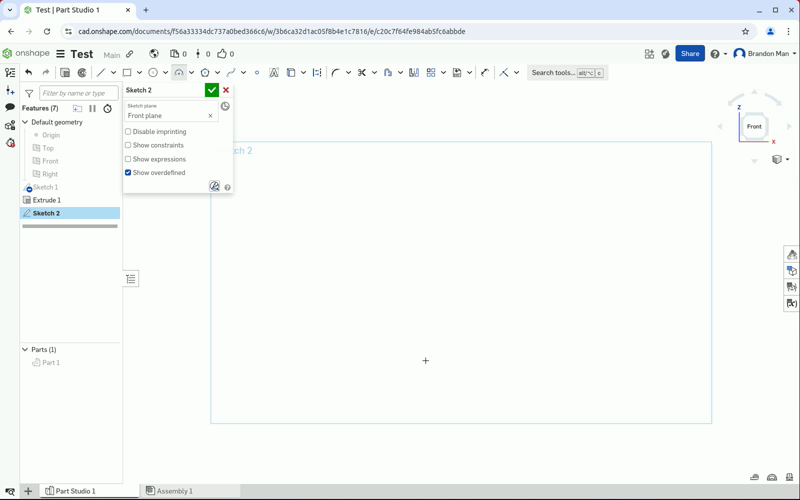
mouse_move(496, 360)
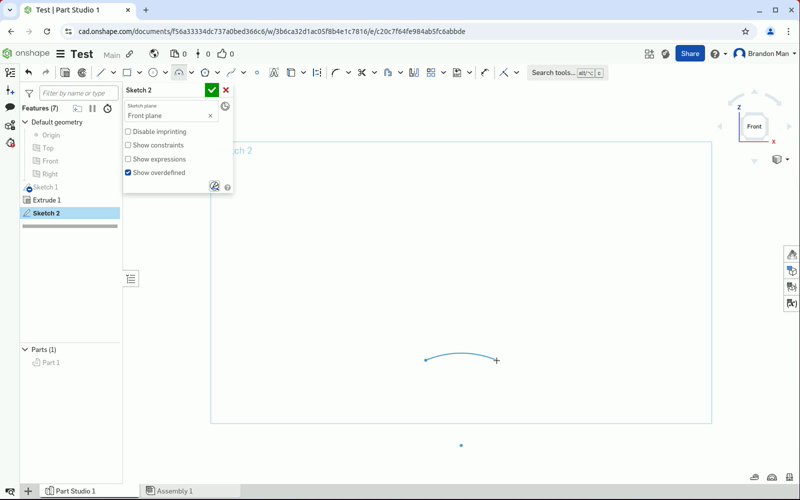
click(496, 360)
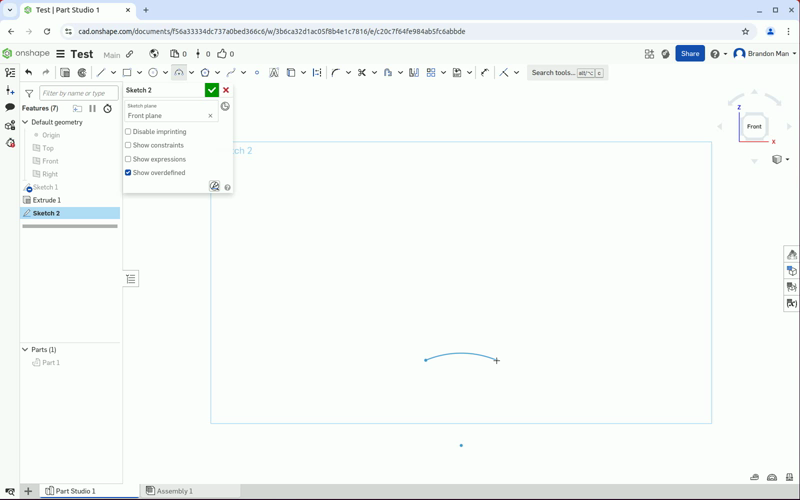
mouse_move(461, 395)
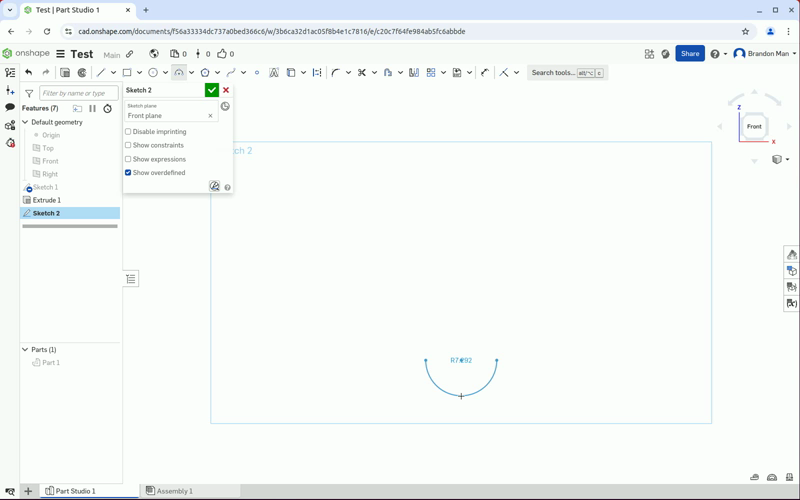
click(461, 395)
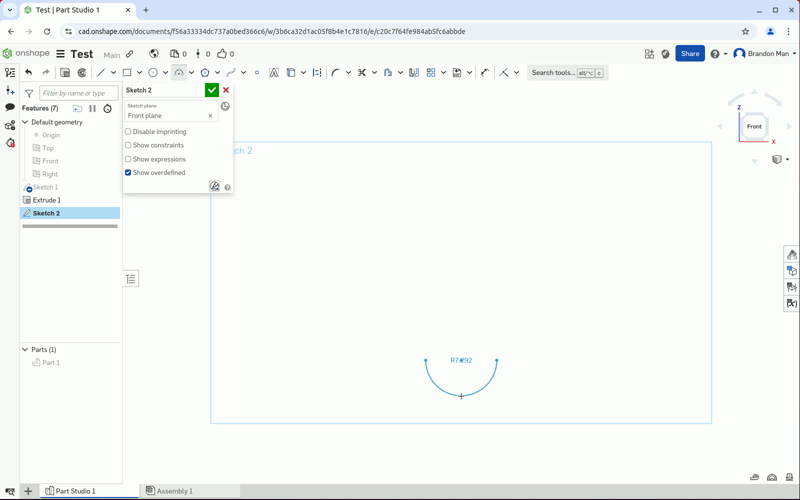
key_up(shift)
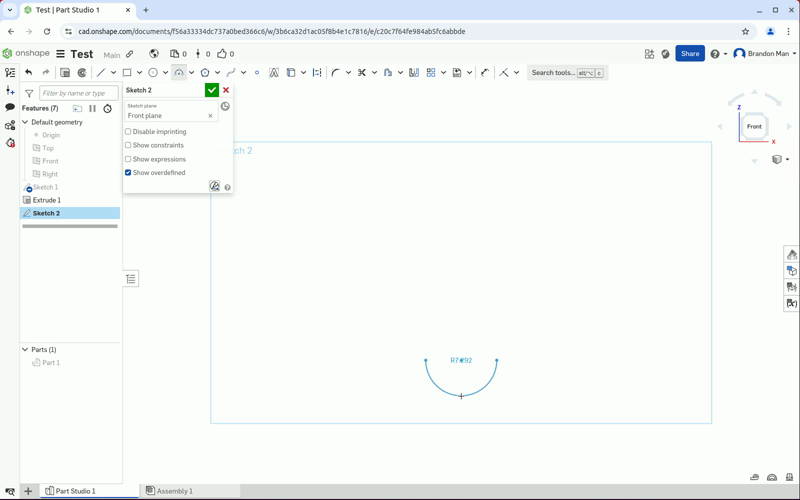
key(esc)
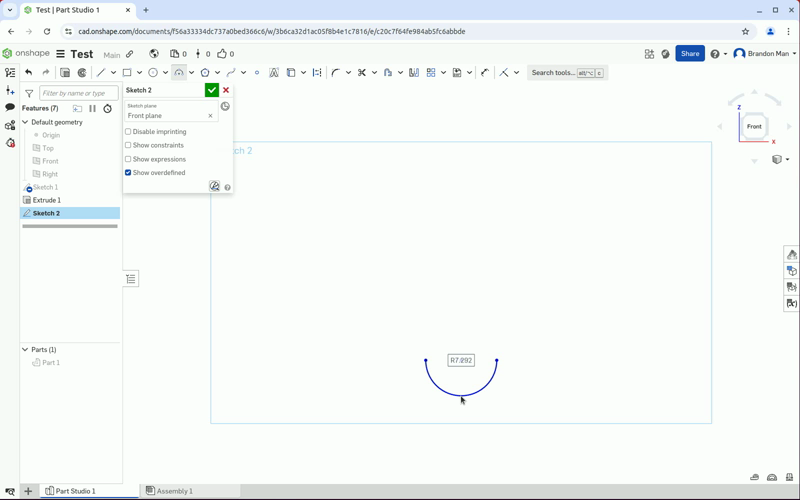
key(l)
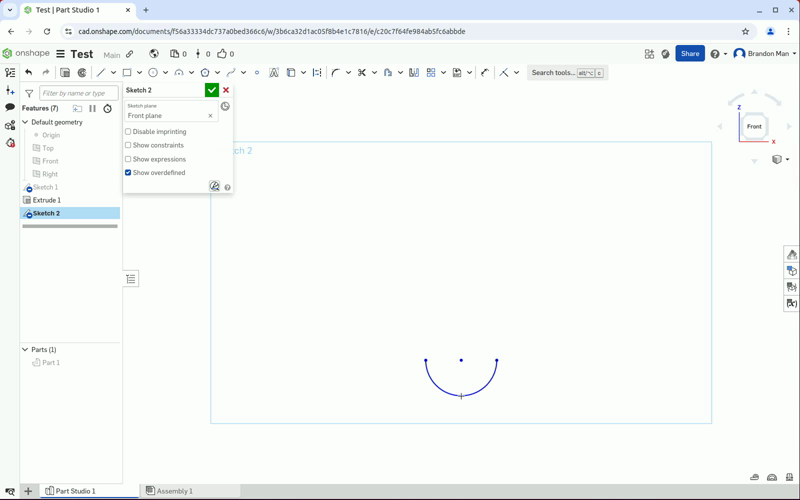
mouse_move(496, 360)
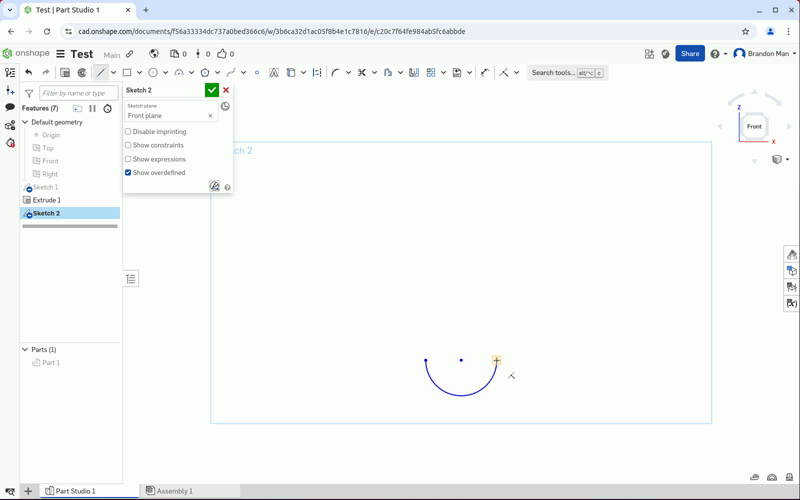
click(496, 360)
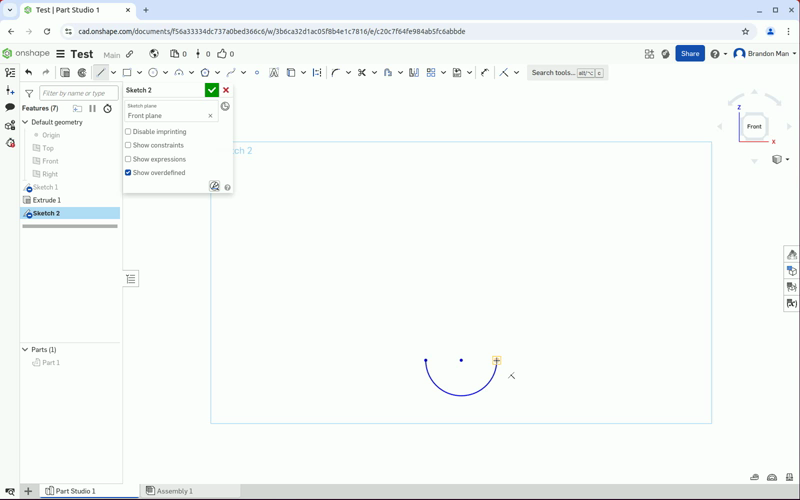
key_down(shift)
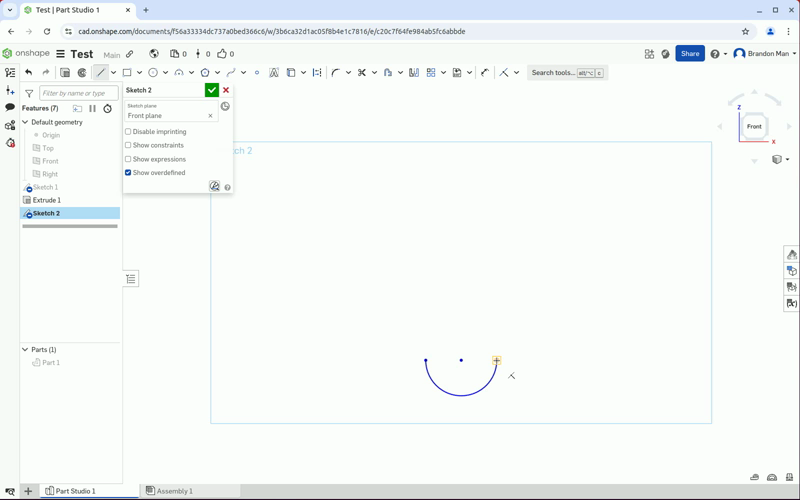
mouse_move(425, 360)
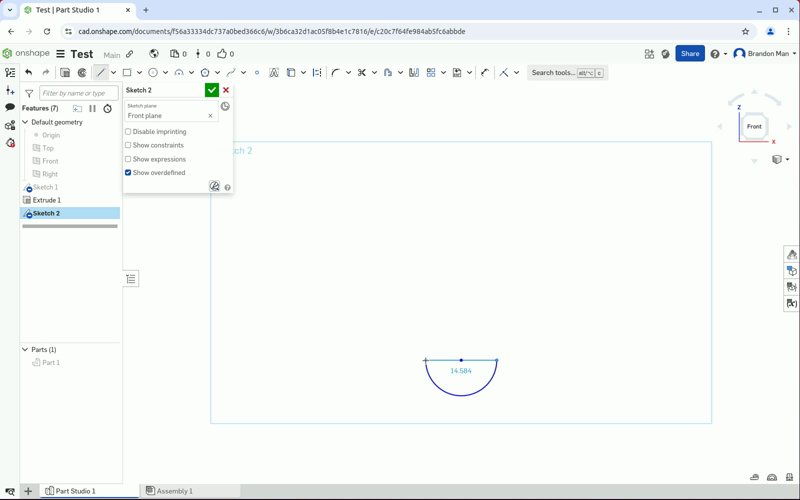
key_up(shift)
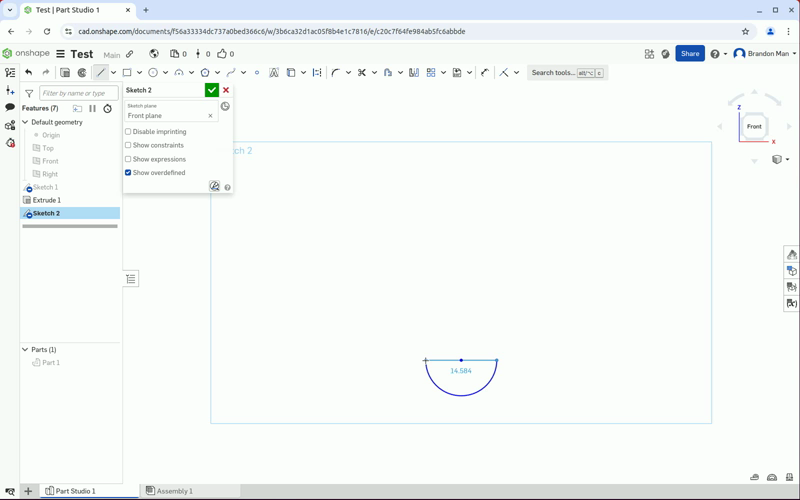
click(425, 360)
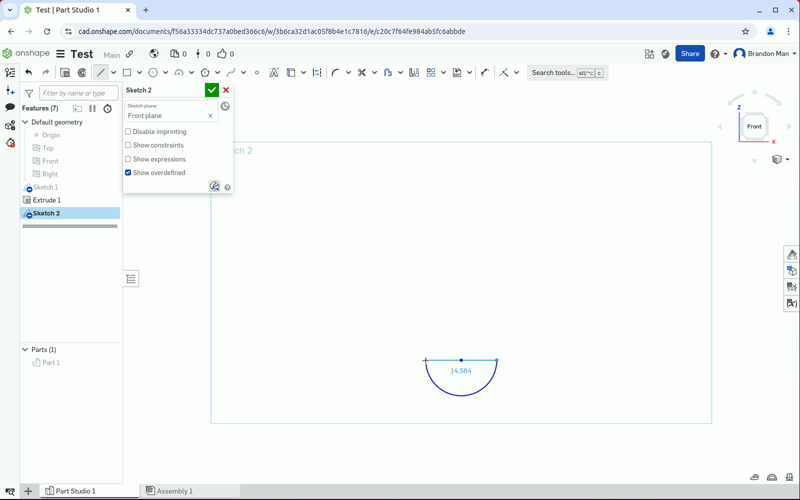
key(esc)
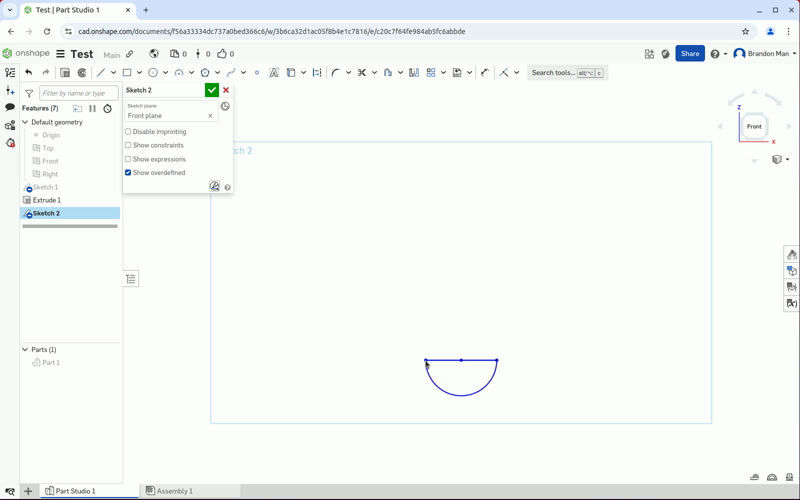
mouse_move(429, 373)
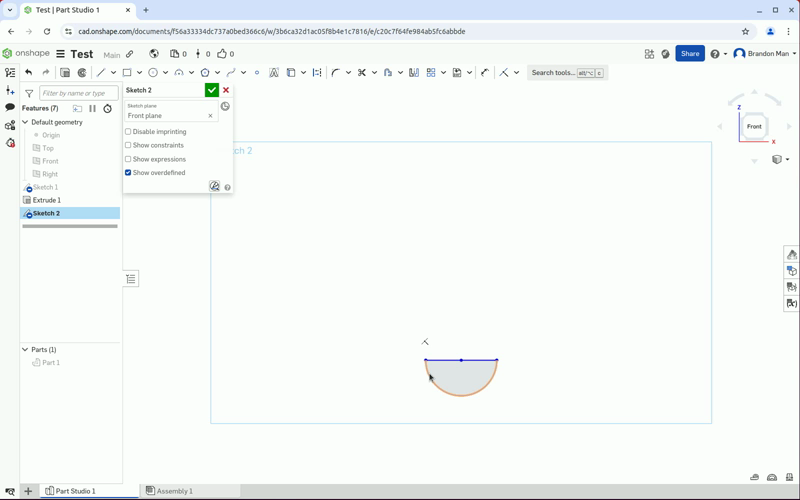
scroll(6)
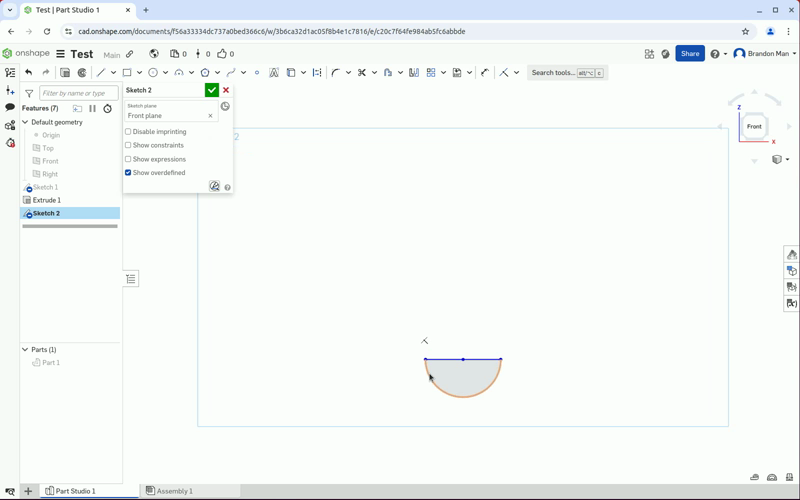
scroll(6)
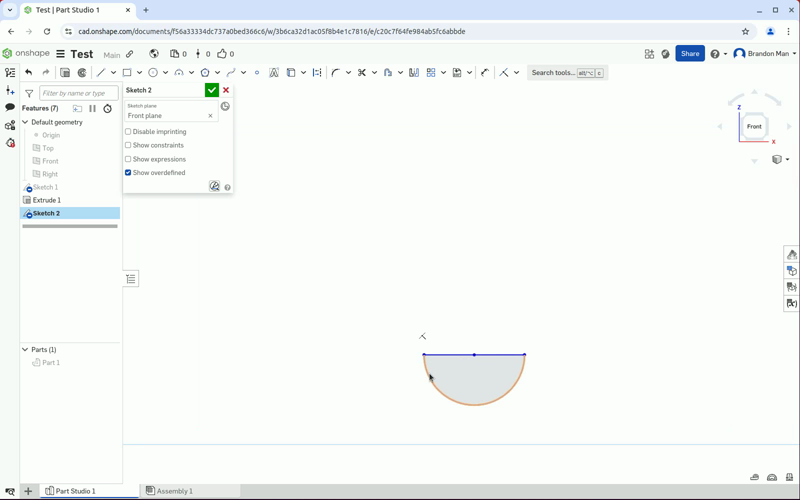
scroll(6)
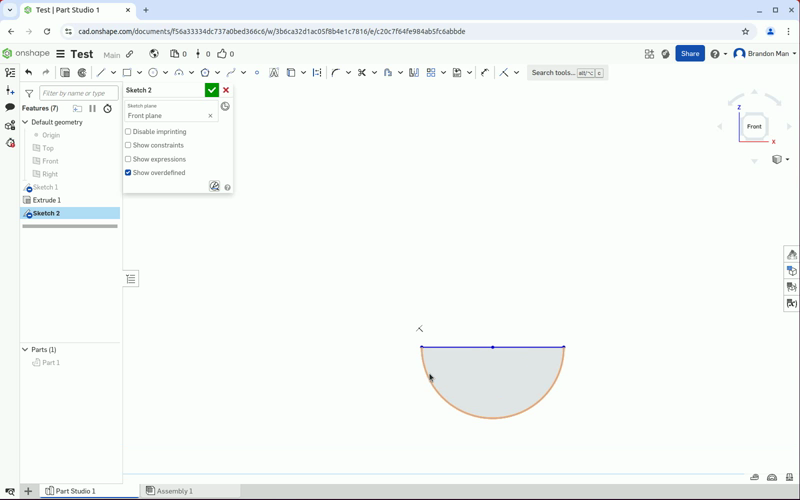
scroll(6)
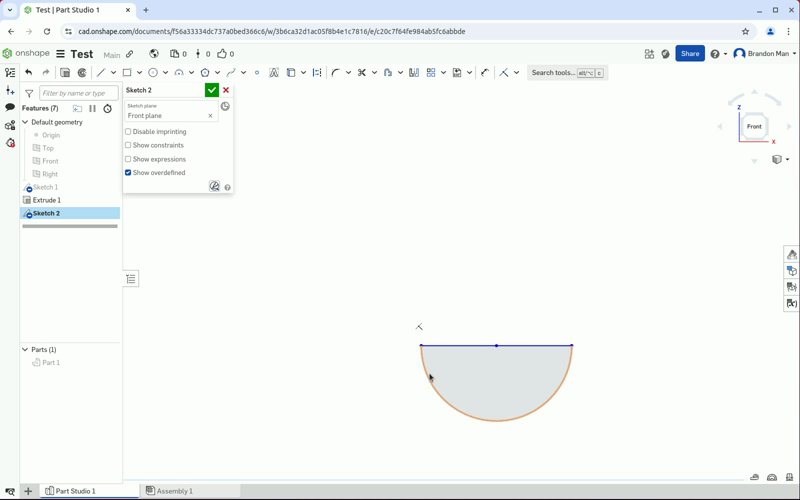
scroll(6)
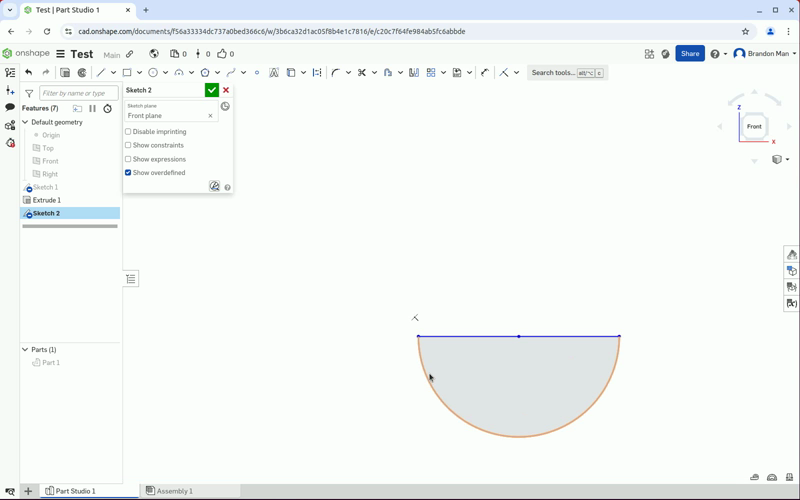
scroll(6)
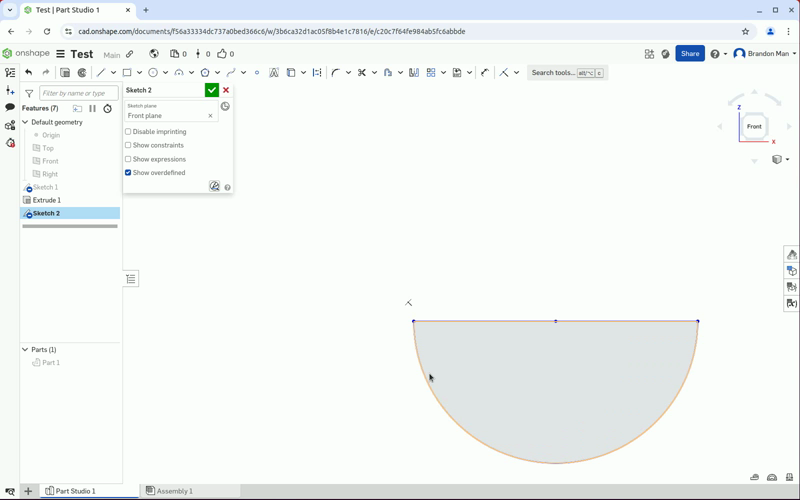
scroll(6)
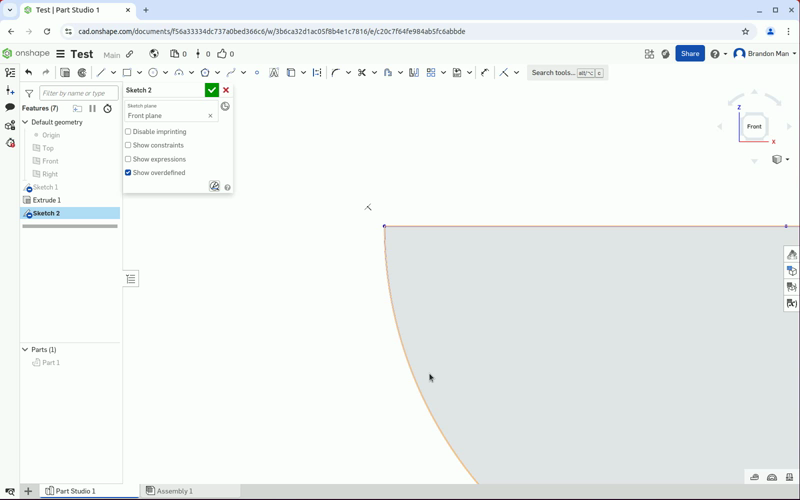
click(429, 373)
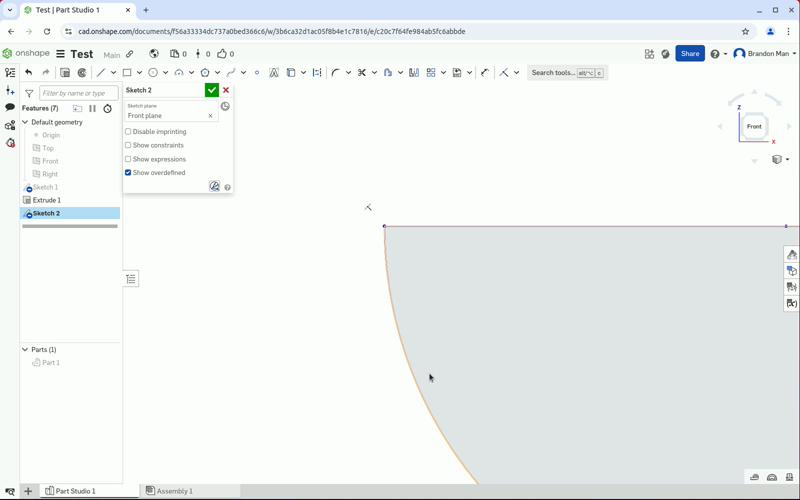
scroll(-6)
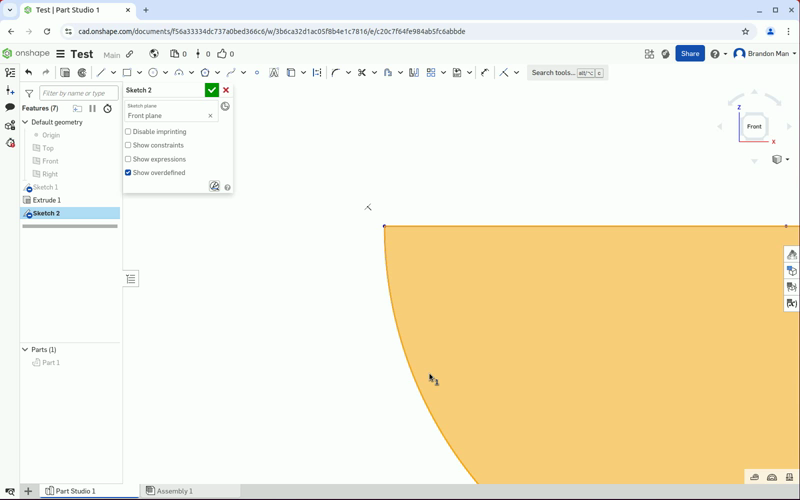
scroll(-6)
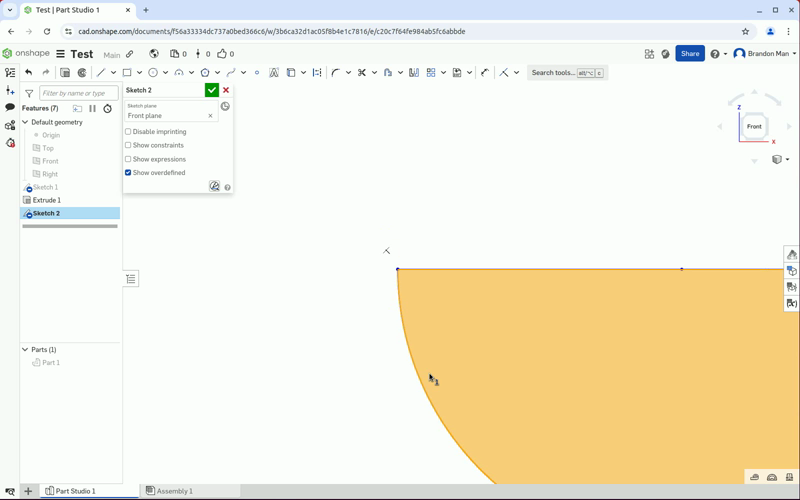
scroll(-6)
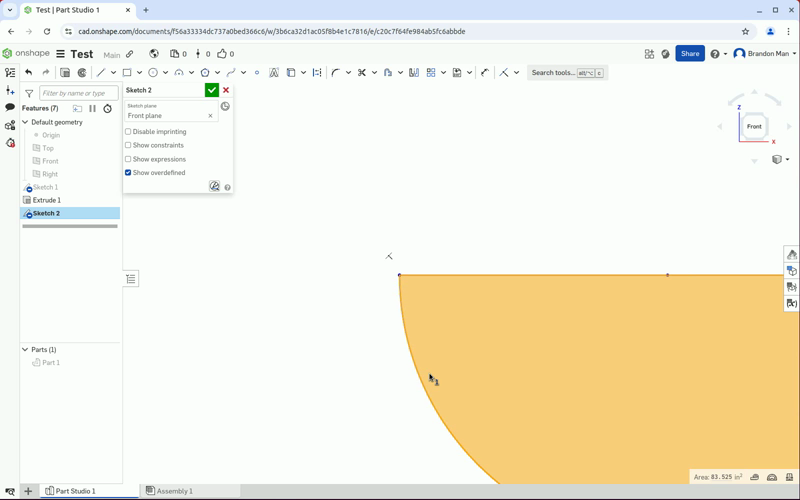
scroll(-6)
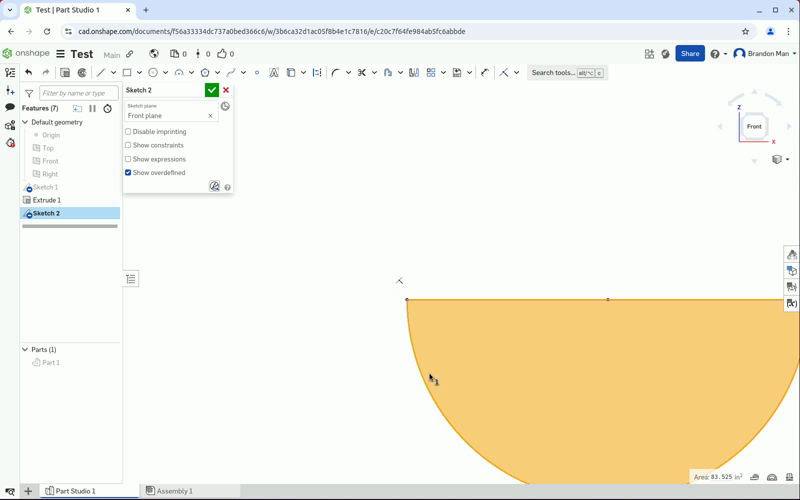
scroll(-6)
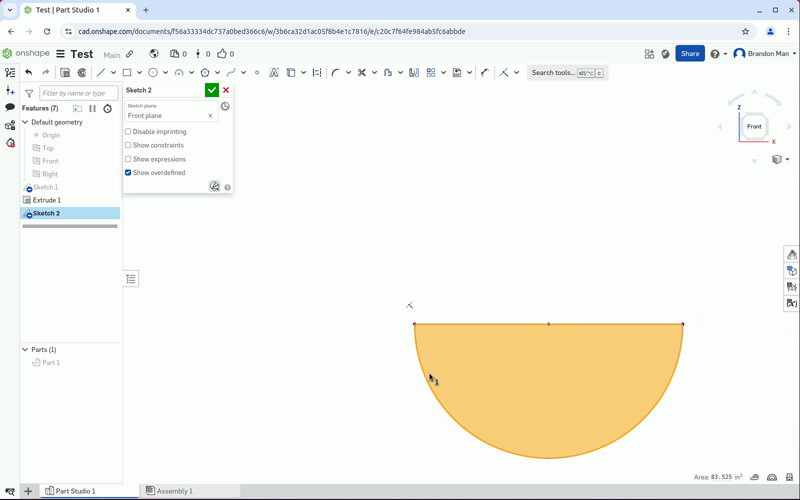
scroll(-6)
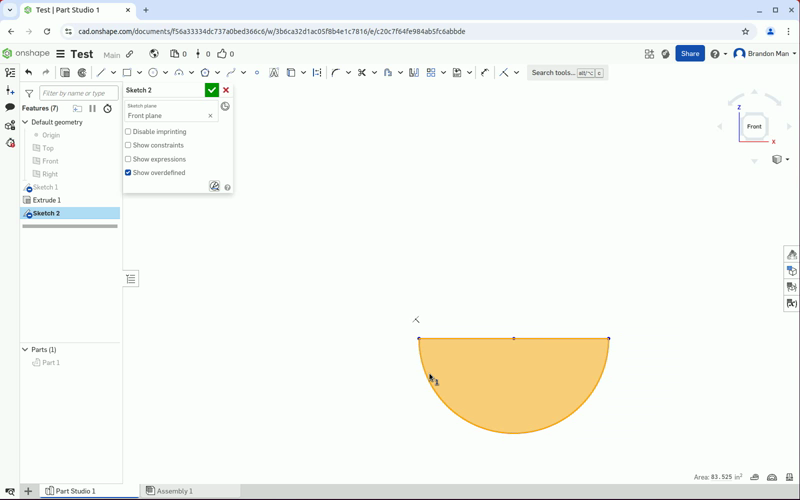
scroll(-6)
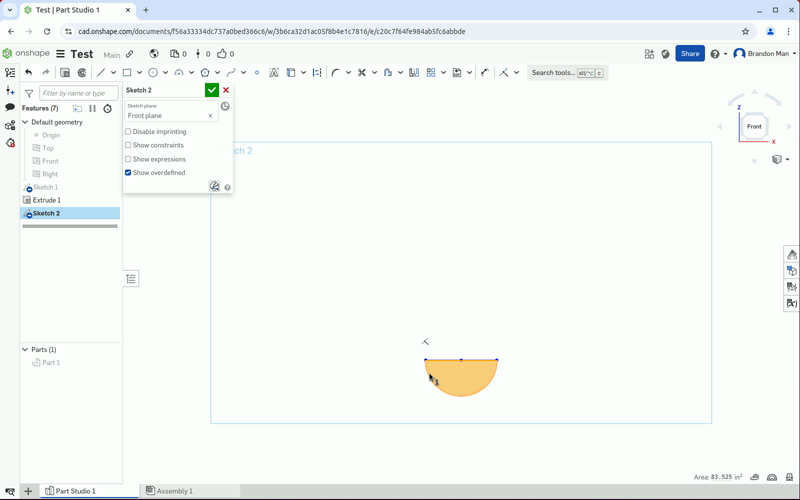
mouse_move(73, 352)
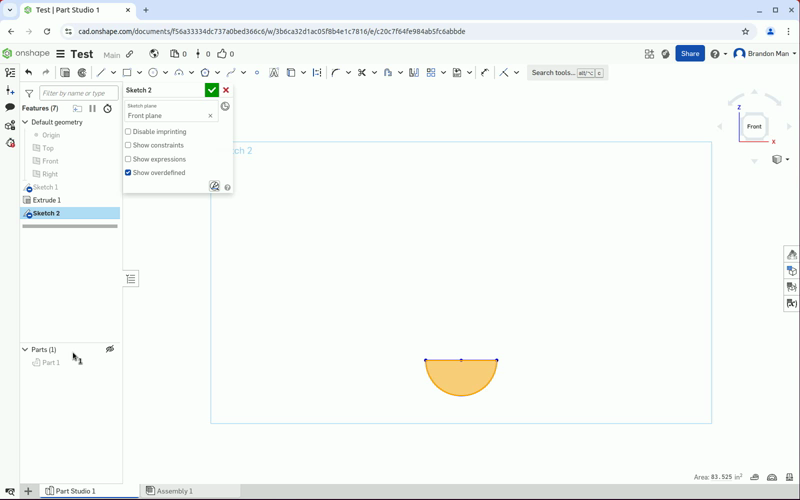
key(shift+y)
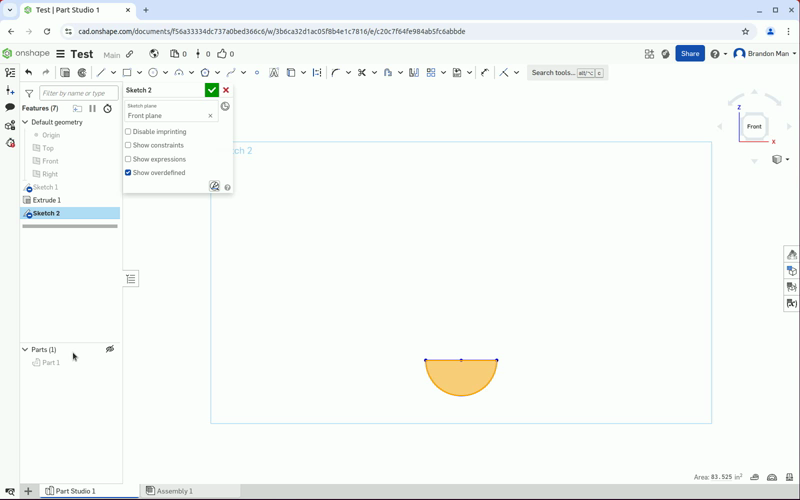
key(shift+e)
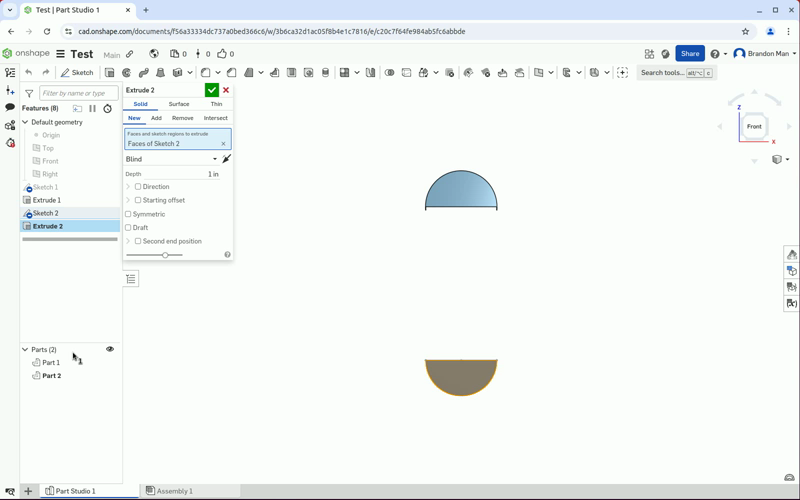
mouse_move(143, 106)
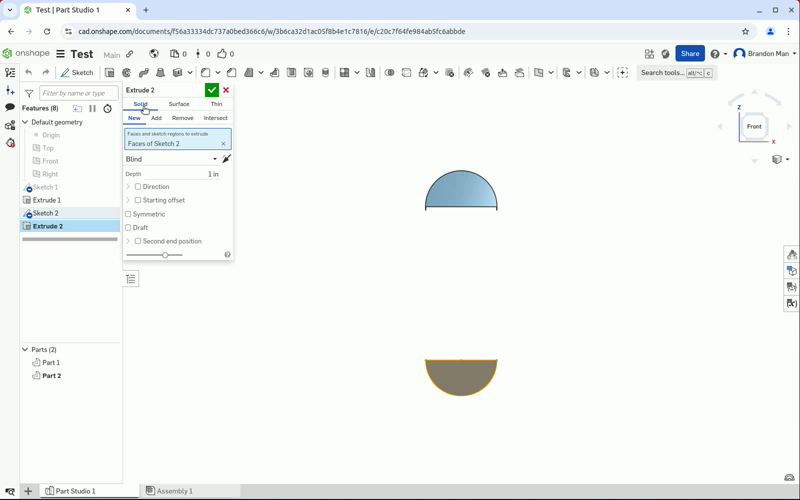
click(143, 106)
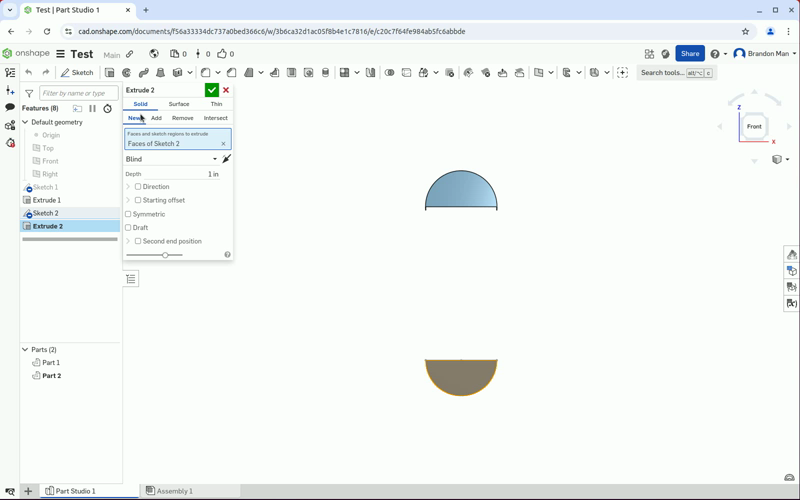
mouse_move(137, 120)
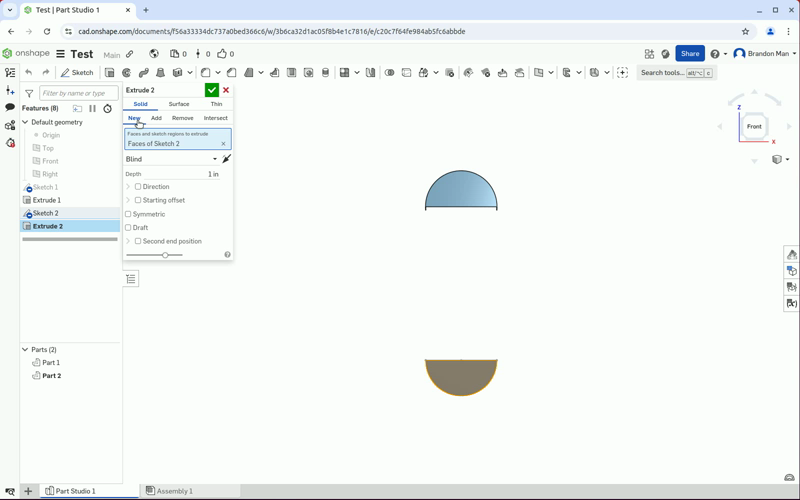
click(137, 120)
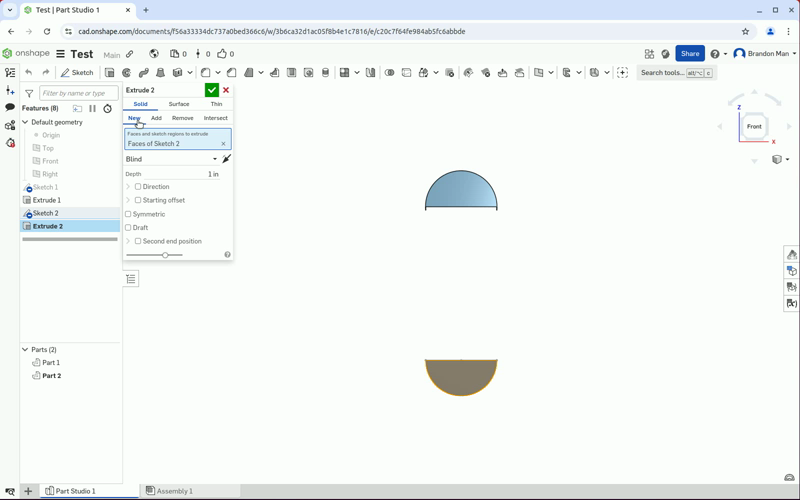
key(tab, 4)
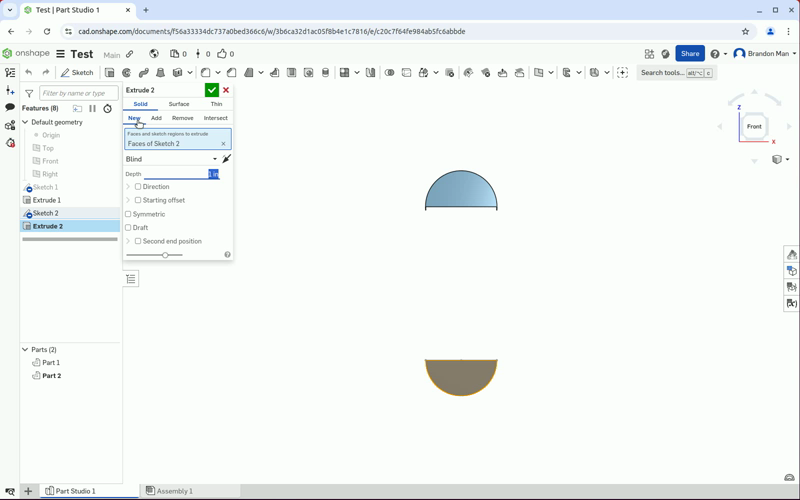
text(9.388)
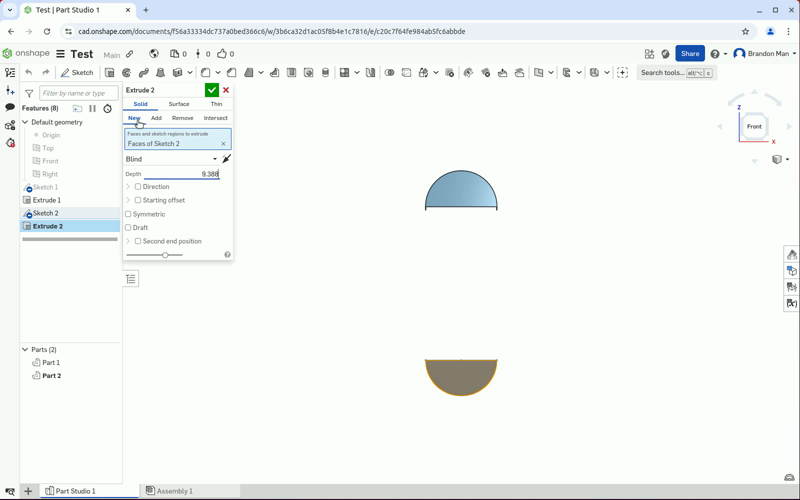
key(enter)
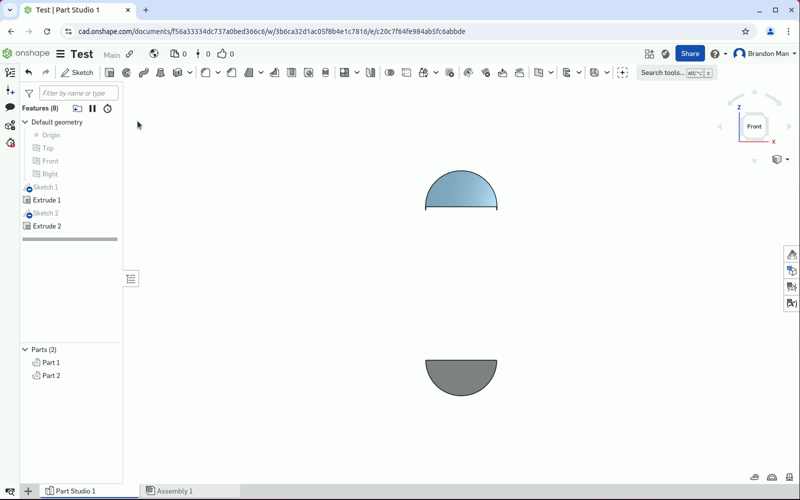
key(shift+h)
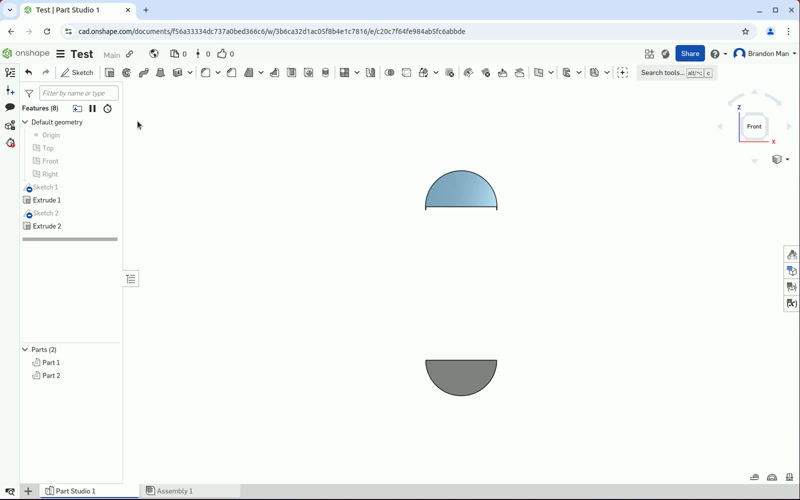
key(shift+h)
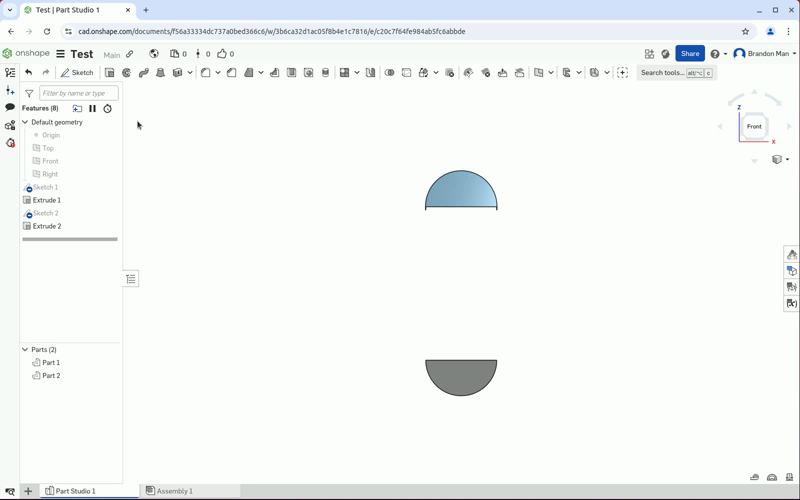
mouse_move(73, 189)
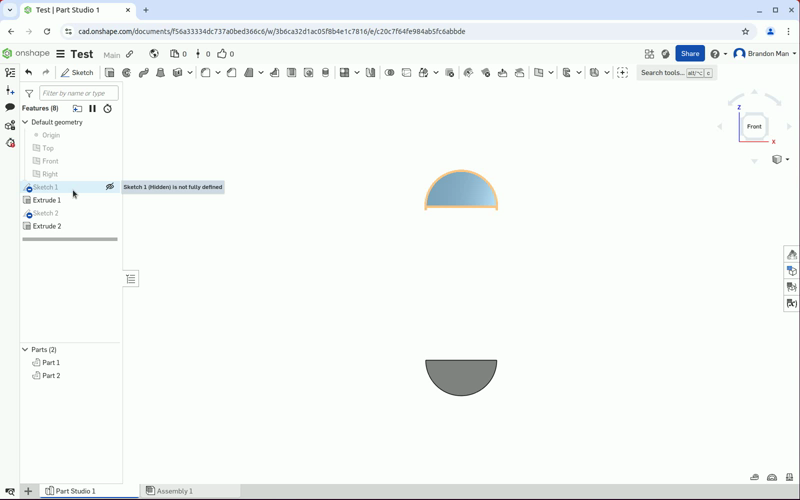
click(73, 189)
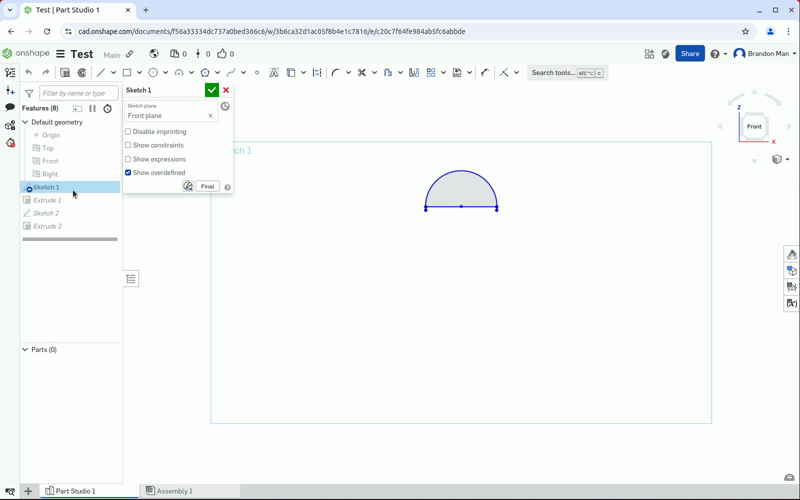
mouse_move(229, 92)
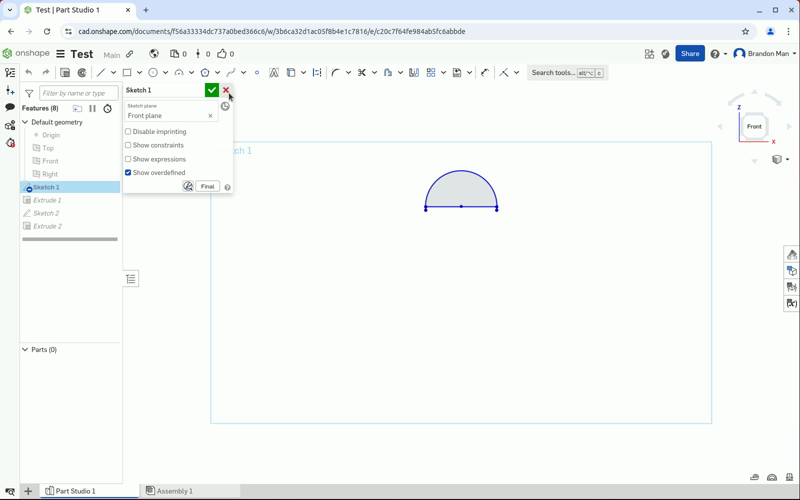
click(229, 92)
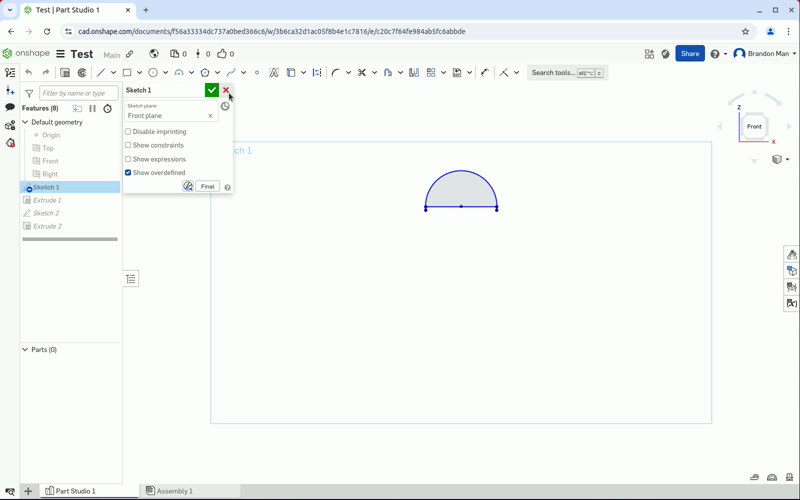
key(shift+s)
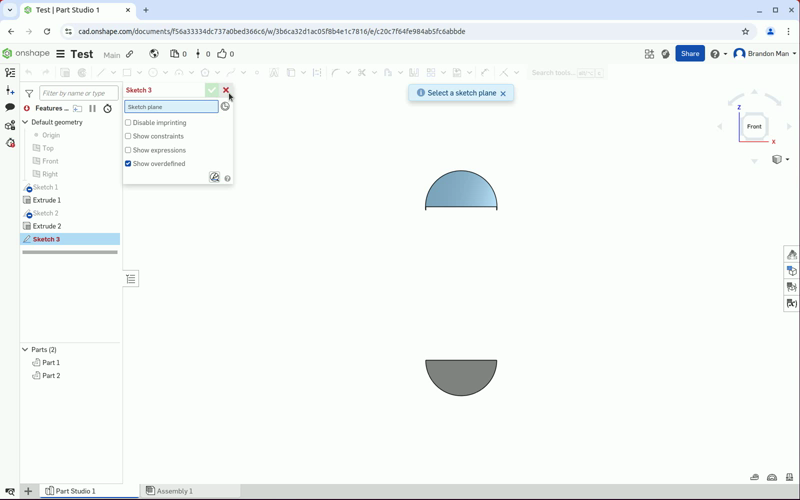
mouse_move(73, 163)
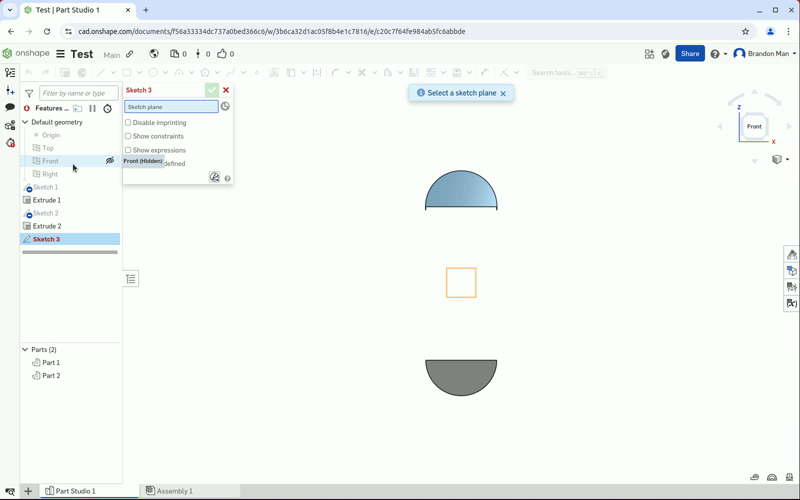
click(73, 163)
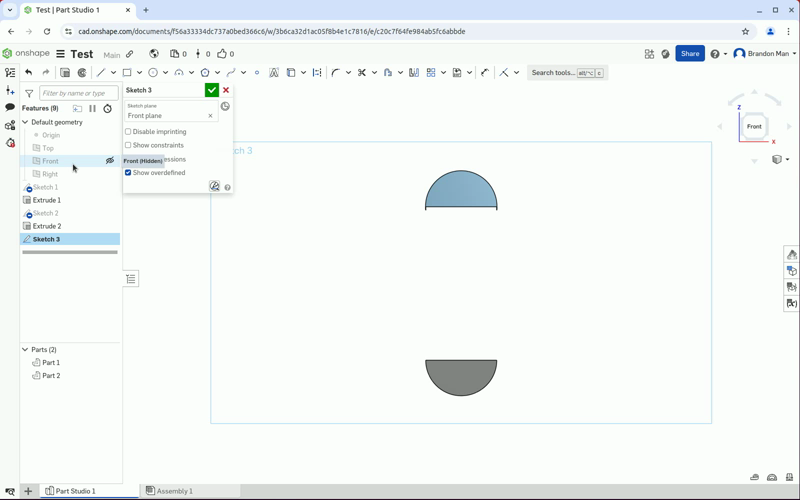
mouse_move(73, 352)
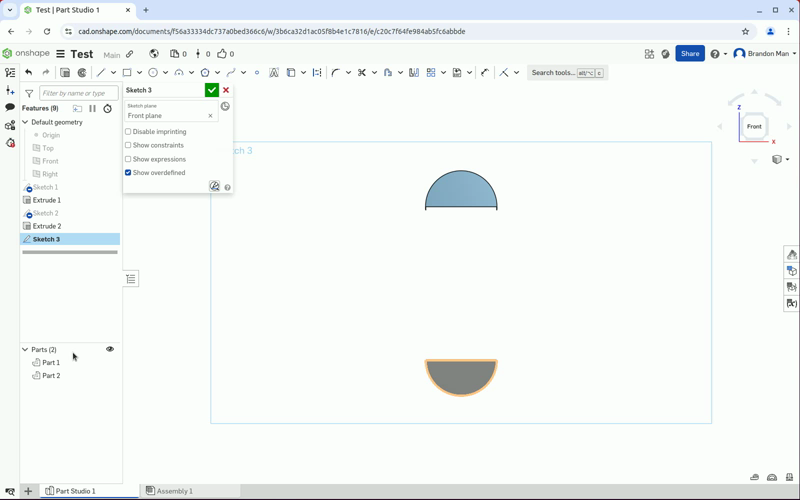
key(y)
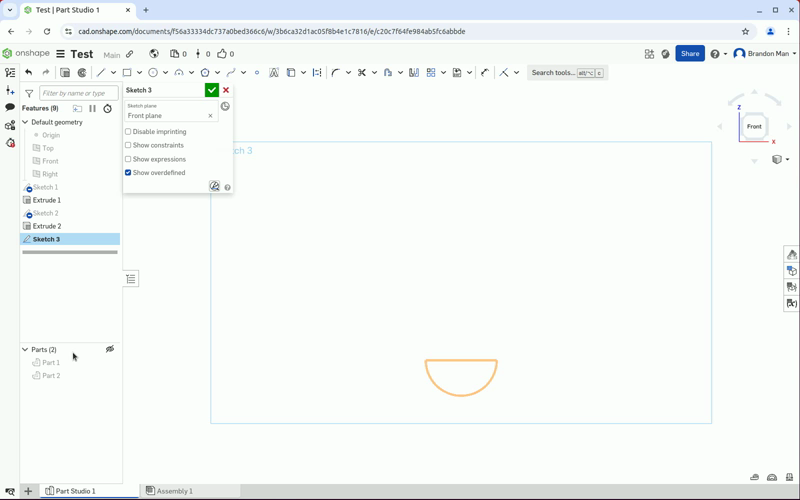
key(a)
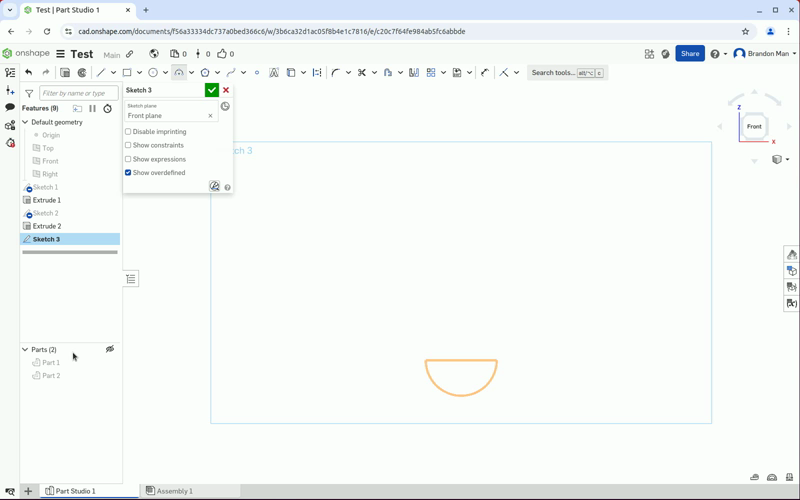
key_down(shift)
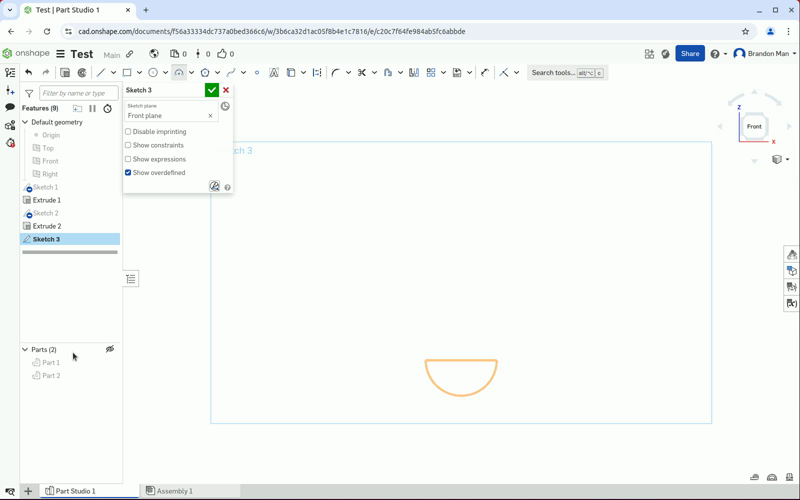
mouse_move(425, 210)
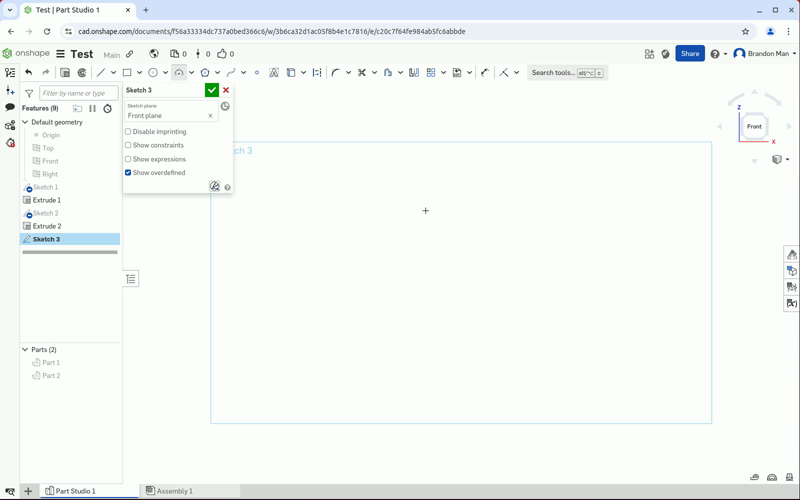
click(425, 210)
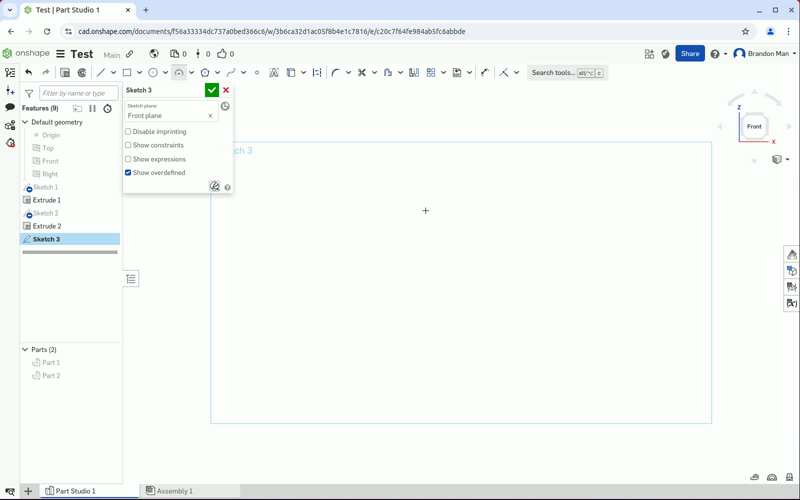
key_up(shift)
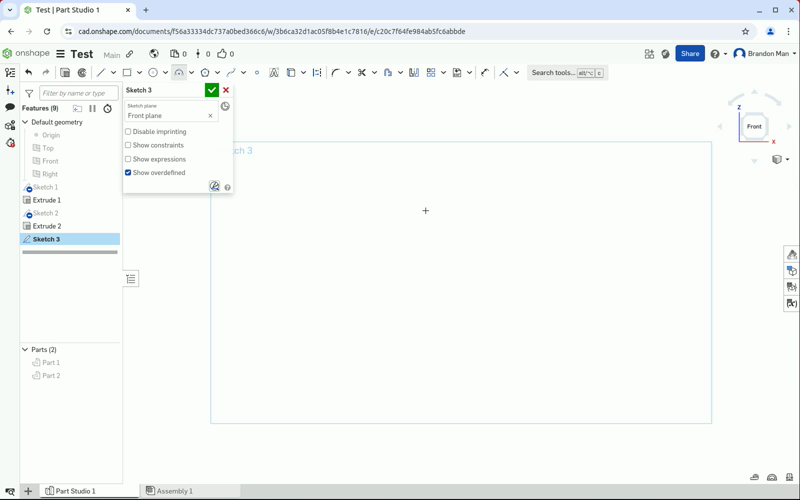
key_down(shift)
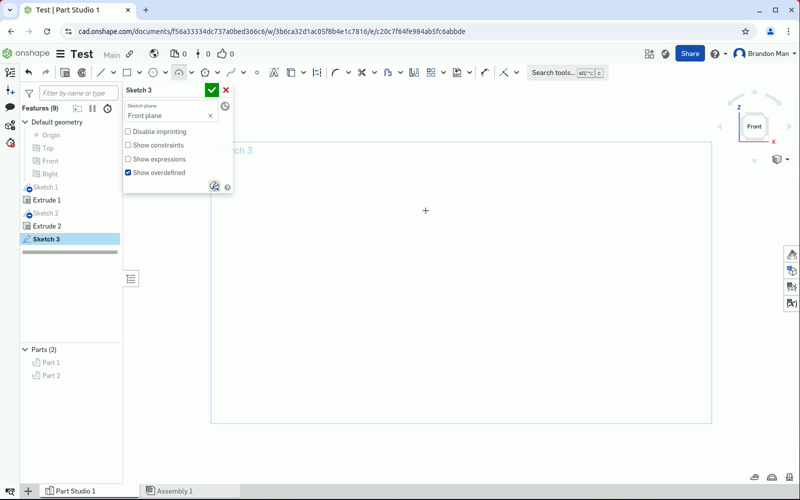
mouse_move(496, 210)
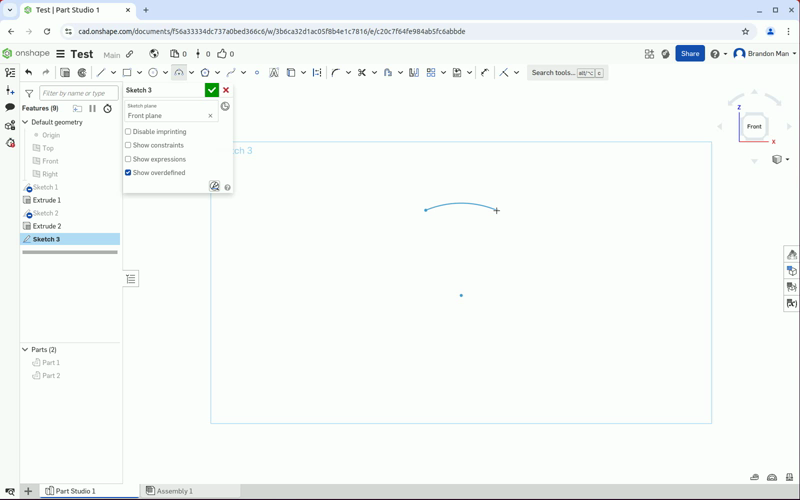
click(496, 210)
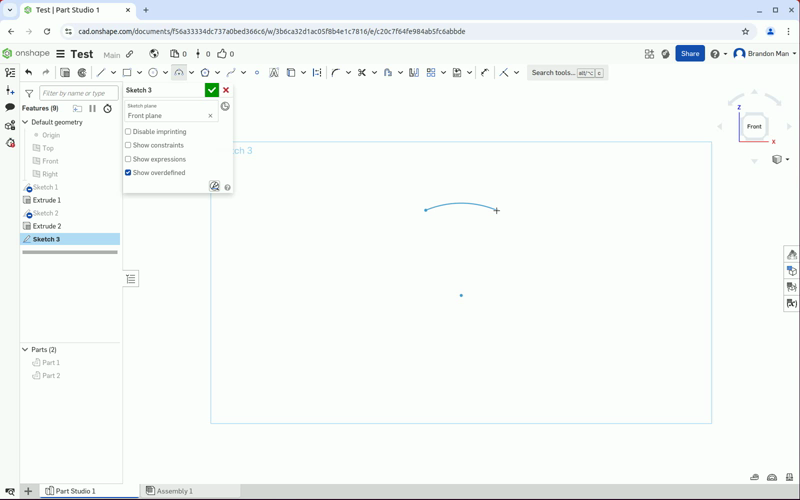
mouse_move(461, 242)
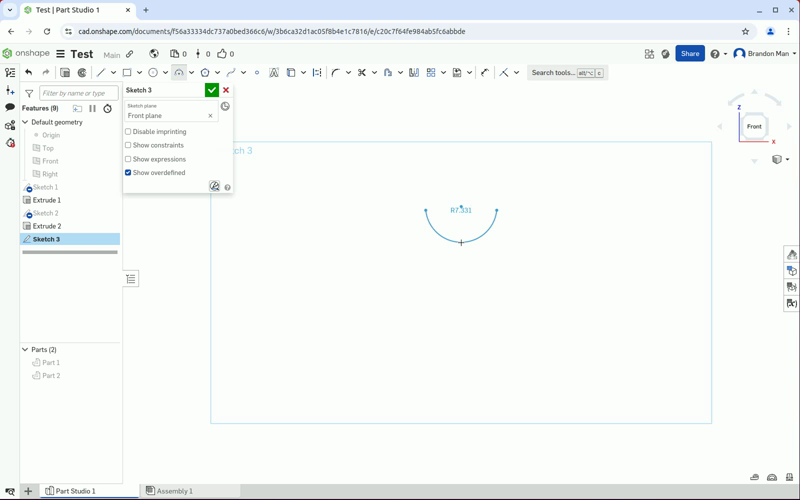
click(461, 242)
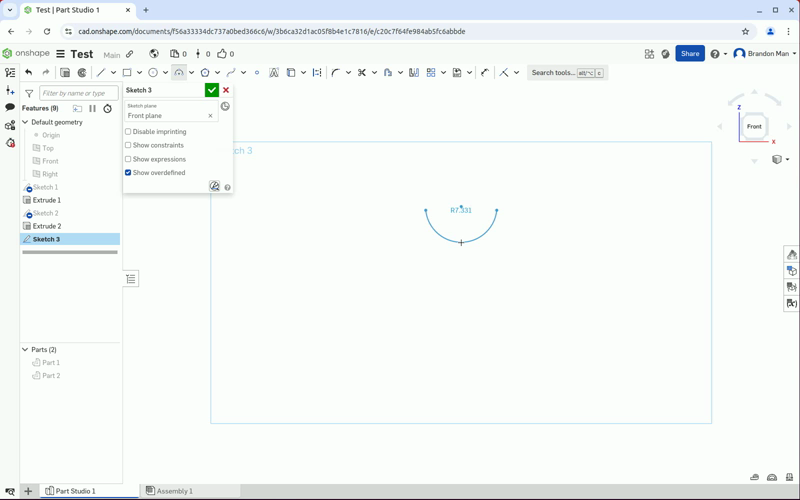
key_up(shift)
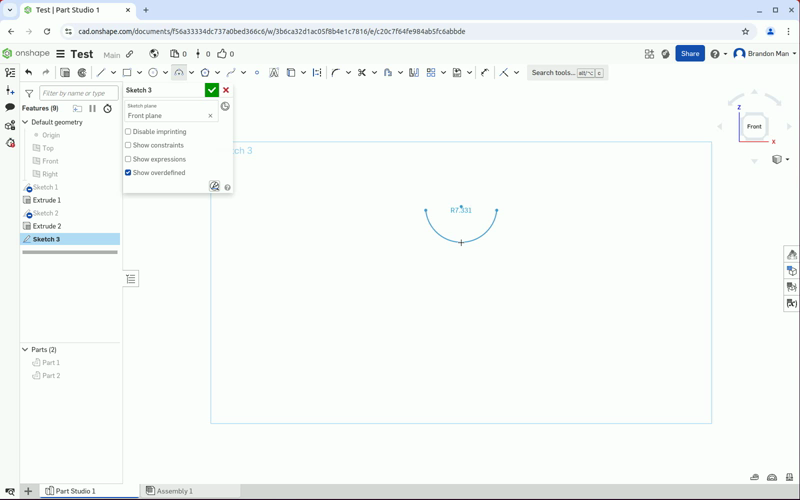
key(esc)
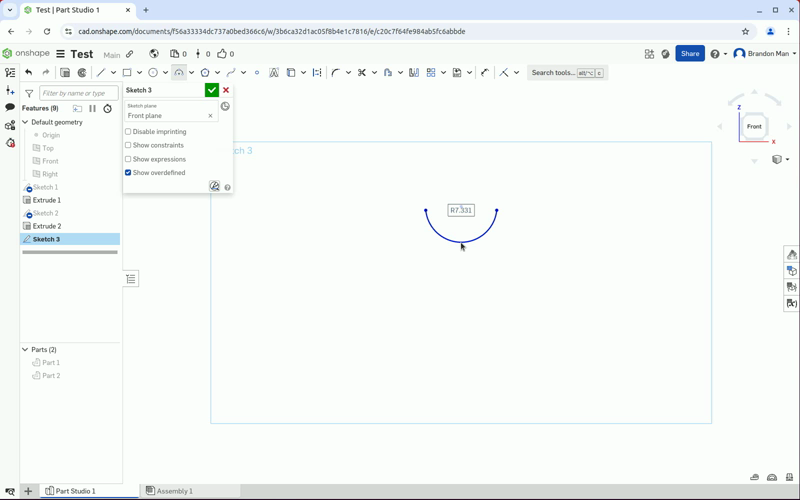
key(l)
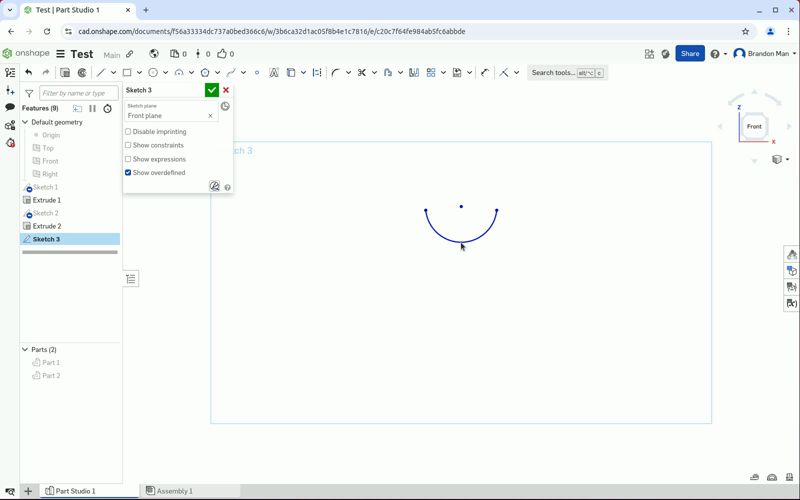
mouse_move(496, 210)
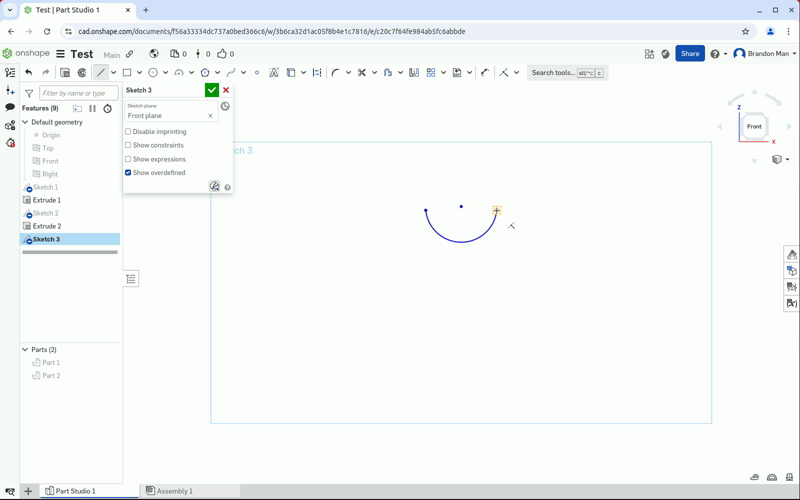
click(496, 210)
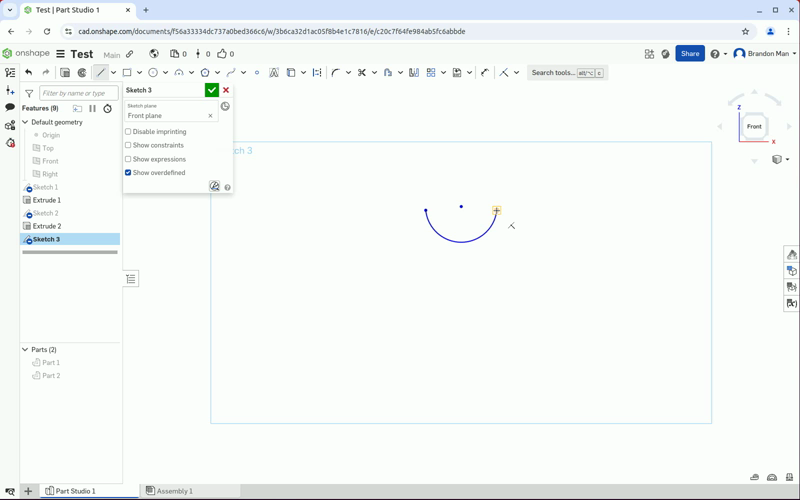
key_down(shift)
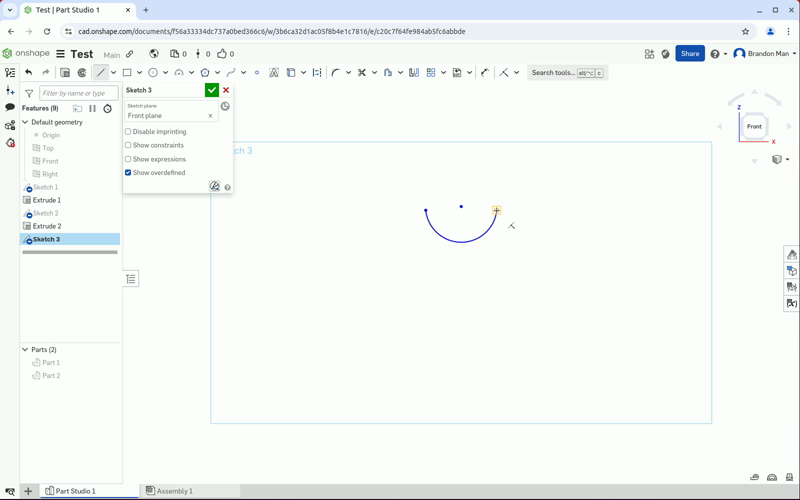
mouse_move(526, 210)
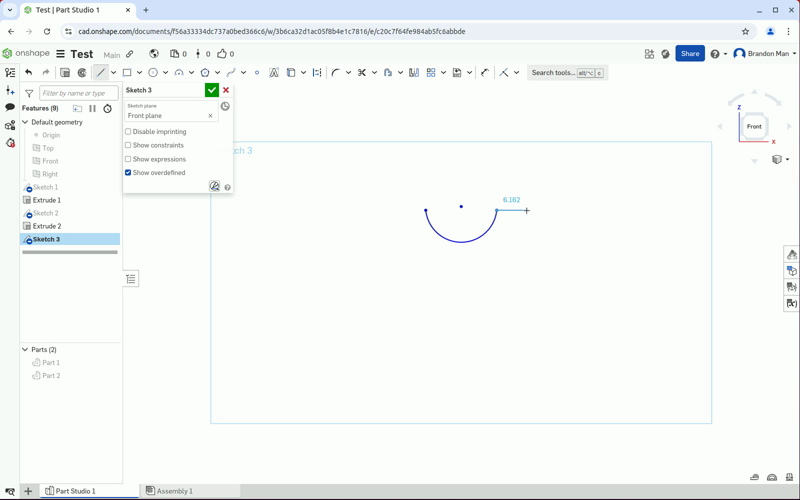
mouse_move(496, 206)
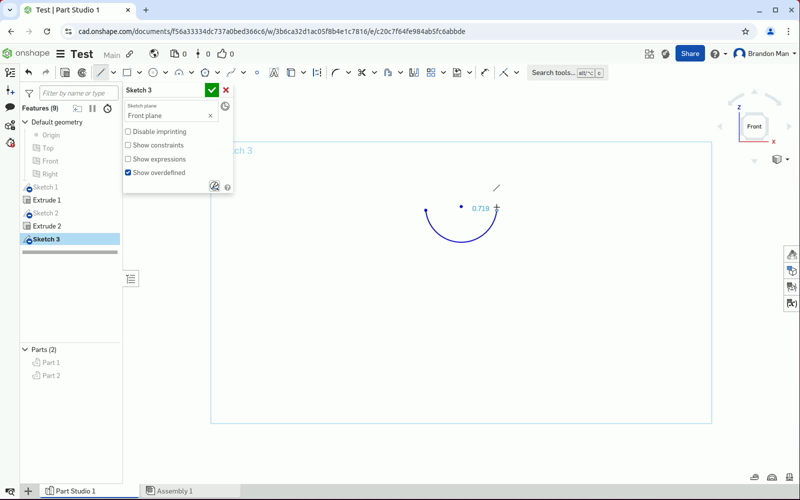
scroll(6)
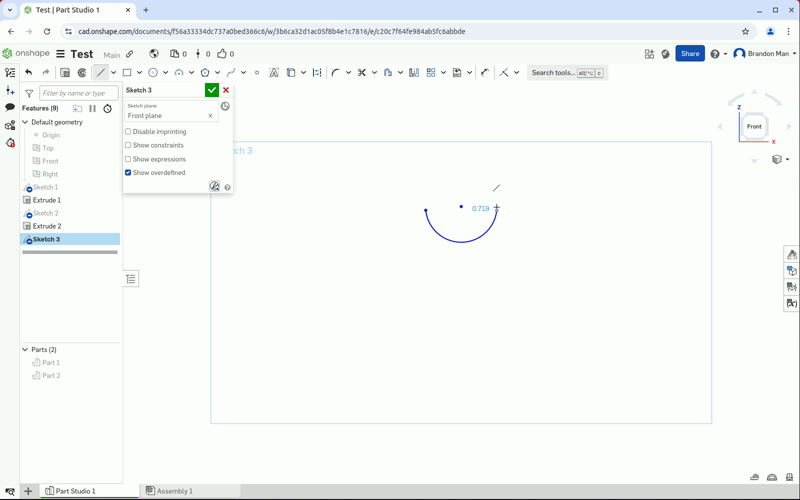
scroll(6)
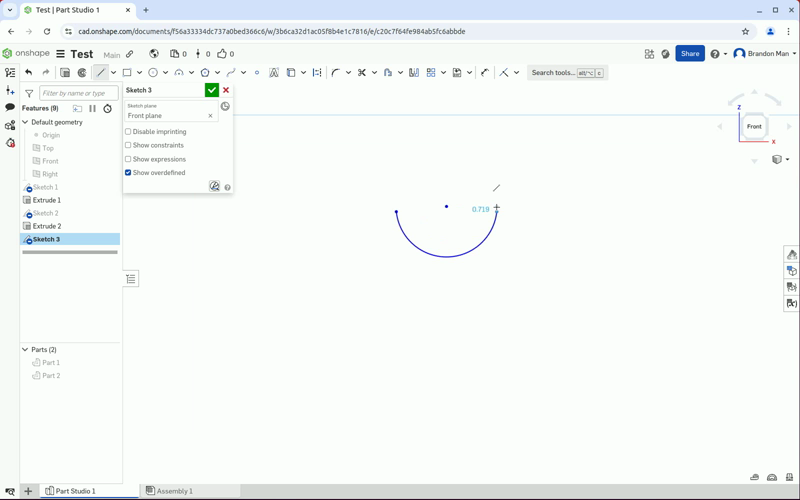
scroll(6)
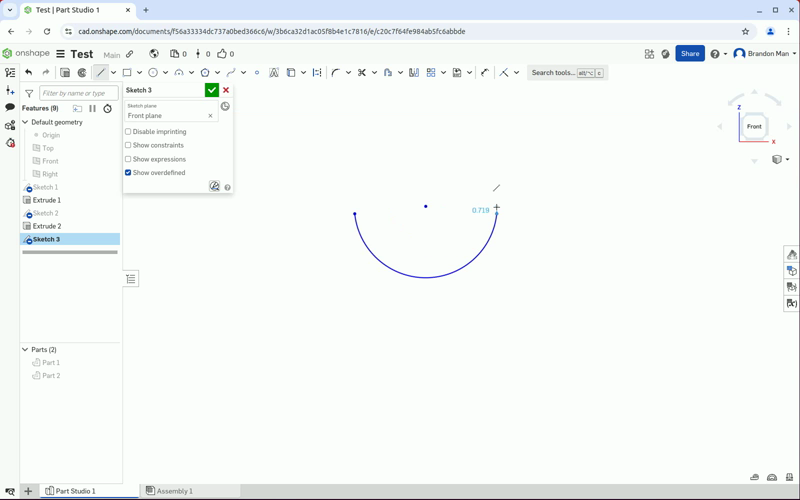
scroll(6)
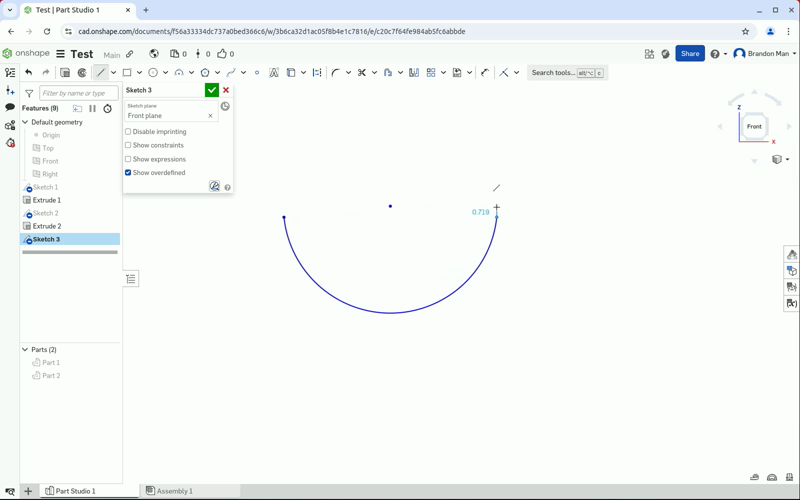
scroll(6)
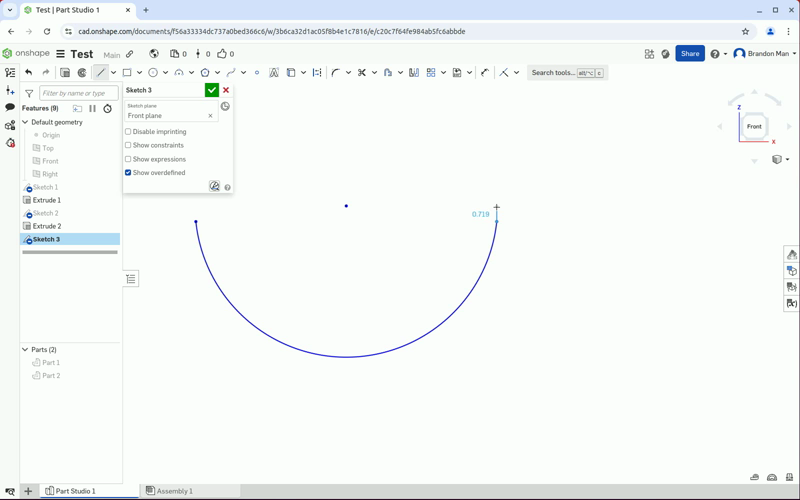
scroll(6)
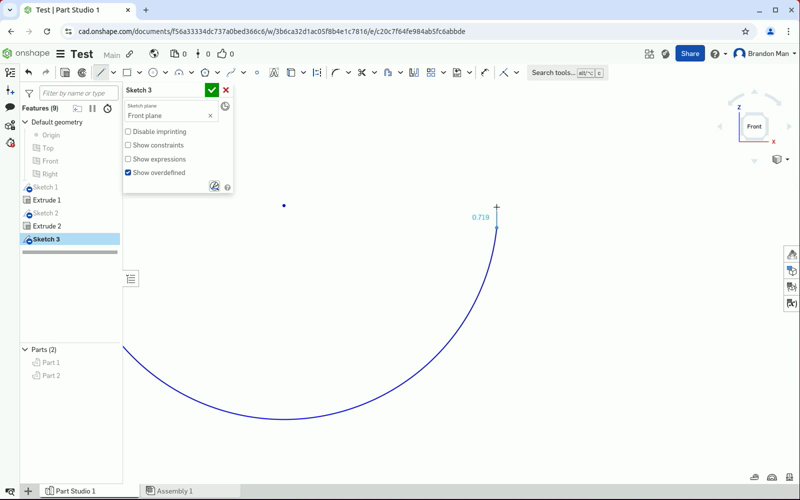
scroll(6)
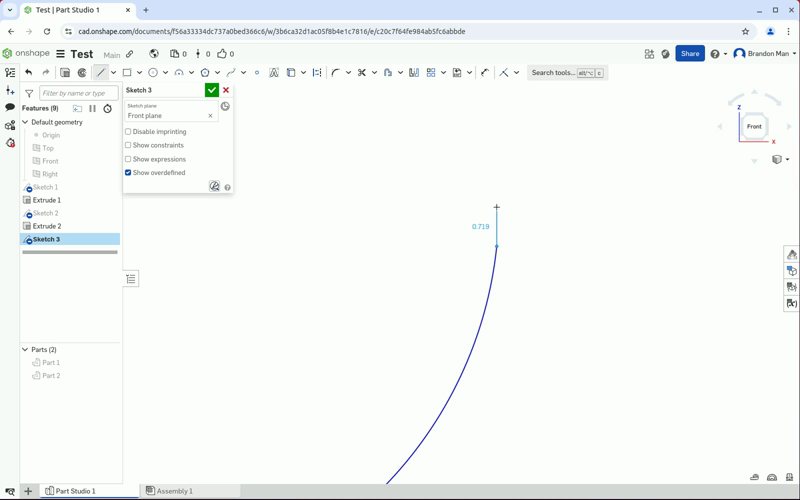
click(496, 206)
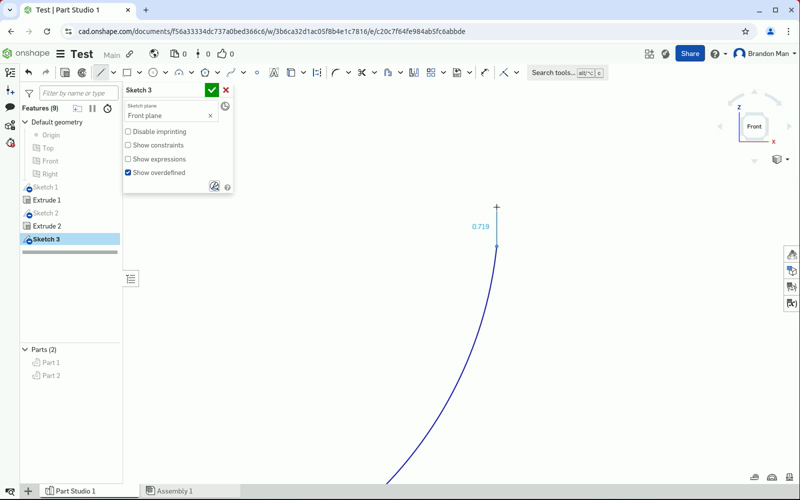
scroll(-6)
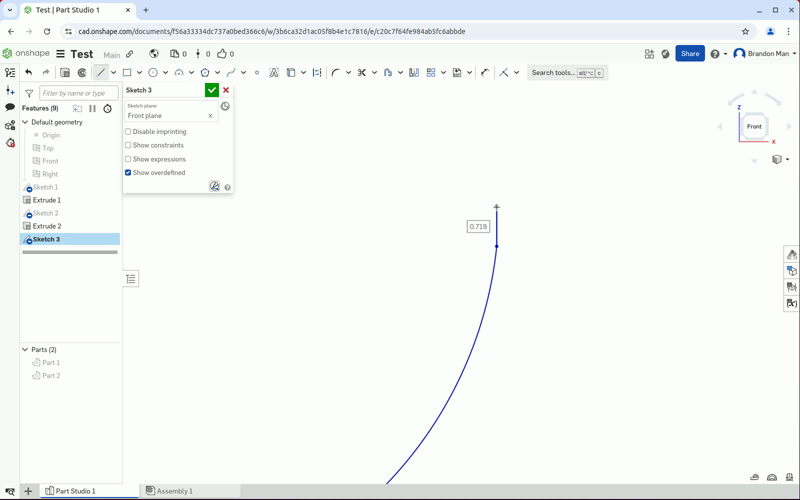
scroll(-6)
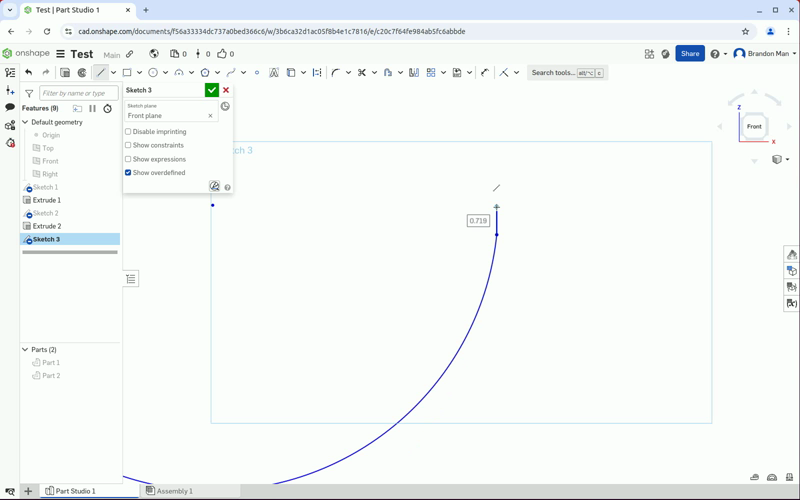
scroll(-6)
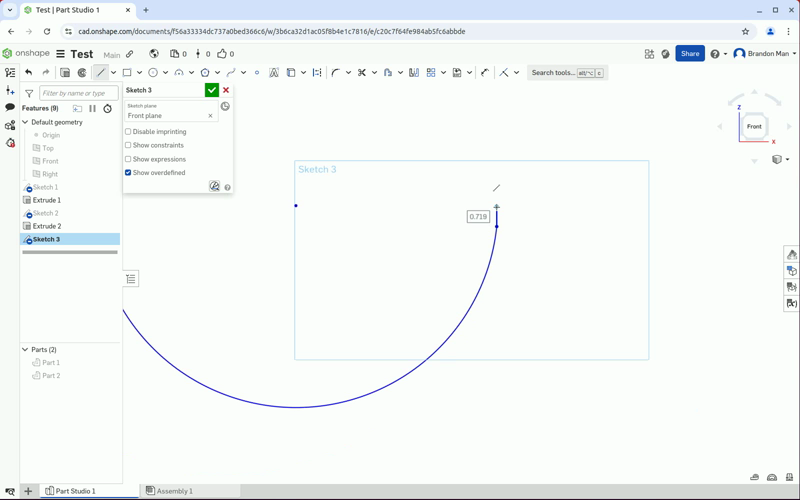
scroll(-6)
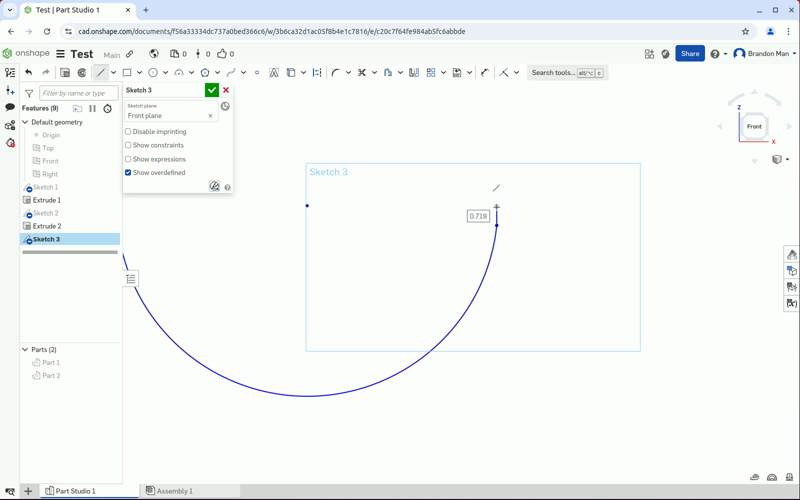
scroll(-6)
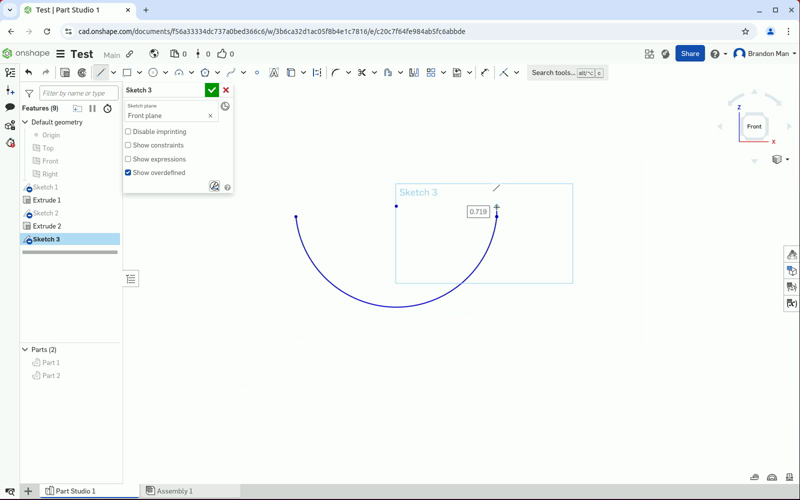
scroll(-6)
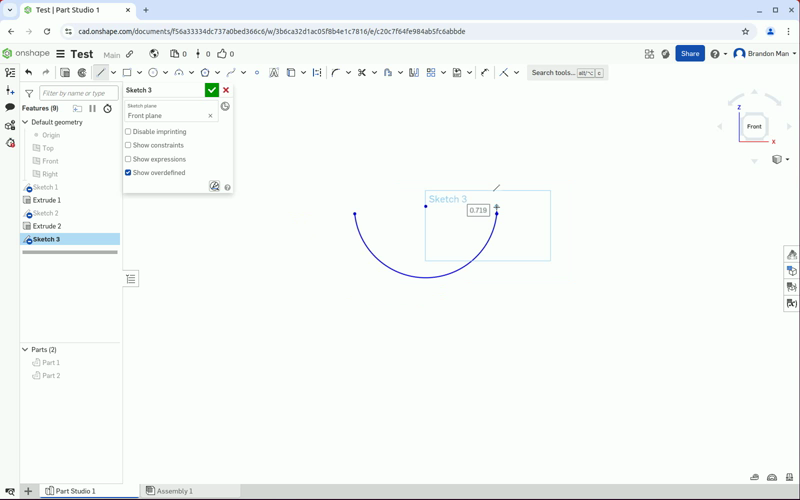
scroll(-6)
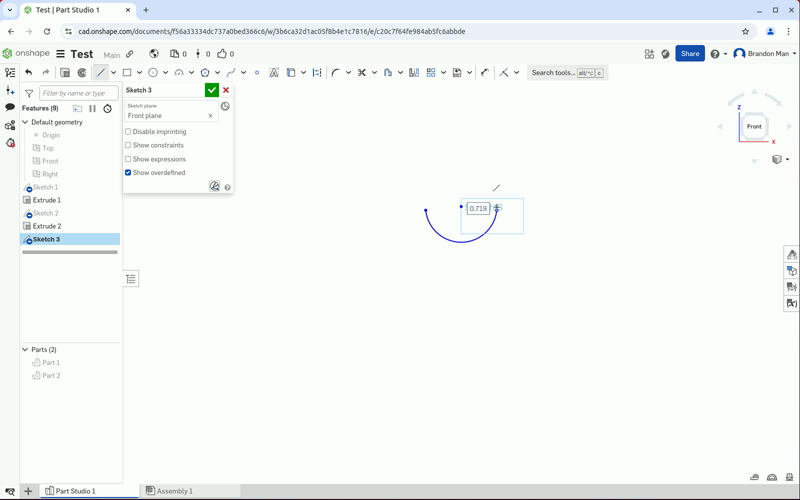
key_up(shift)
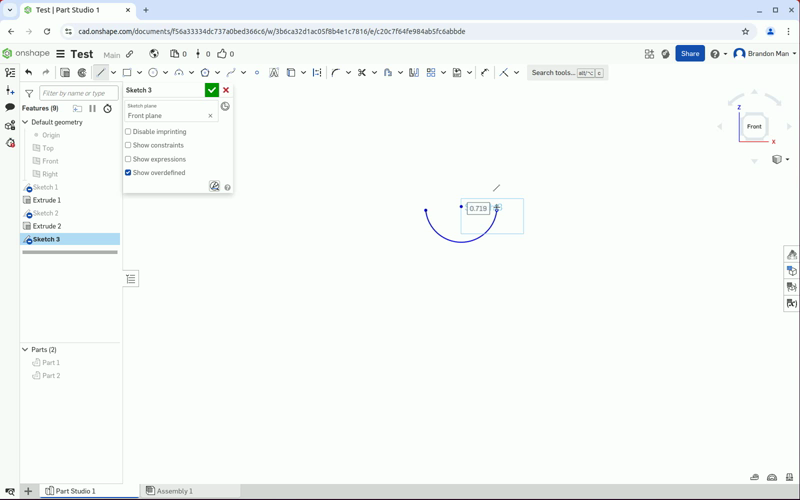
key_down(shift)
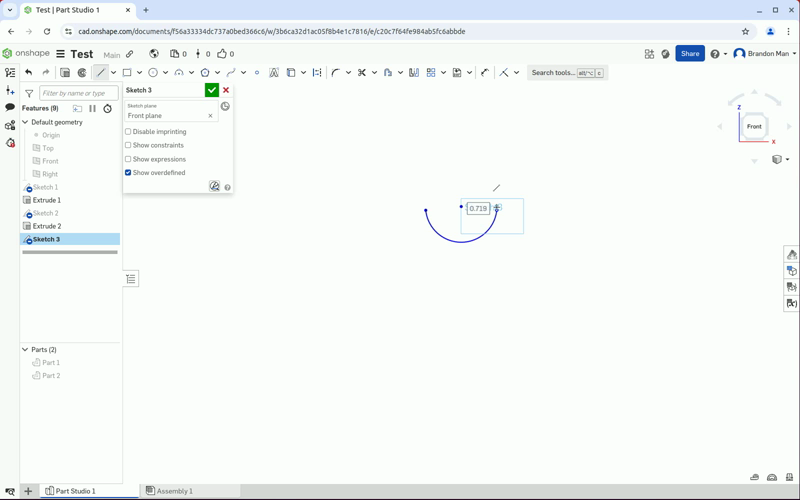
mouse_move(425, 206)
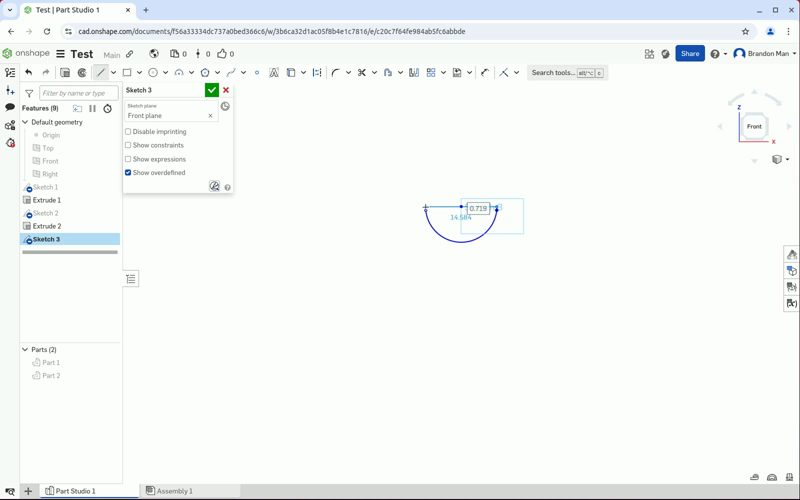
scroll(6)
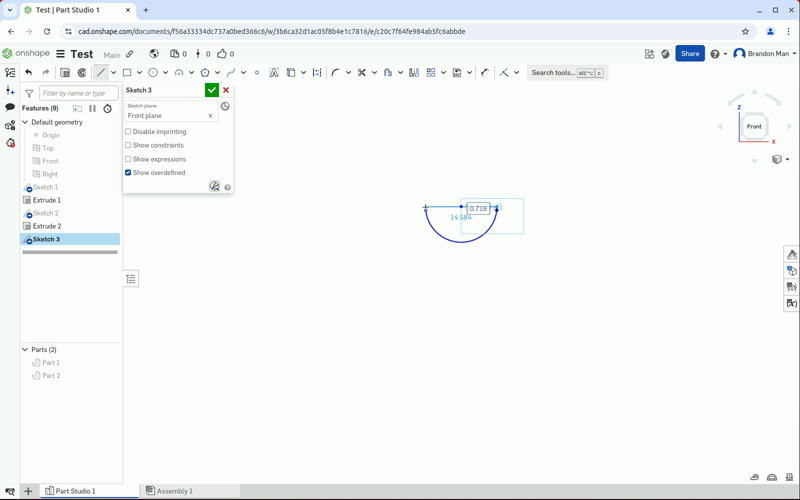
scroll(6)
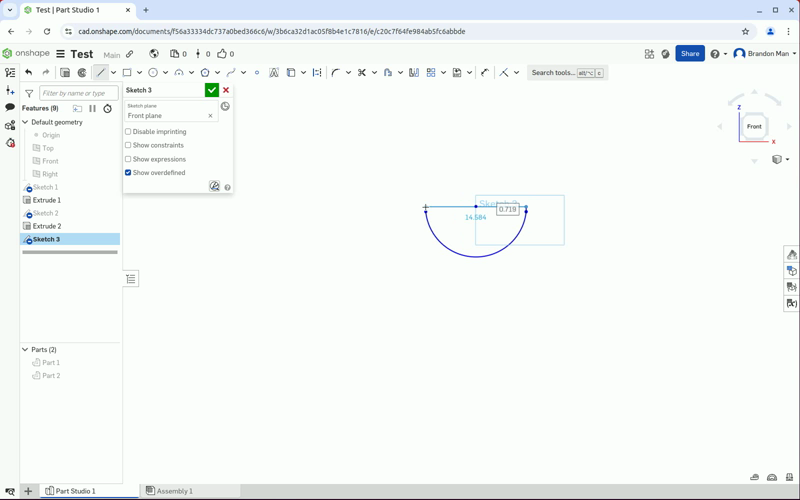
scroll(6)
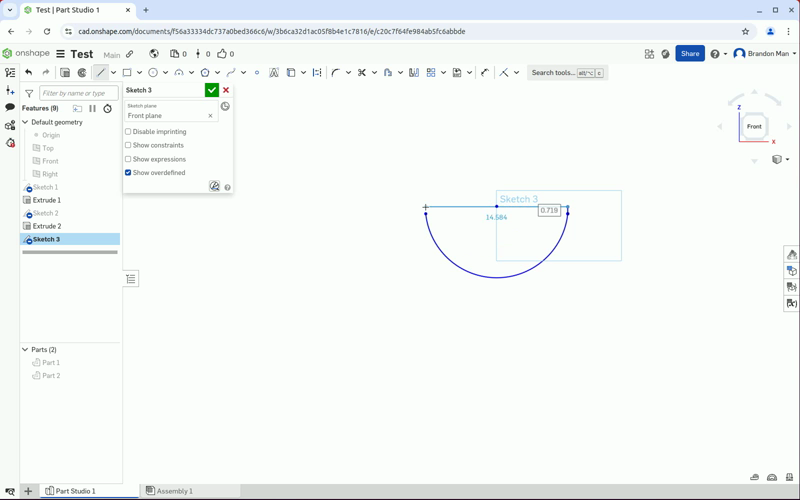
scroll(6)
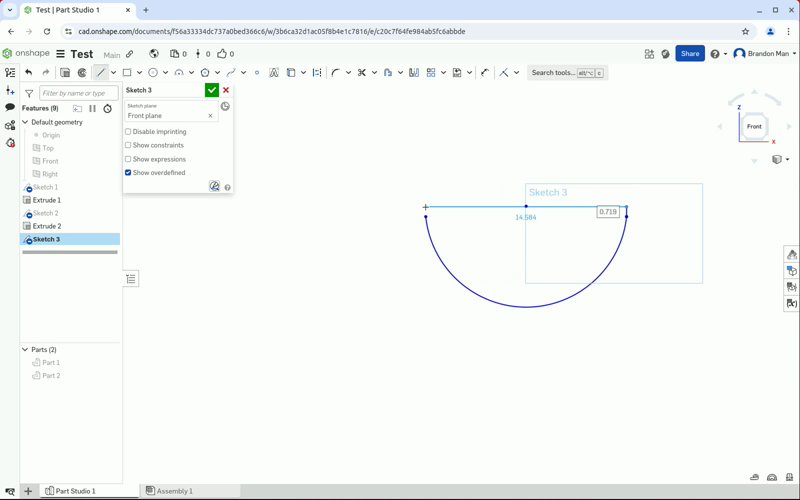
scroll(6)
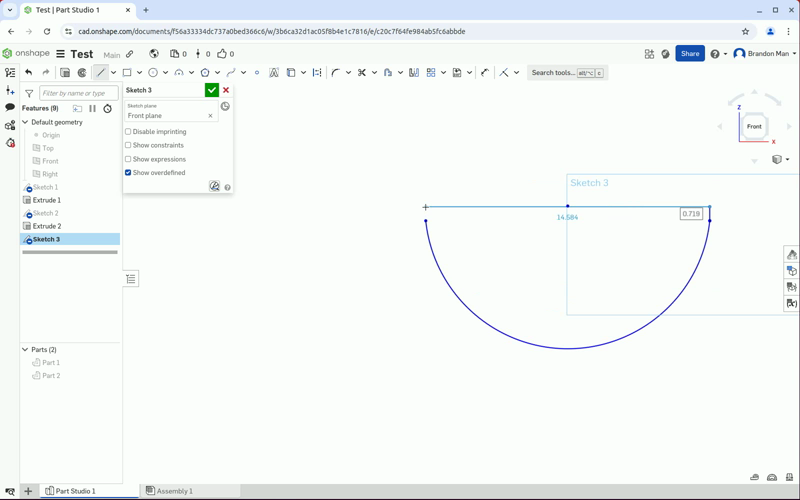
scroll(6)
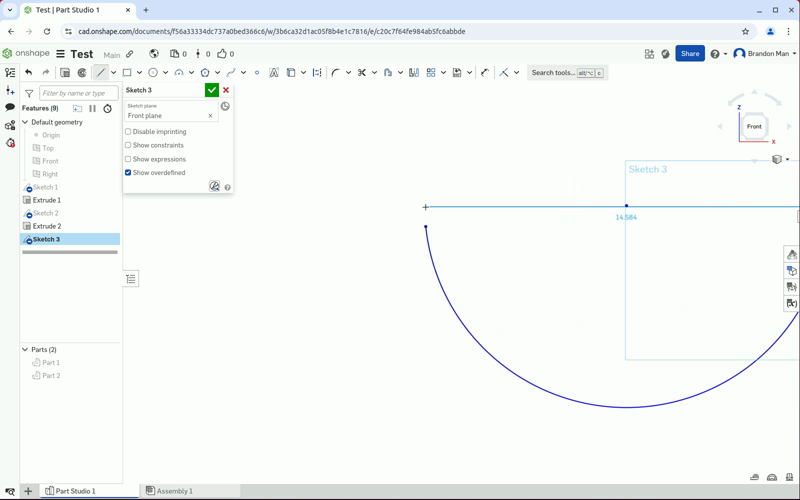
scroll(6)
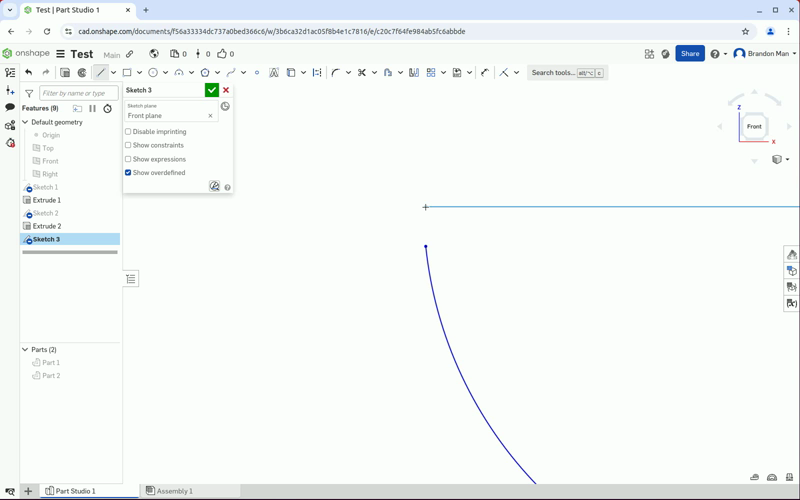
click(425, 206)
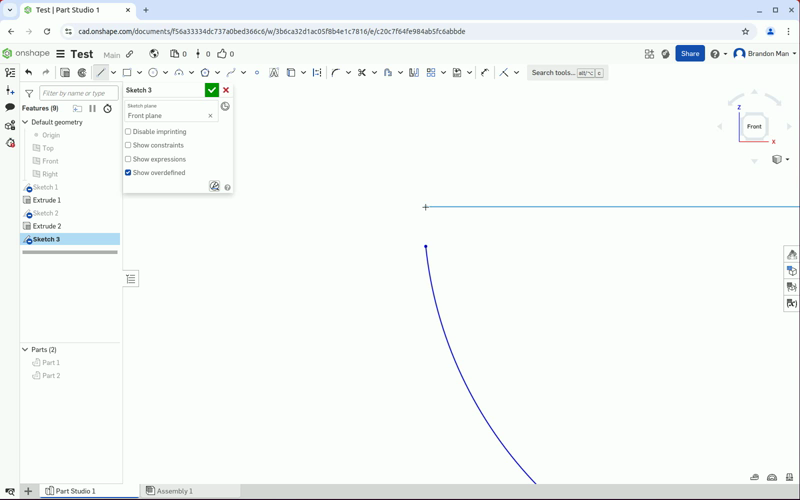
scroll(-6)
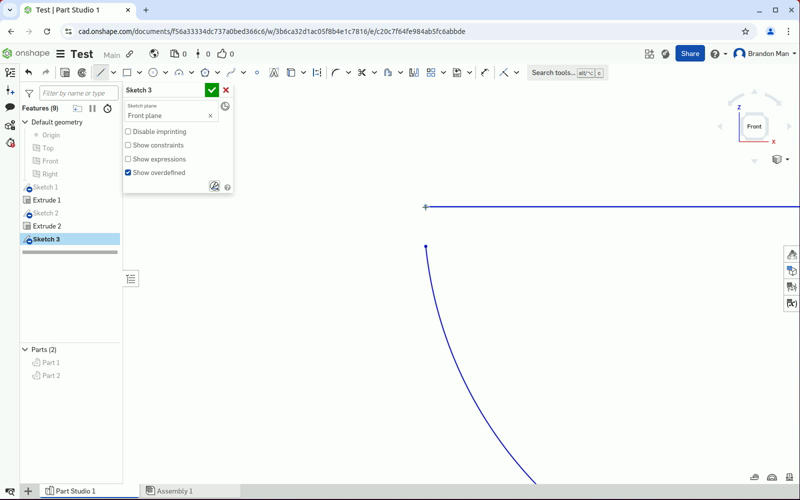
scroll(-6)
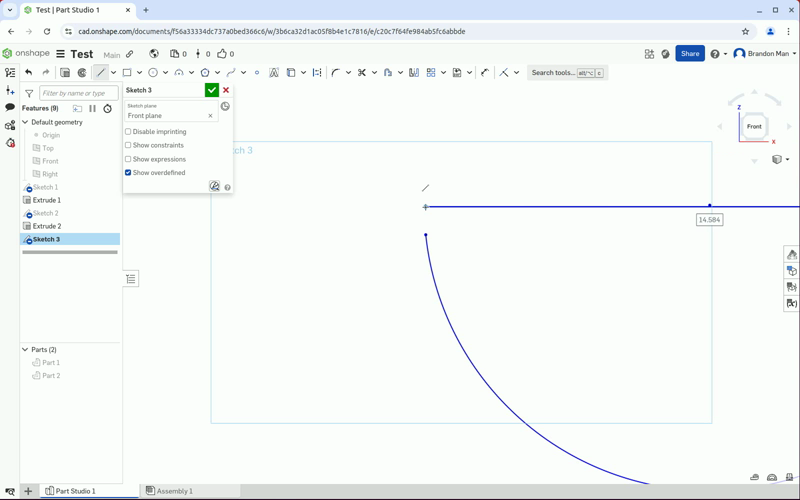
scroll(-6)
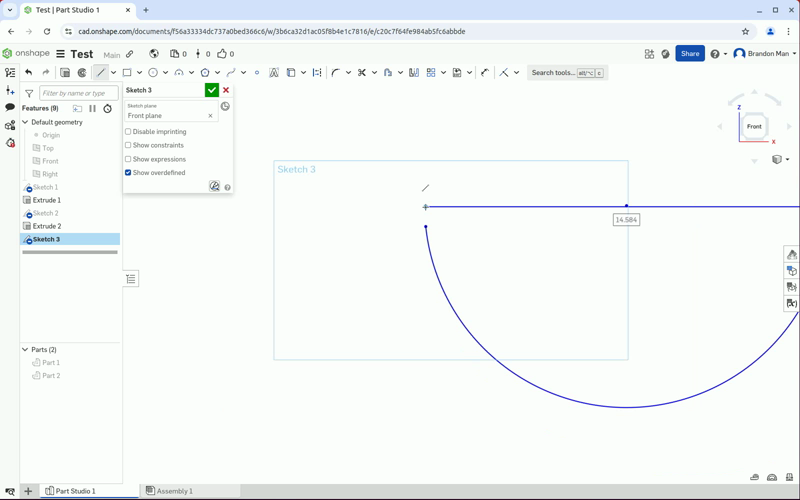
scroll(-6)
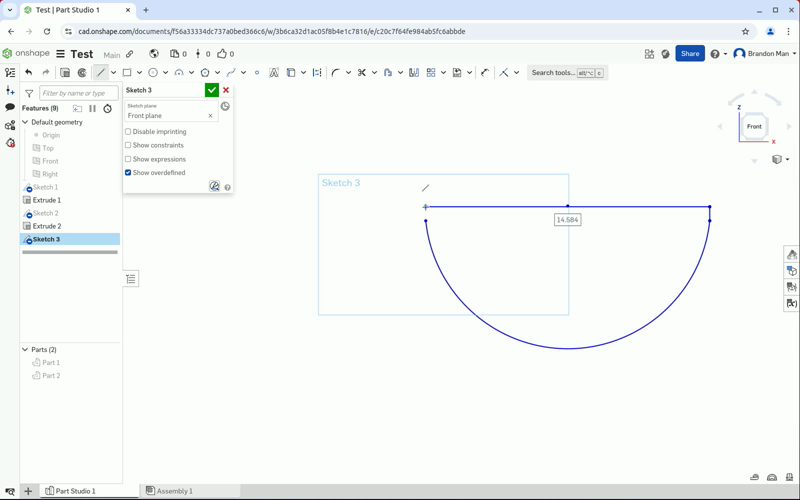
scroll(-6)
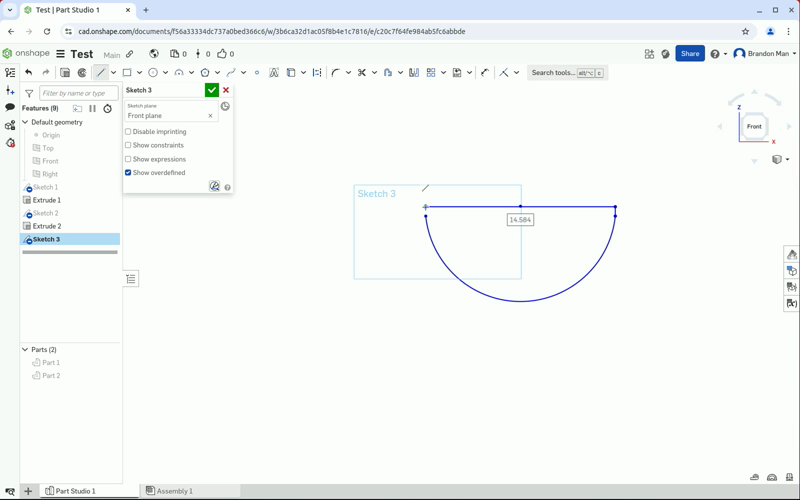
scroll(-6)
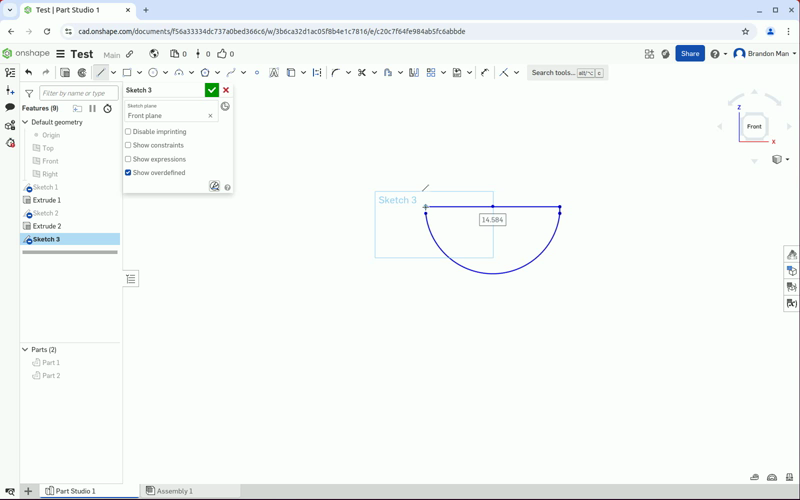
scroll(-6)
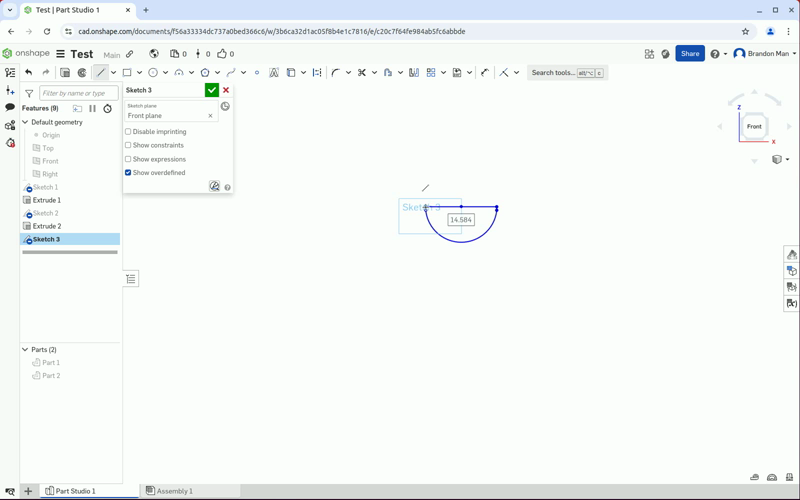
key_up(shift)
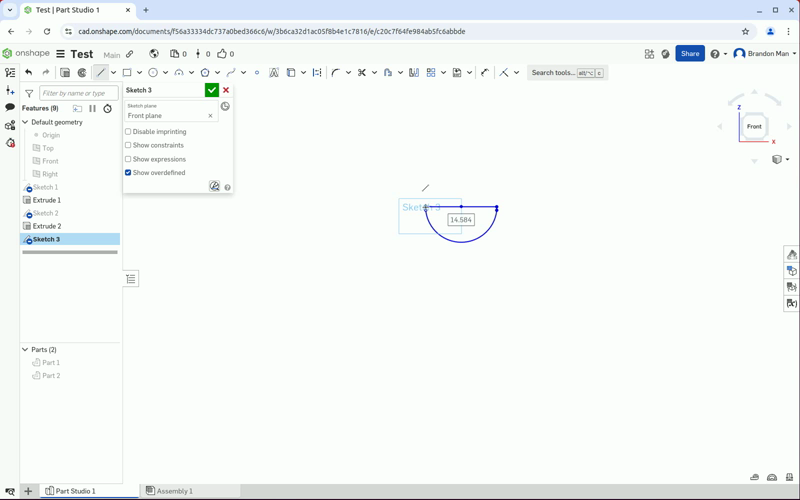
mouse_move(455, 206)
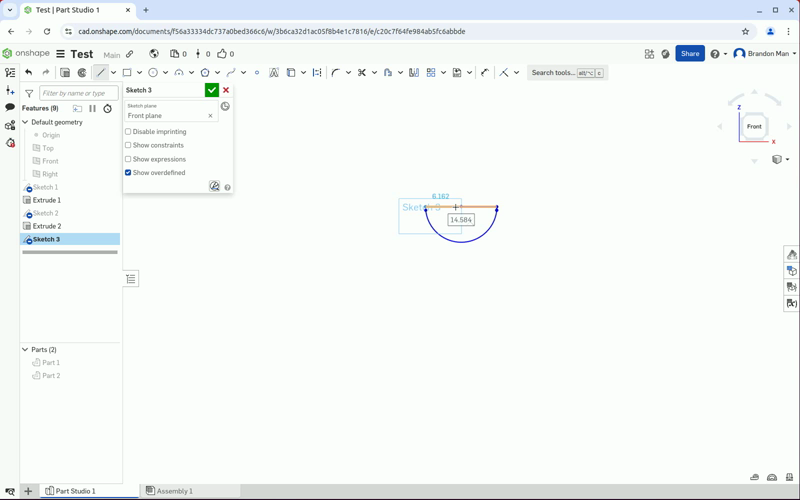
key_down(shift)
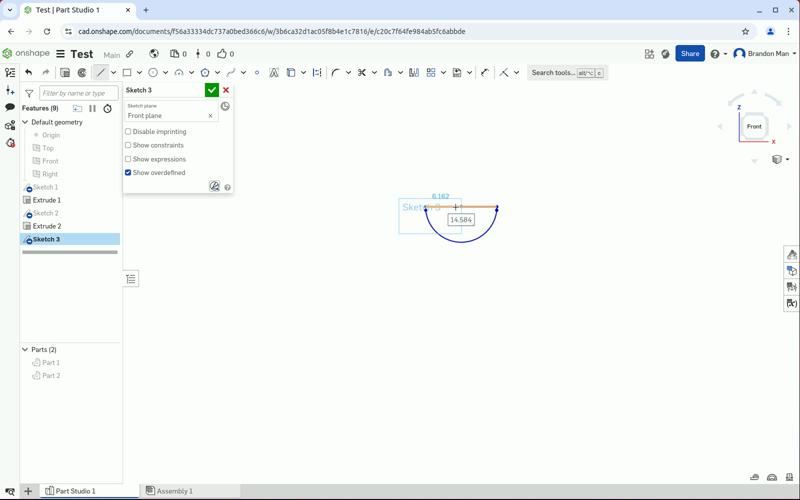
mouse_move(425, 210)
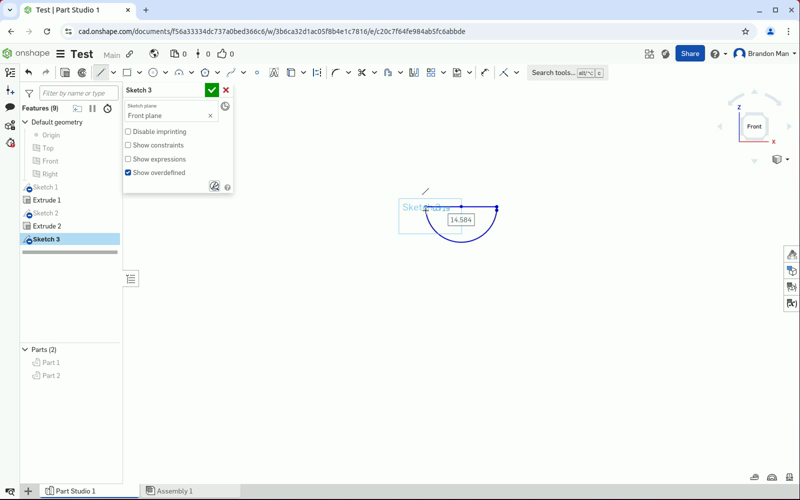
scroll(6)
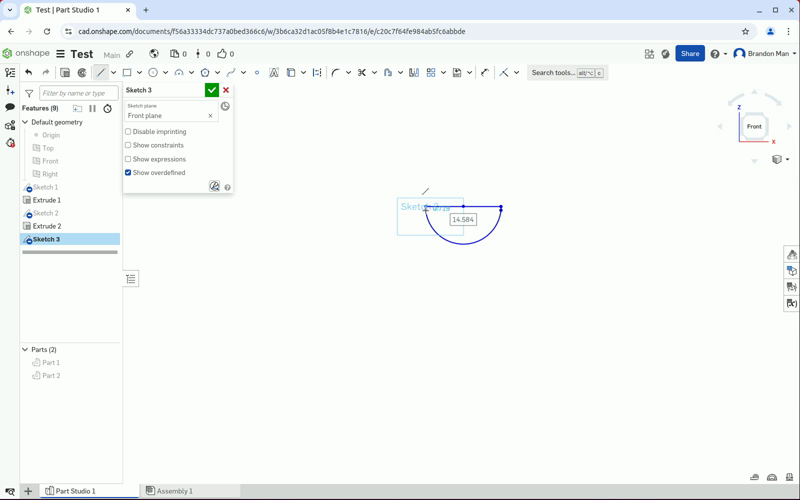
scroll(6)
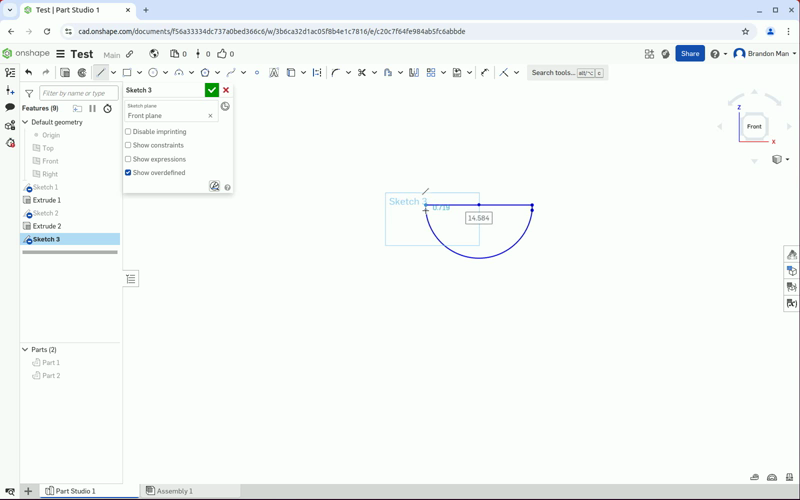
scroll(6)
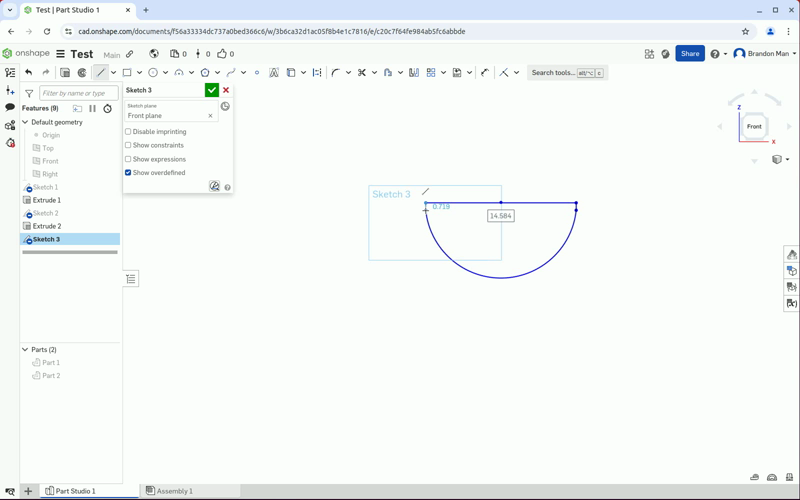
scroll(6)
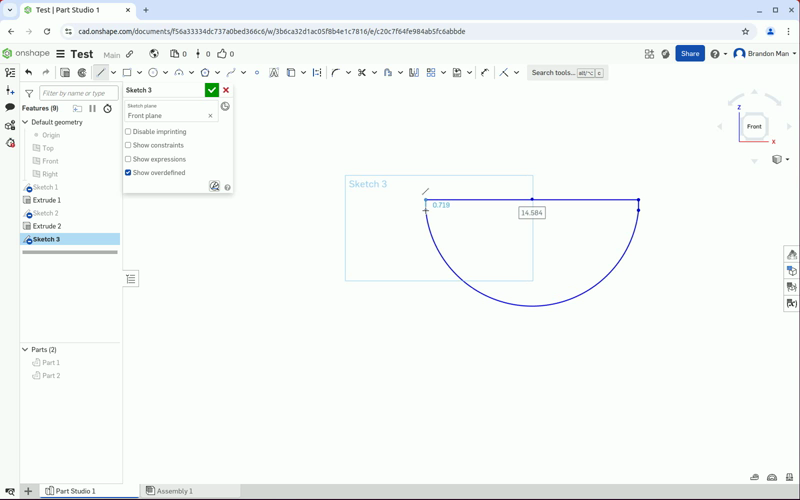
scroll(6)
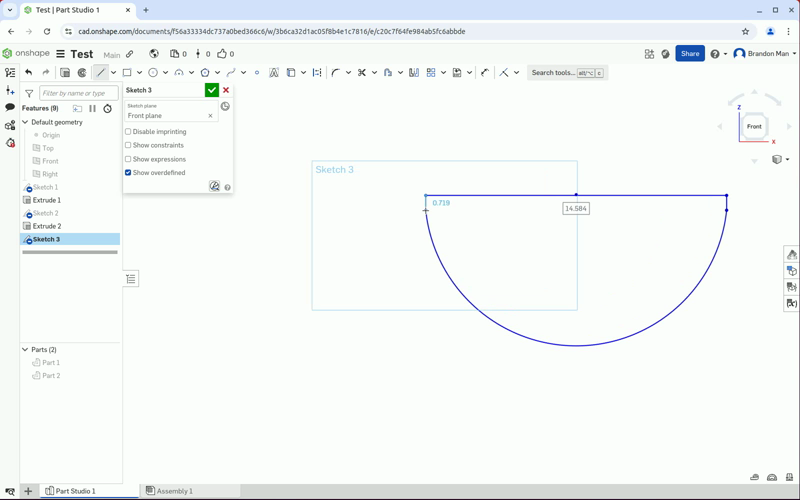
scroll(6)
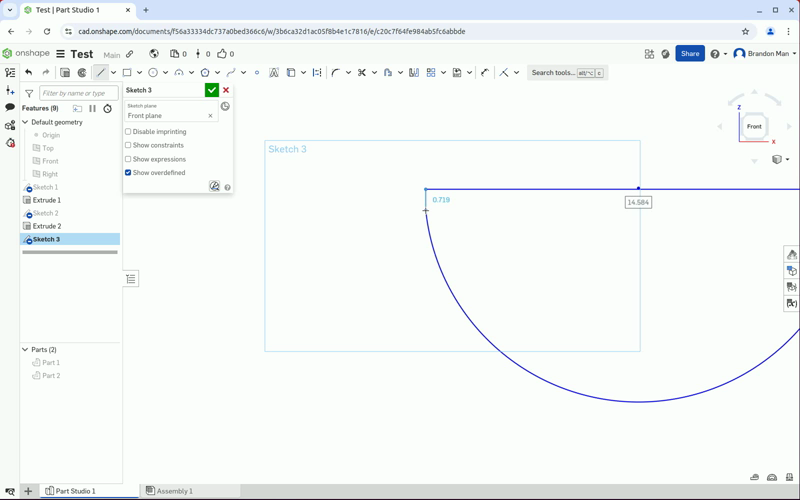
scroll(6)
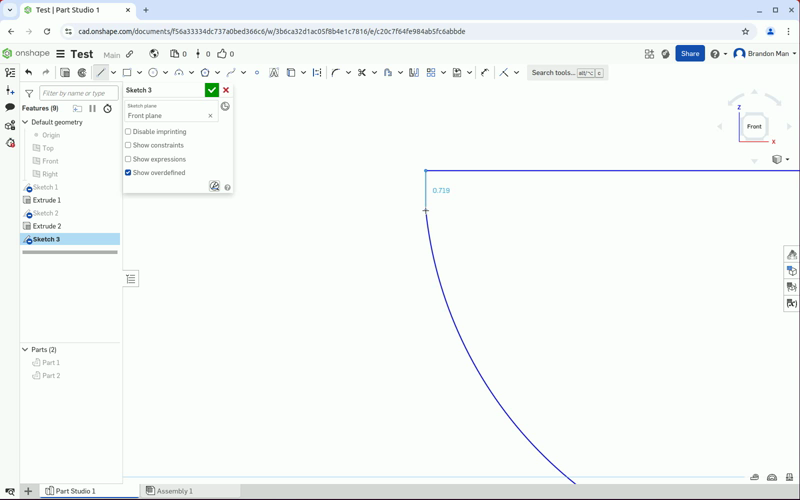
key_up(shift)
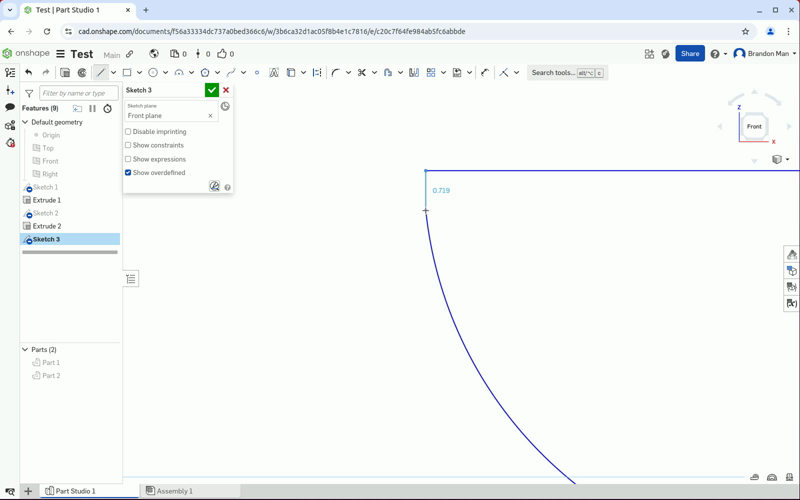
click(425, 210)
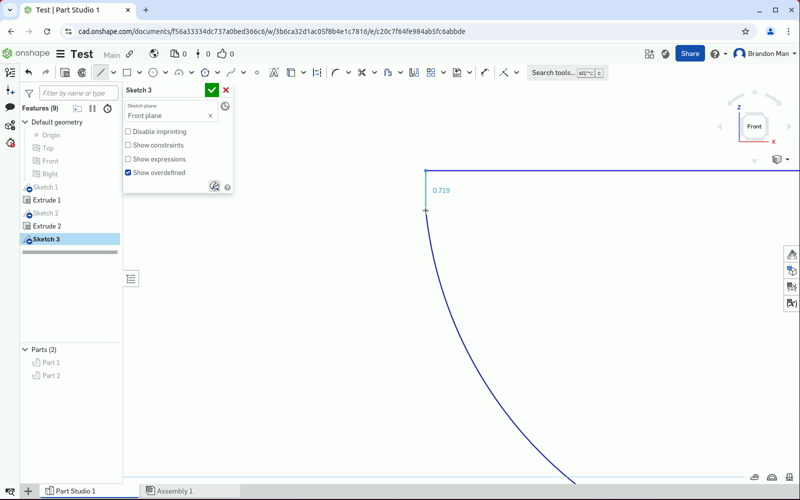
scroll(-6)
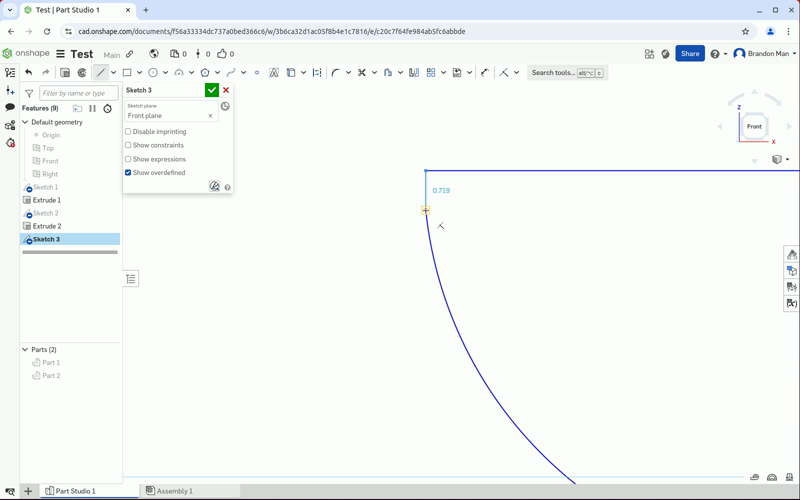
scroll(-6)
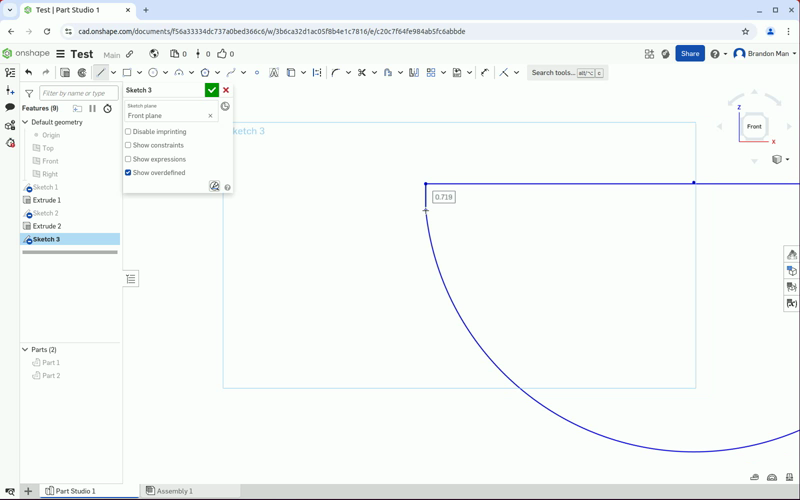
scroll(-6)
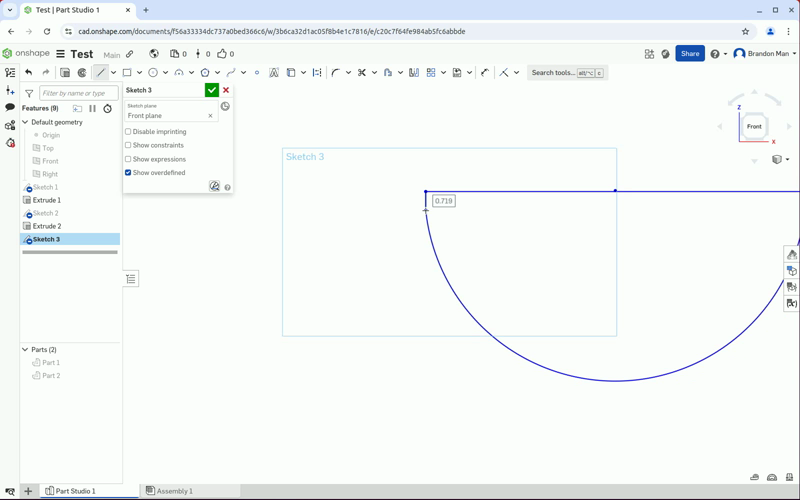
scroll(-6)
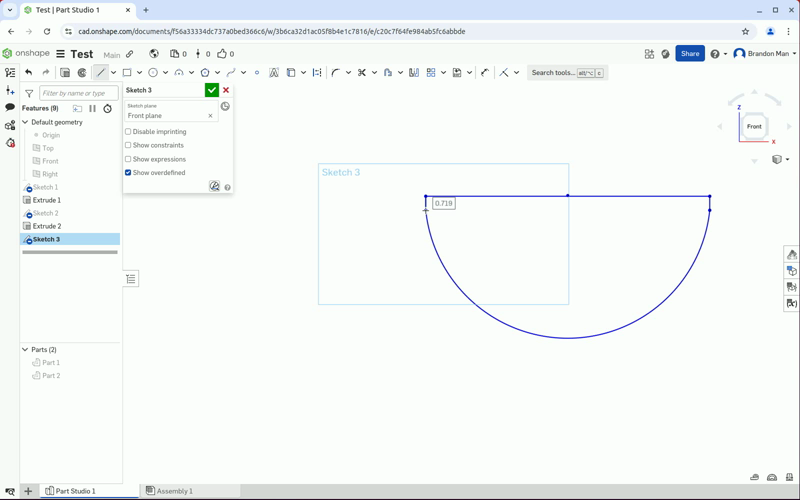
scroll(-6)
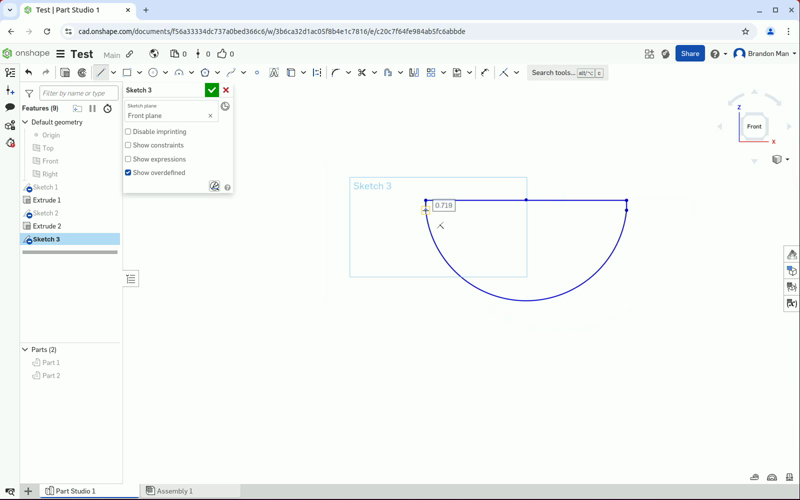
scroll(-6)
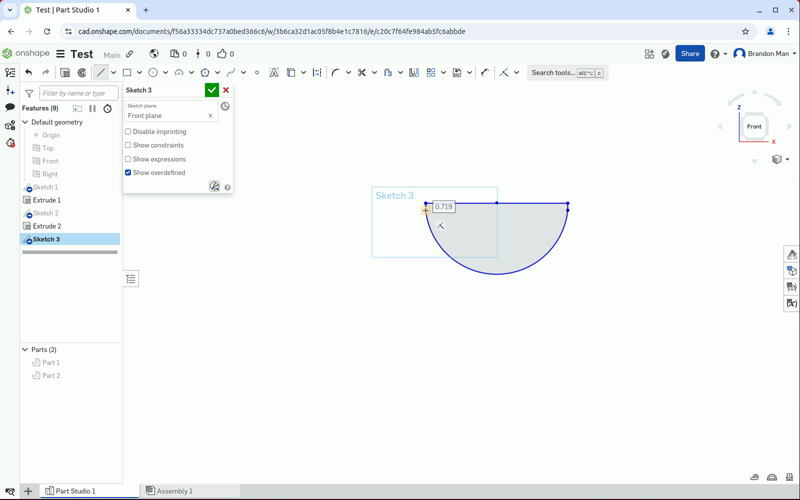
scroll(-6)
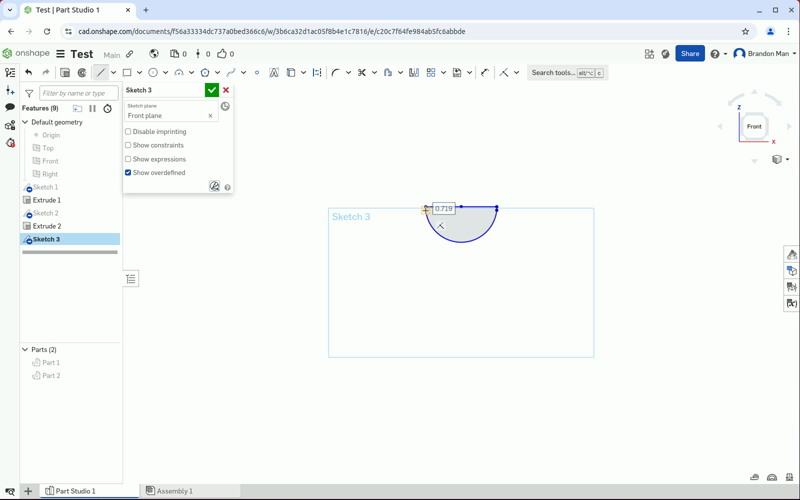
key(esc)
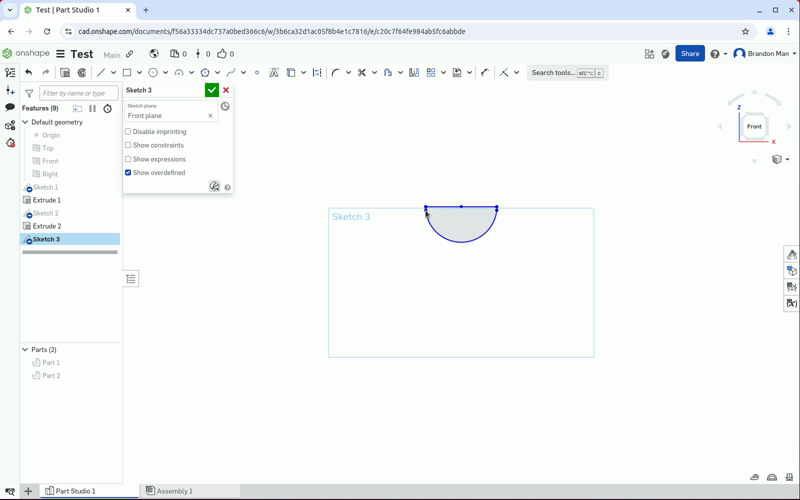
mouse_move(437, 220)
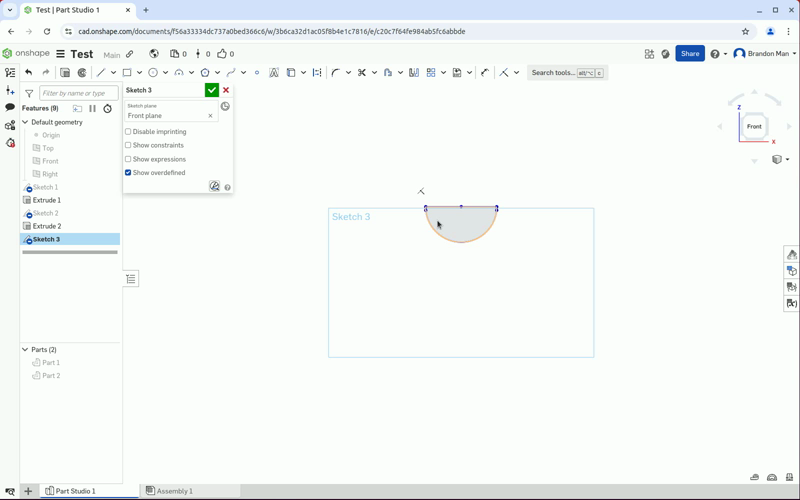
click(437, 220)
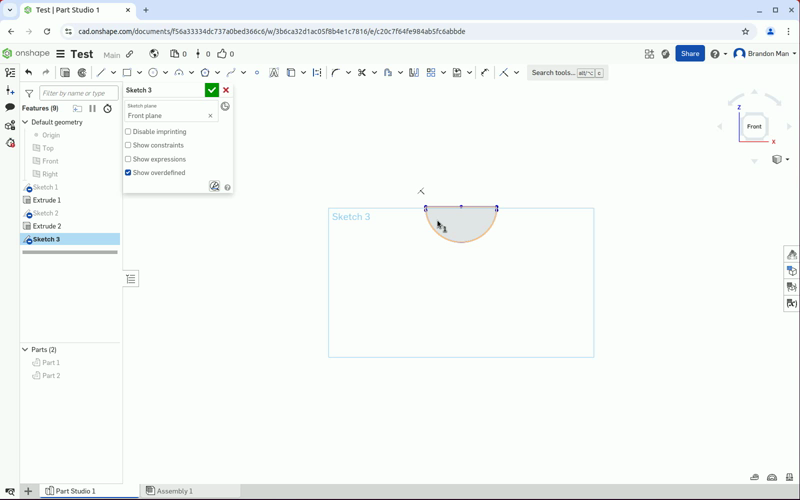
mouse_move(73, 352)
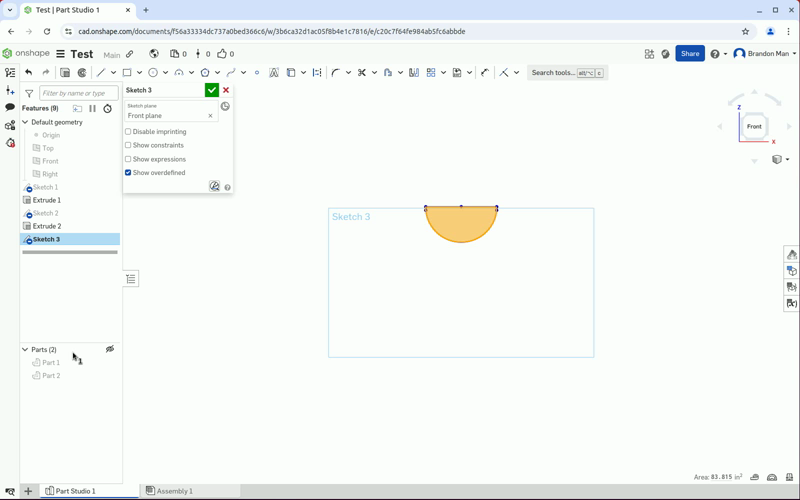
key(shift+y)
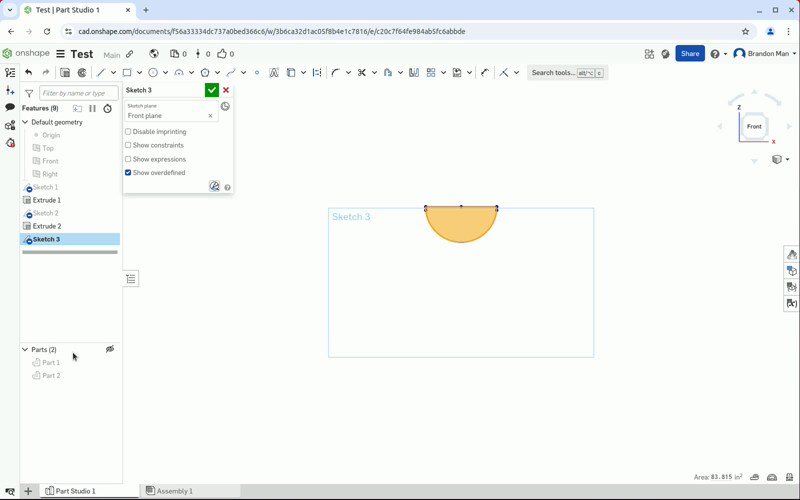
key(shift+e)
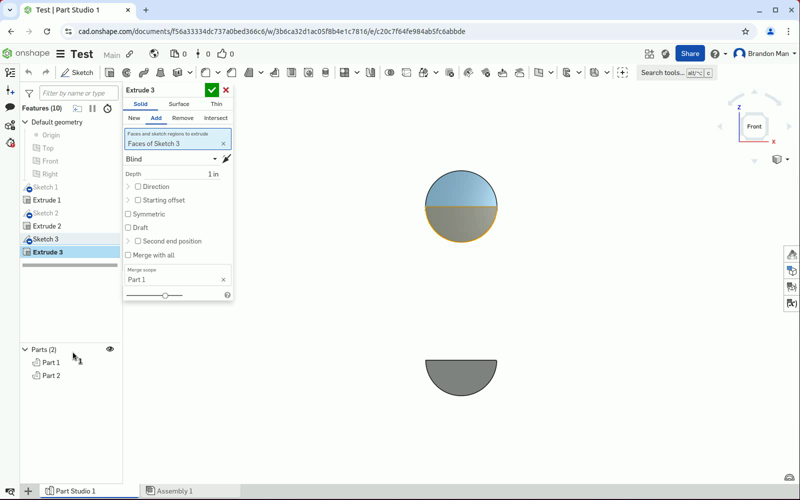
mouse_move(143, 106)
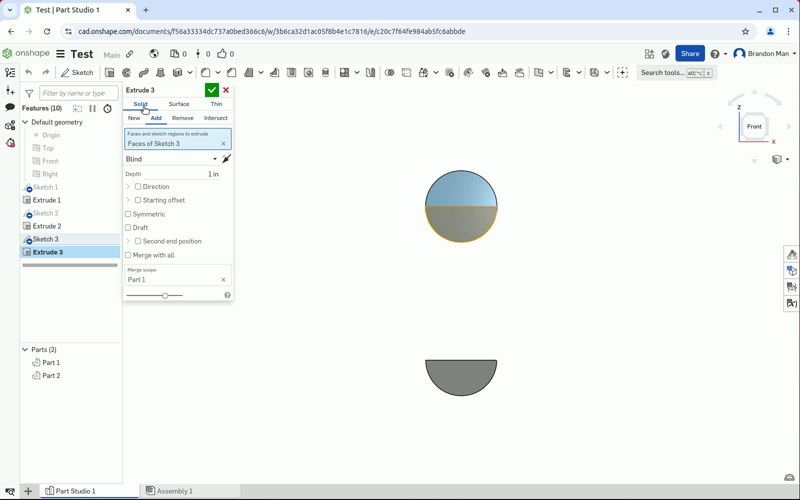
click(143, 106)
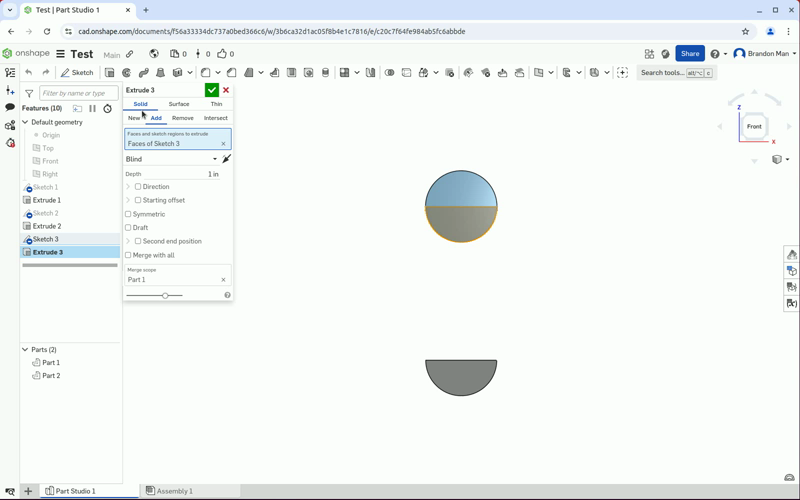
mouse_move(137, 120)
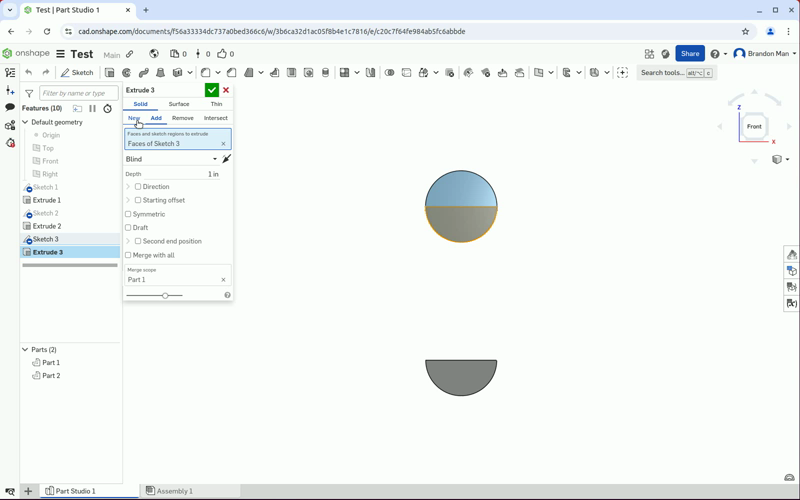
click(137, 120)
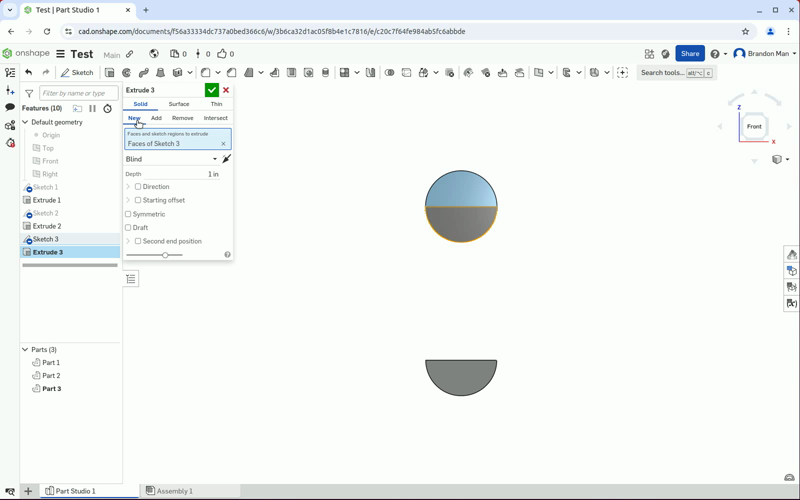
key(tab, 4)
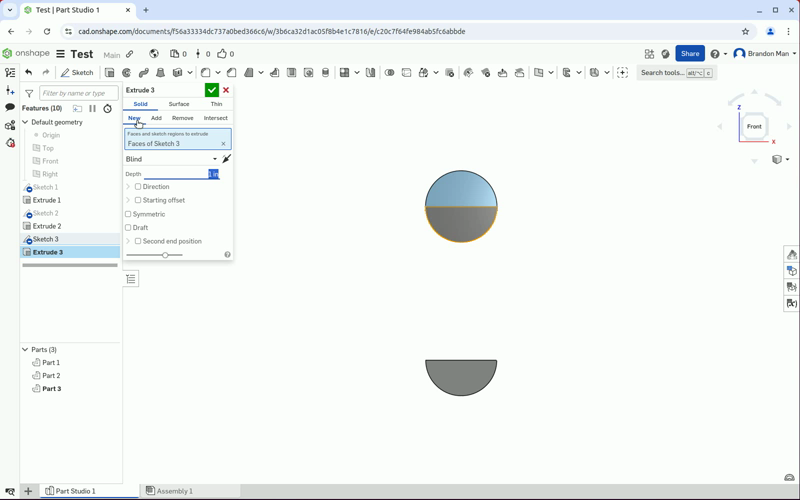
text(9.388)
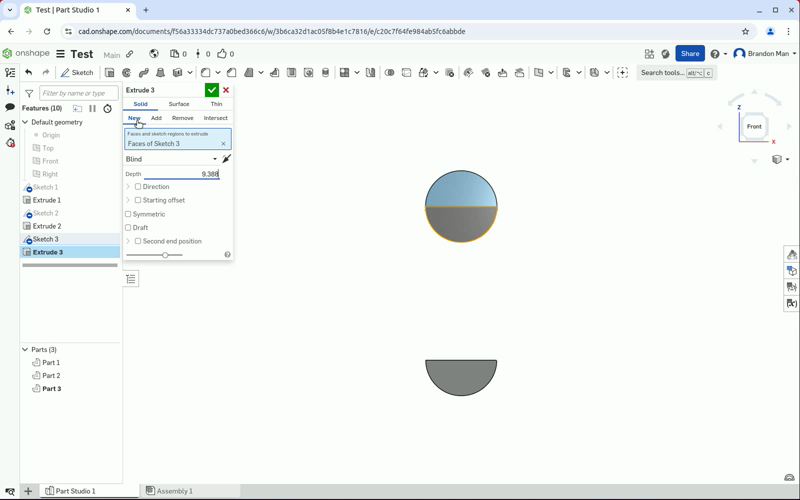
key(enter)
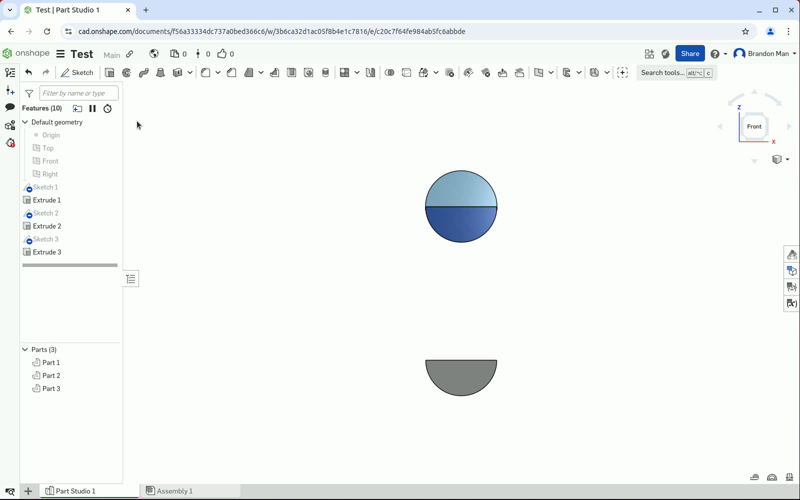
key(shift+h)
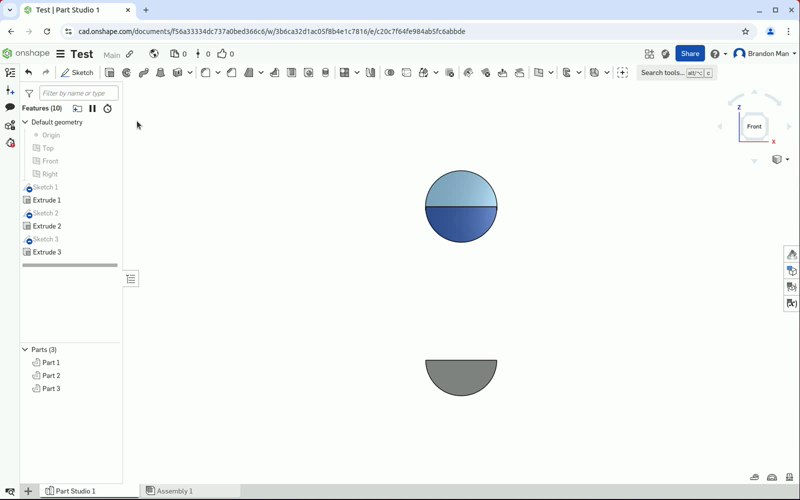
key(shift+h)
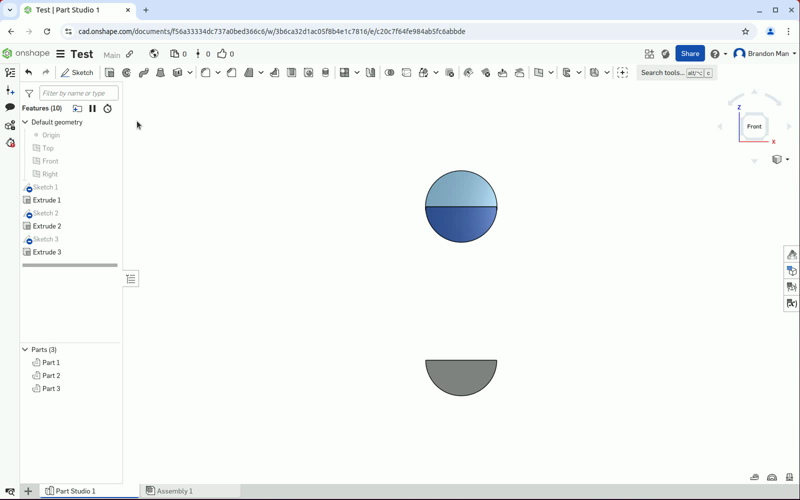
mouse_move(73, 189)
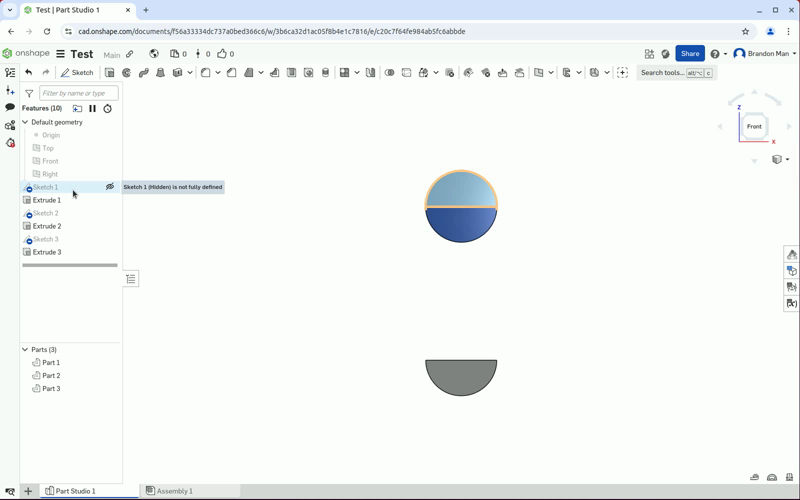
click(73, 189)
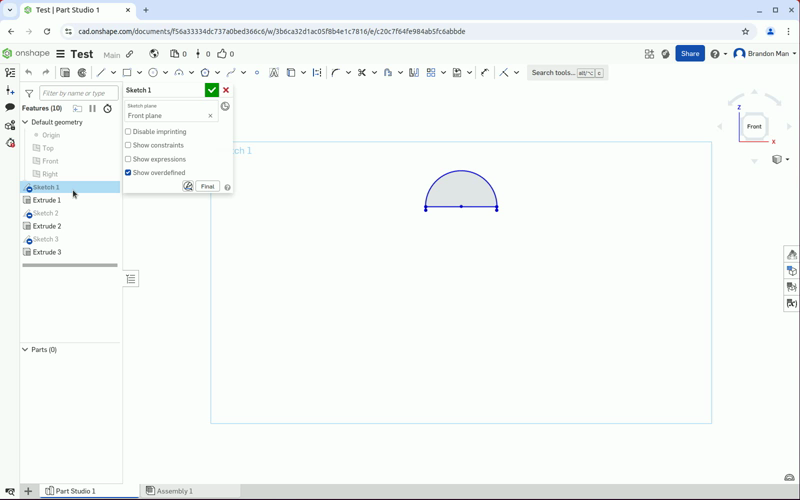
mouse_move(229, 92)
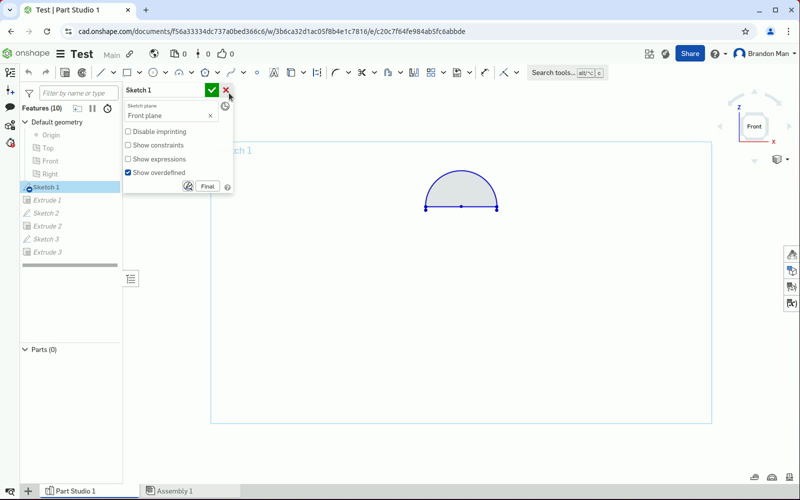
click(229, 92)
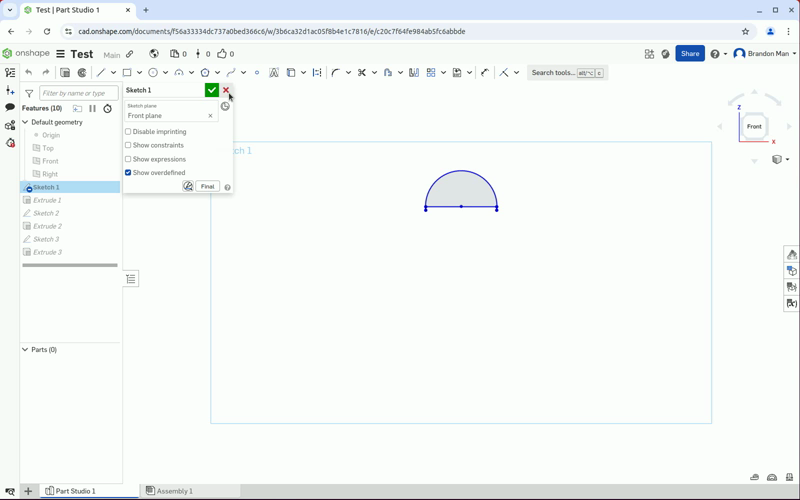
key(shift+s)
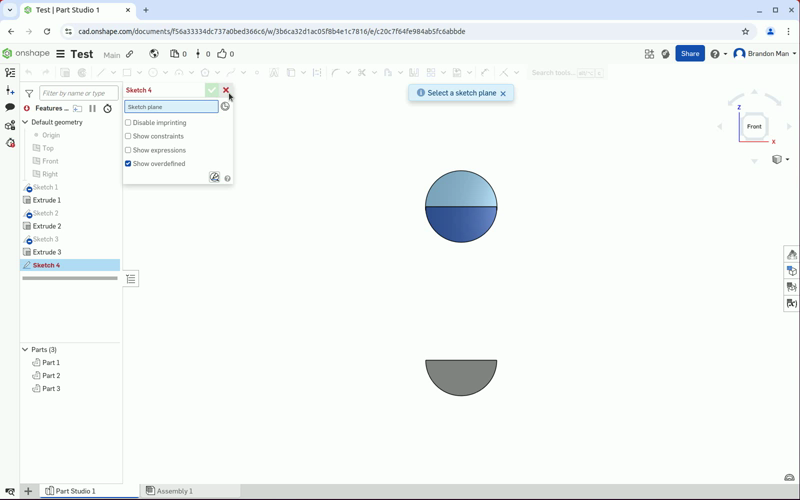
mouse_move(73, 163)
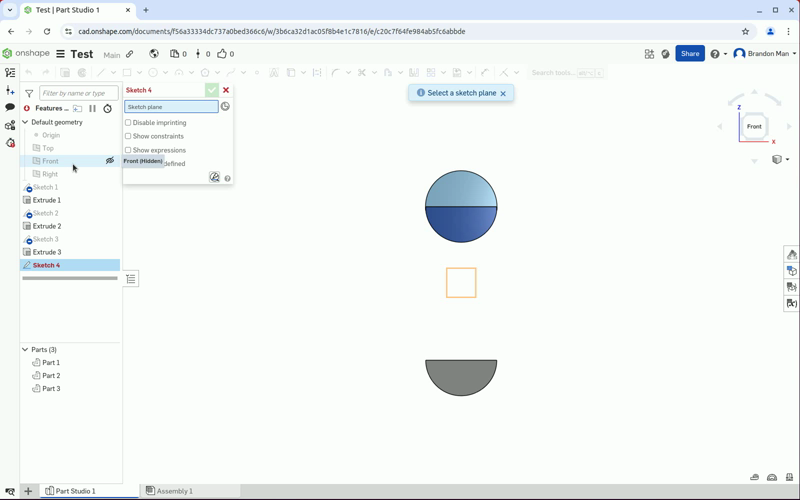
click(73, 163)
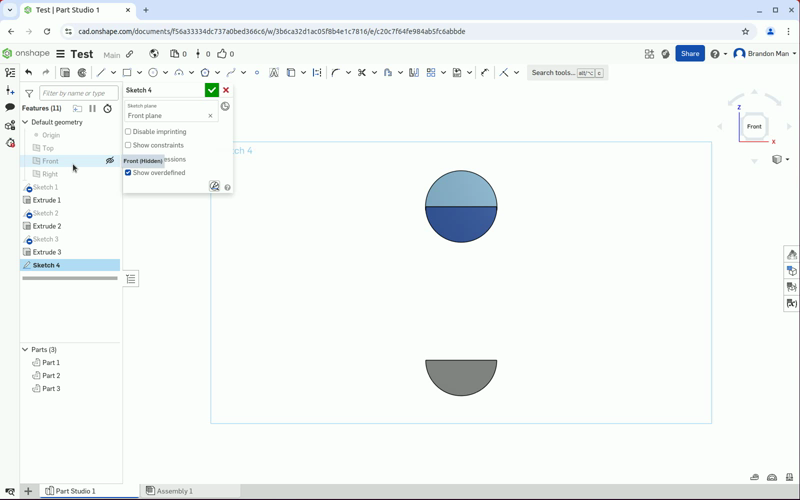
mouse_move(73, 352)
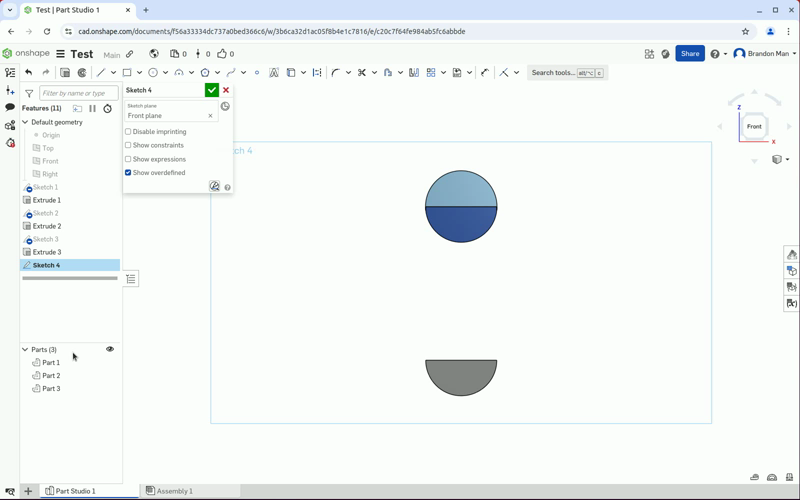
key(y)
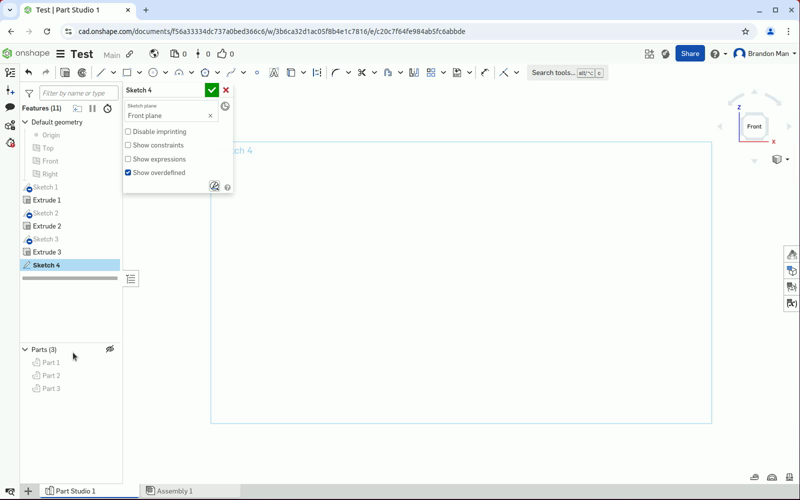
key(l)
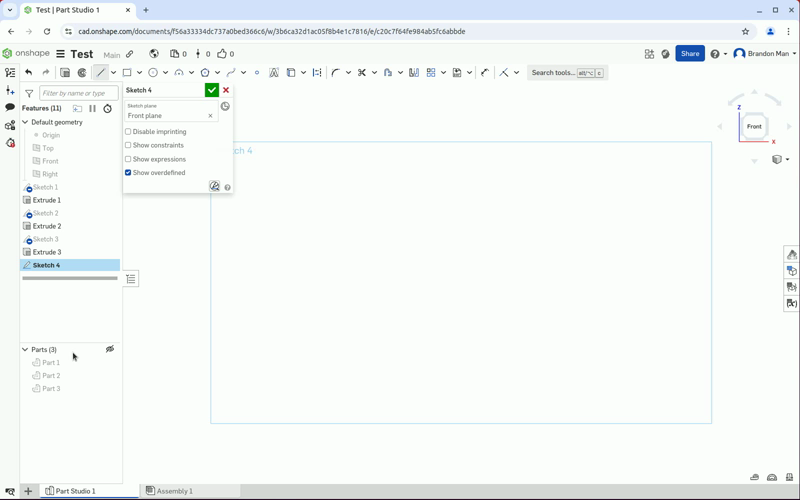
key_down(shift)
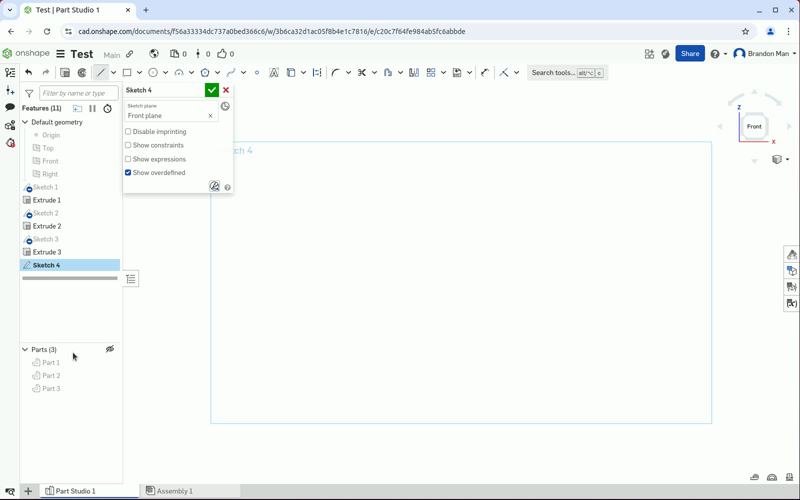
mouse_move(425, 360)
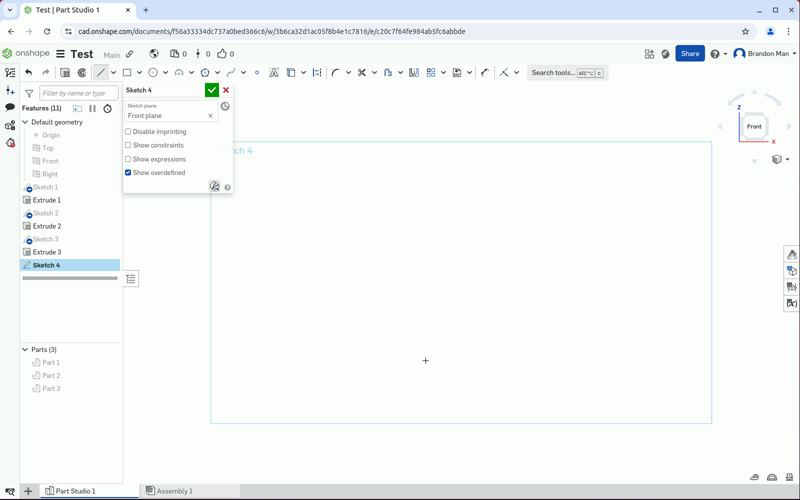
click(425, 360)
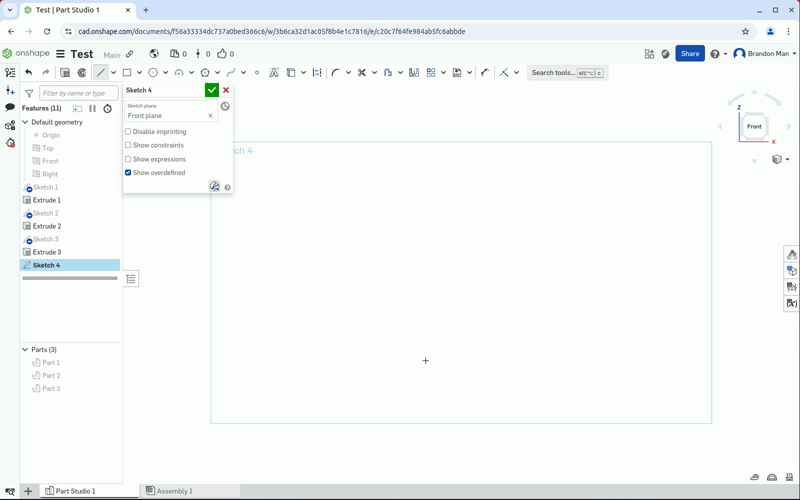
key_up(shift)
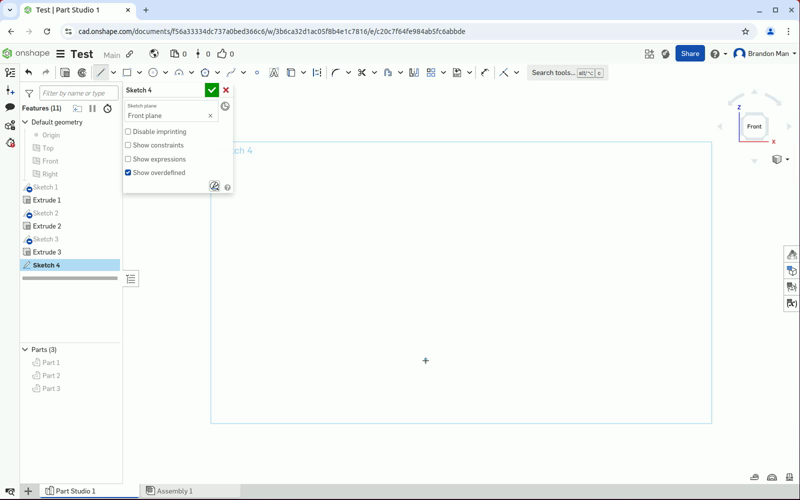
key_down(shift)
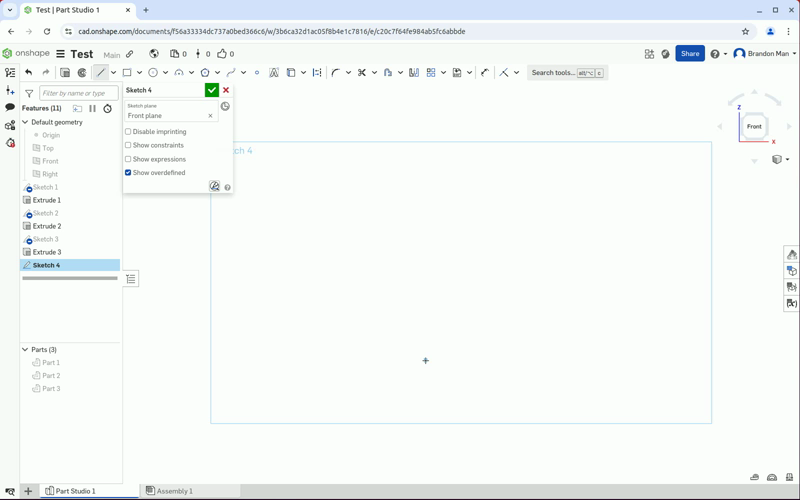
mouse_move(425, 210)
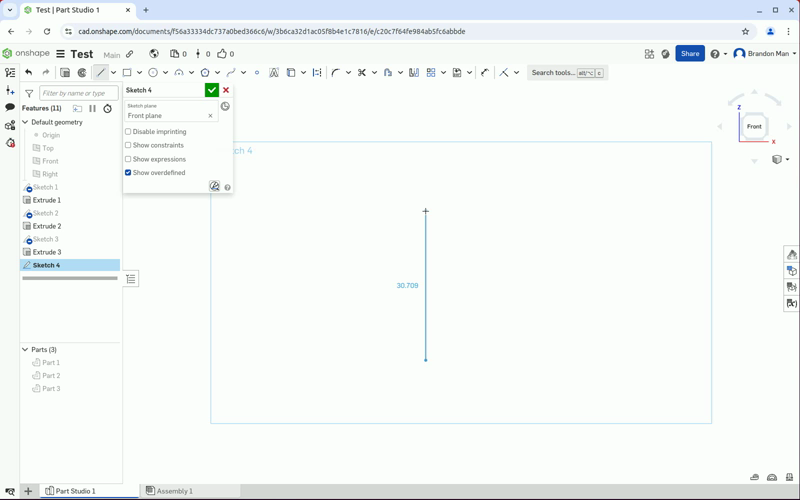
click(425, 210)
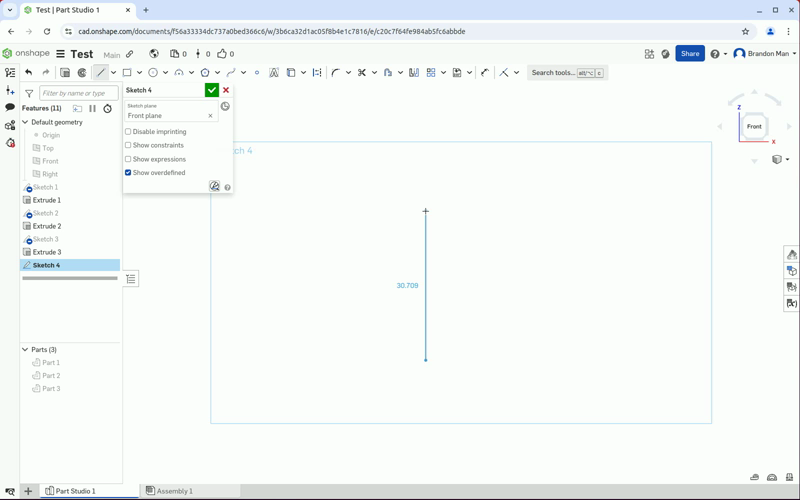
key_up(shift)
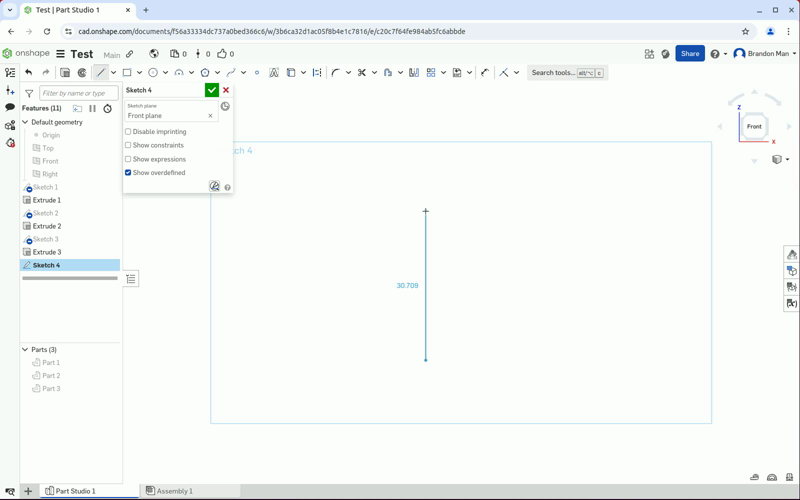
key(esc)
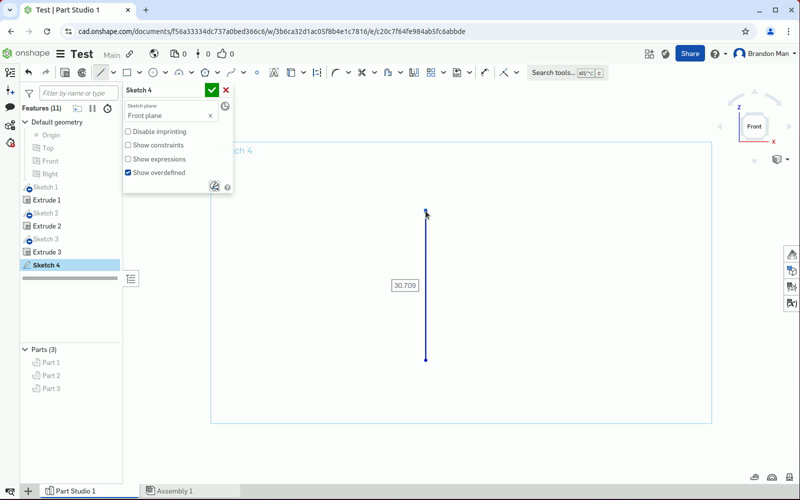
key(a)
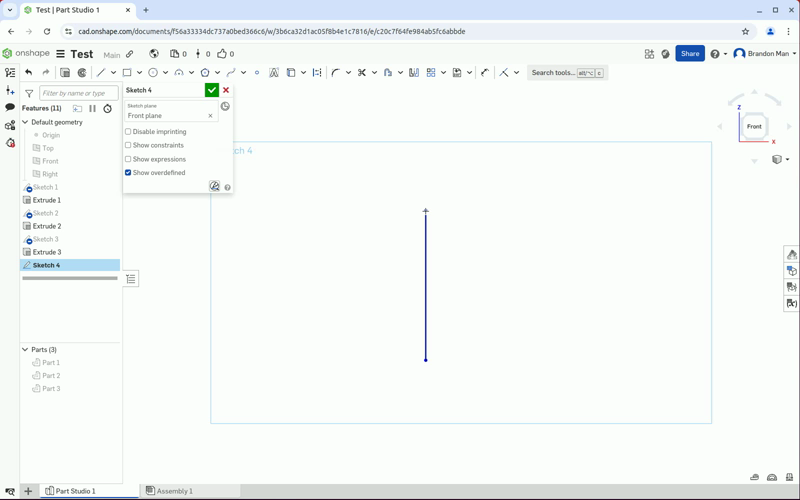
mouse_move(425, 210)
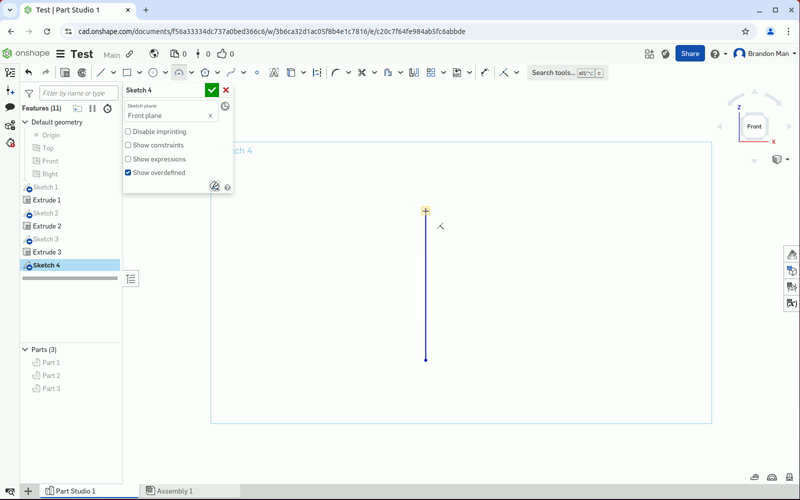
click(425, 210)
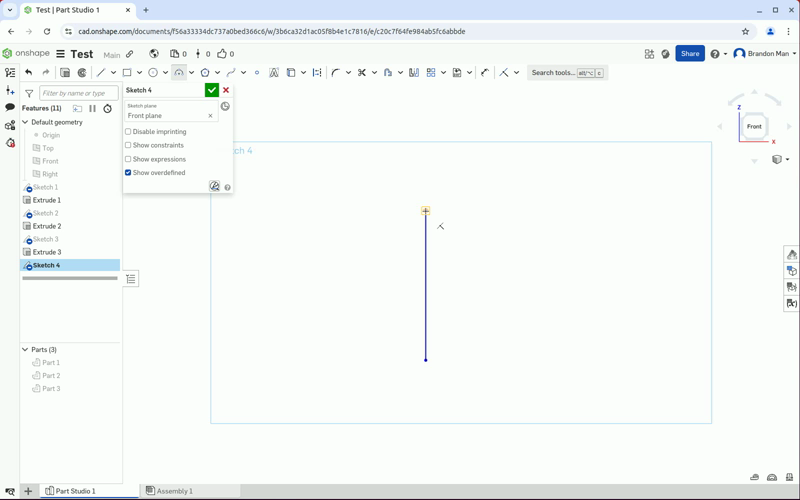
key_down(shift)
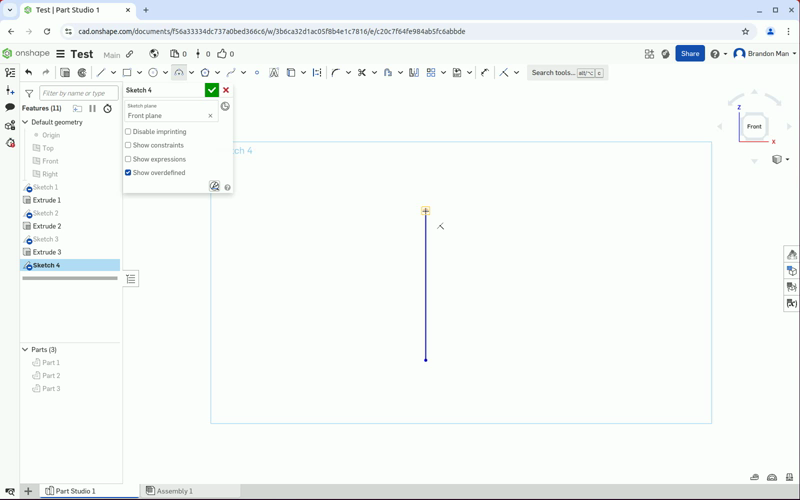
mouse_move(496, 210)
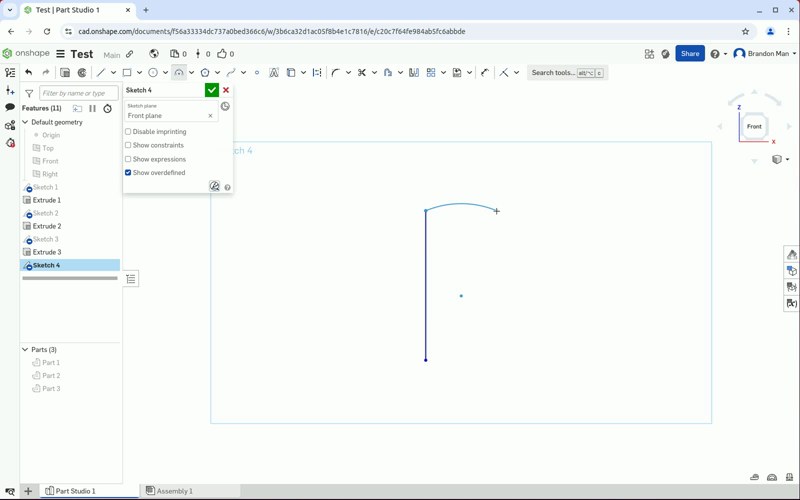
click(496, 210)
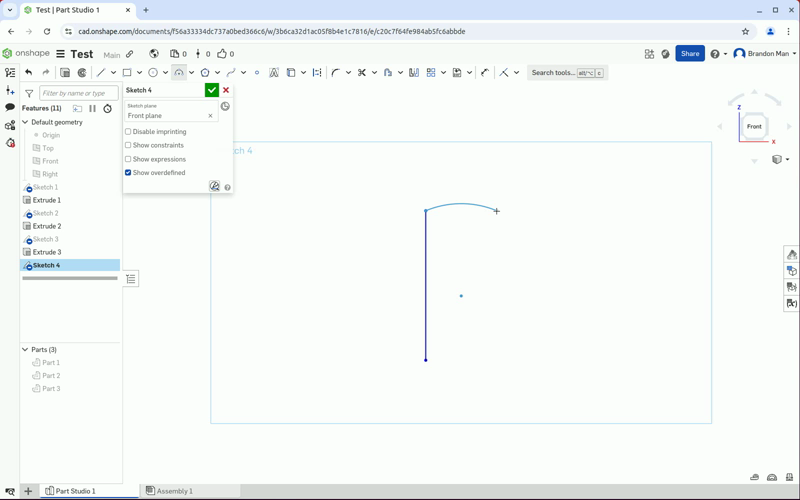
mouse_move(461, 242)
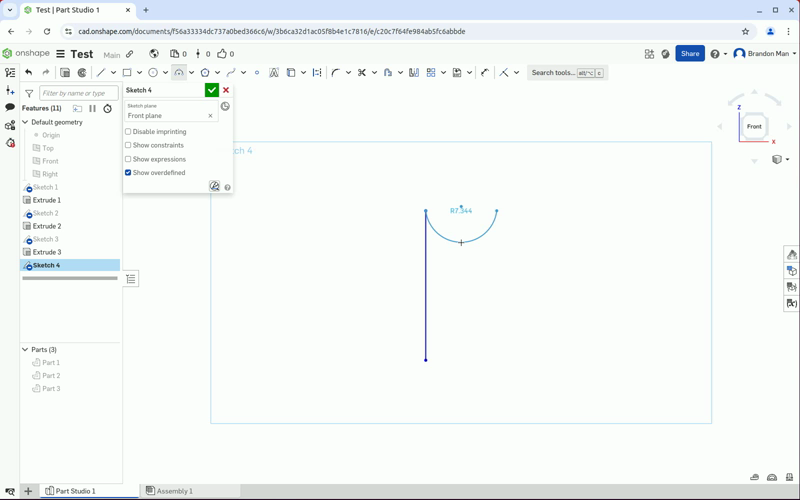
click(461, 242)
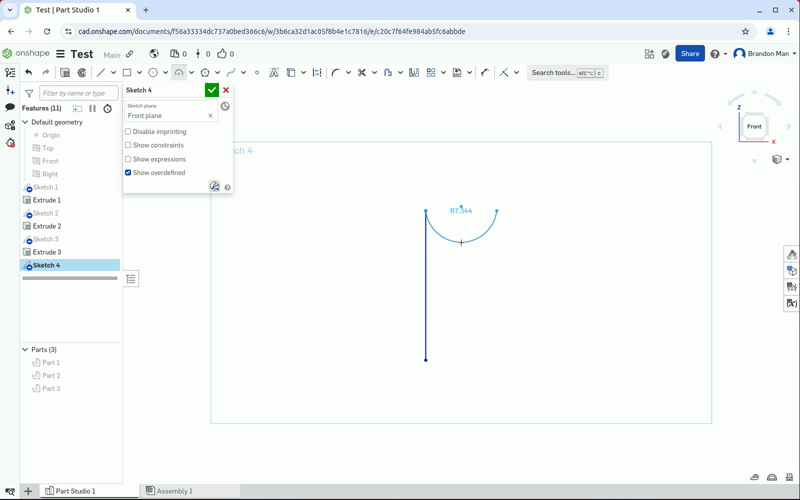
key_up(shift)
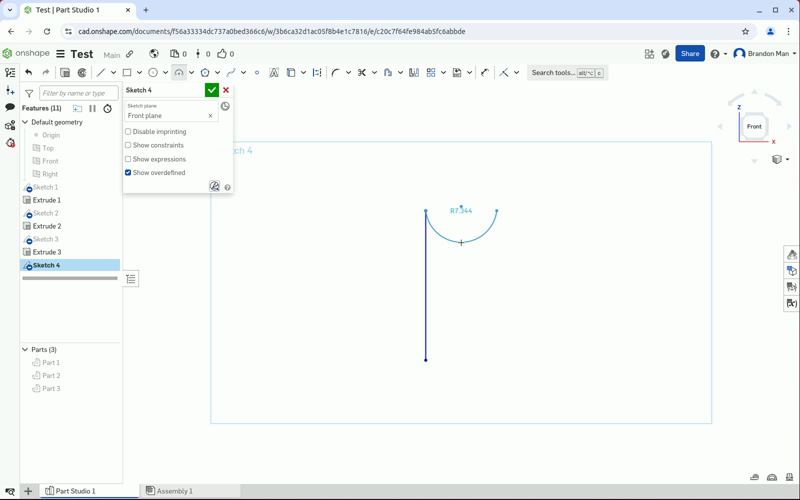
key(esc)
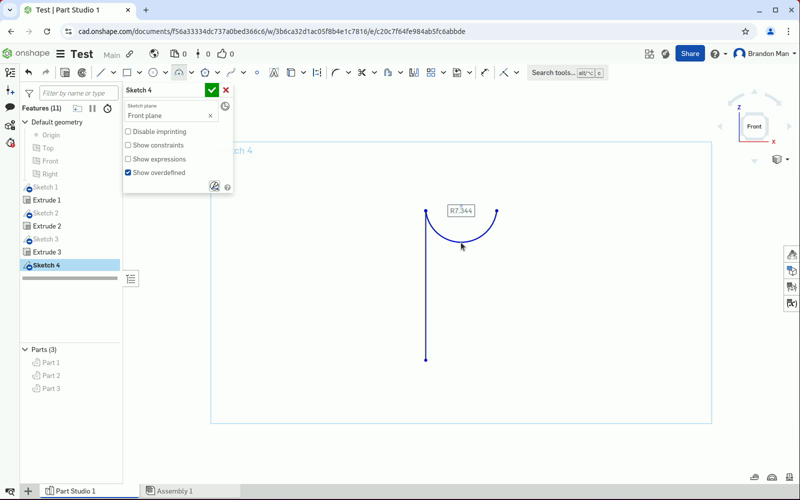
key(l)
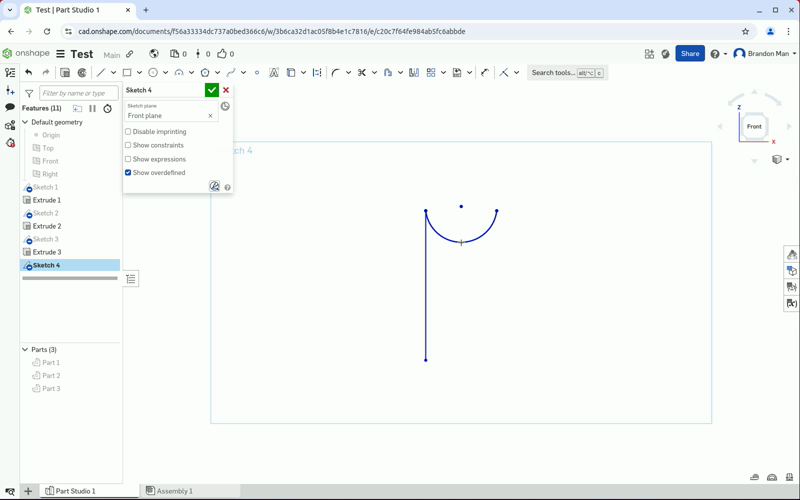
mouse_move(496, 210)
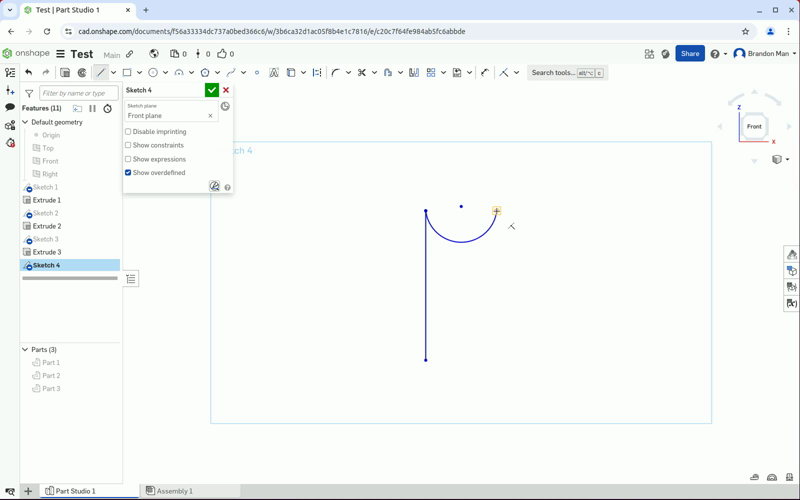
click(496, 210)
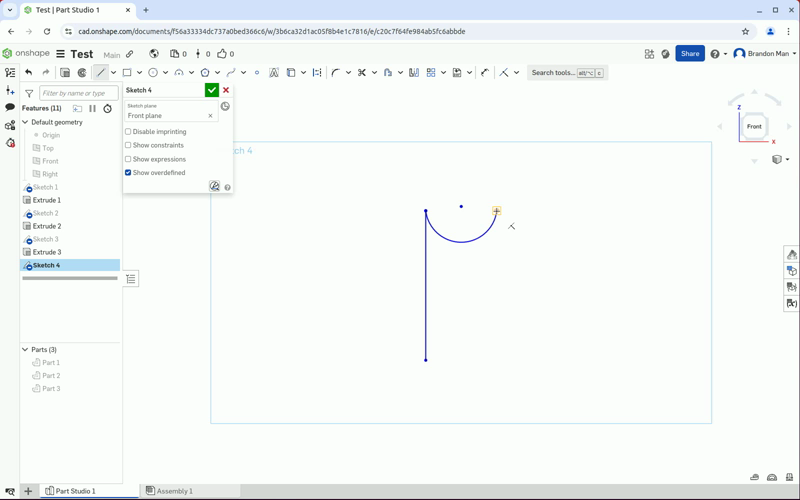
key_down(shift)
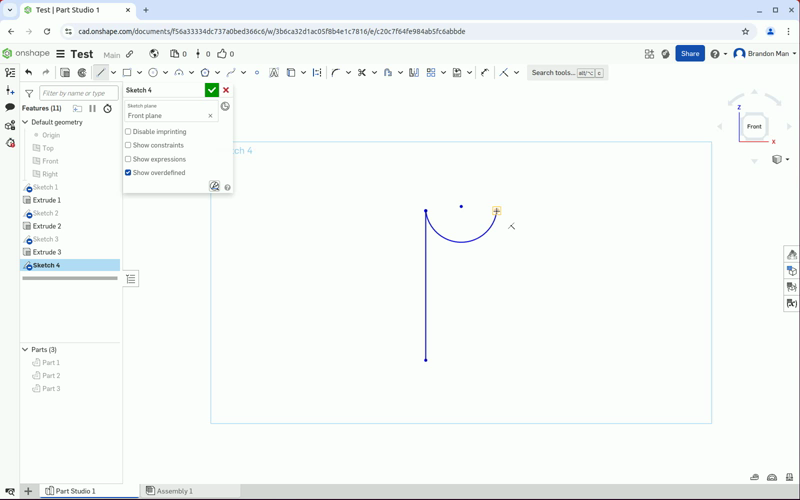
mouse_move(496, 360)
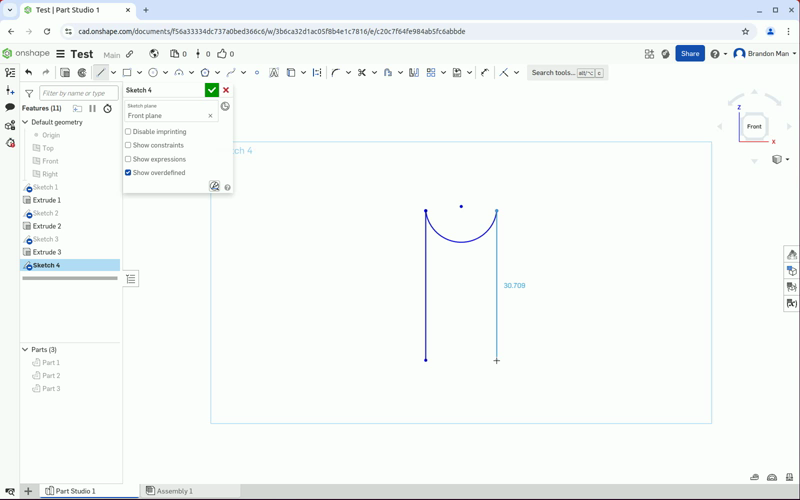
click(496, 360)
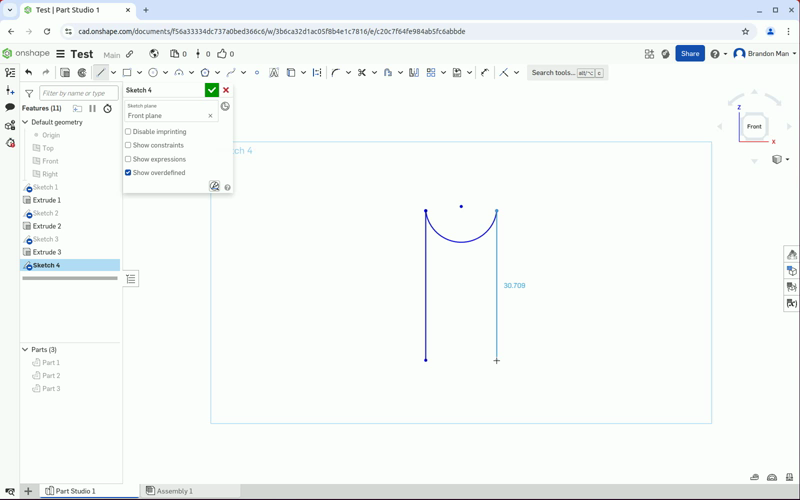
key_up(shift)
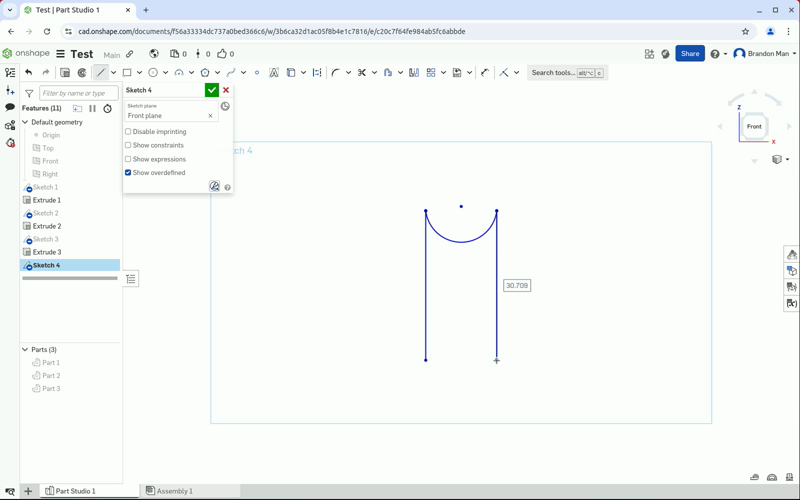
key_down(shift)
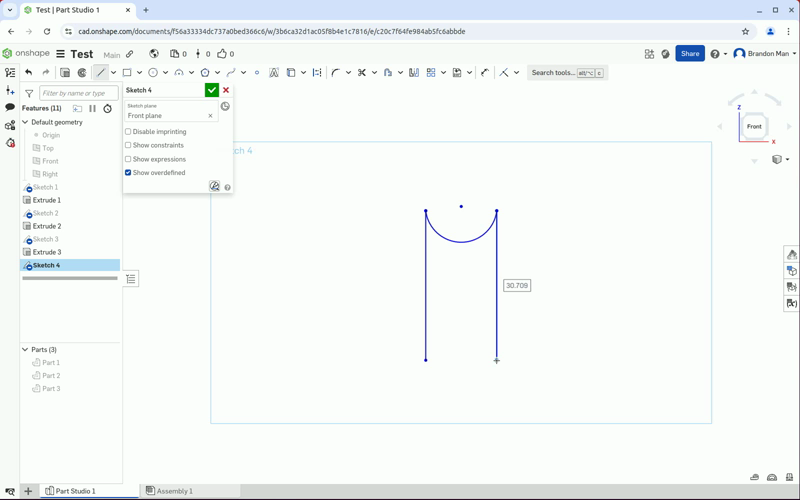
mouse_move(526, 360)
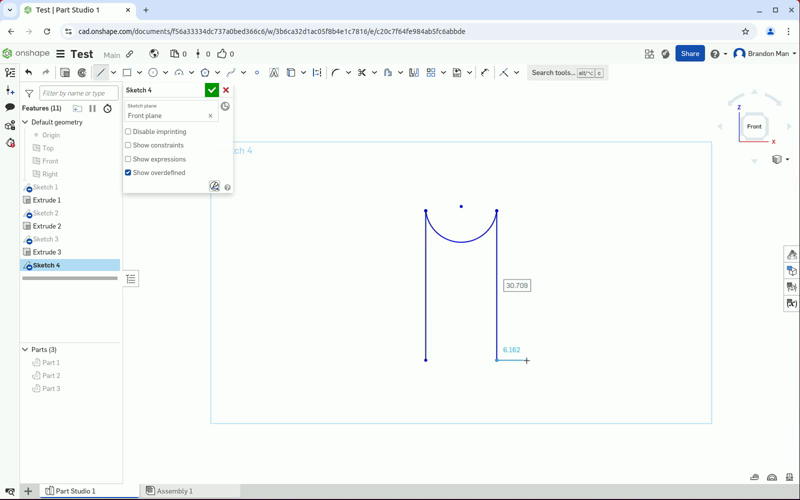
mouse_move(495, 360)
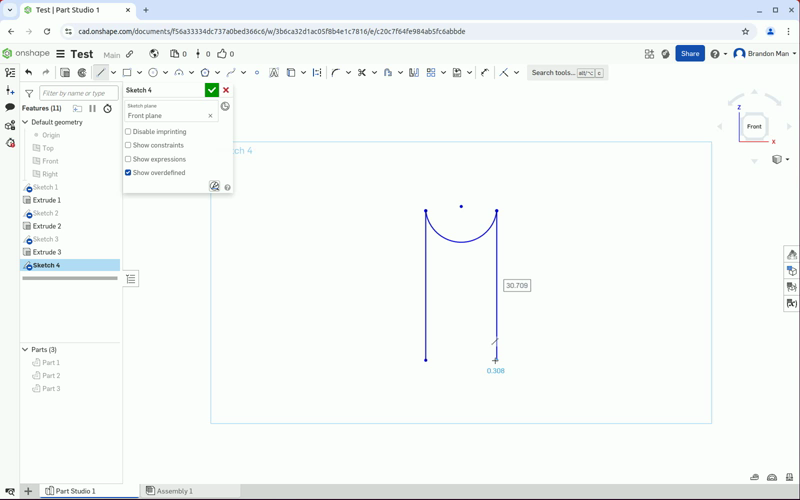
scroll(6)
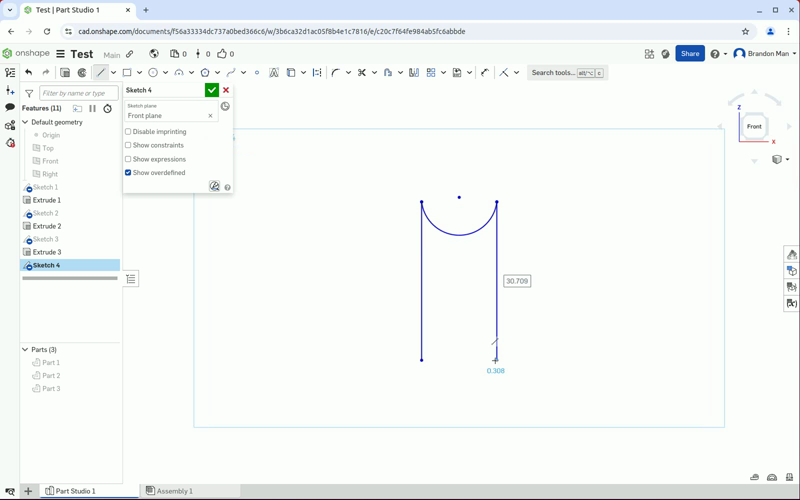
scroll(6)
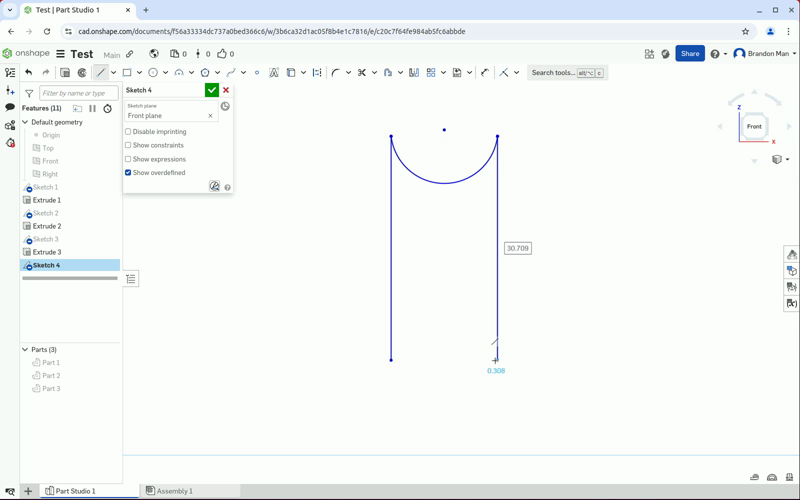
scroll(6)
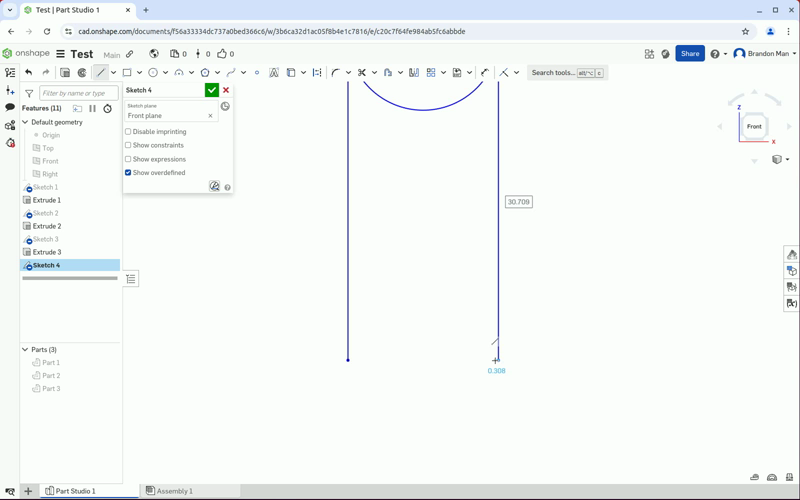
scroll(6)
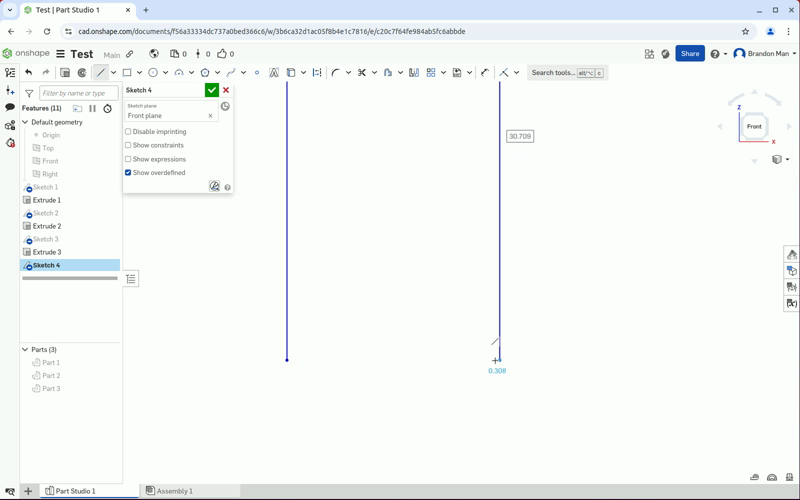
scroll(6)
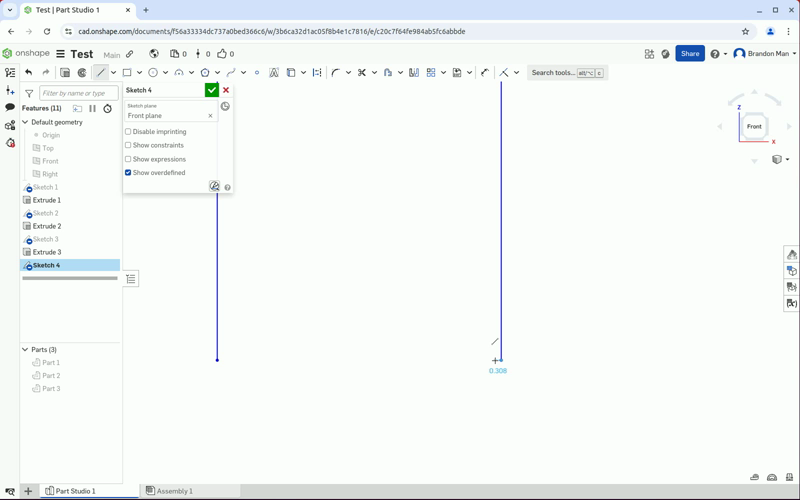
scroll(6)
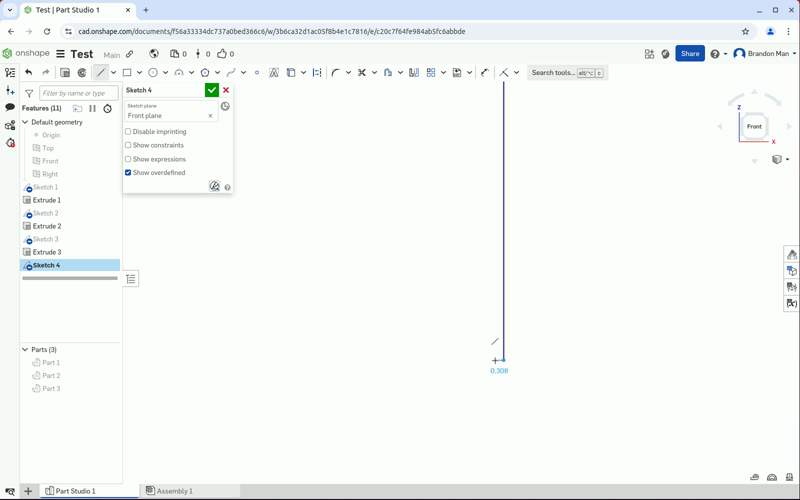
scroll(6)
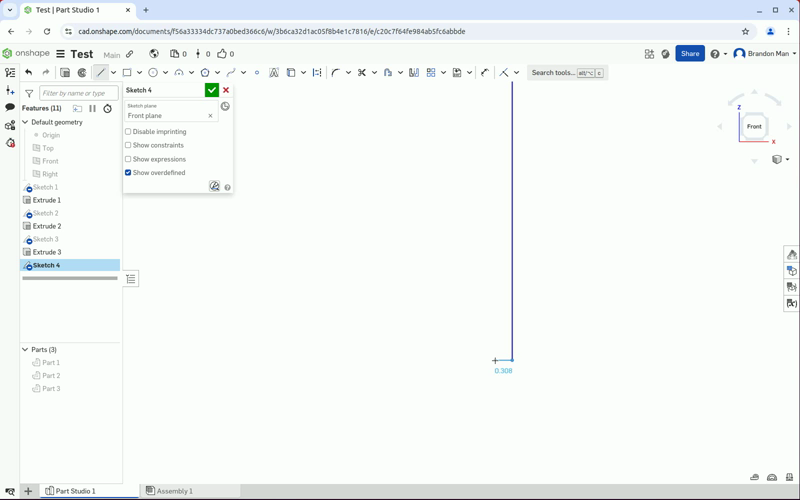
click(495, 360)
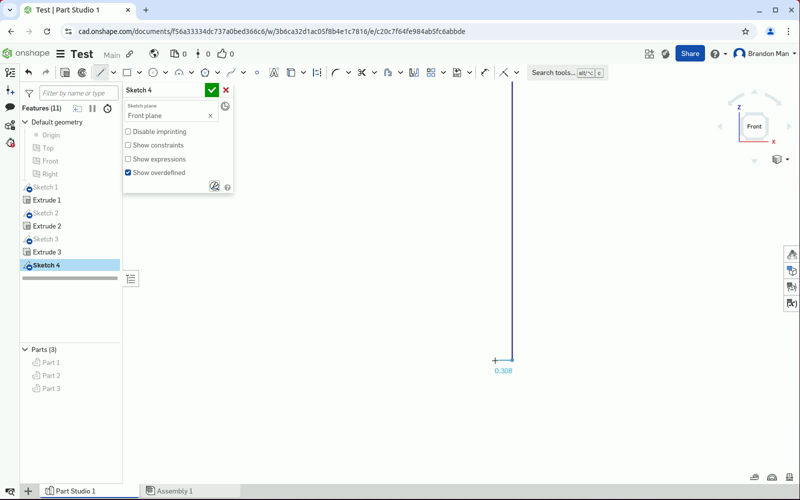
scroll(-6)
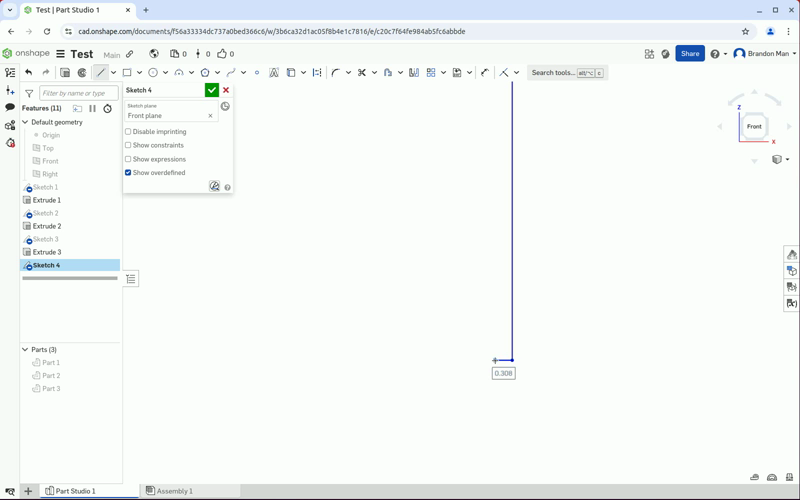
scroll(-6)
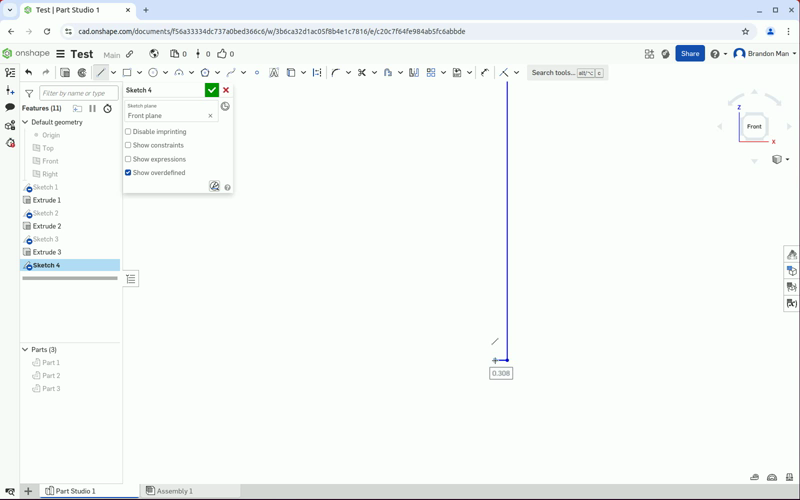
scroll(-6)
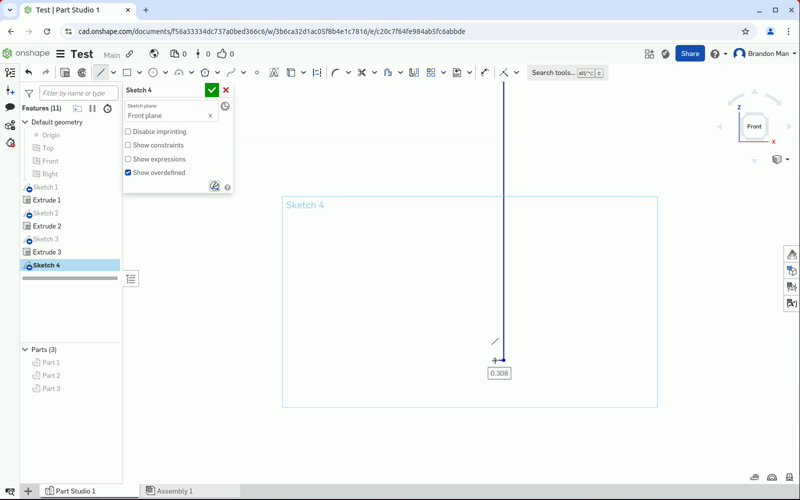
scroll(-6)
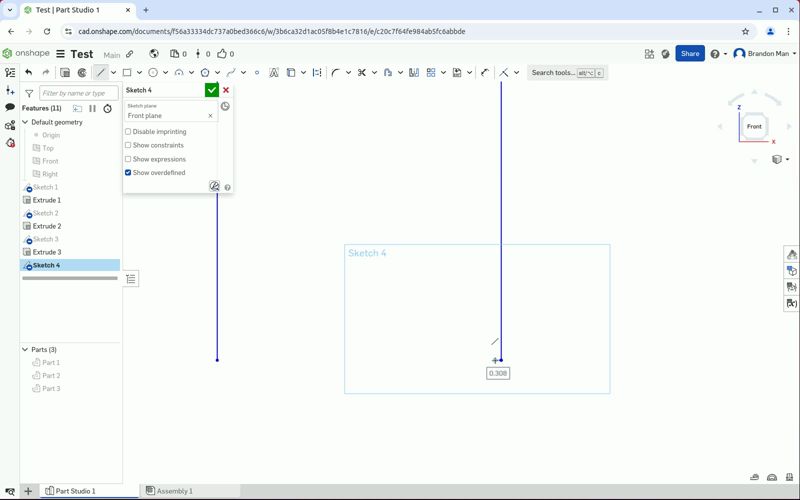
scroll(-6)
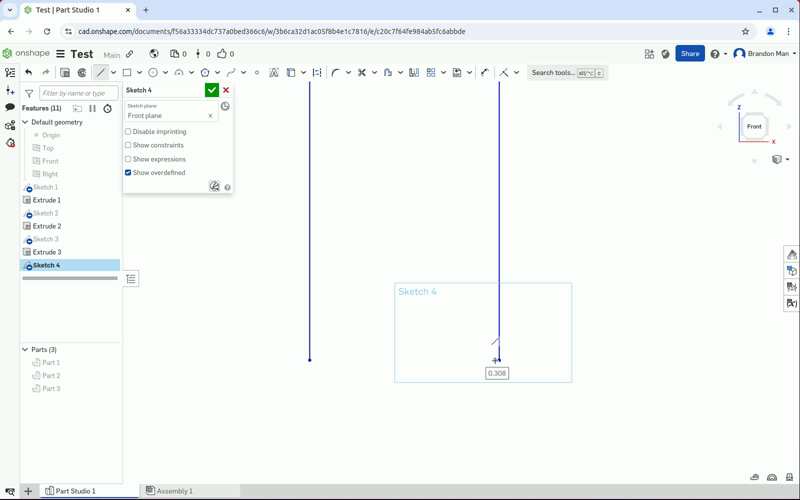
scroll(-6)
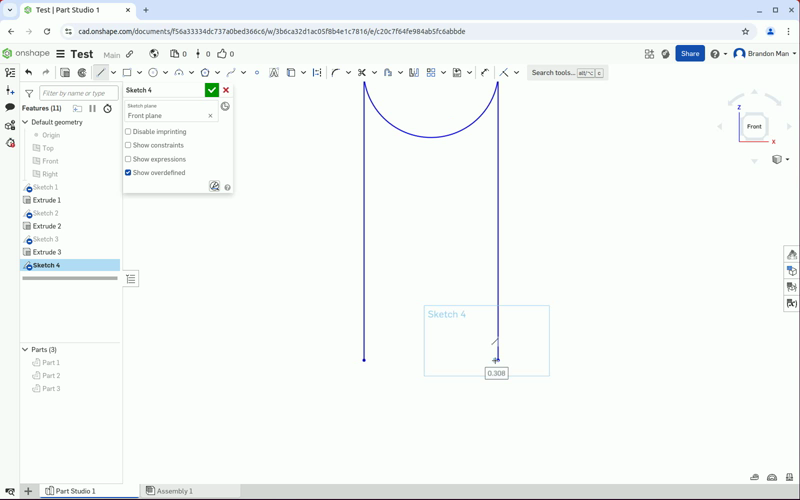
scroll(-6)
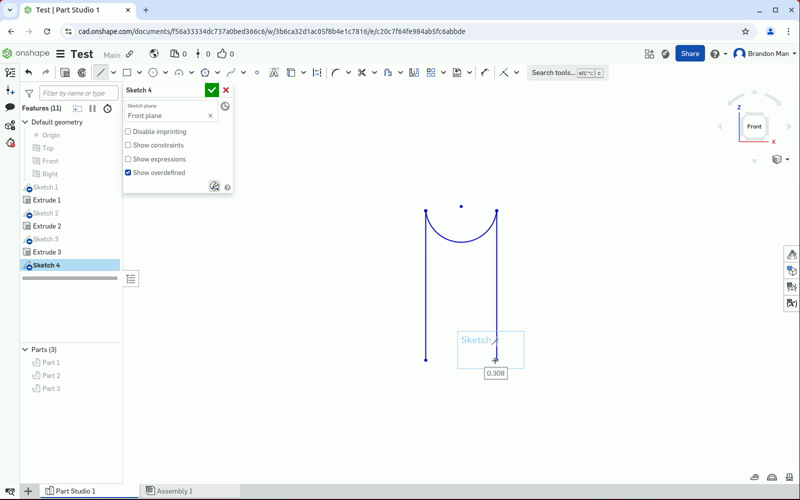
key_up(shift)
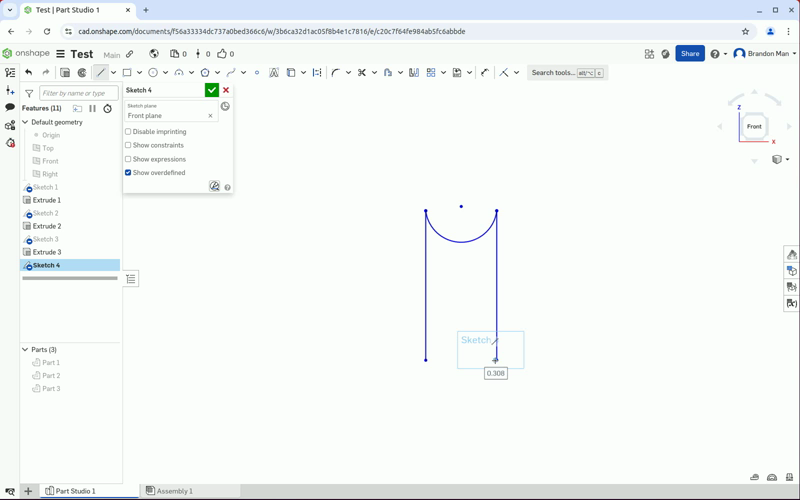
key(esc)
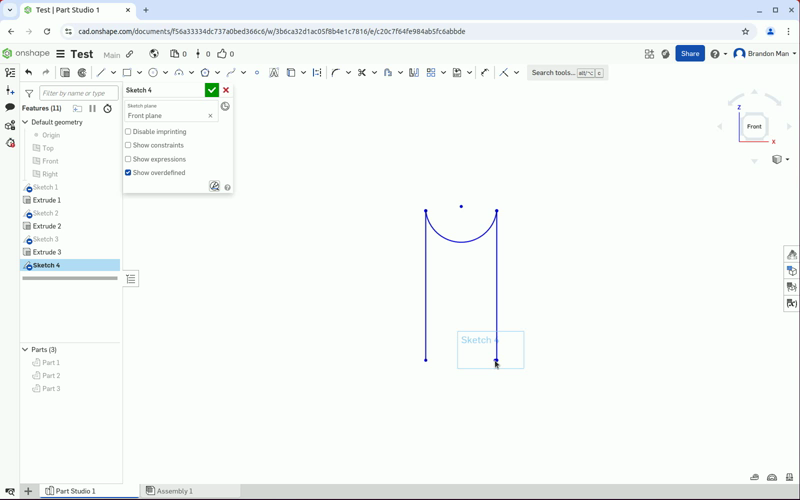
key(a)
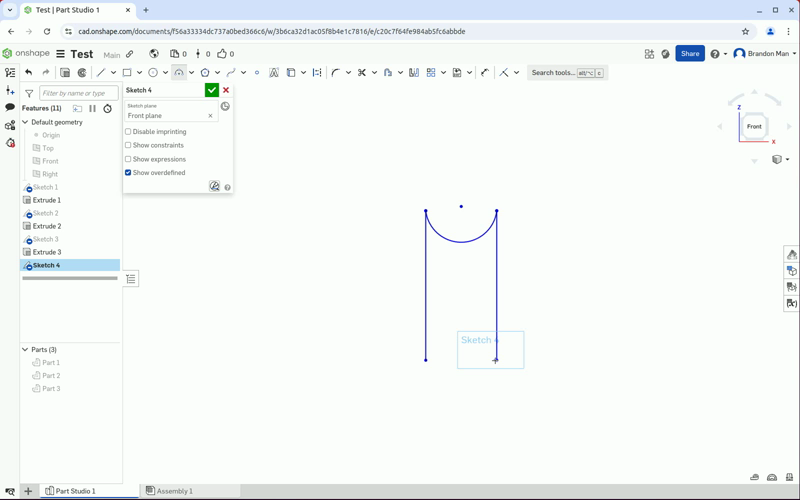
mouse_move(495, 360)
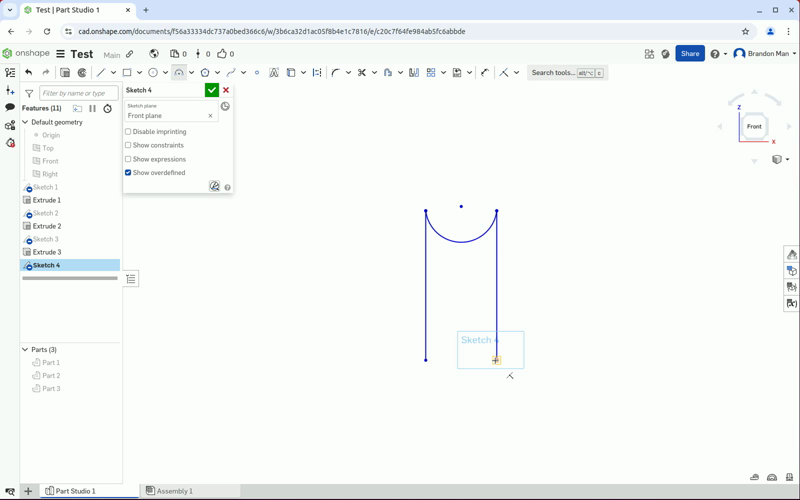
scroll(6)
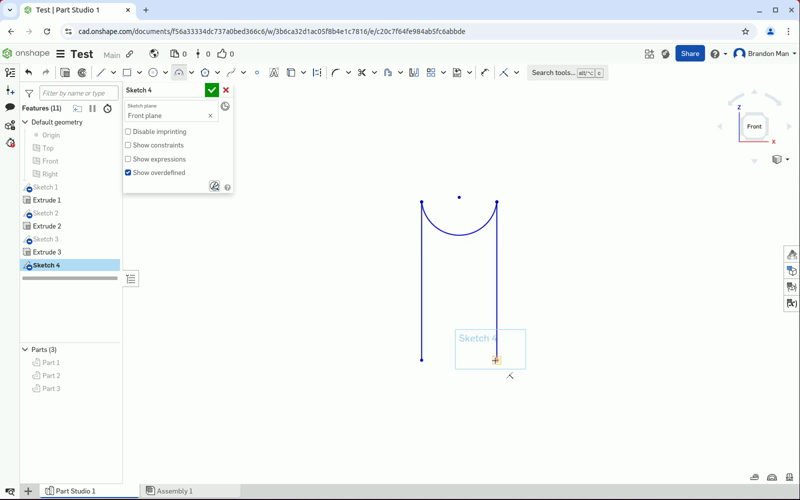
scroll(6)
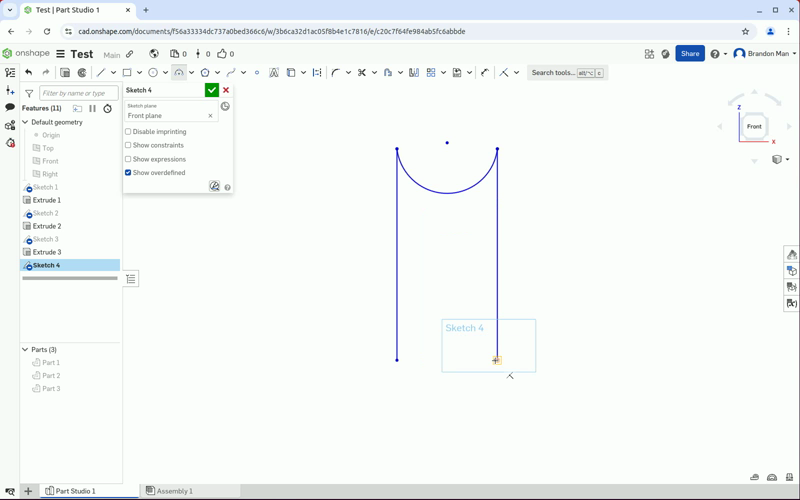
scroll(6)
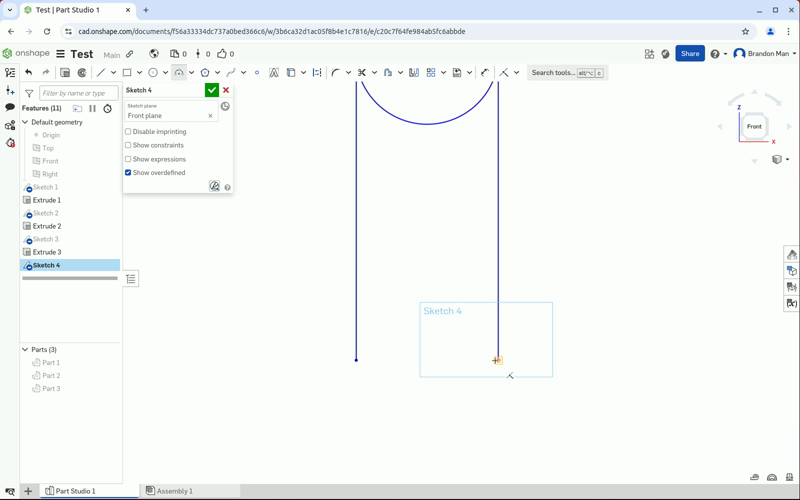
scroll(6)
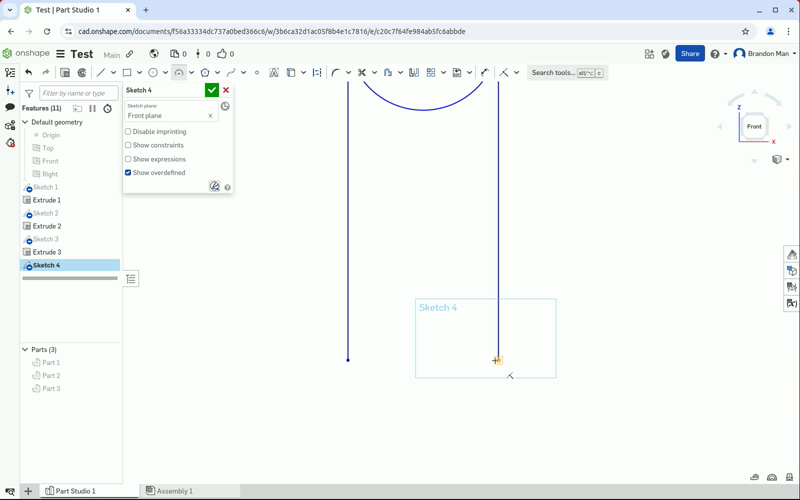
scroll(6)
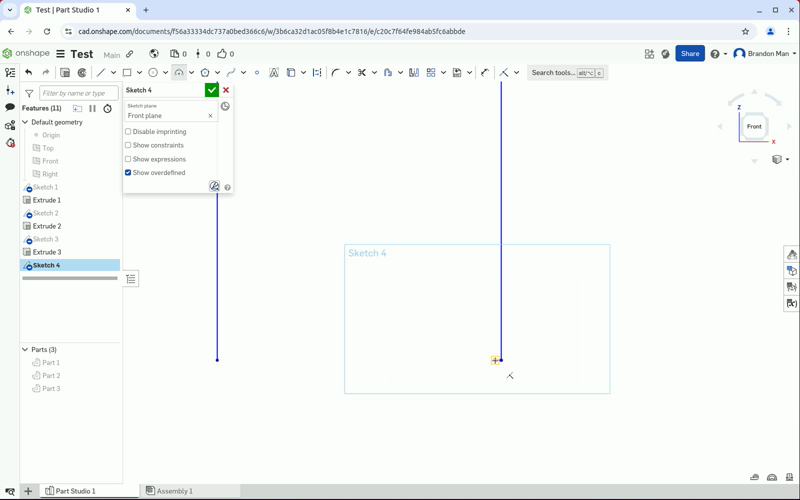
scroll(6)
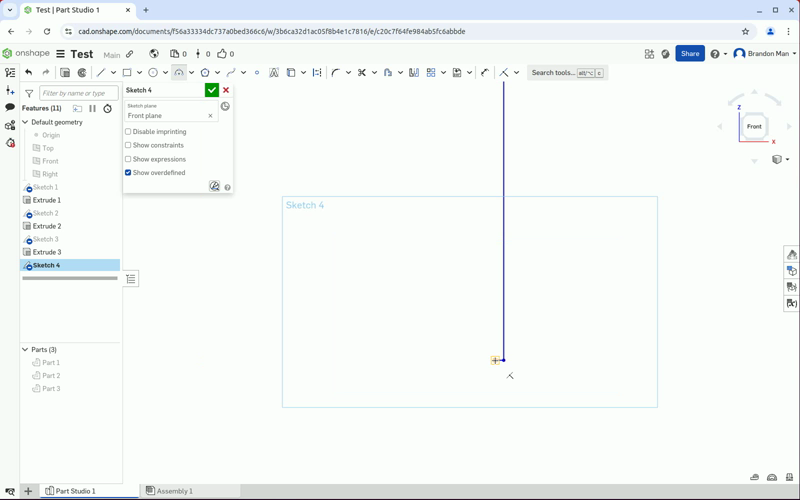
scroll(6)
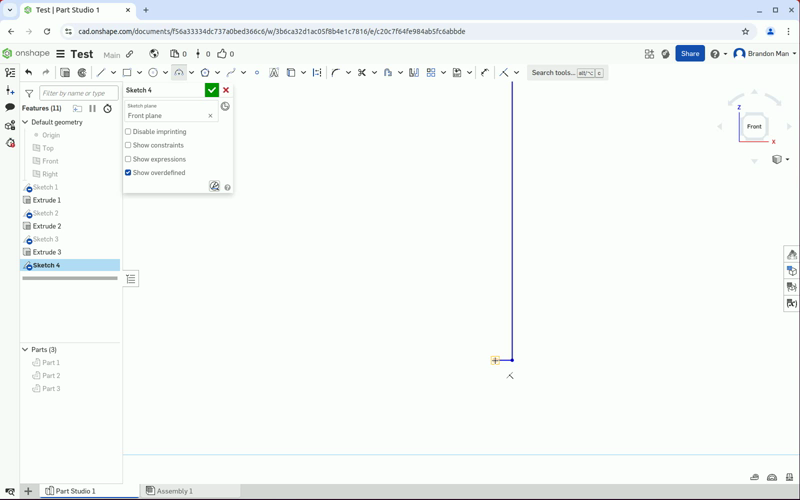
click(495, 360)
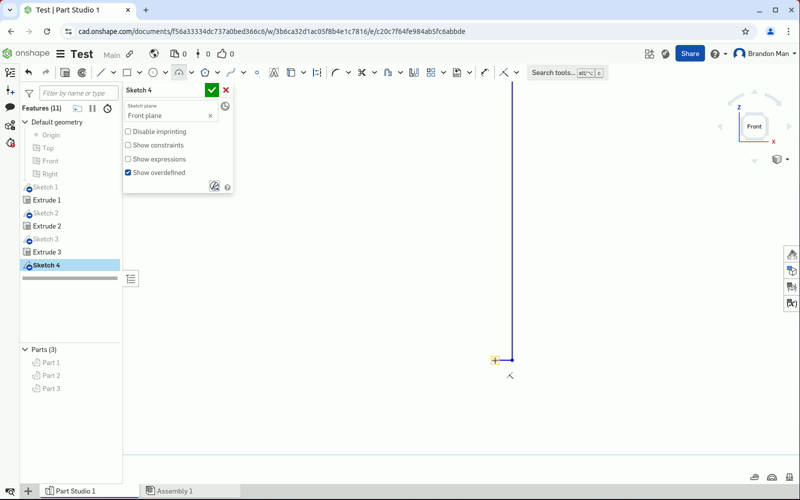
scroll(-6)
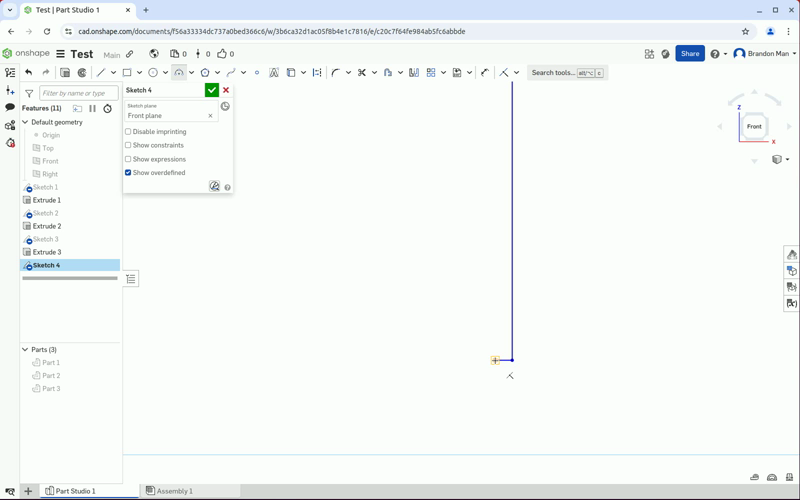
scroll(-6)
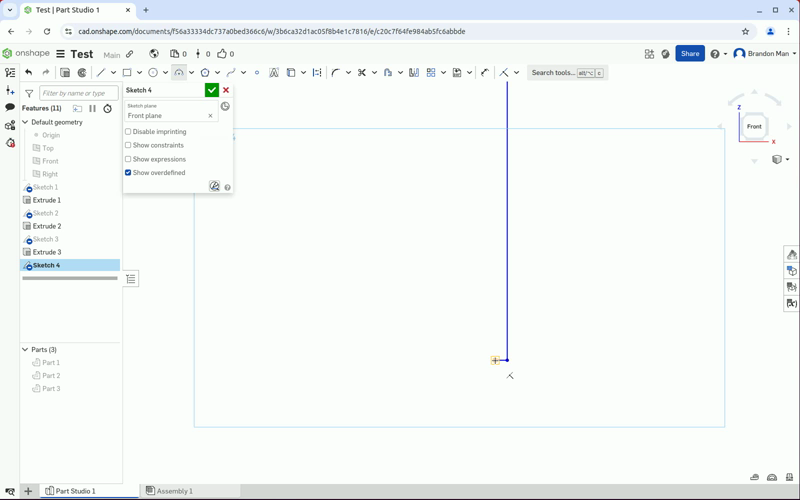
scroll(-6)
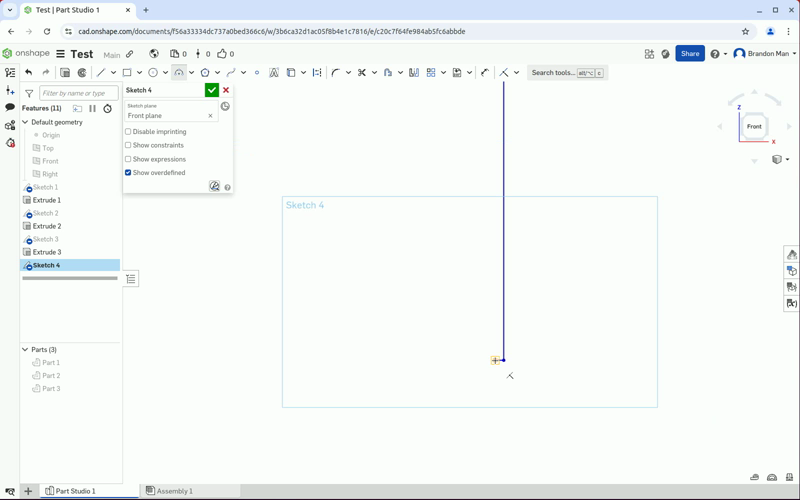
scroll(-6)
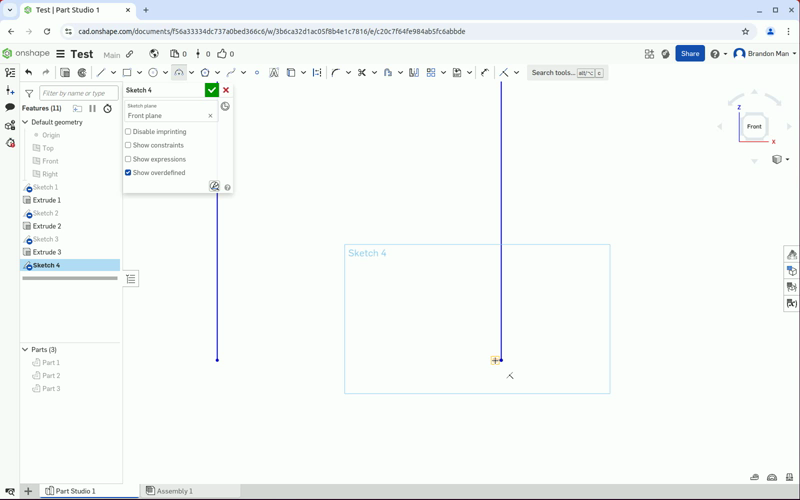
scroll(-6)
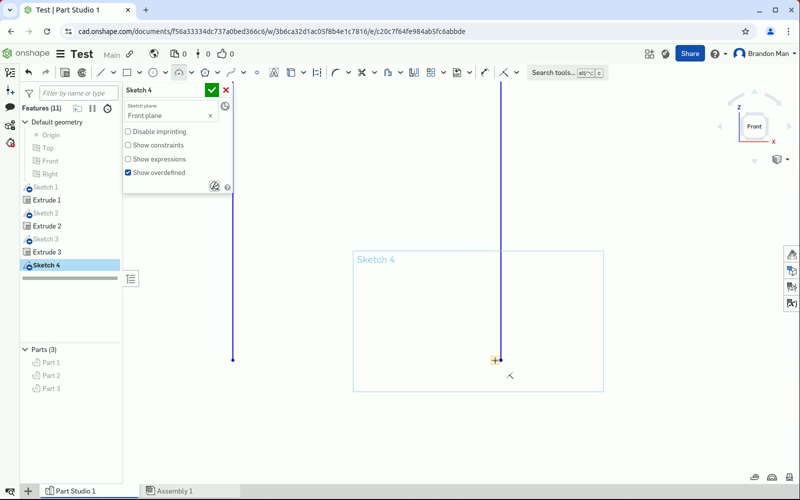
scroll(-6)
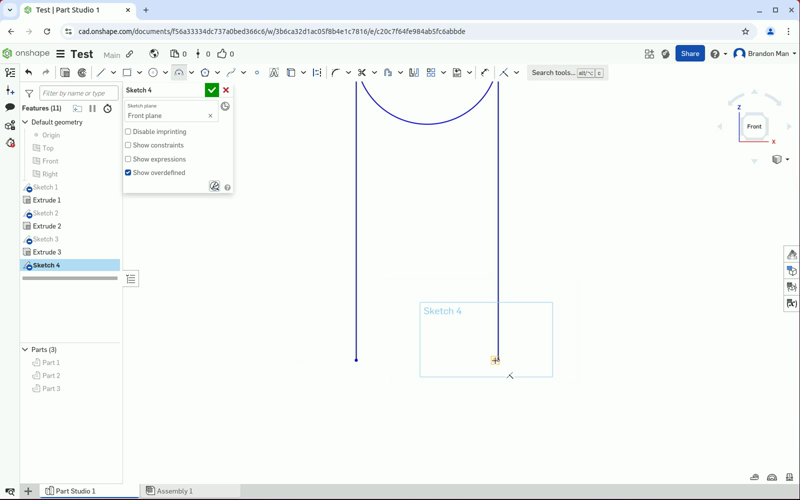
scroll(-6)
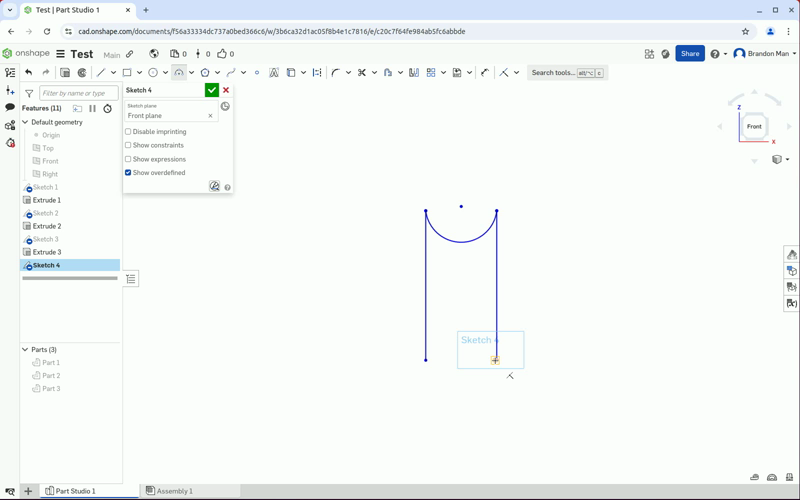
key_down(shift)
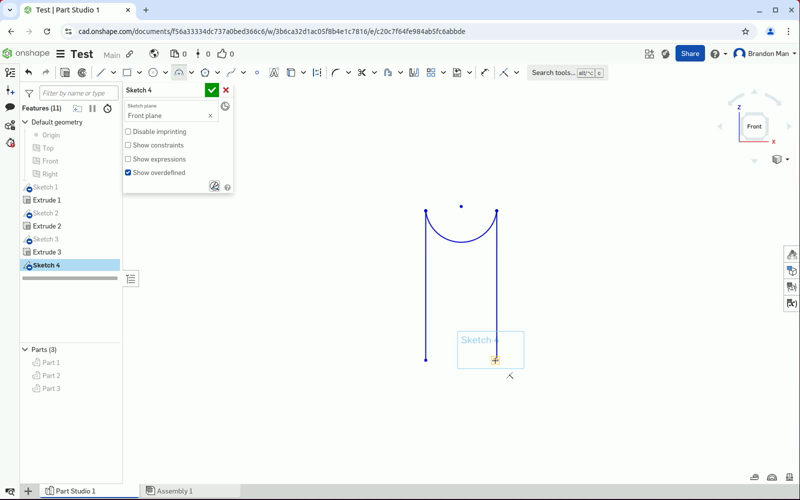
mouse_move(425, 360)
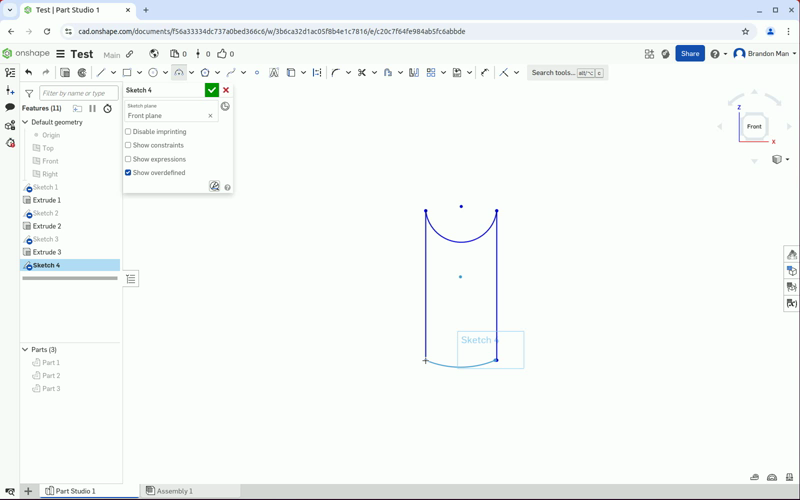
click(425, 360)
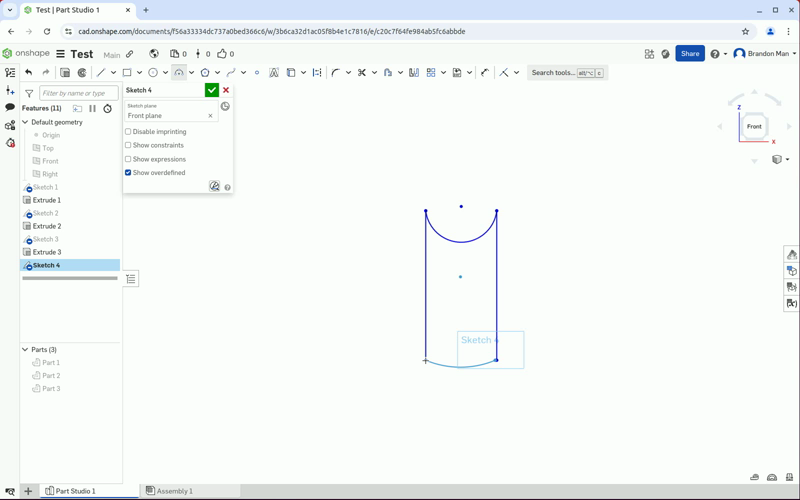
mouse_move(460, 325)
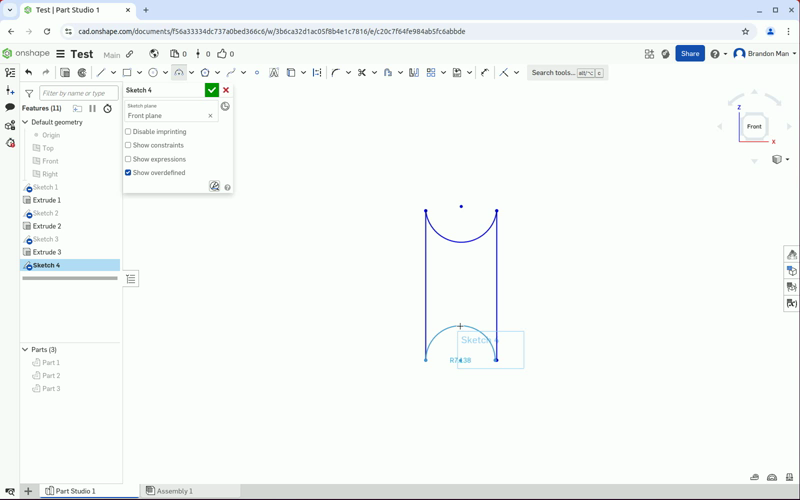
click(460, 325)
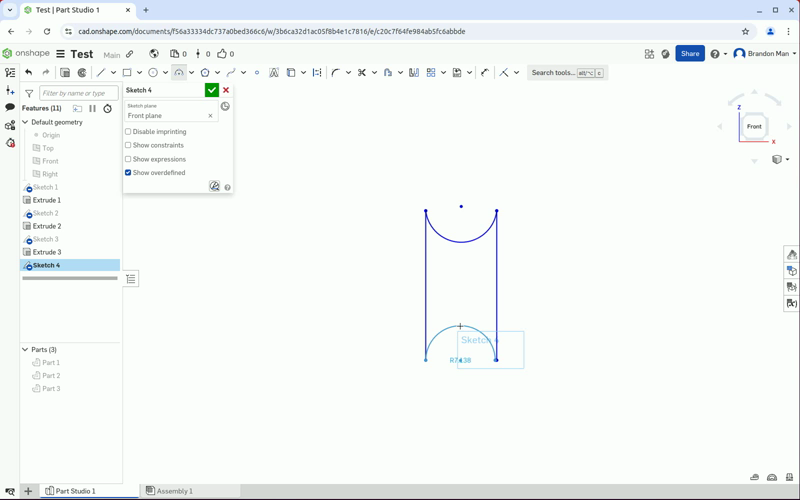
key_up(shift)
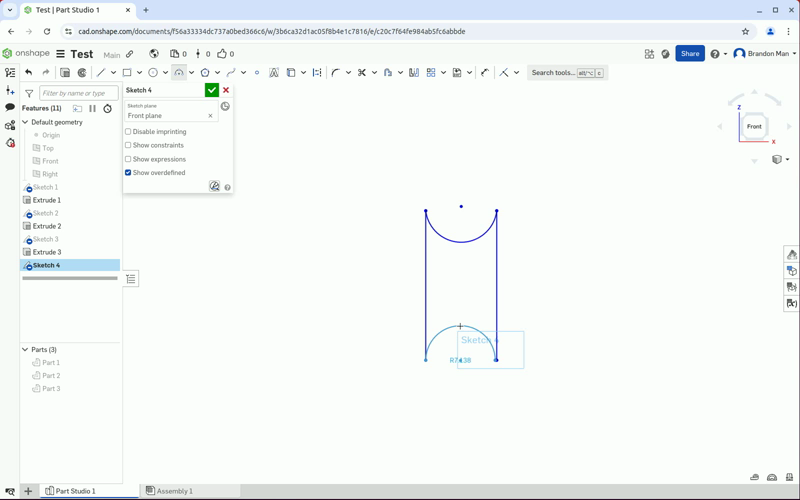
key(esc)
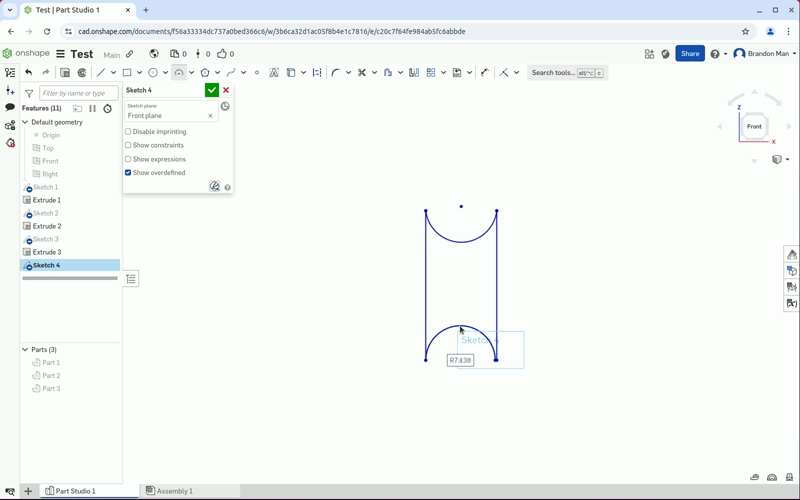
key(l)
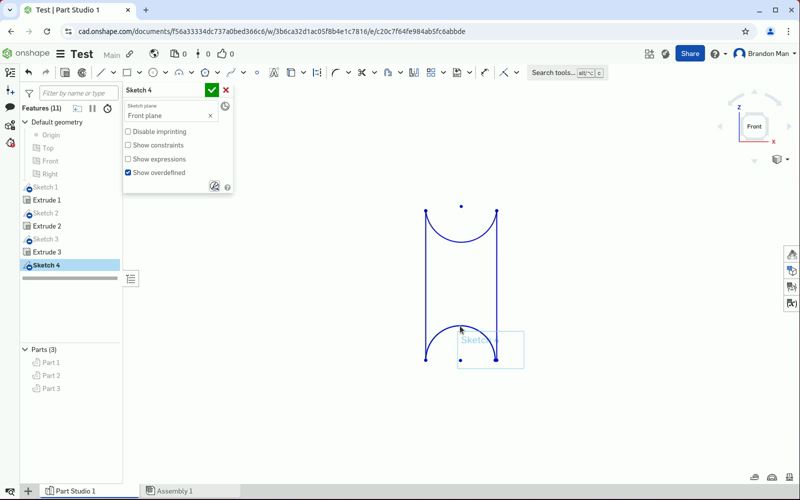
mouse_move(425, 360)
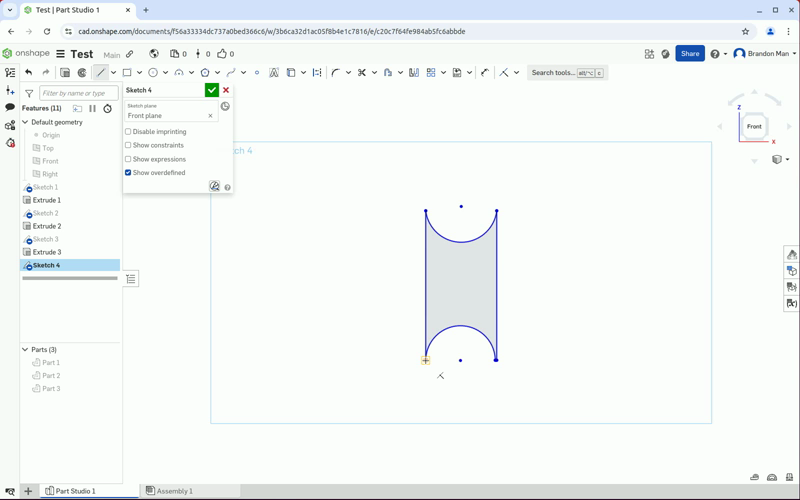
click(425, 360)
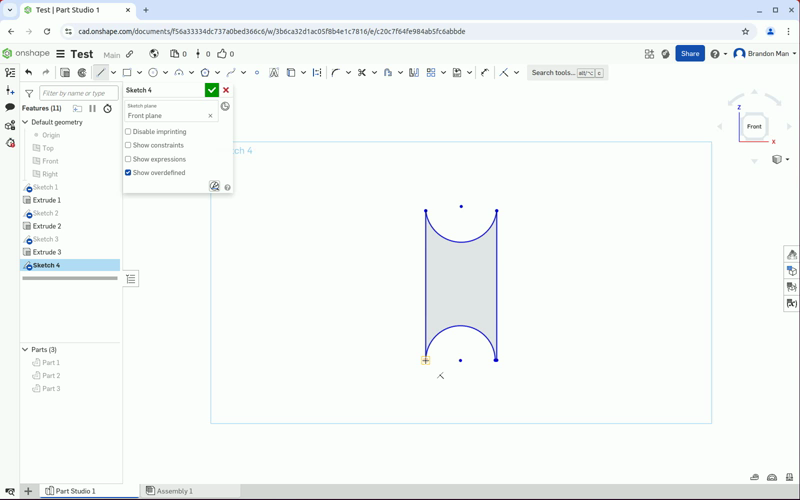
key(esc)
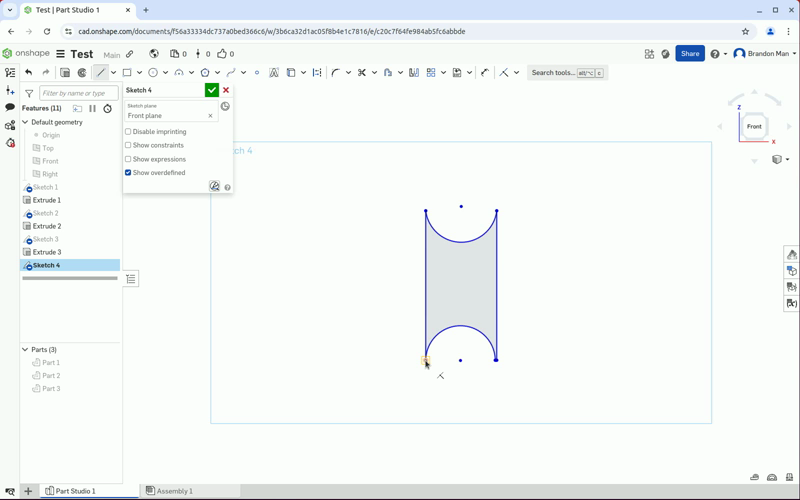
mouse_move(475, 275)
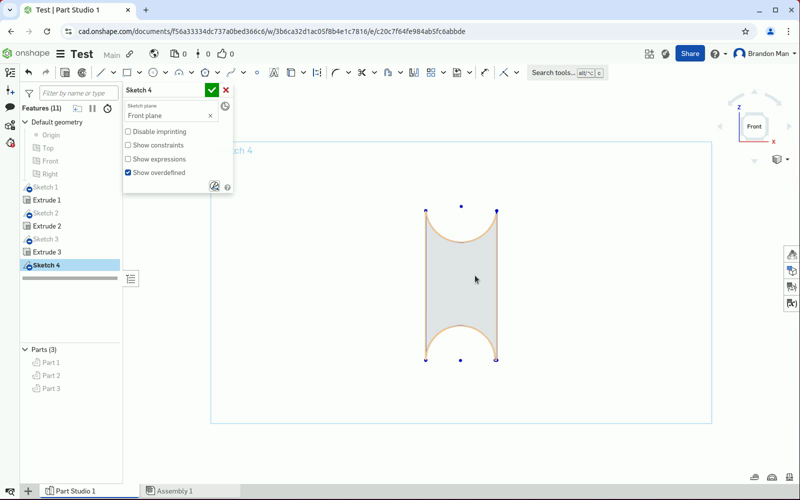
click(475, 275)
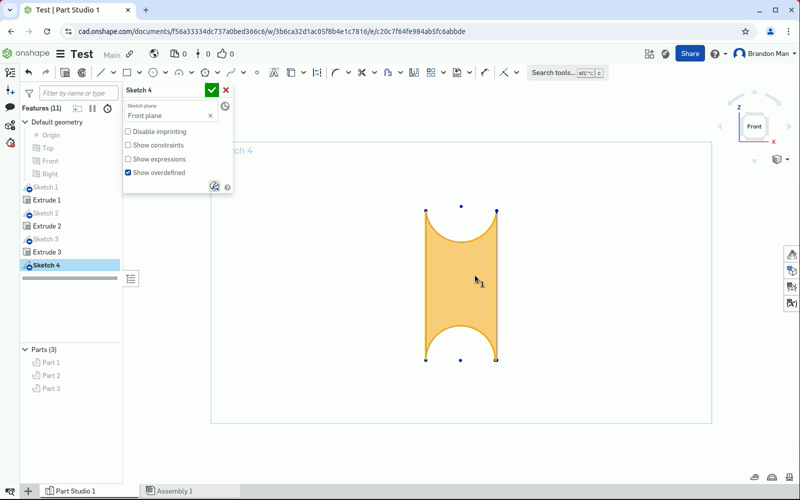
mouse_move(73, 352)
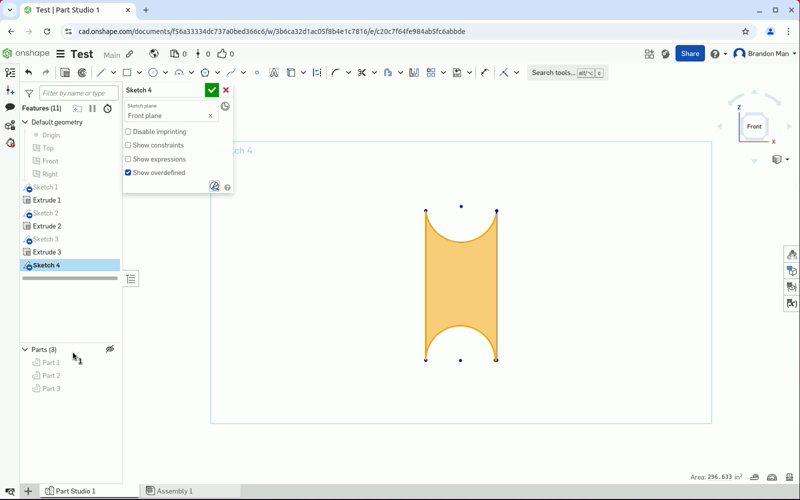
key(shift+y)
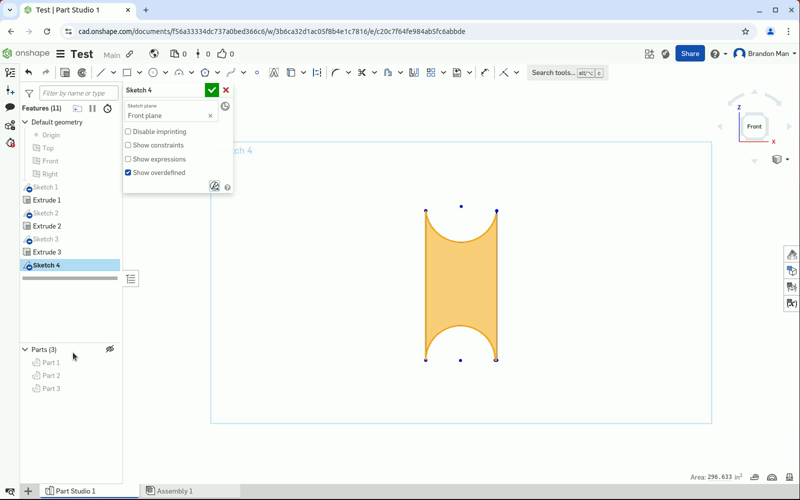
key(shift+e)
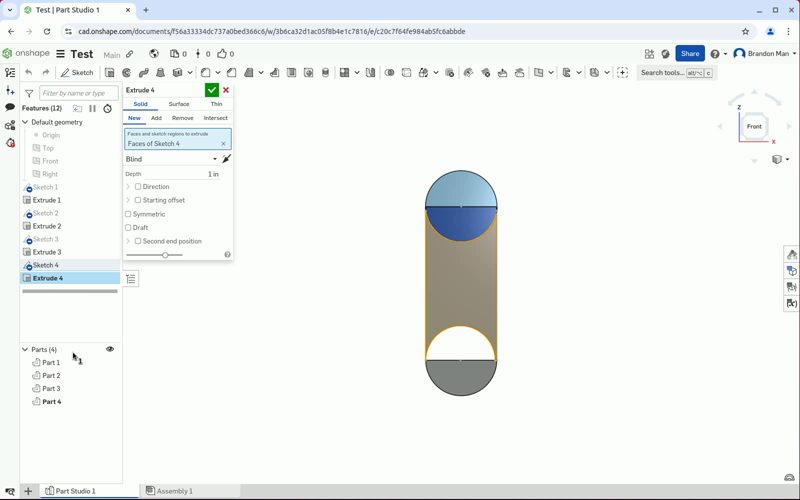
mouse_move(143, 106)
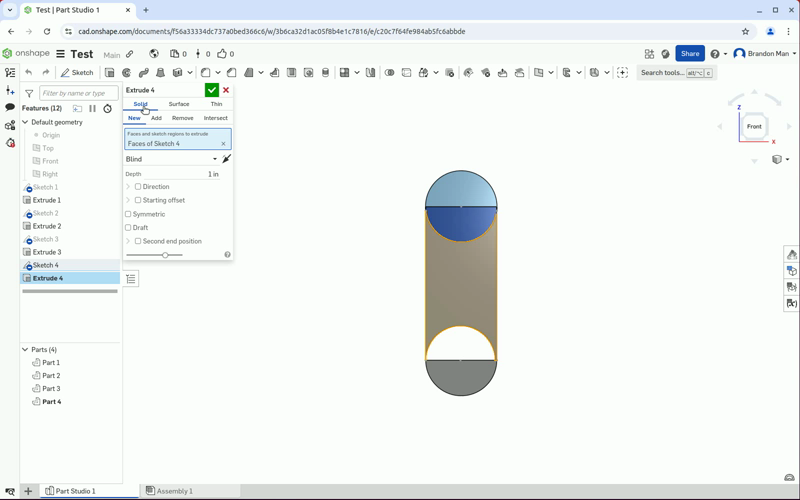
click(143, 106)
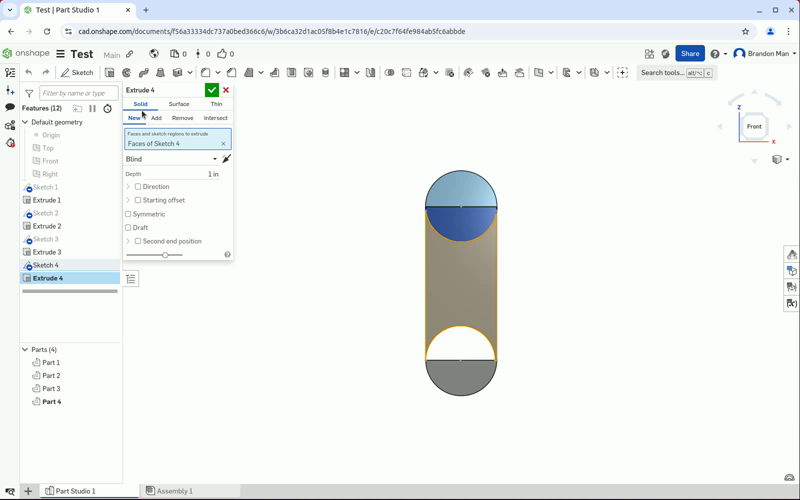
mouse_move(137, 120)
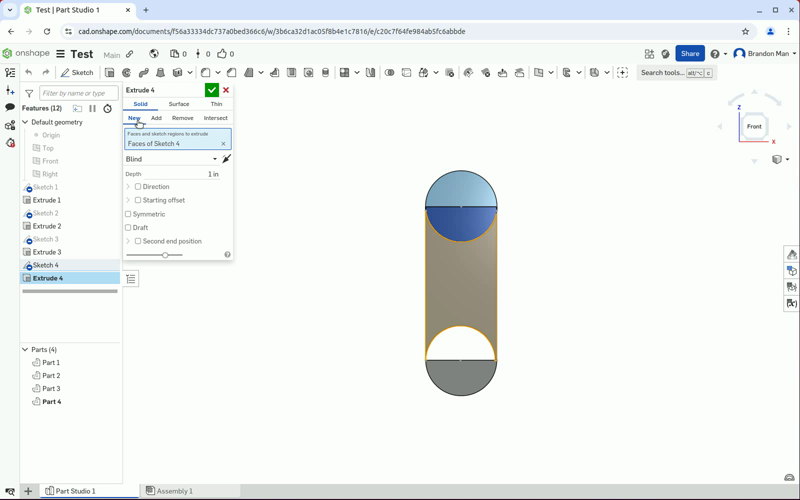
click(137, 120)
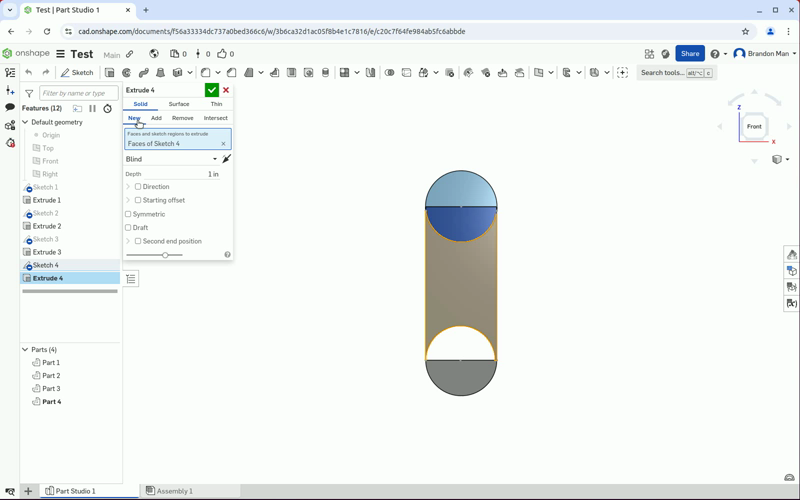
key(tab, 4)
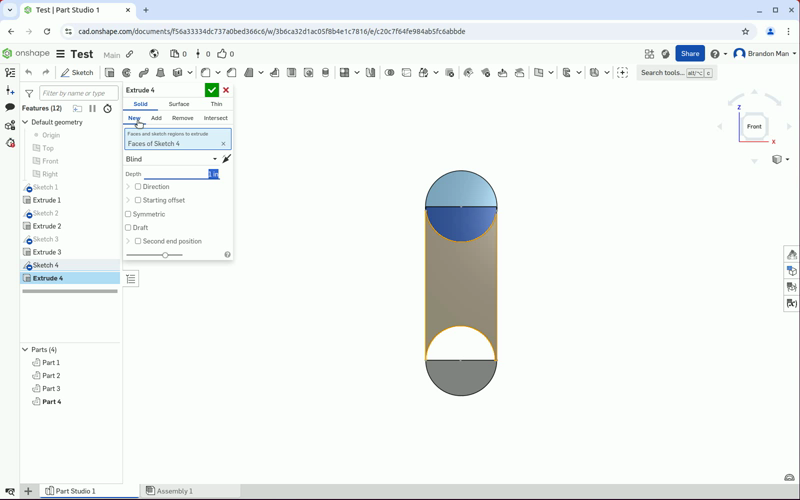
text(9.388)
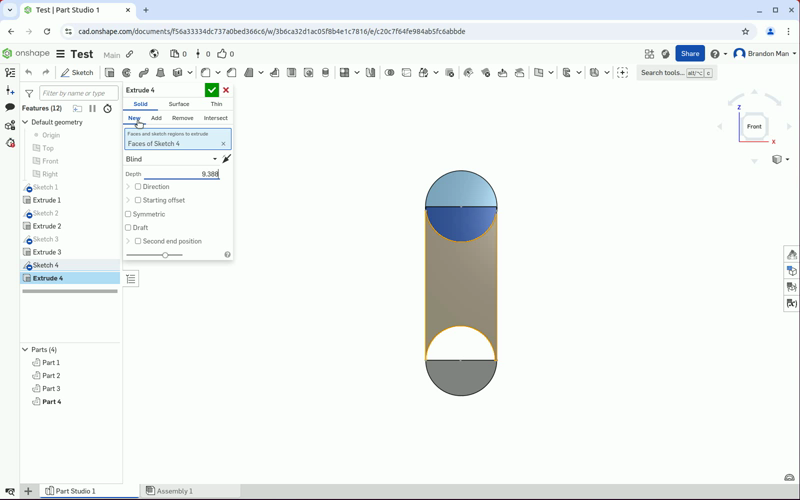
key(enter)
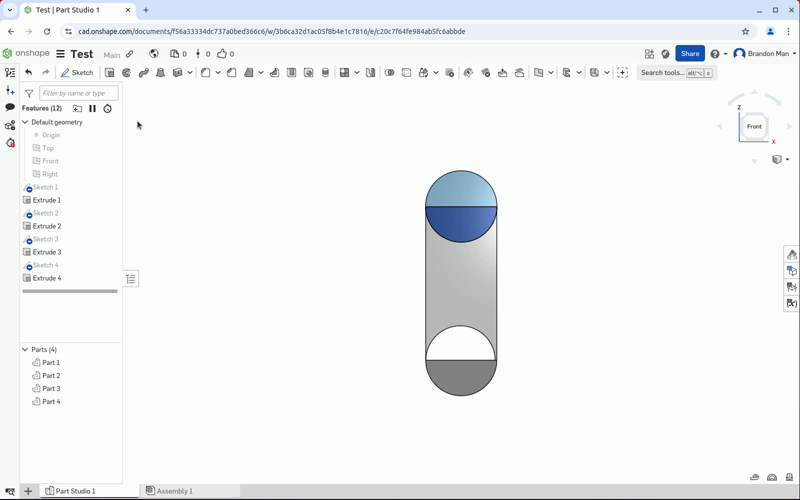
key(shift+h)
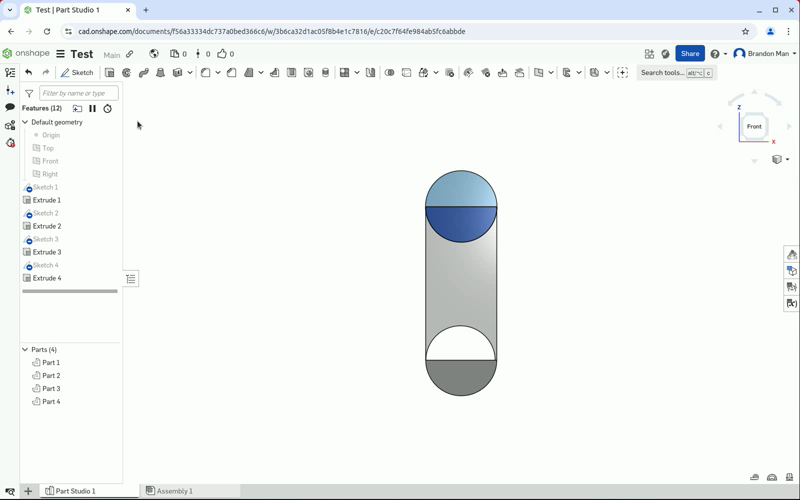
key(shift+h)
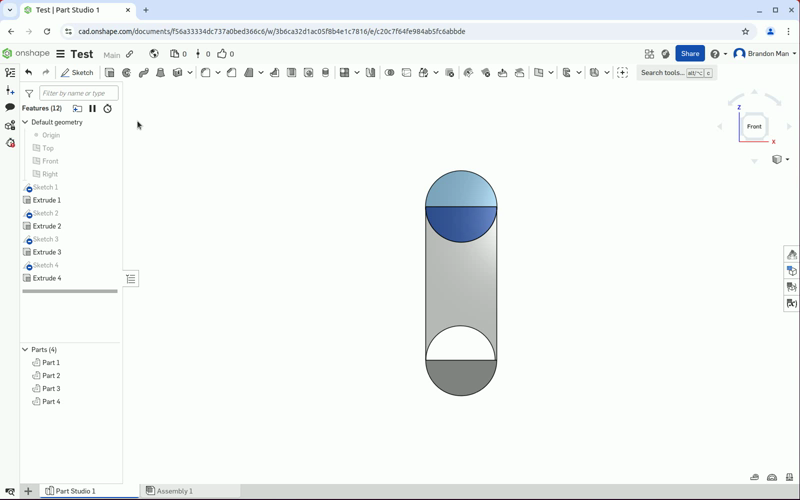
mouse_move(73, 189)
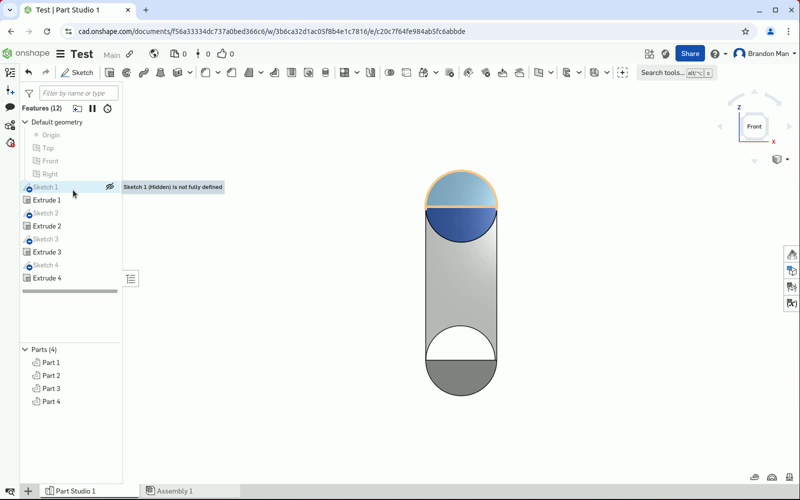
click(73, 189)
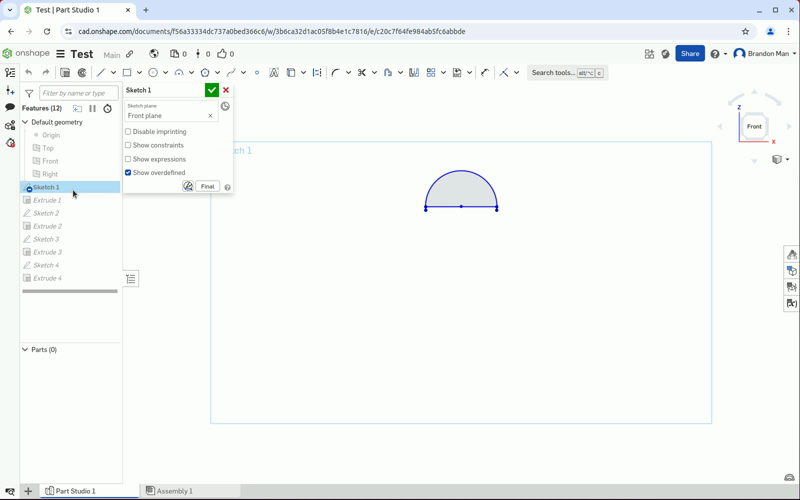
mouse_move(229, 92)
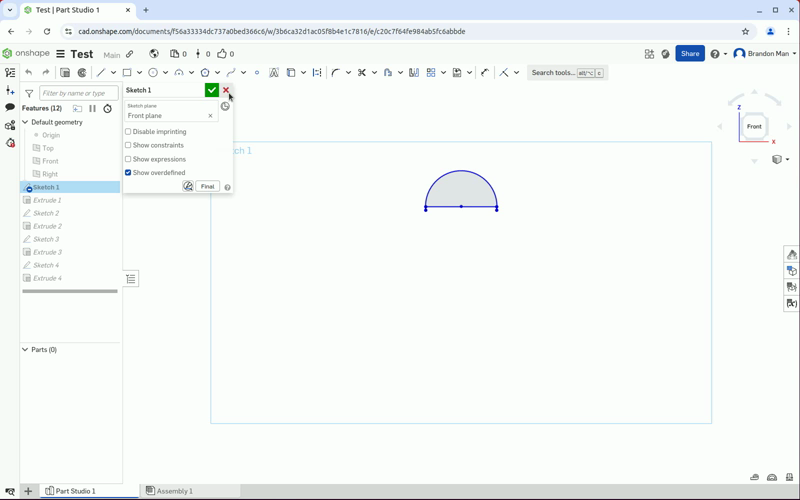
click(229, 92)
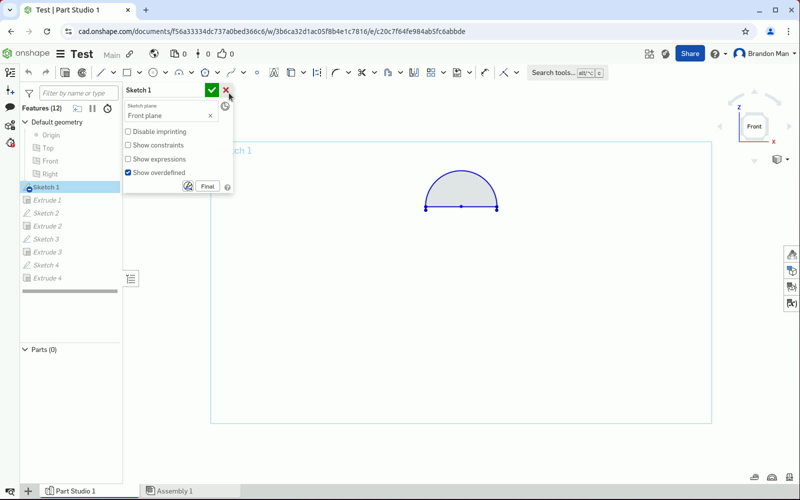
key(shift+s)
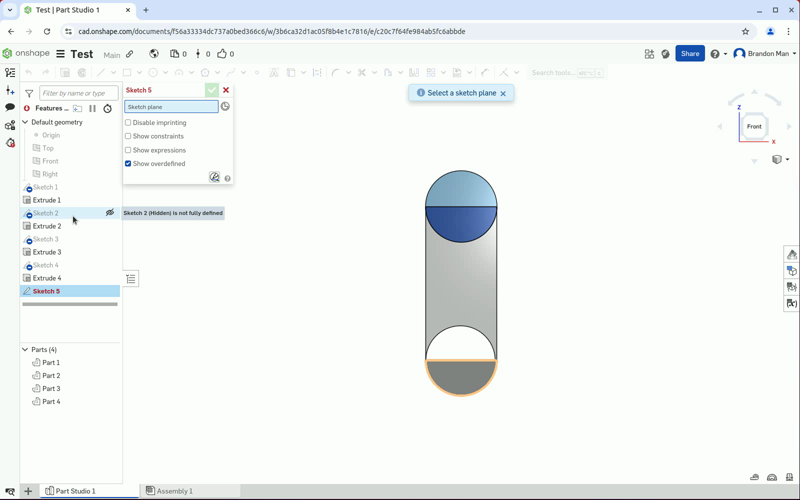
scroll(3)
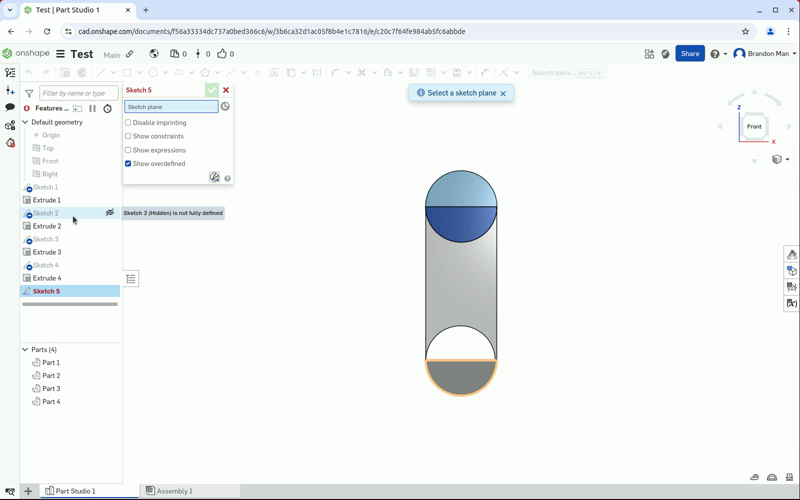
mouse_move(73, 163)
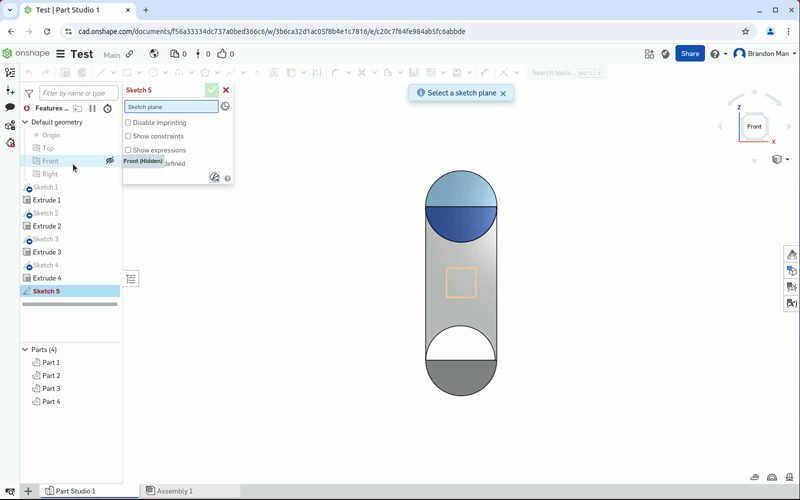
click(73, 163)
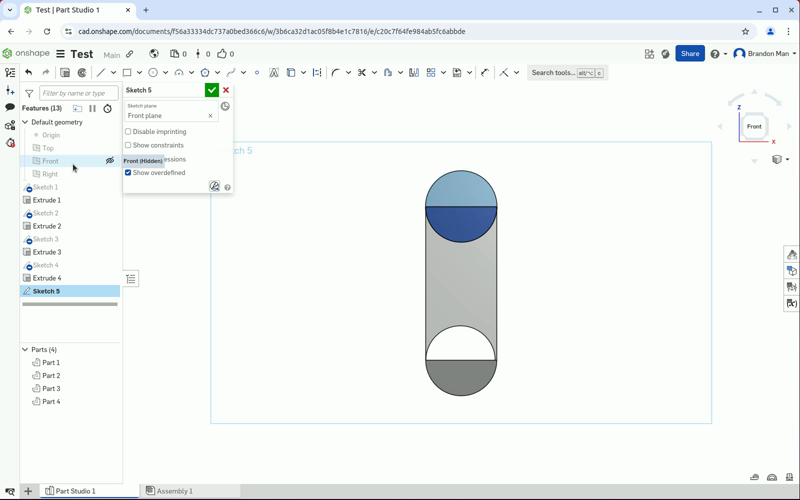
mouse_move(73, 352)
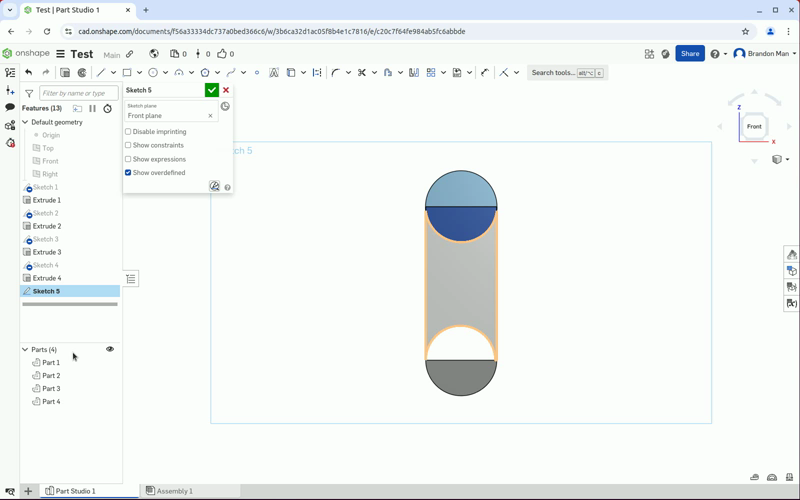
key(y)
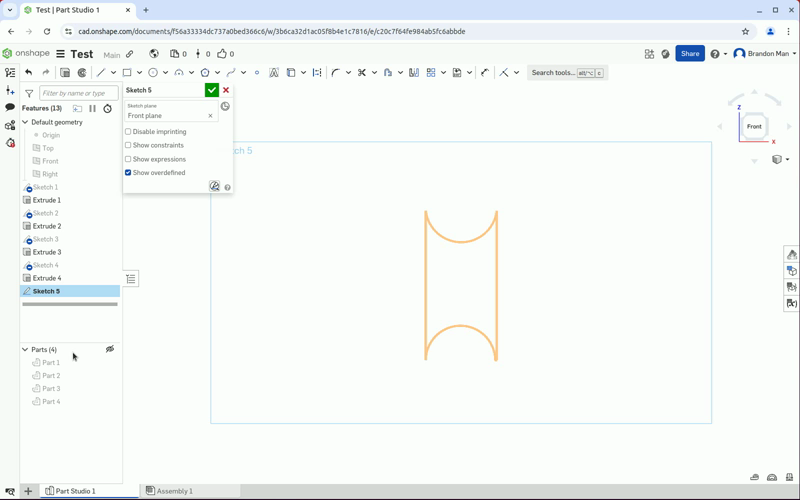
key(l)
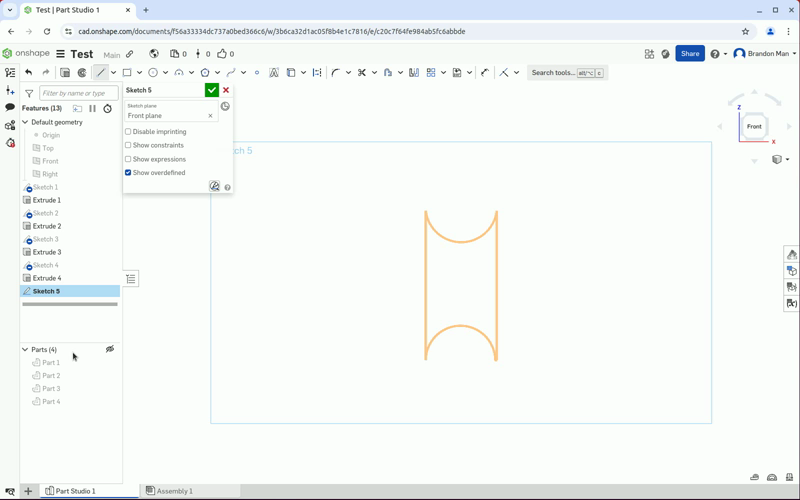
key_down(shift)
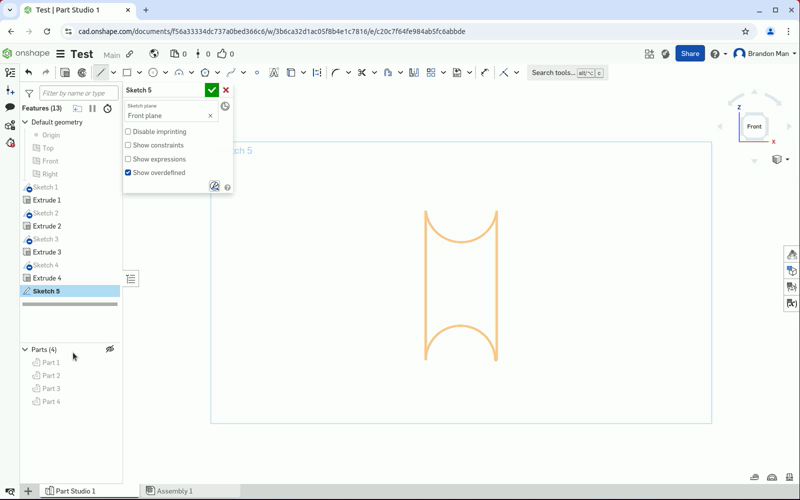
mouse_move(425, 360)
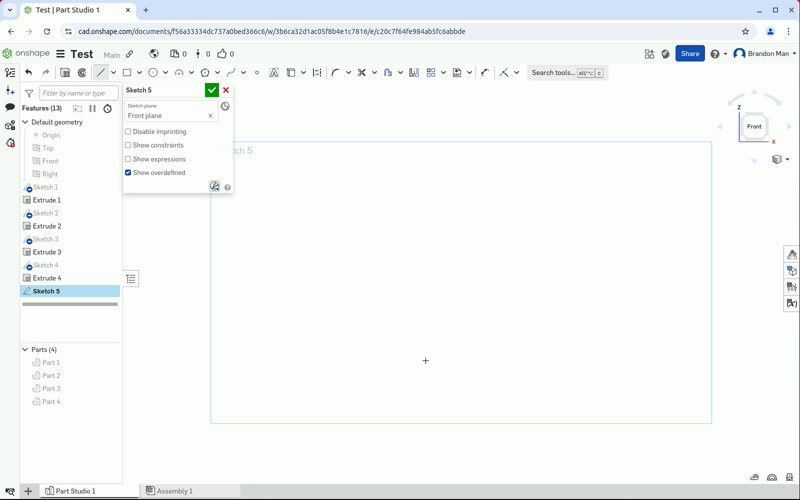
click(425, 360)
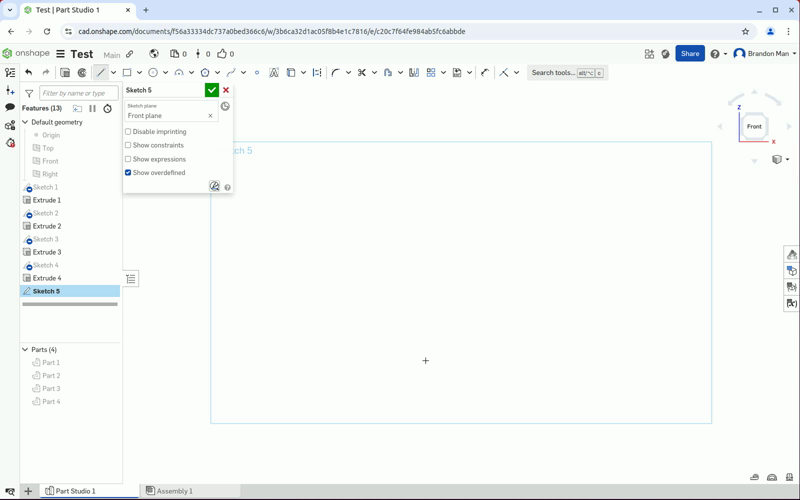
key_up(shift)
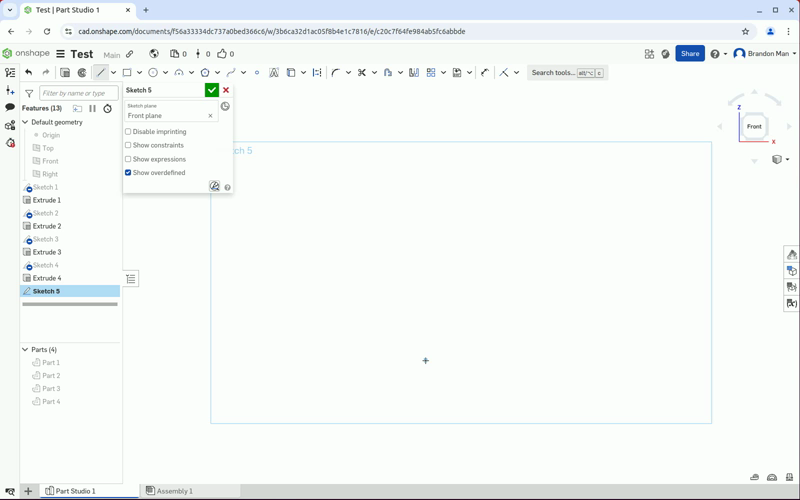
key_down(shift)
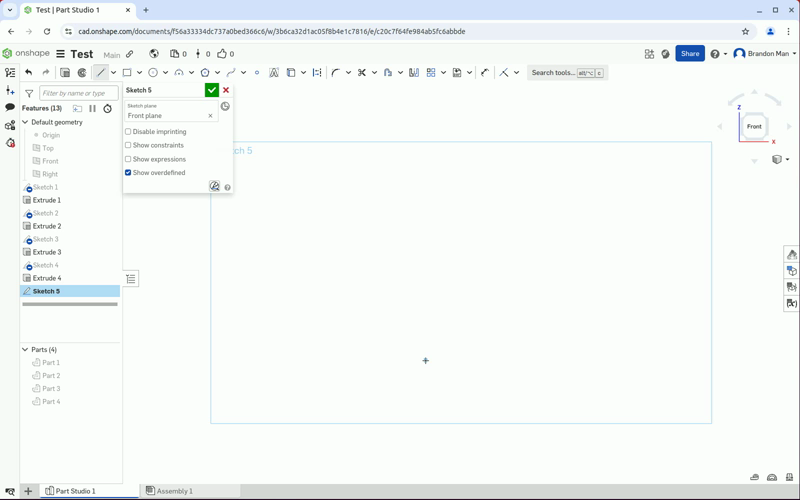
mouse_move(496, 360)
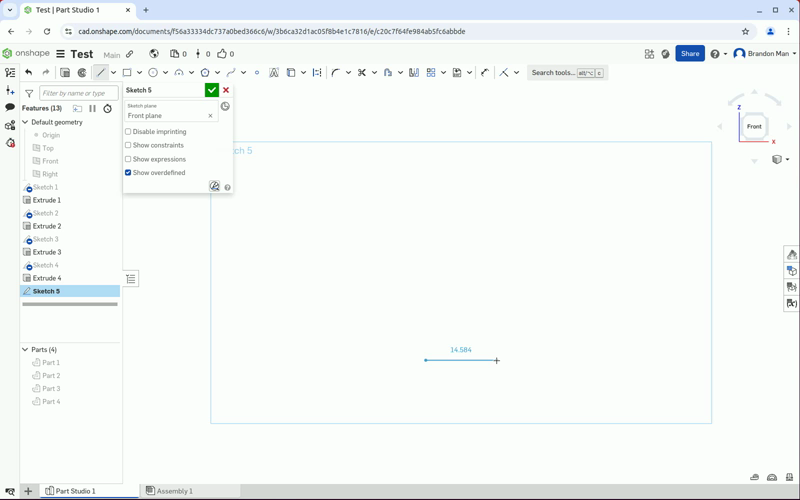
click(496, 360)
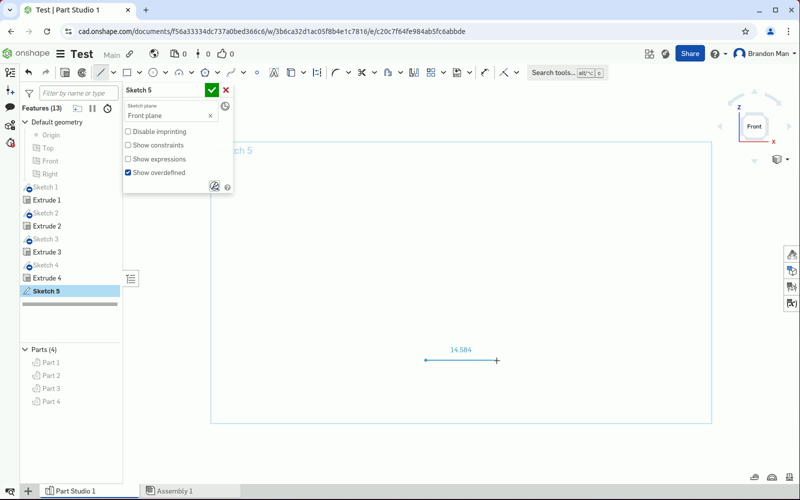
key_up(shift)
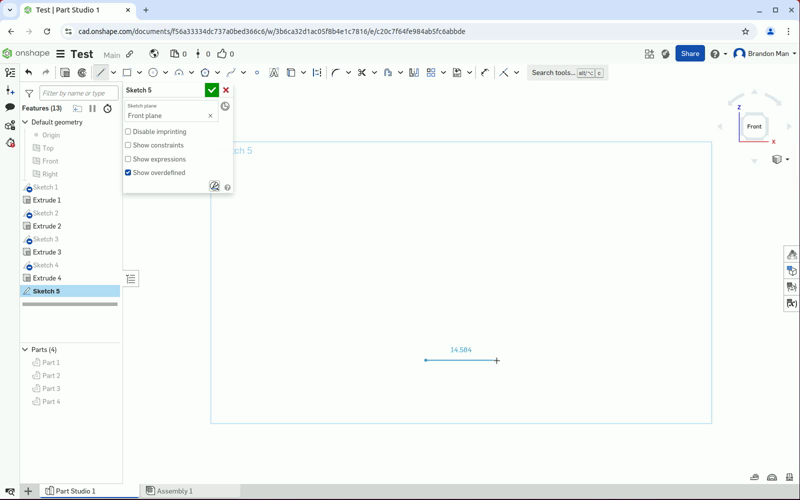
key(esc)
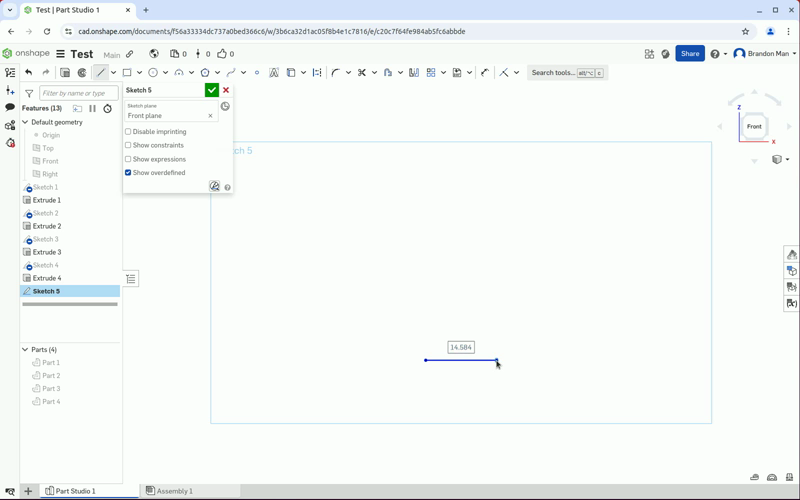
key(a)
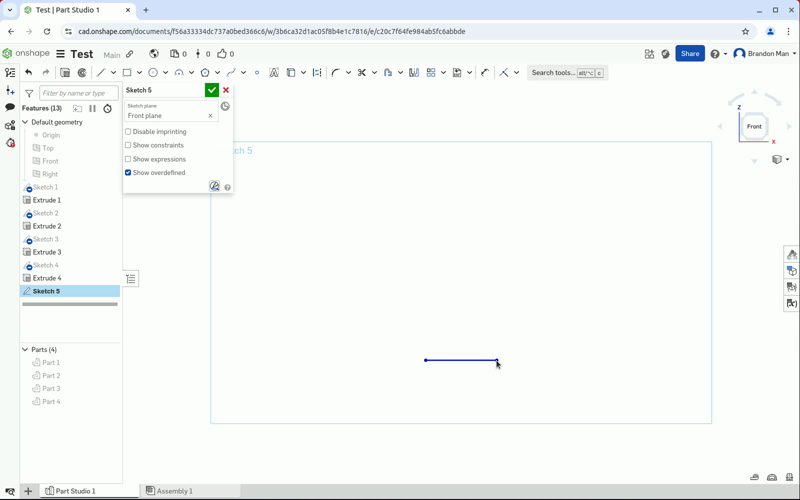
mouse_move(496, 360)
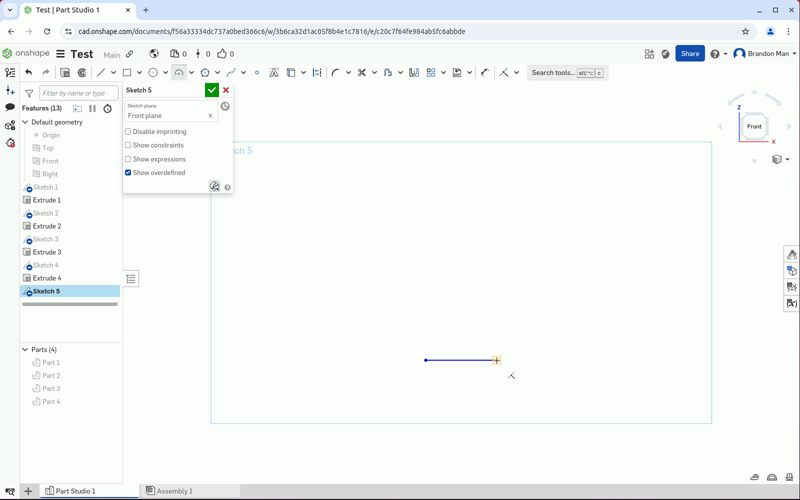
click(496, 360)
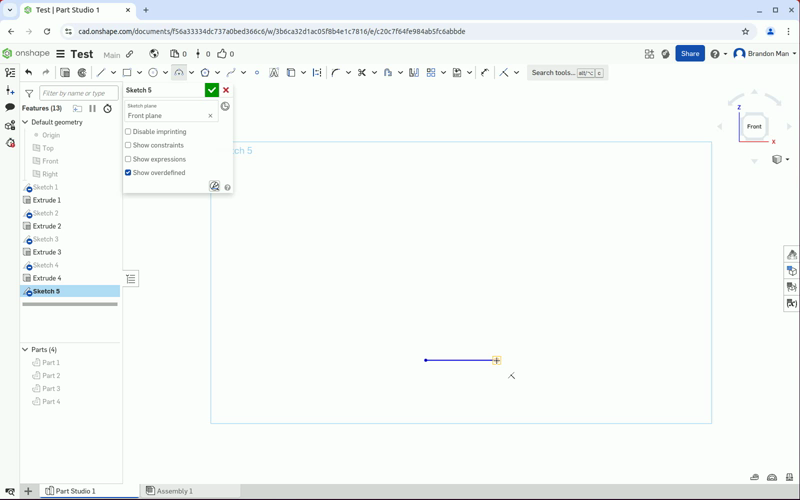
mouse_move(425, 360)
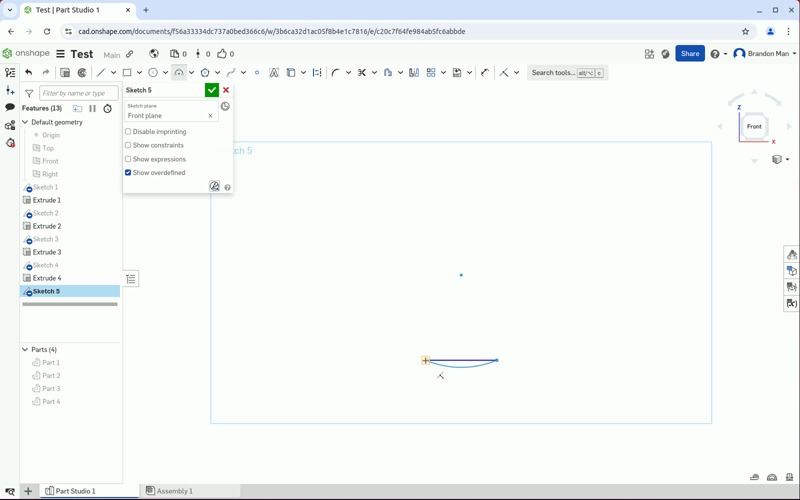
click(425, 360)
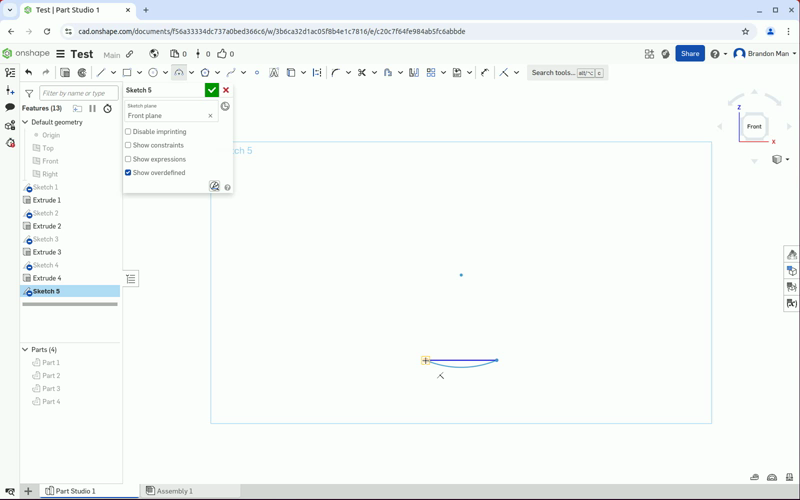
key_down(shift)
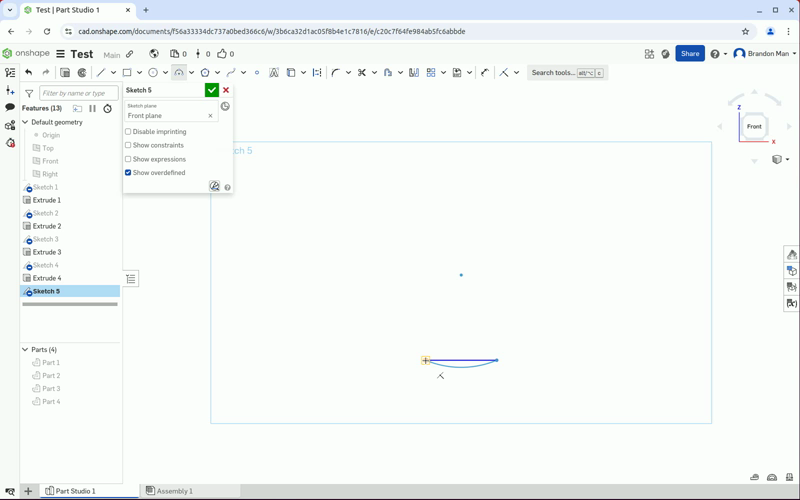
mouse_move(461, 324)
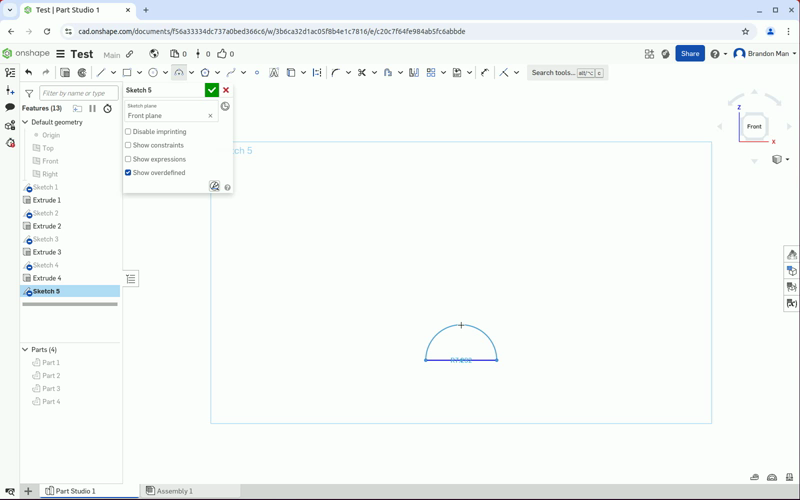
click(461, 324)
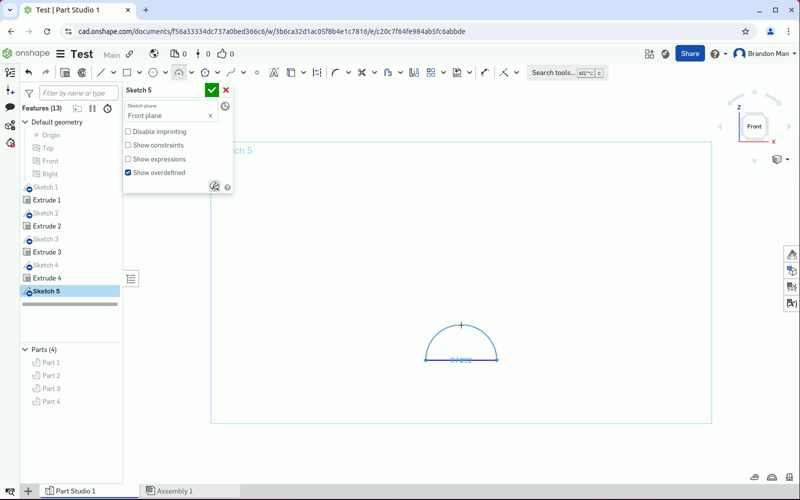
key_up(shift)
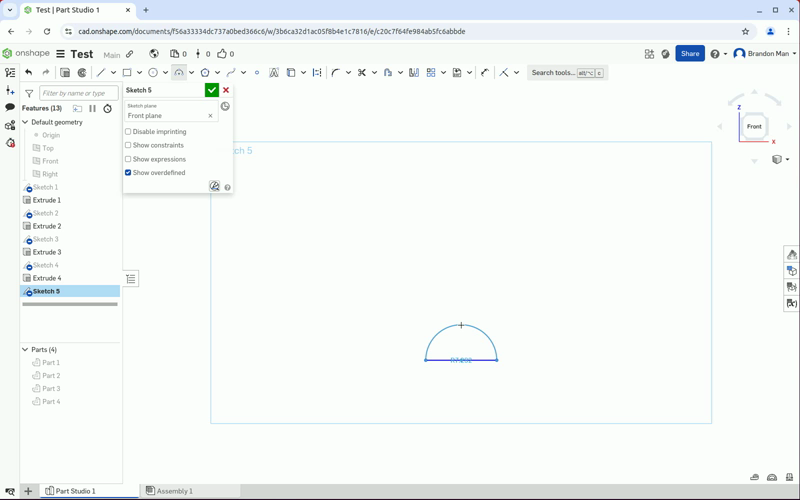
key(esc)
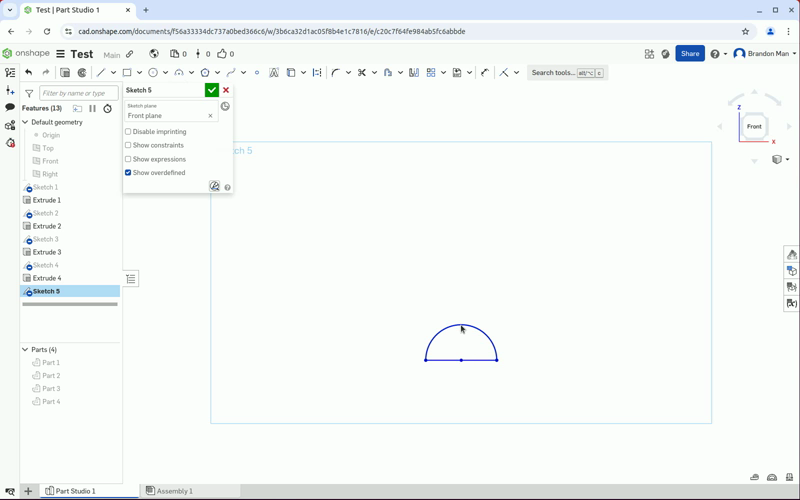
mouse_move(430, 345)
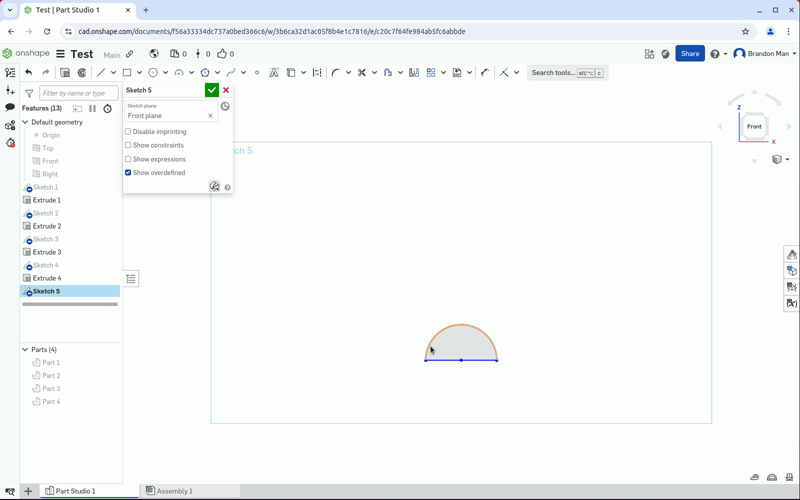
scroll(6)
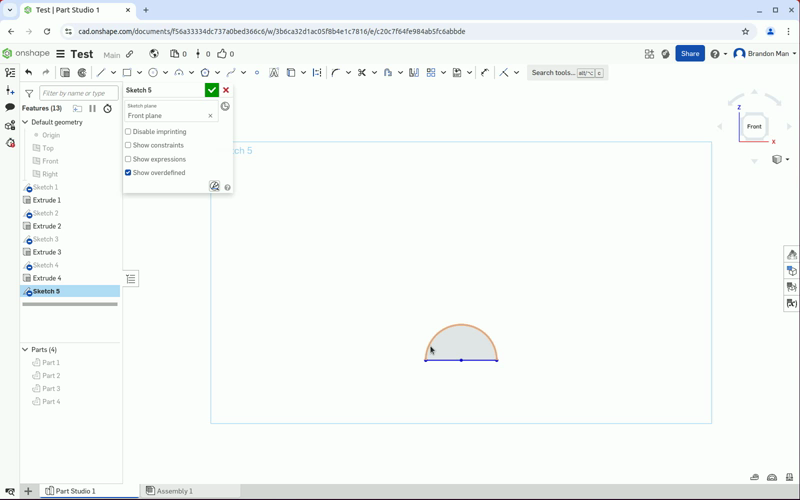
scroll(6)
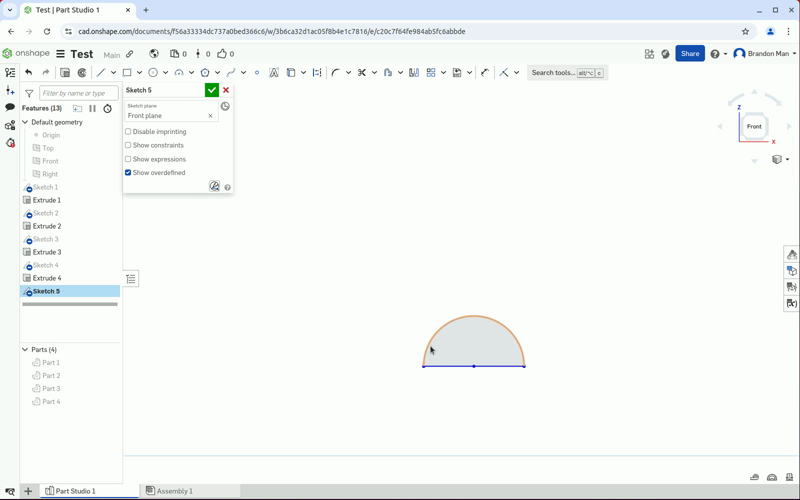
scroll(6)
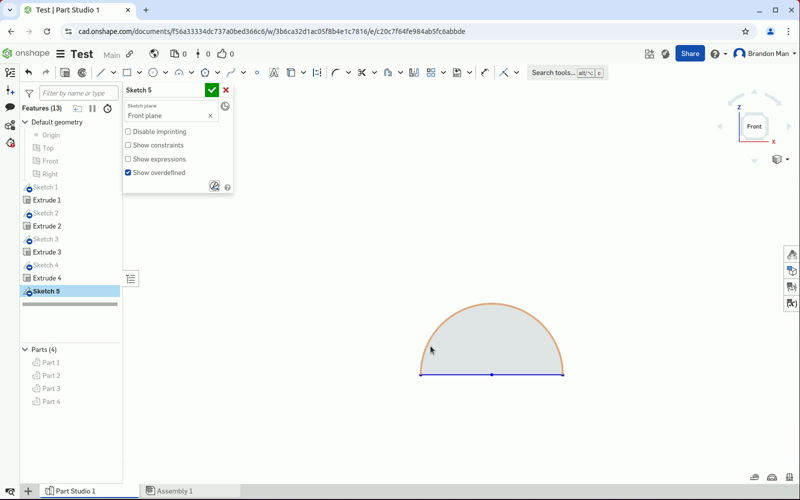
scroll(6)
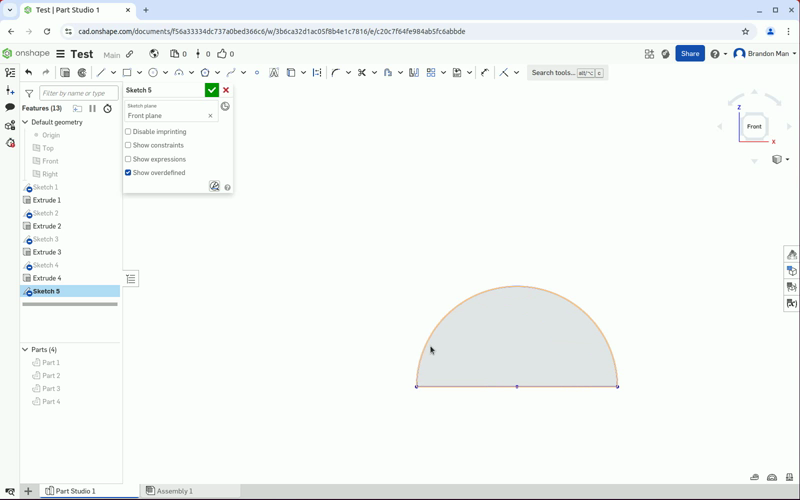
scroll(6)
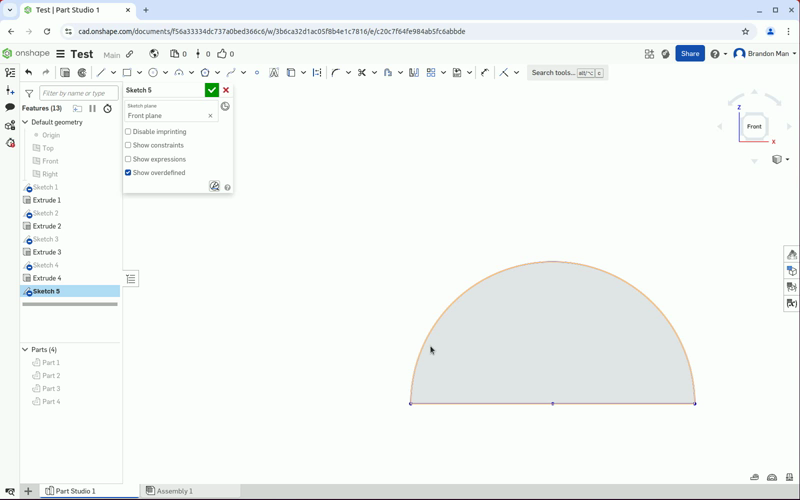
scroll(6)
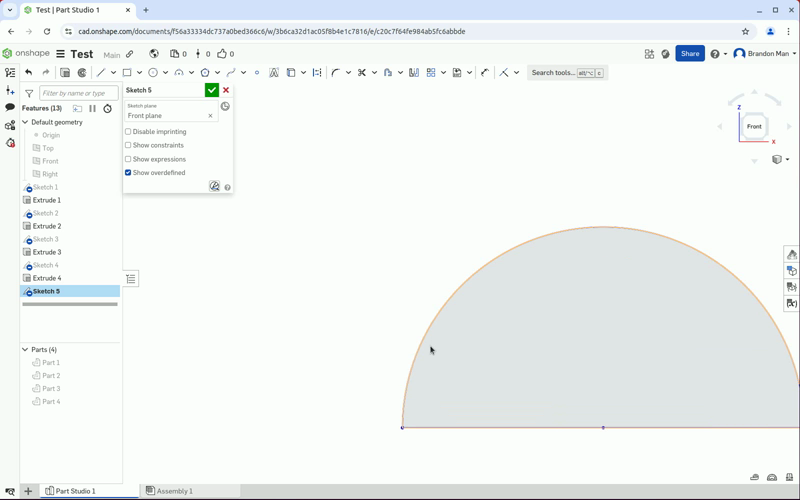
scroll(6)
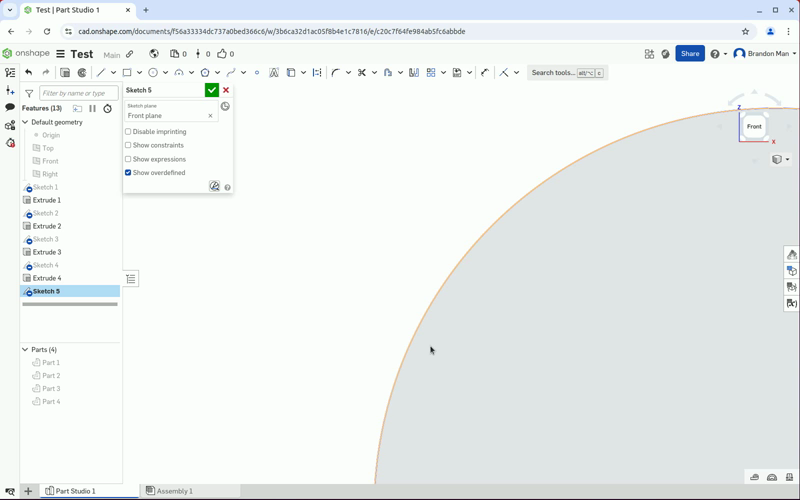
click(430, 345)
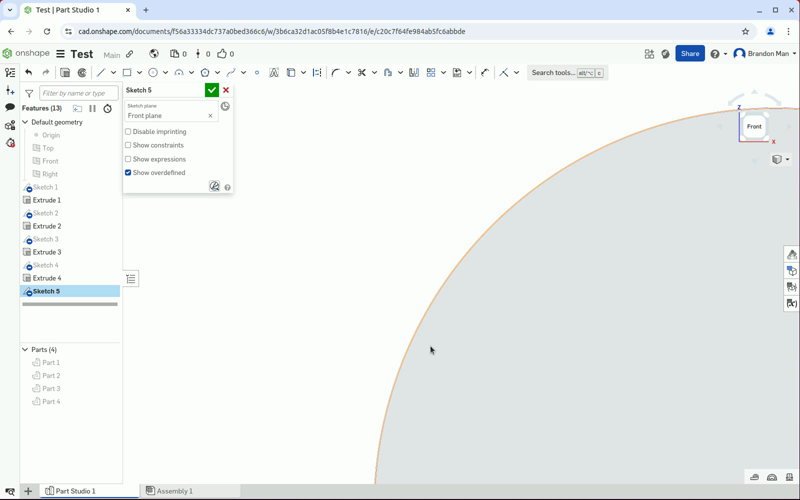
scroll(-6)
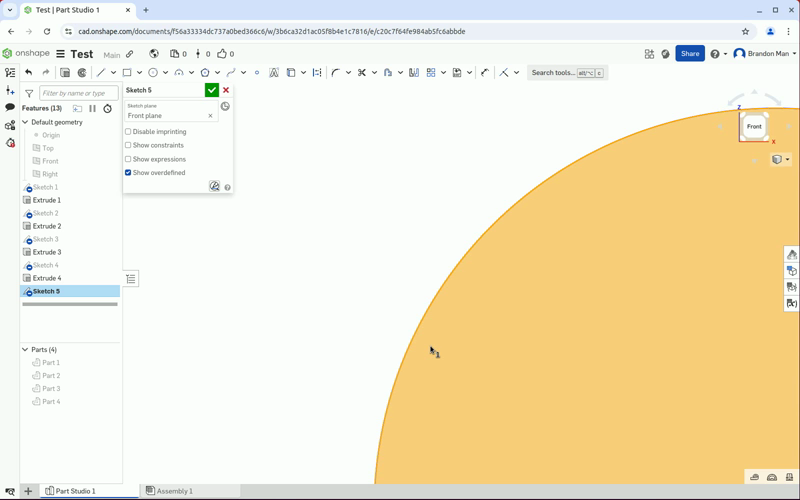
scroll(-6)
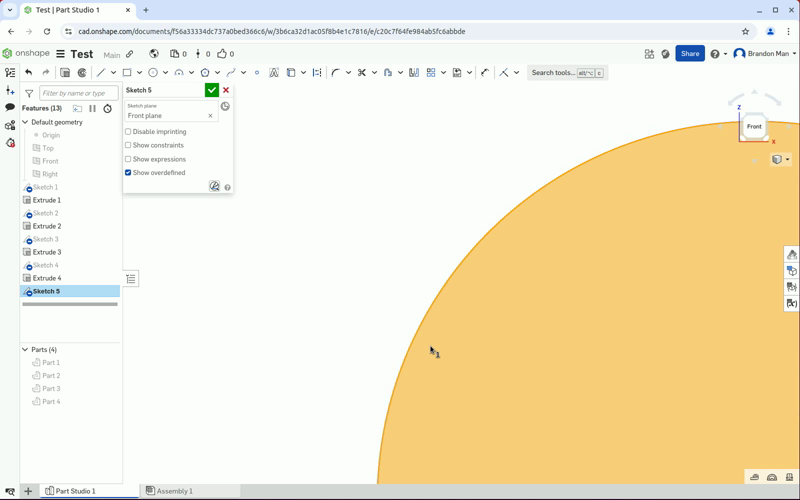
scroll(-6)
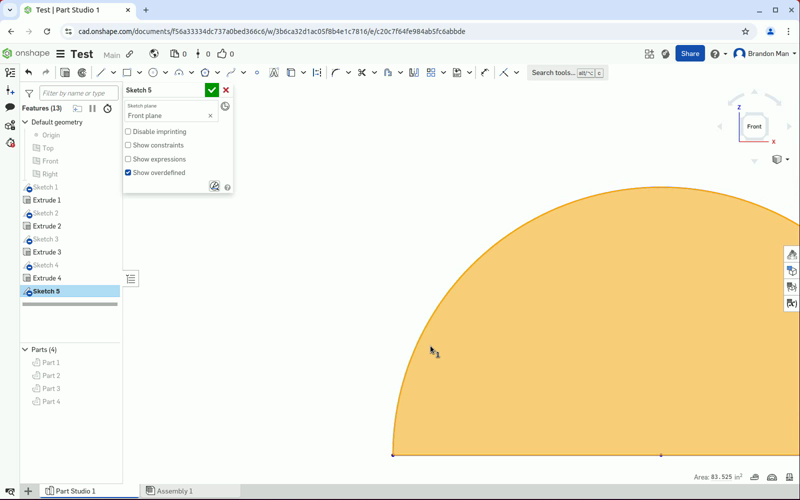
scroll(-6)
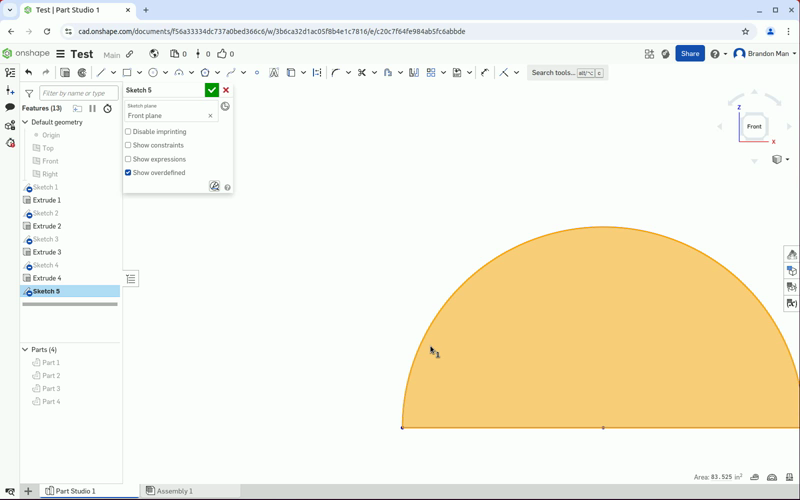
scroll(-6)
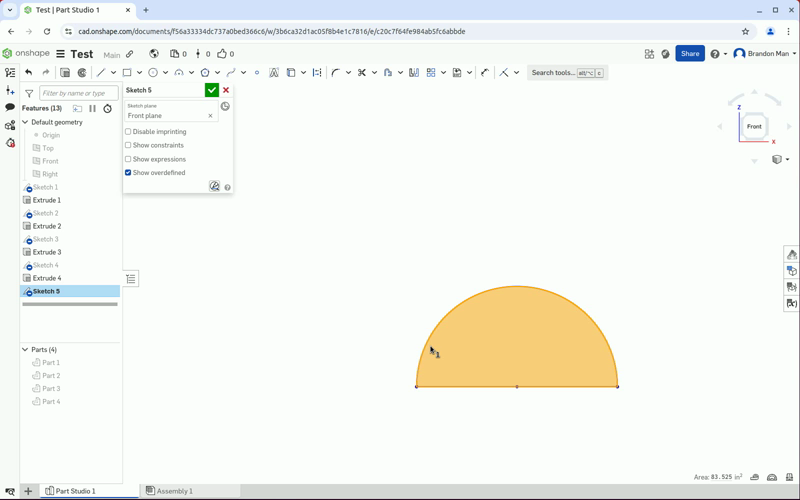
scroll(-6)
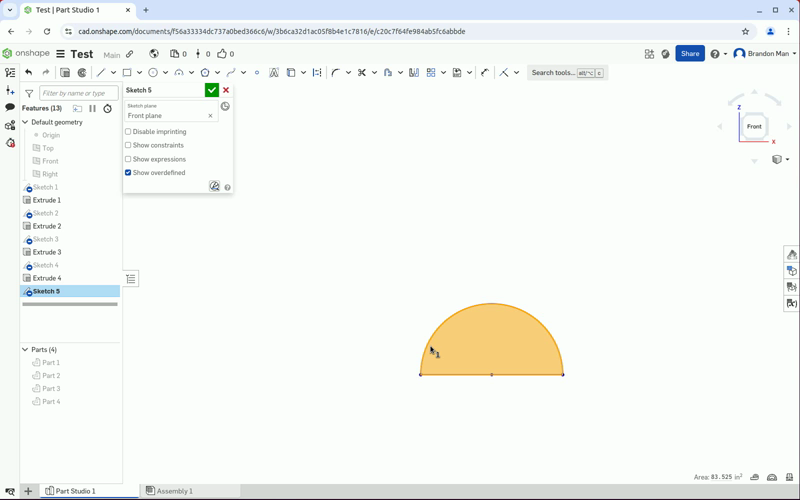
scroll(-6)
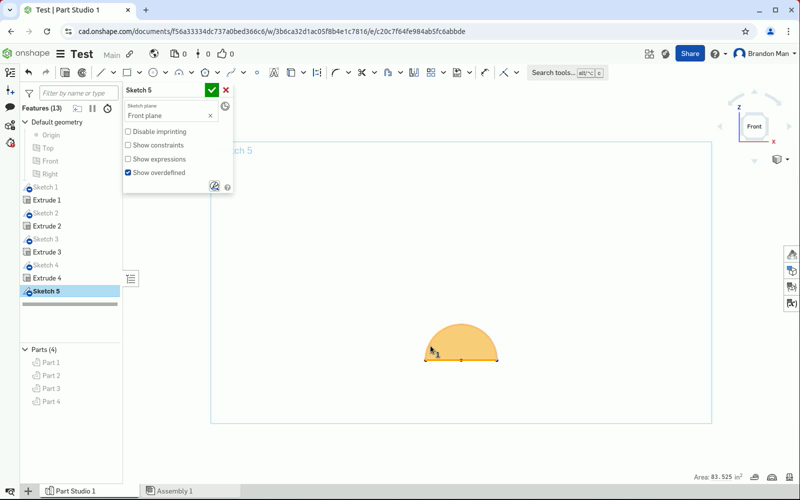
mouse_move(73, 352)
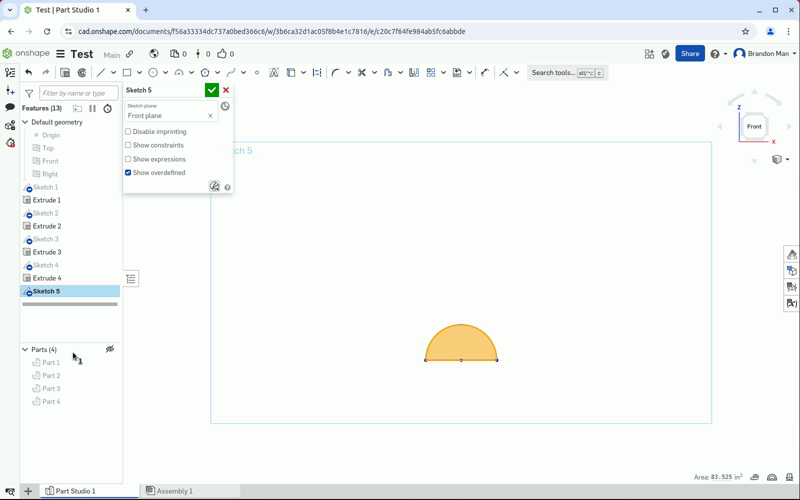
key(shift+y)
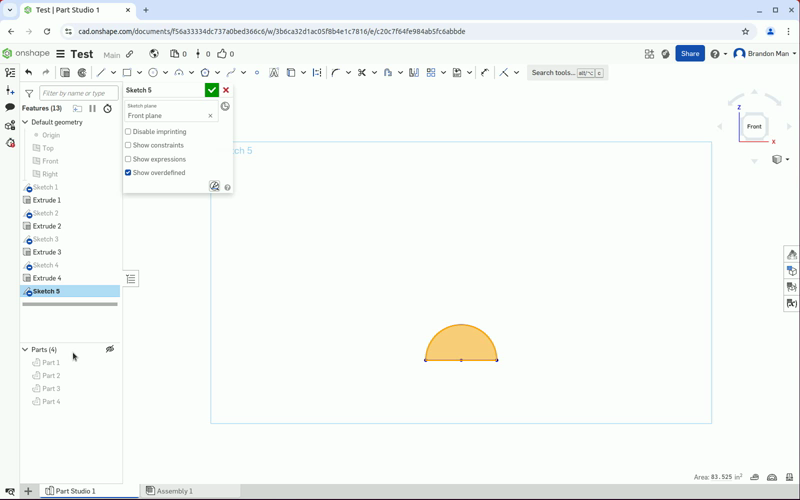
key(shift+e)
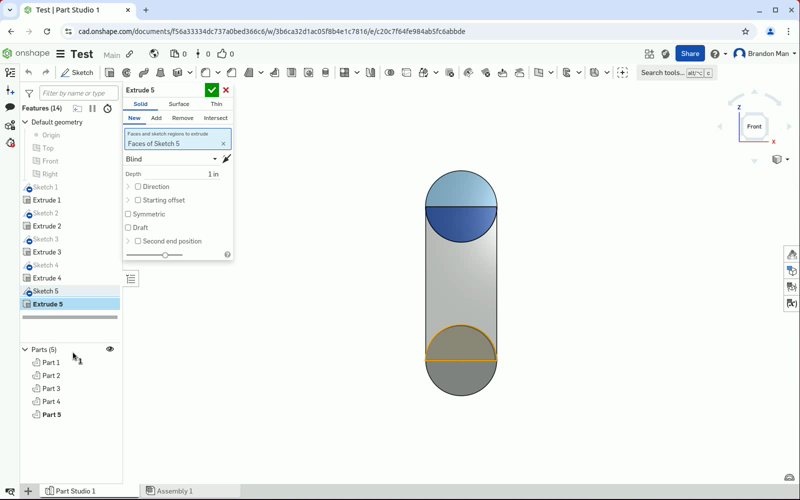
mouse_move(143, 106)
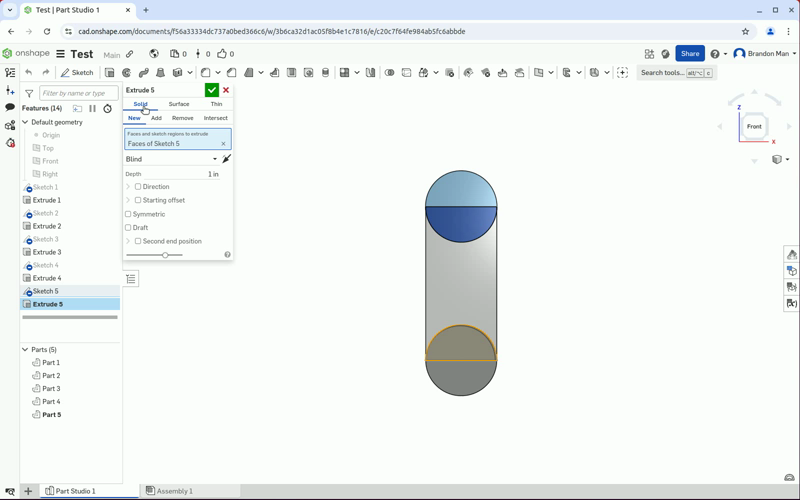
click(143, 106)
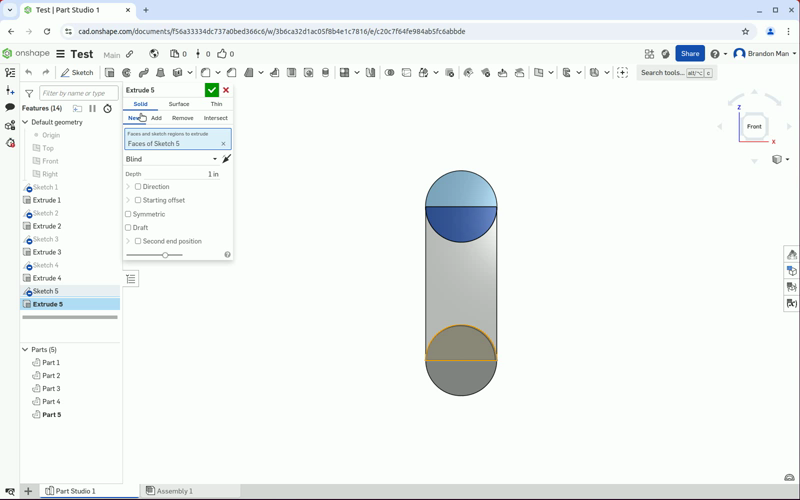
mouse_move(137, 120)
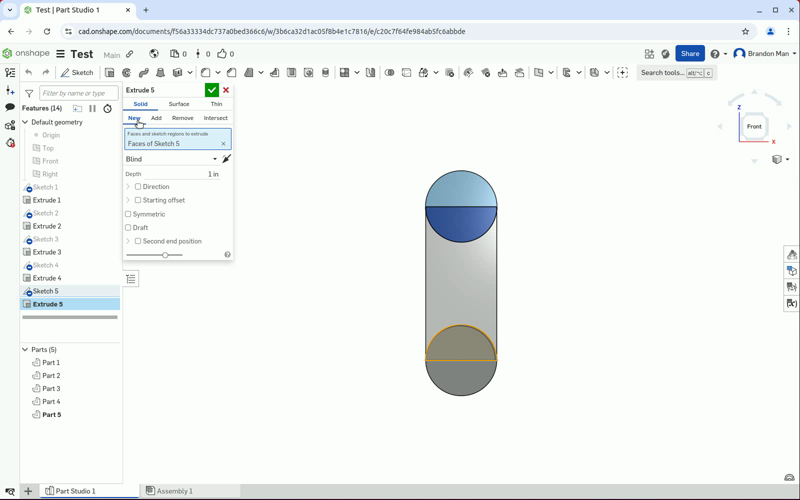
click(137, 120)
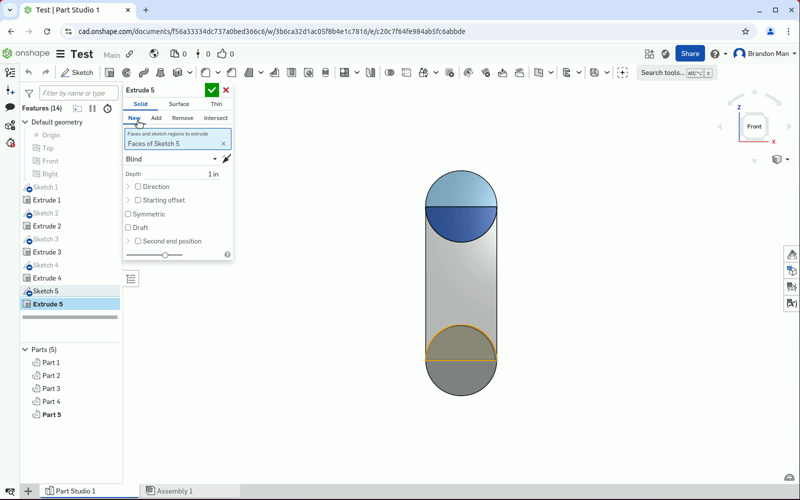
key(tab, 4)
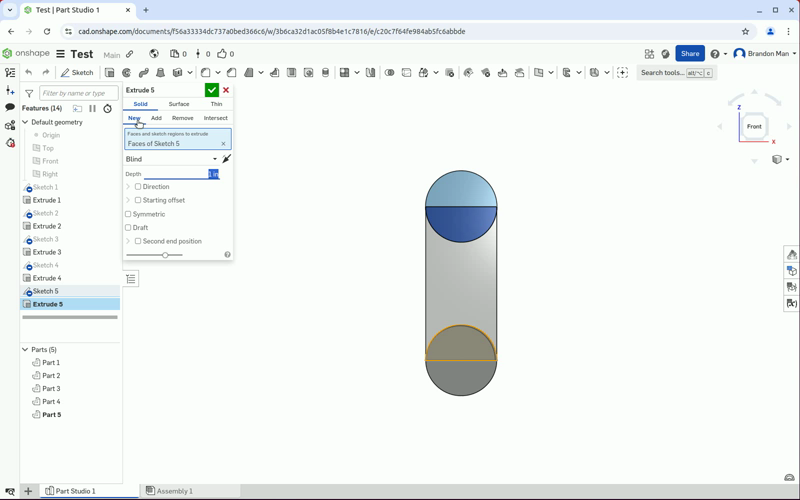
text(9.388)
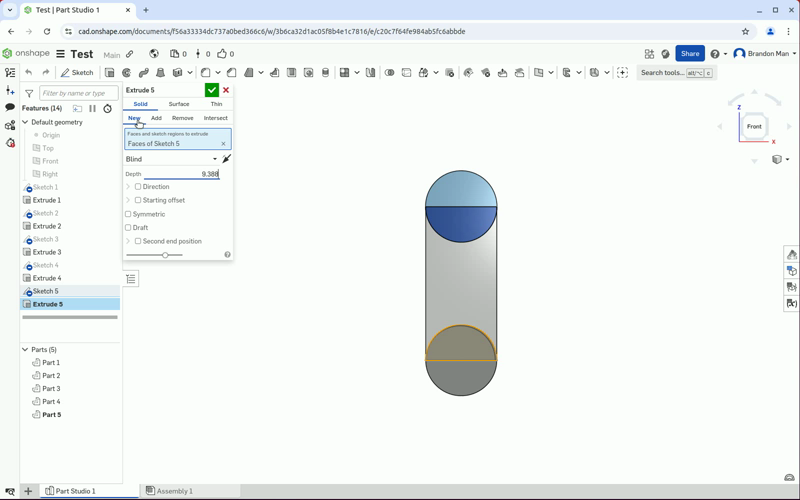
key(enter)
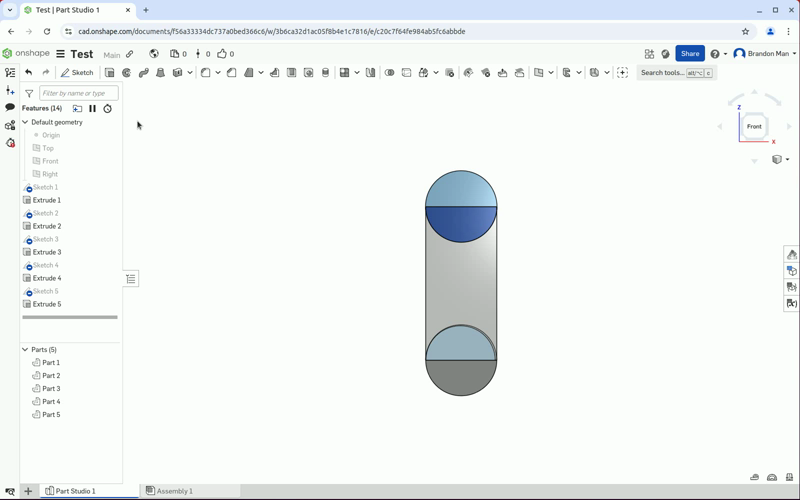
key(shift+h)
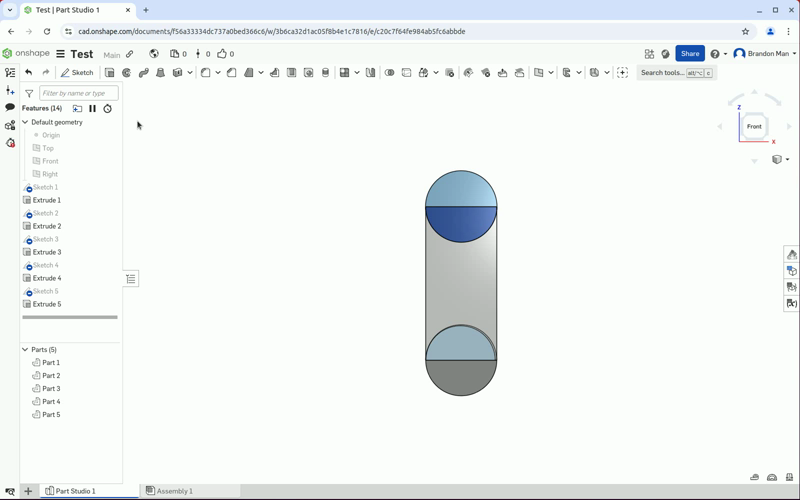
key(shift+h)
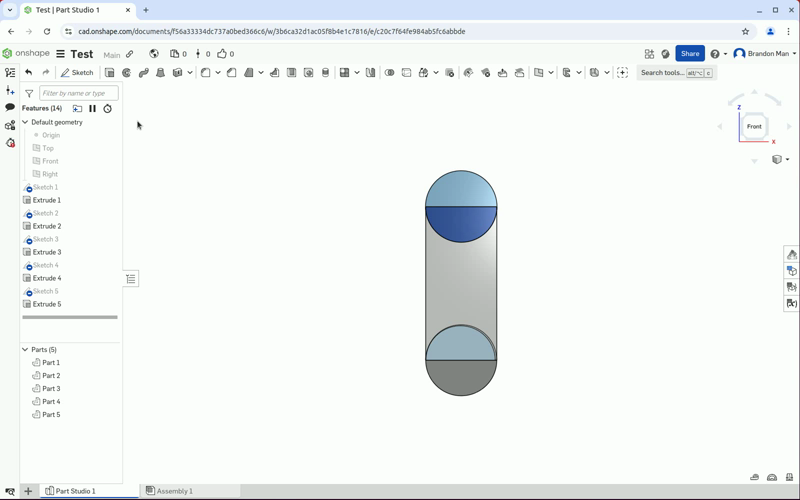
mouse_move(73, 189)
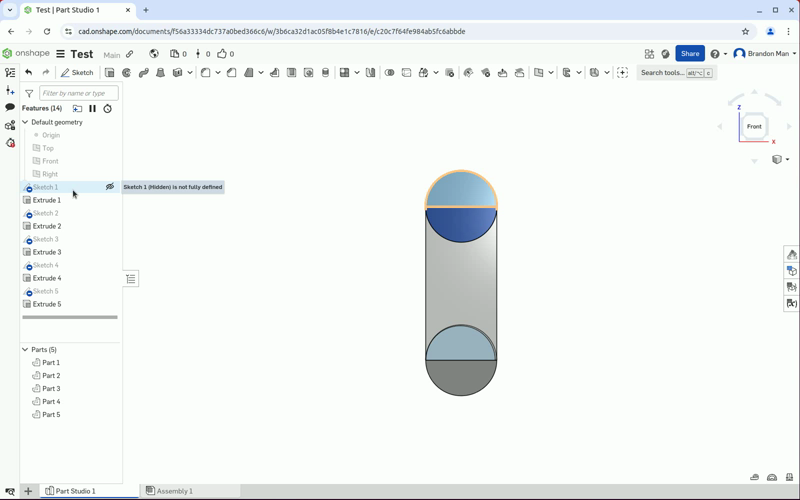
click(73, 189)
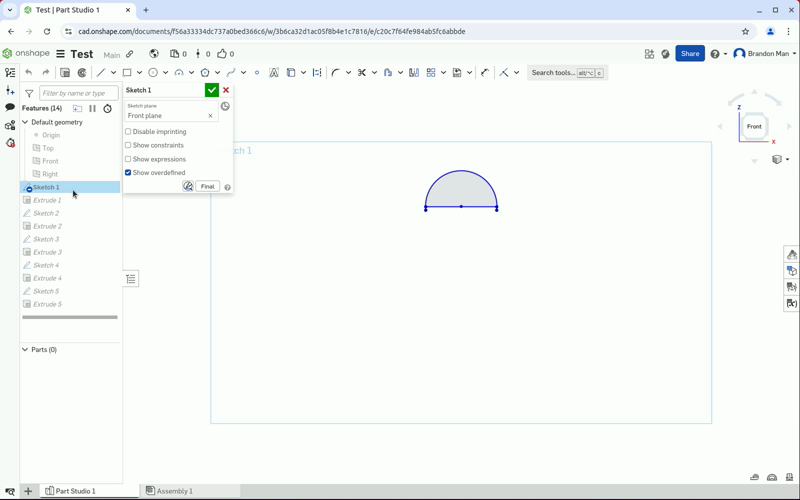
mouse_move(229, 92)
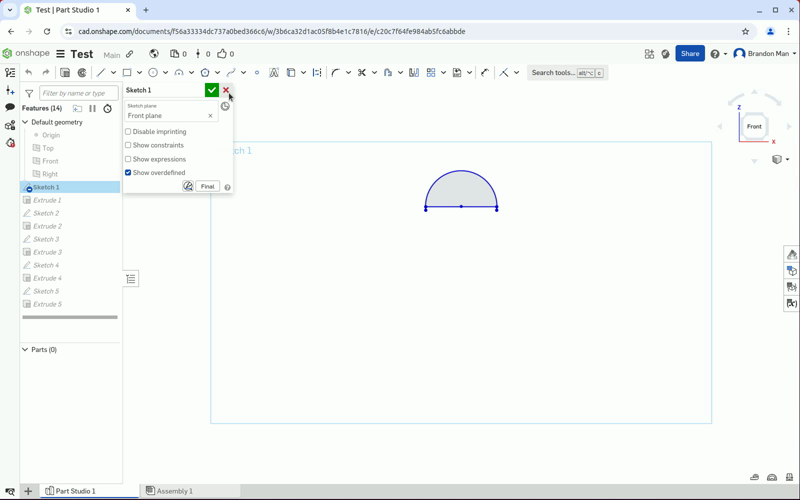
click(229, 92)
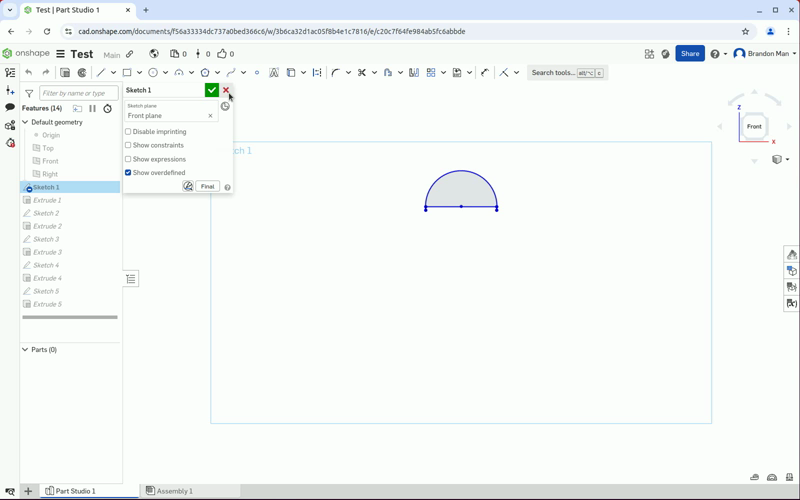
key(shift+s)
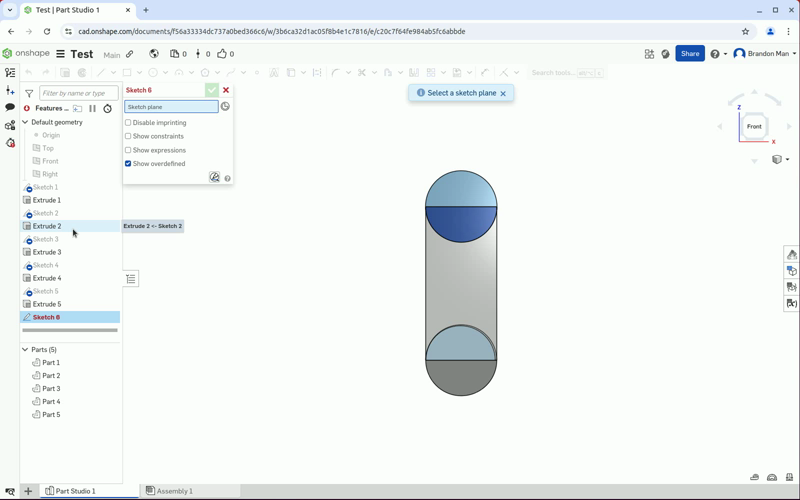
scroll(3)
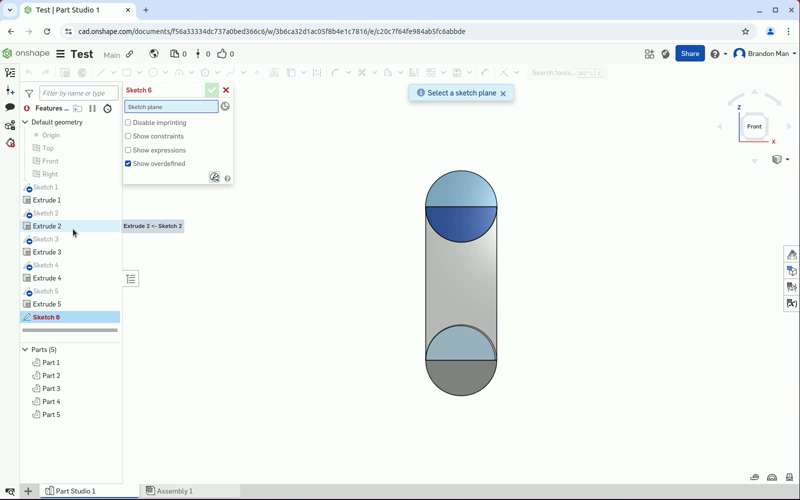
mouse_move(73, 163)
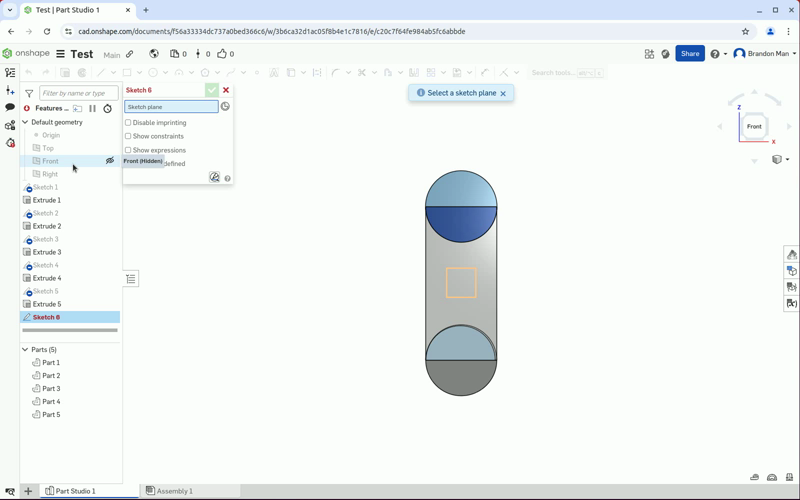
click(73, 163)
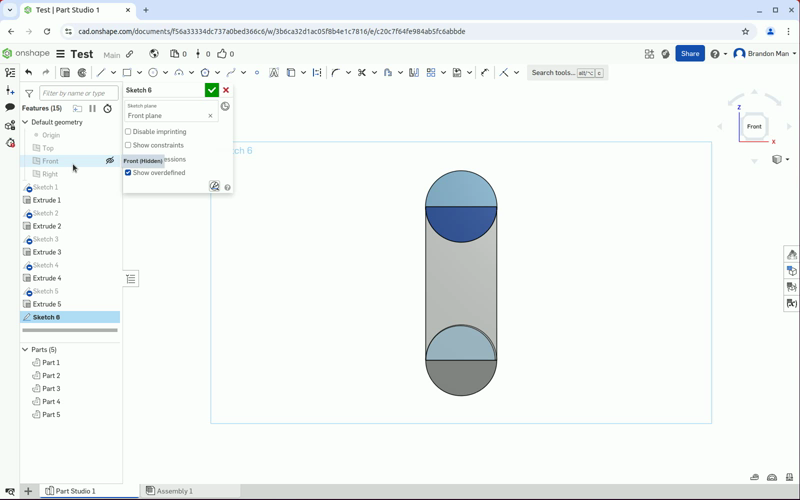
mouse_move(73, 352)
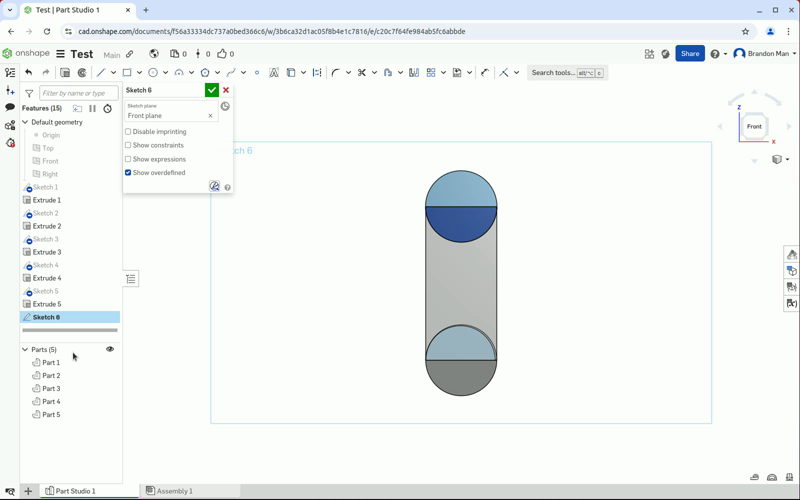
key(y)
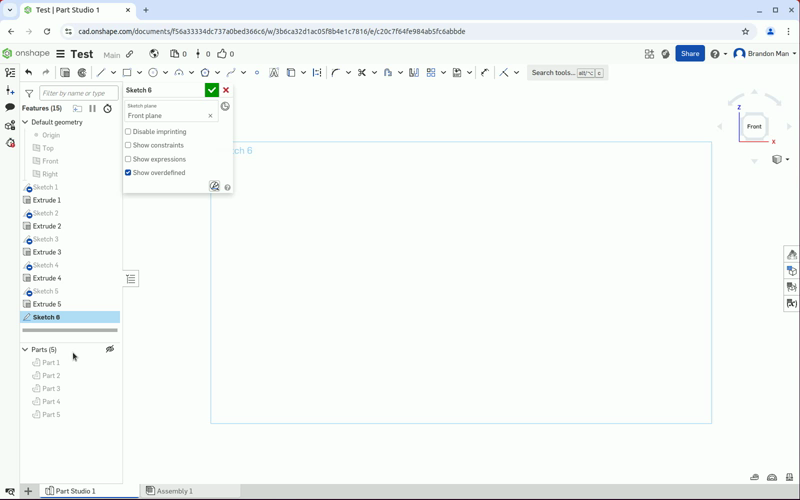
key(c)
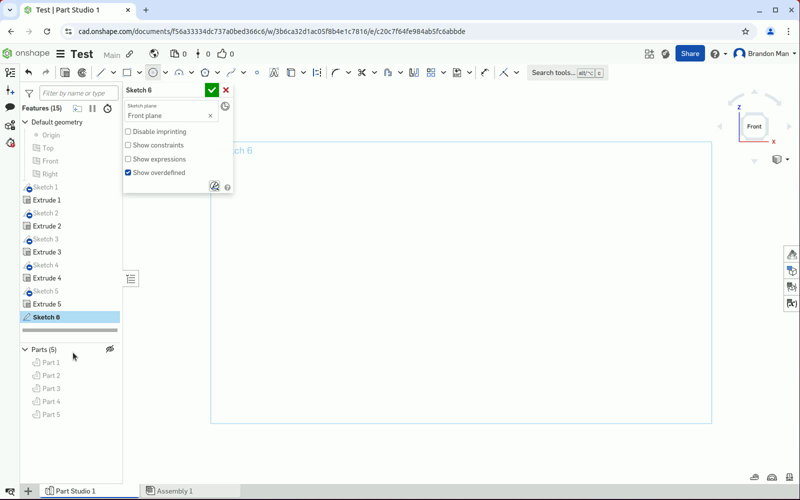
key_down(shift)
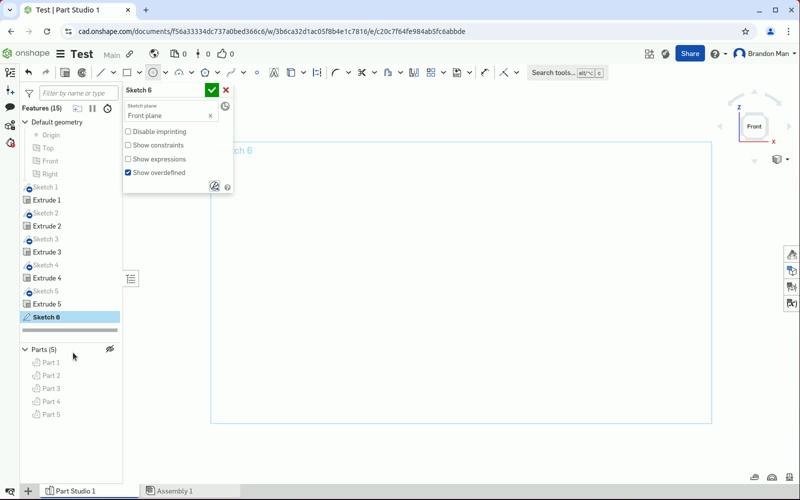
mouse_move(461, 200)
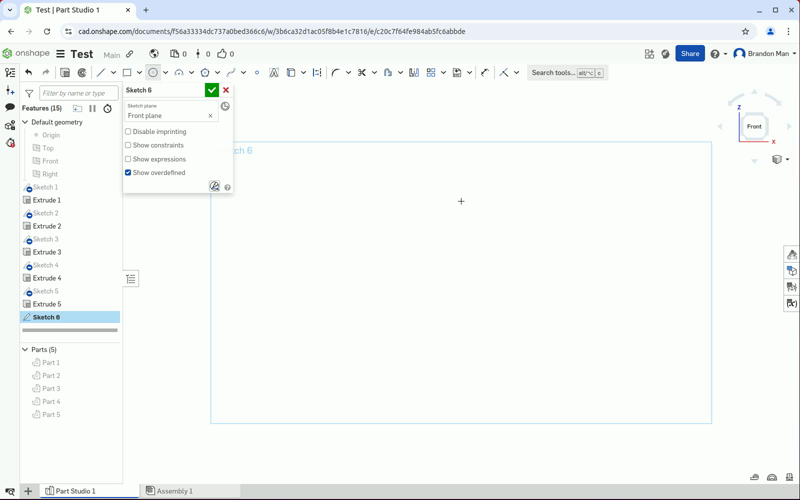
click(461, 200)
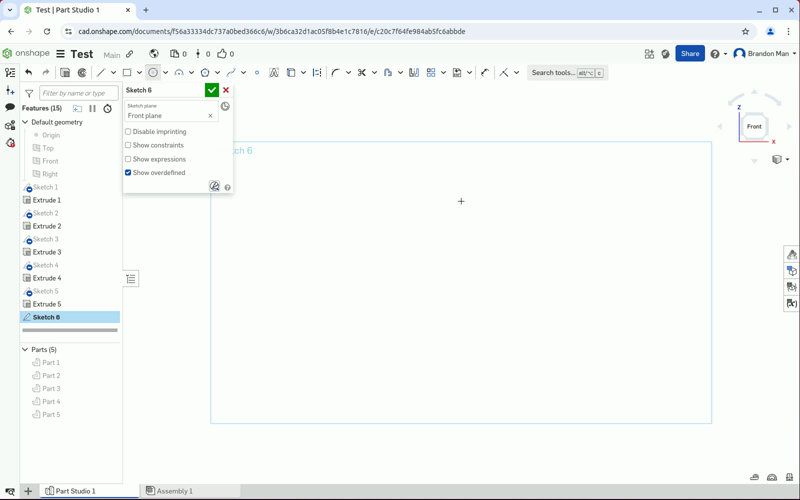
key_up(shift)
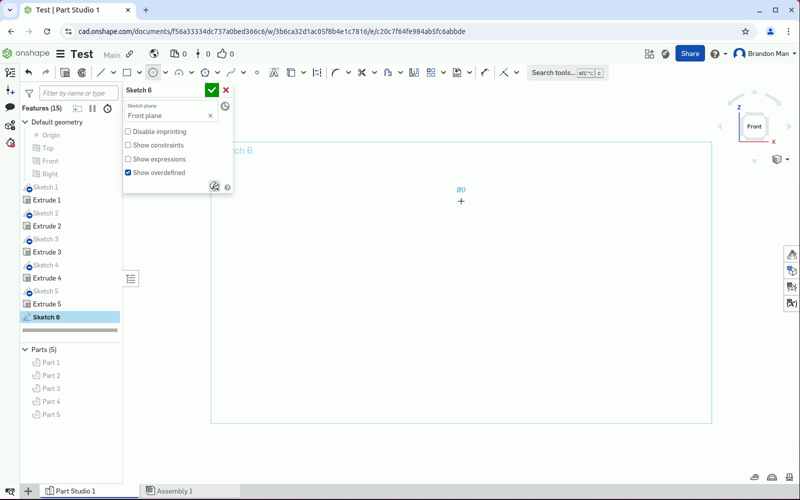
mouse_move(472, 200)
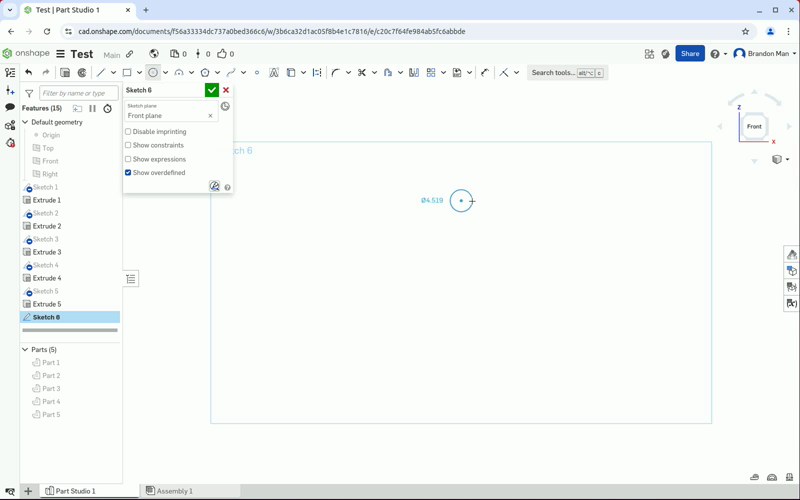
click(472, 200)
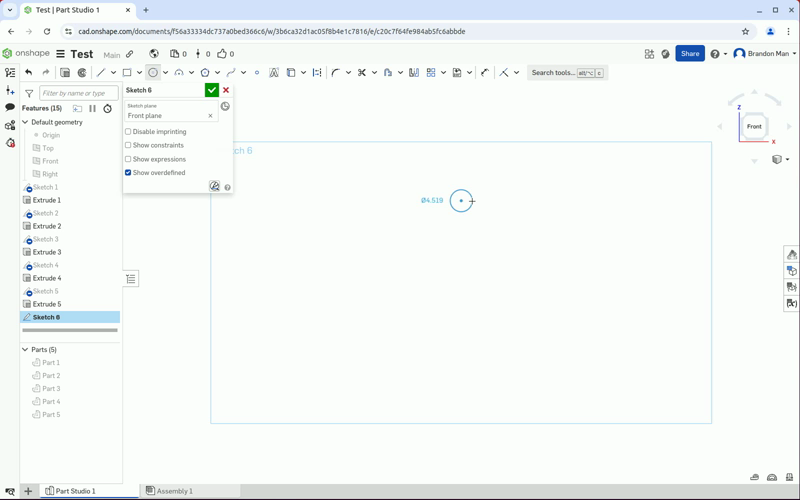
key(esc)
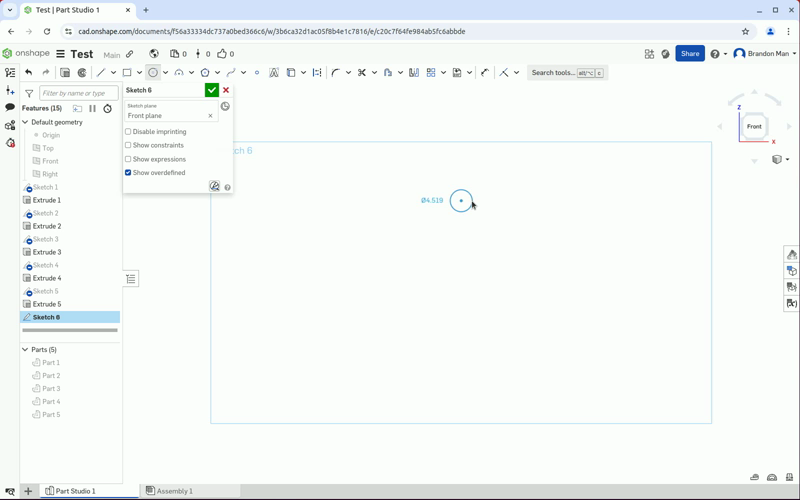
mouse_move(455, 205)
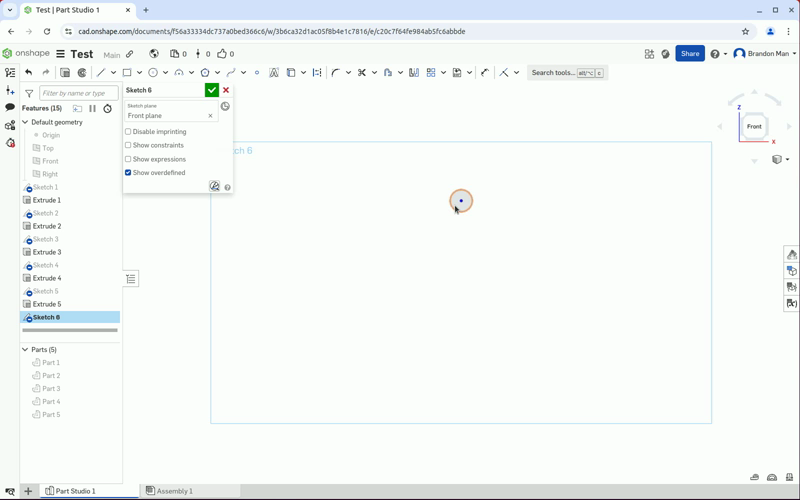
scroll(6)
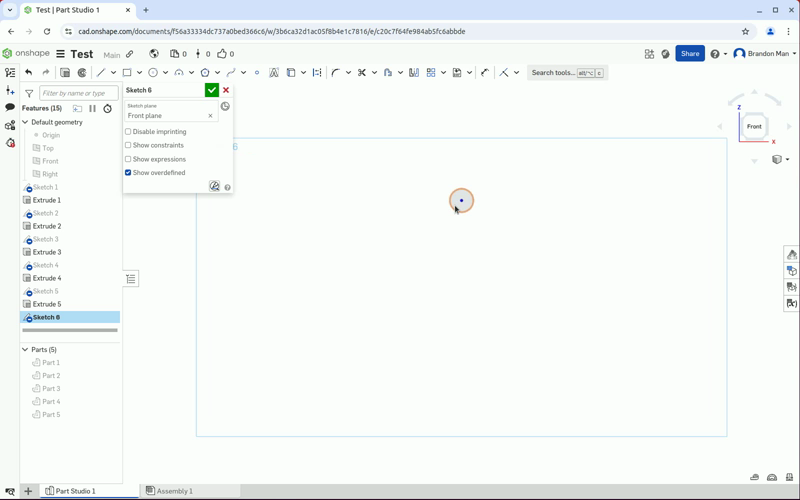
scroll(6)
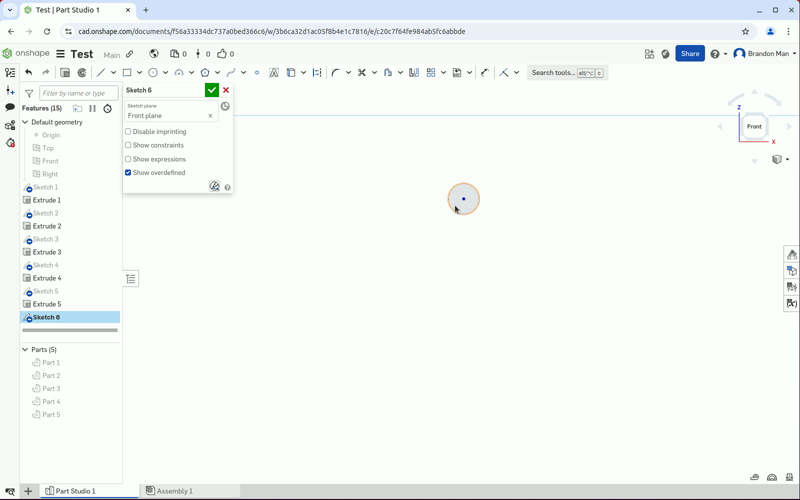
scroll(6)
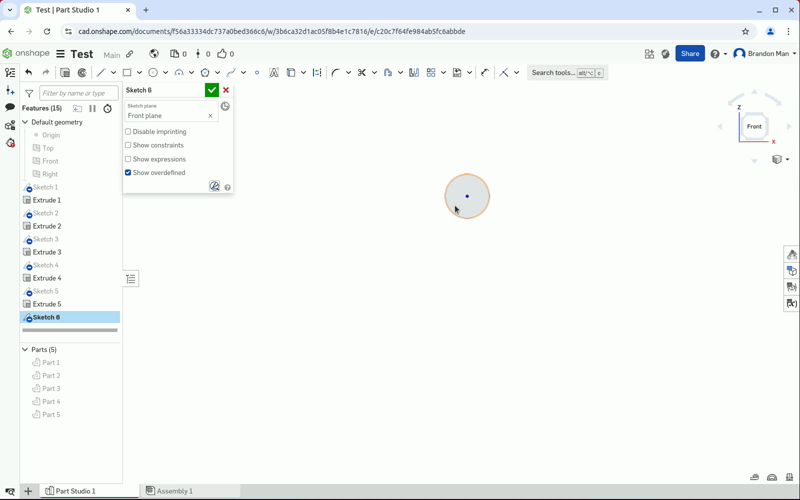
scroll(6)
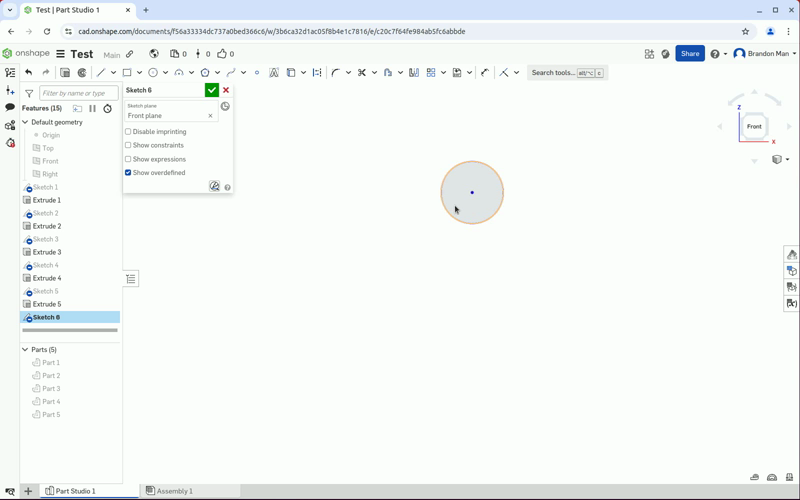
scroll(6)
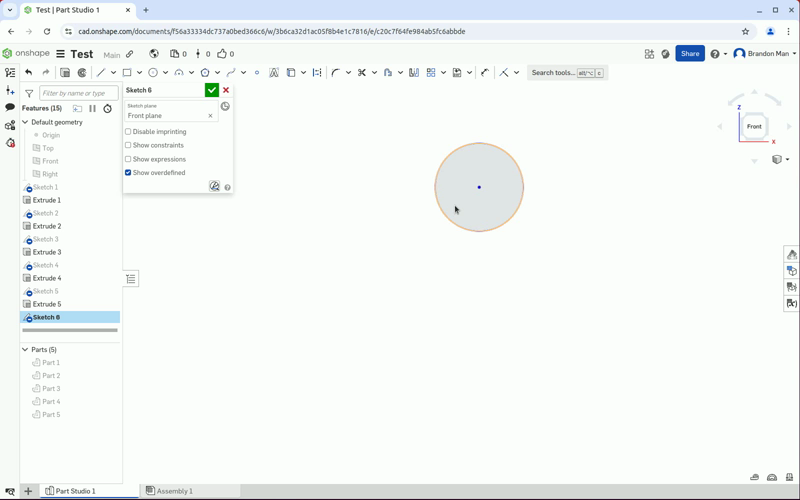
scroll(6)
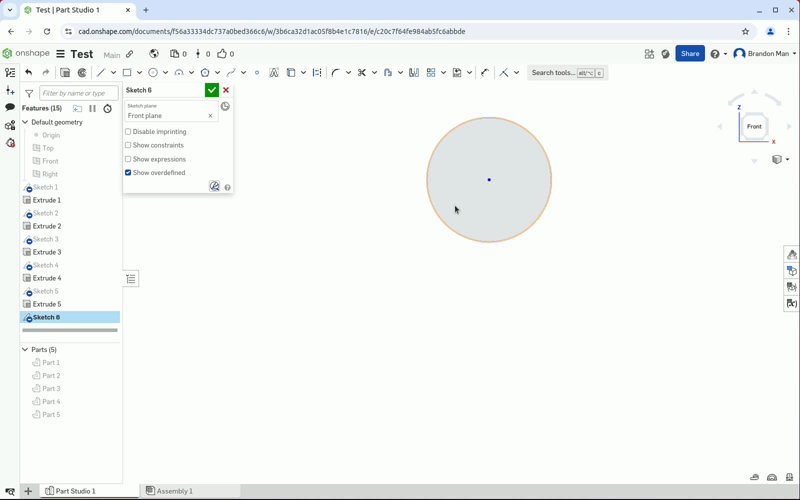
scroll(6)
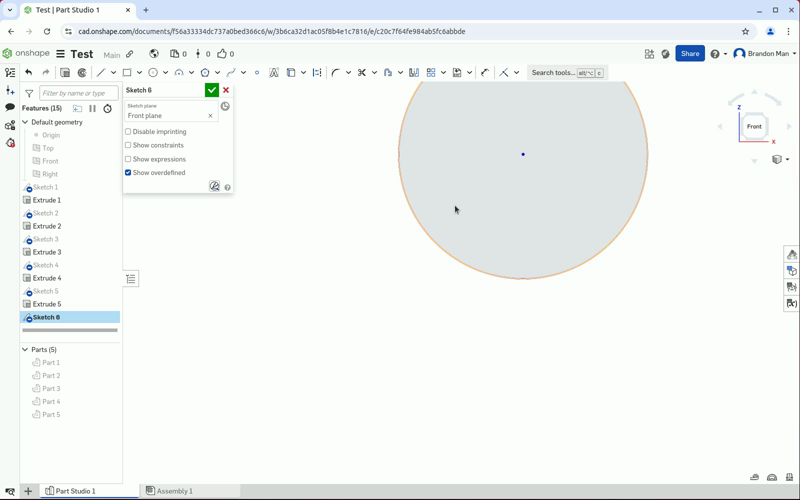
click(455, 205)
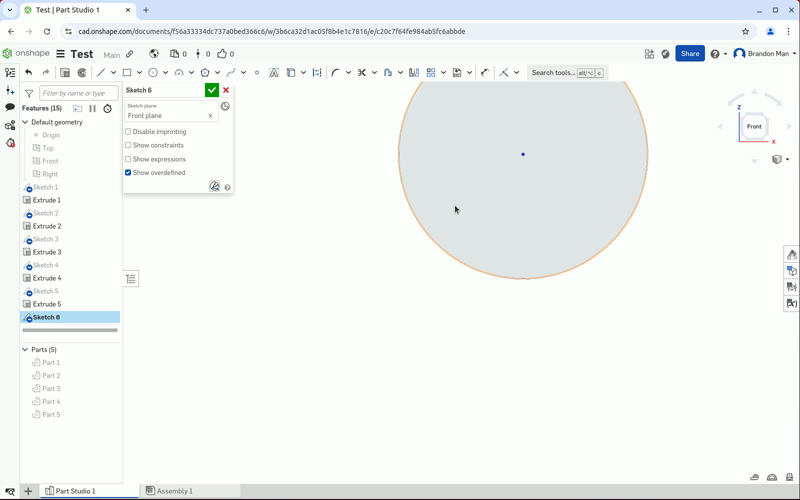
scroll(-6)
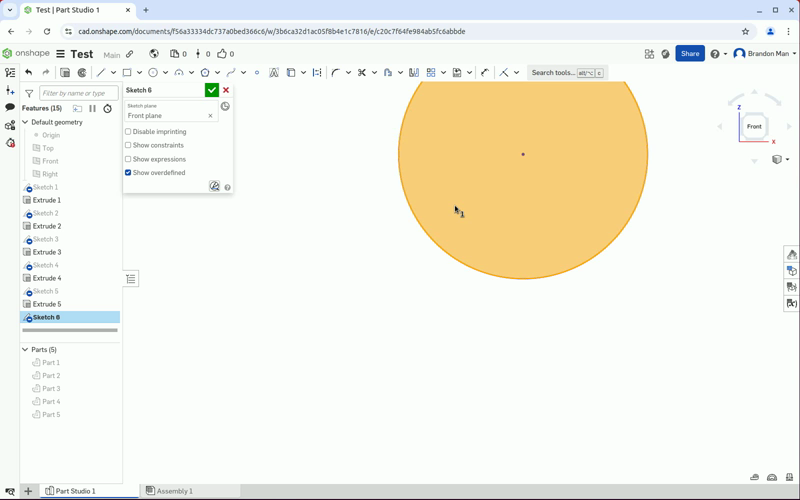
scroll(-6)
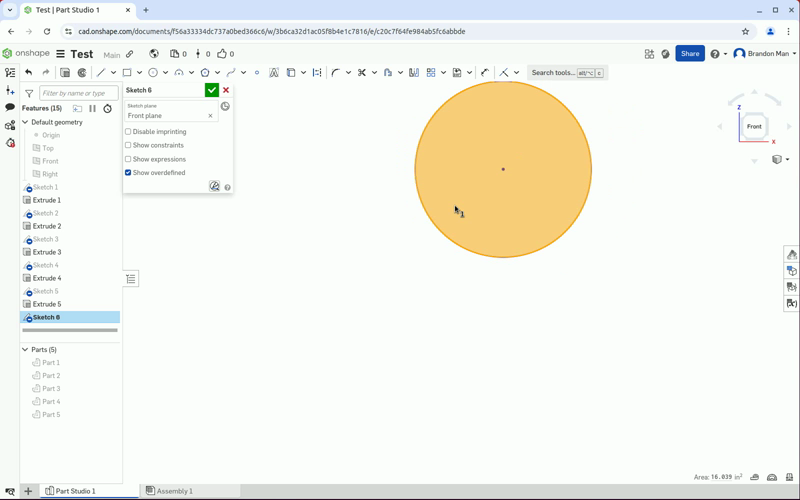
scroll(-6)
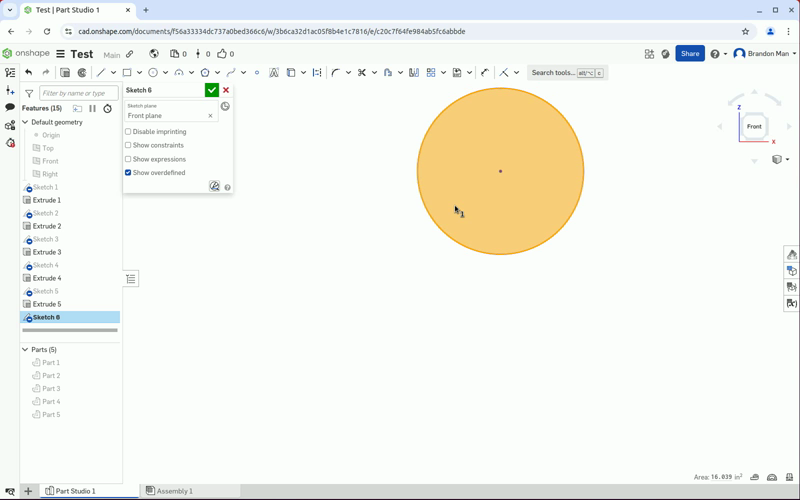
scroll(-6)
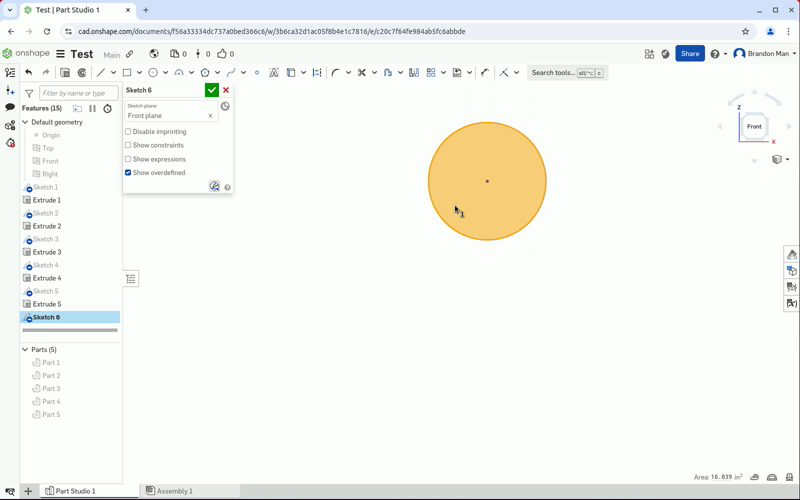
scroll(-6)
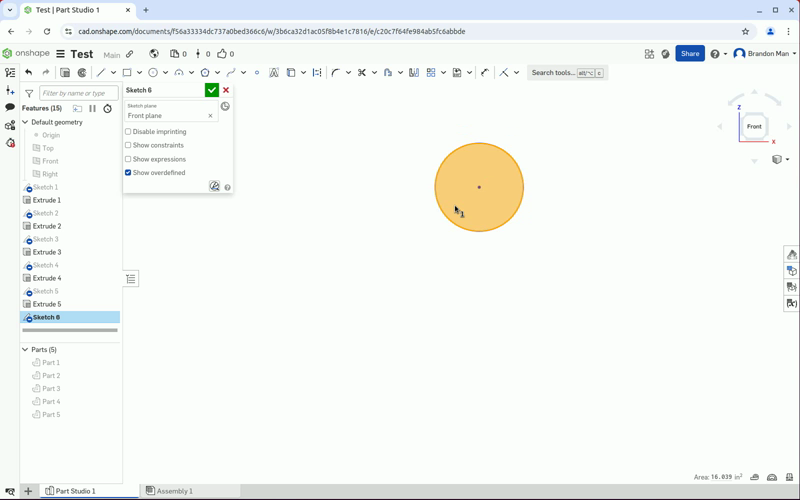
scroll(-6)
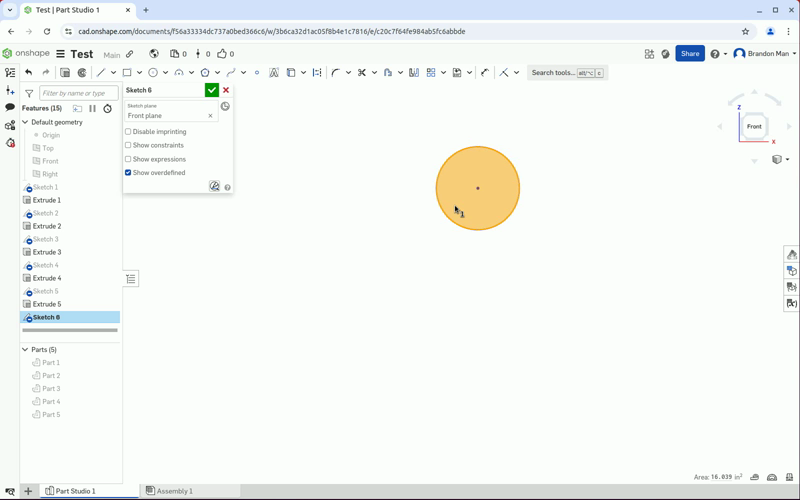
scroll(-6)
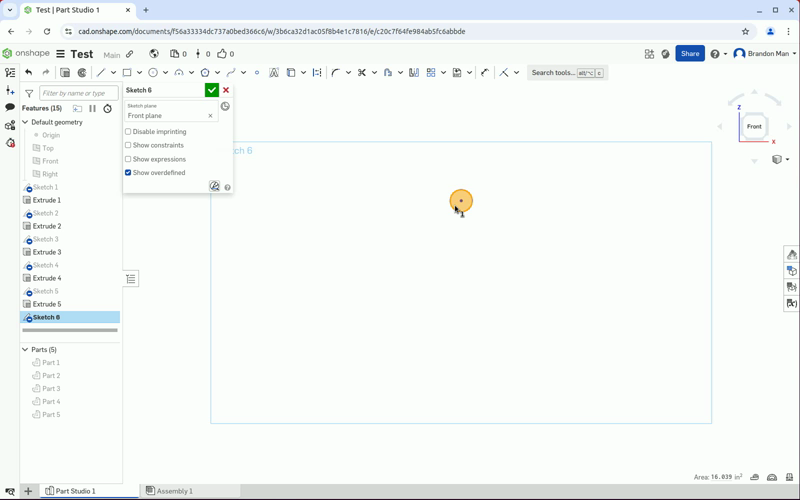
mouse_move(73, 352)
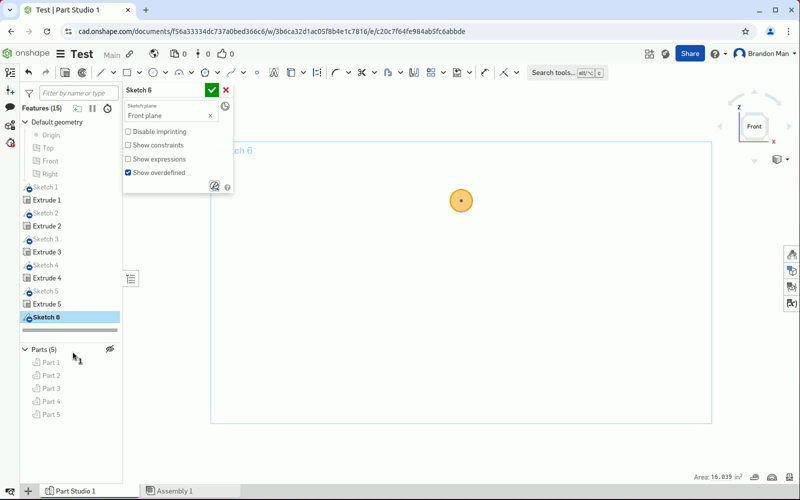
key(shift+y)
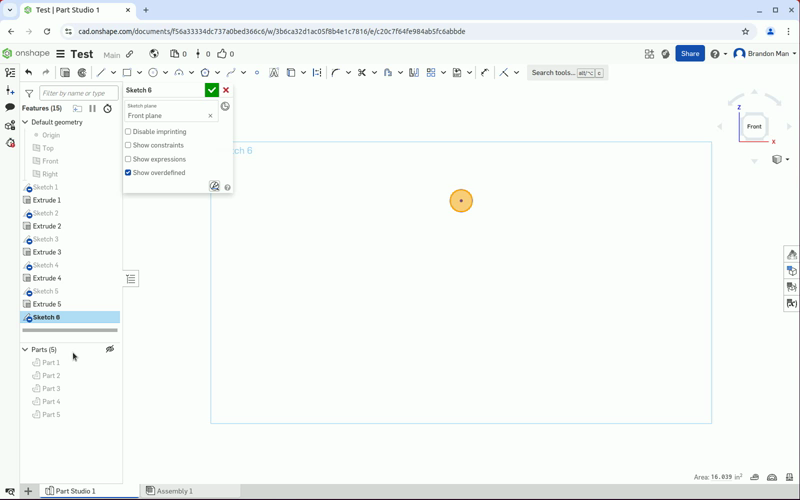
key(shift+e)
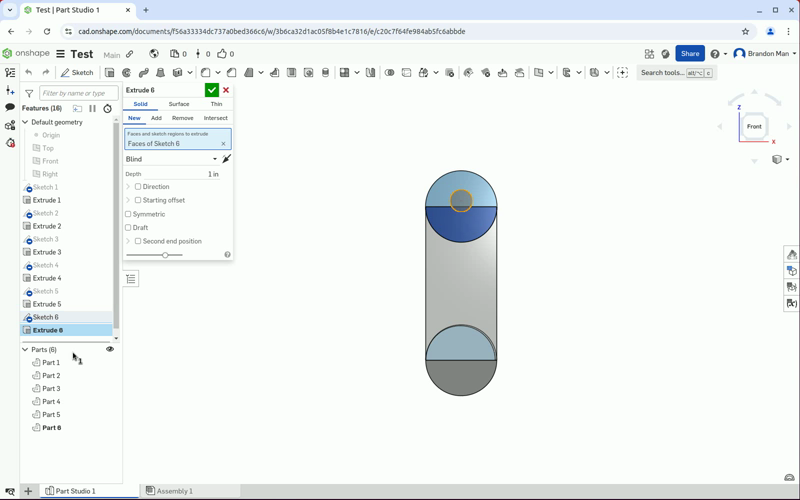
mouse_move(143, 106)
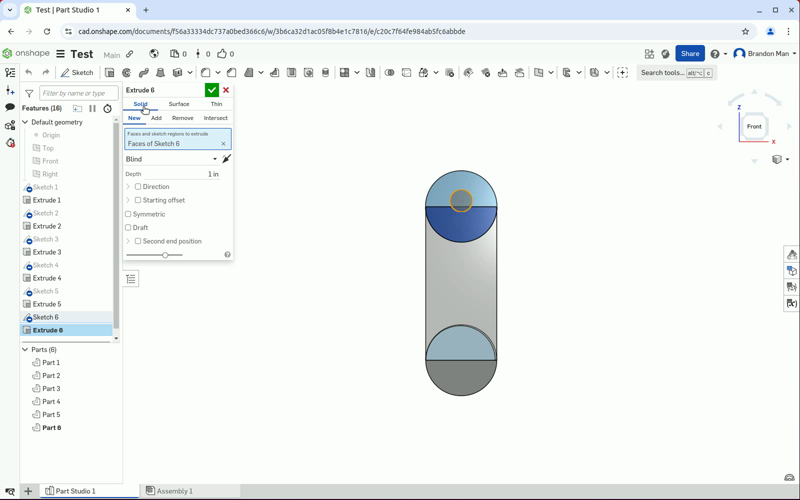
click(143, 106)
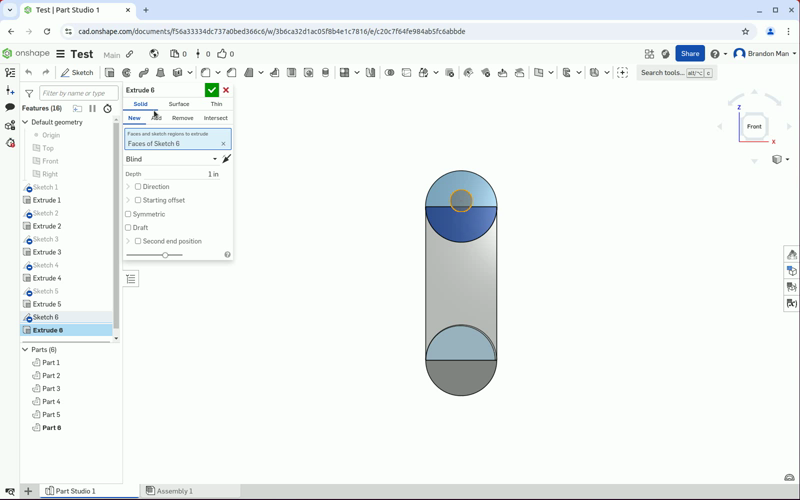
mouse_move(186, 120)
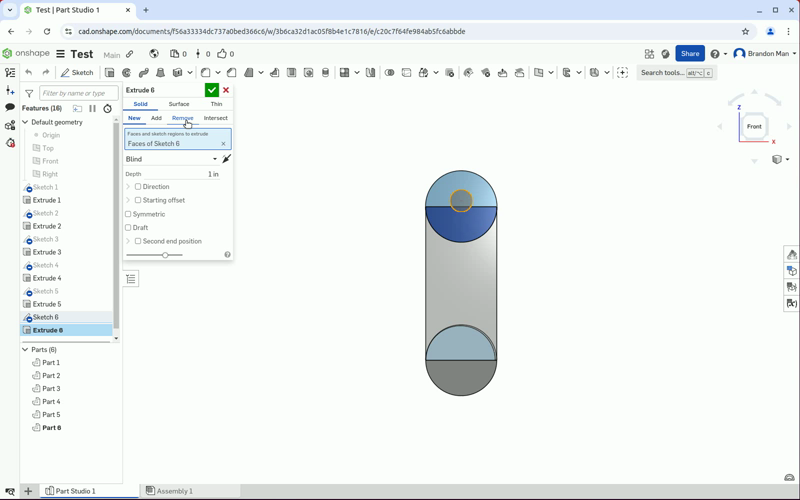
click(186, 120)
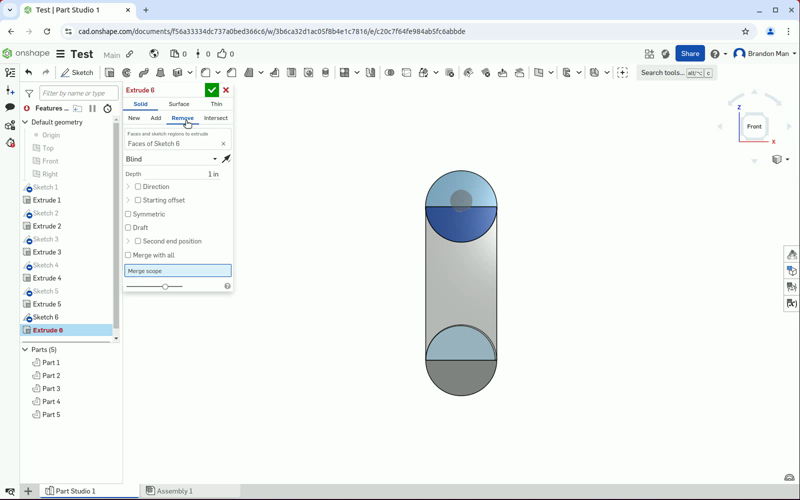
key(tab, 4)
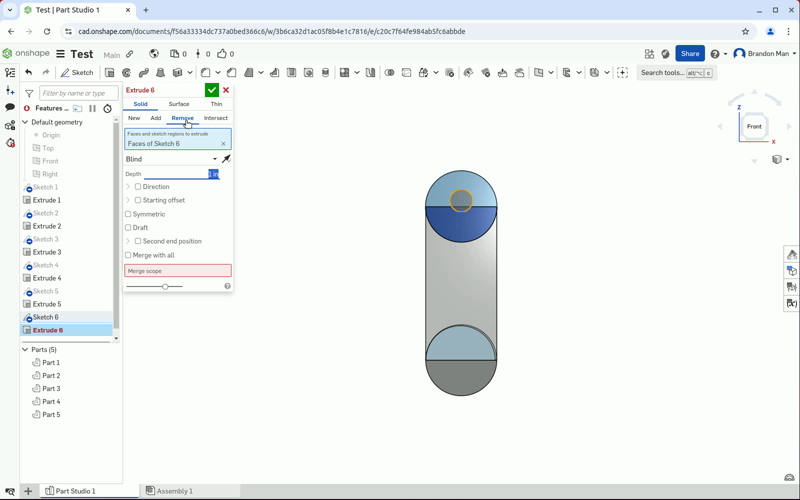
text(-9.388)
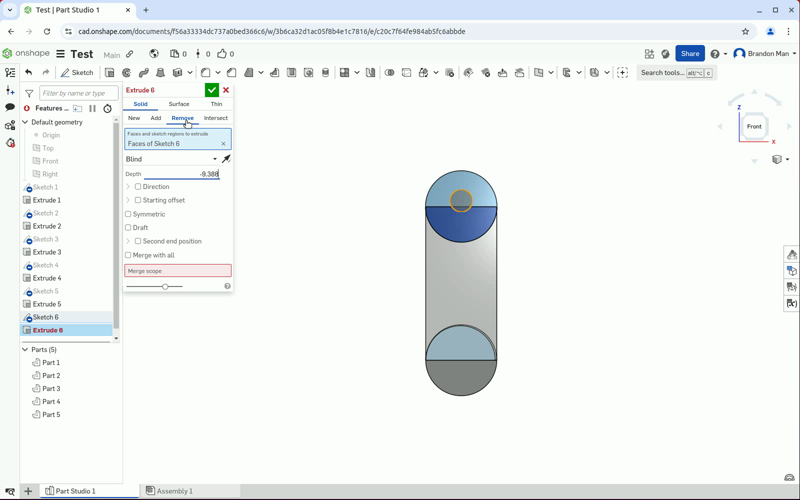
key(tab, 6)
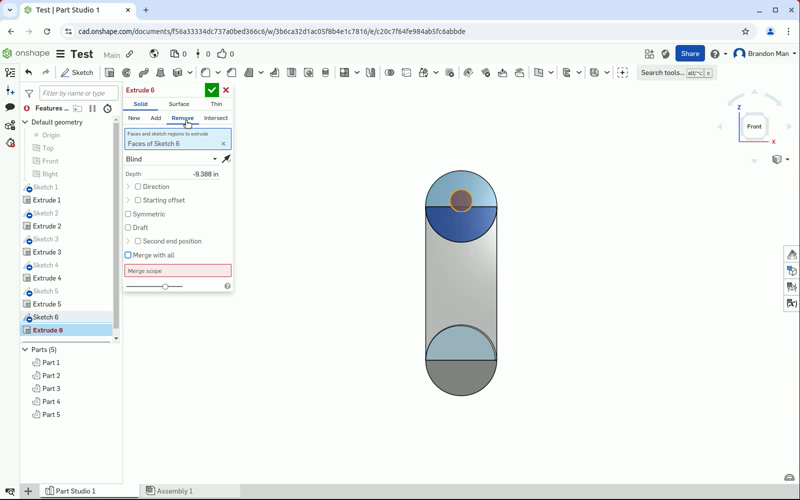
key(space)
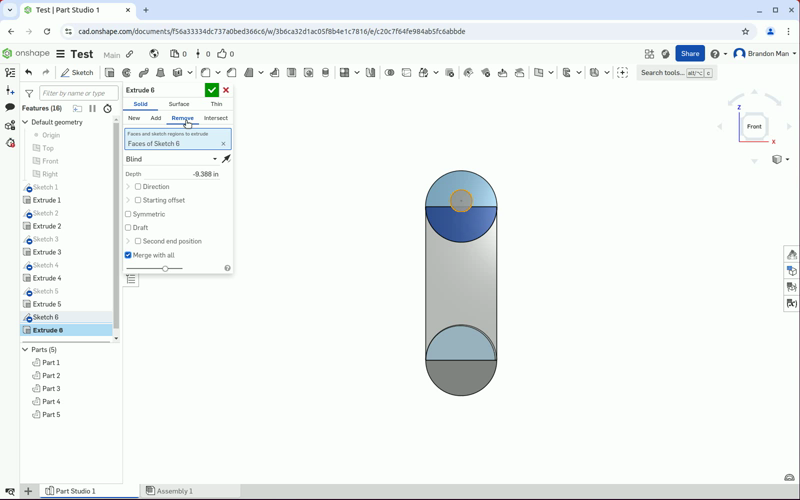
key(enter)
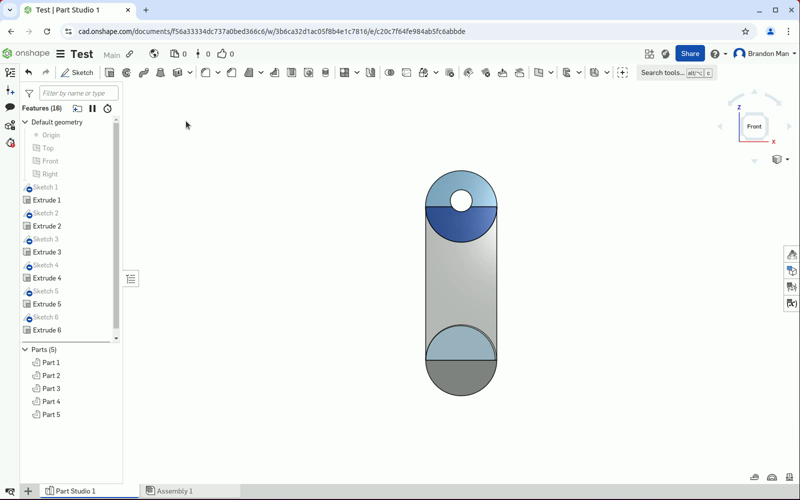
key(shift+h)
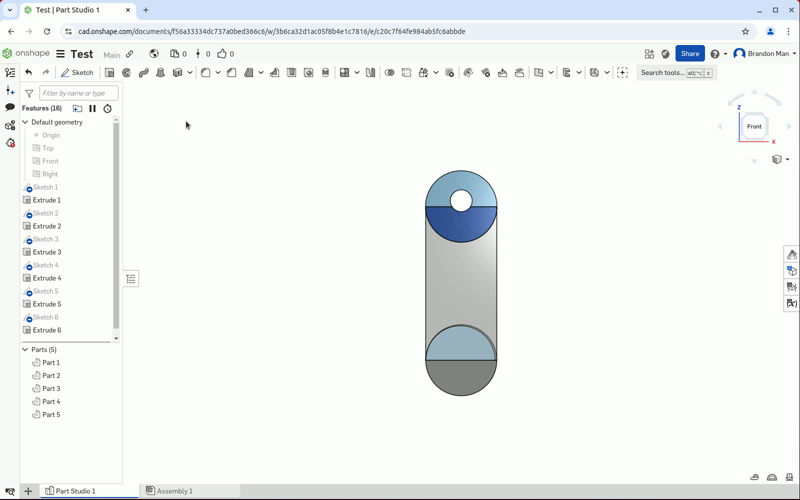
key(shift+h)
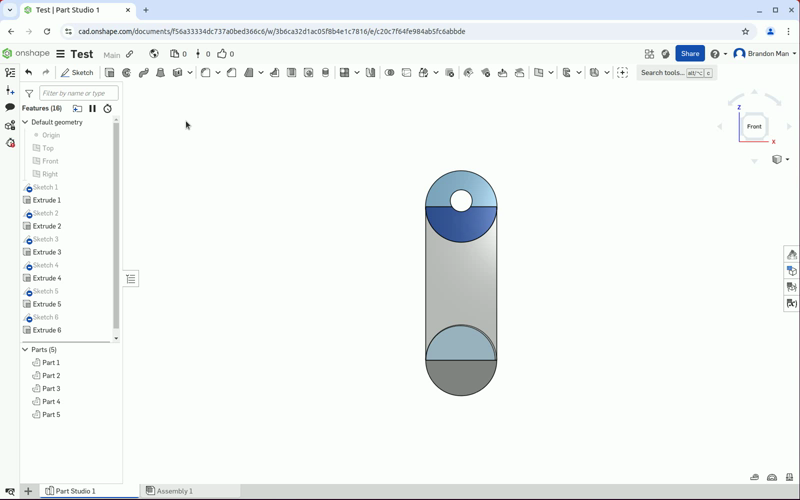
mouse_move(69, 189)
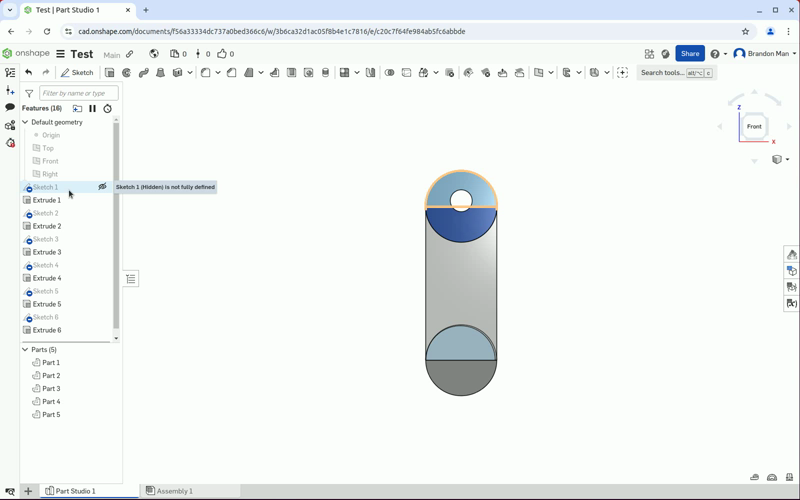
click(69, 189)
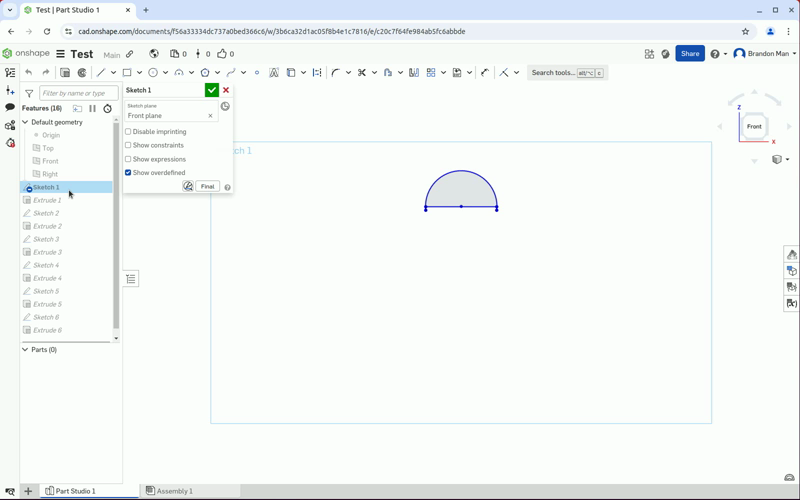
mouse_move(229, 92)
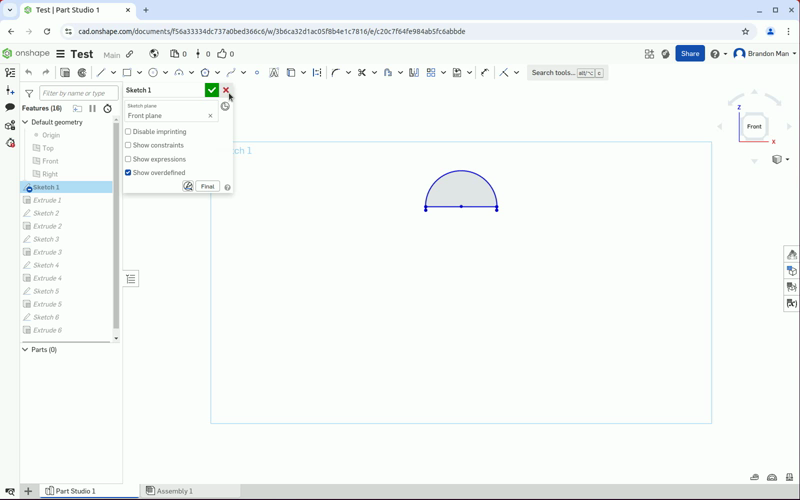
click(229, 92)
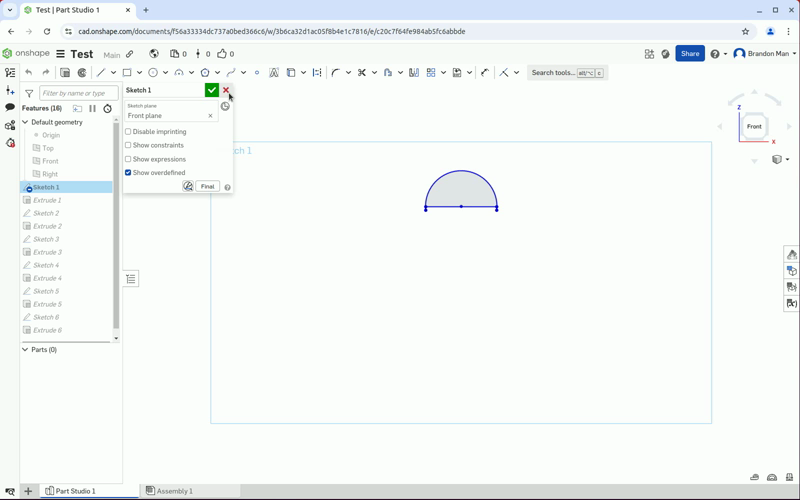
key(shift+s)
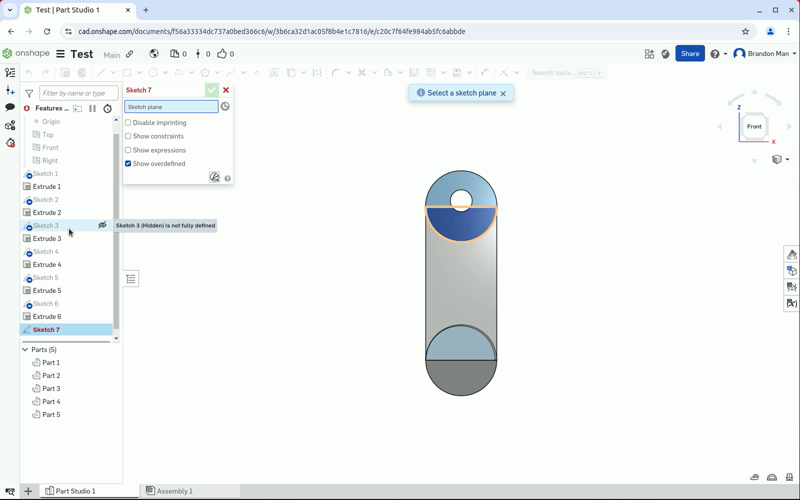
scroll(3)
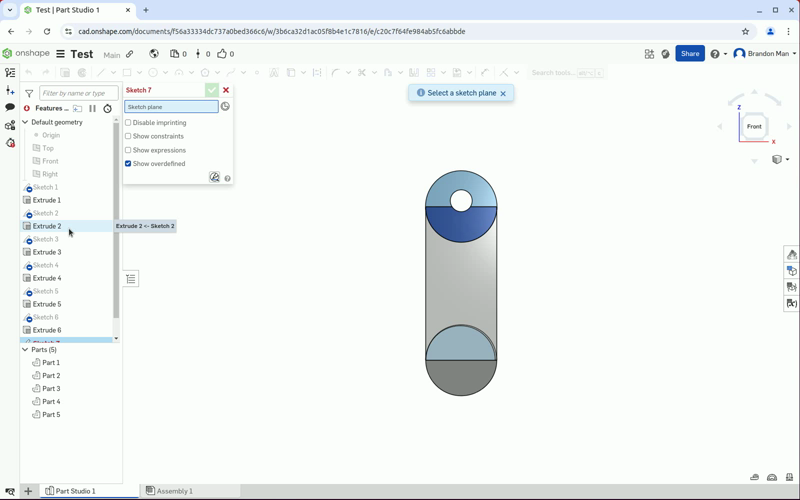
mouse_move(69, 163)
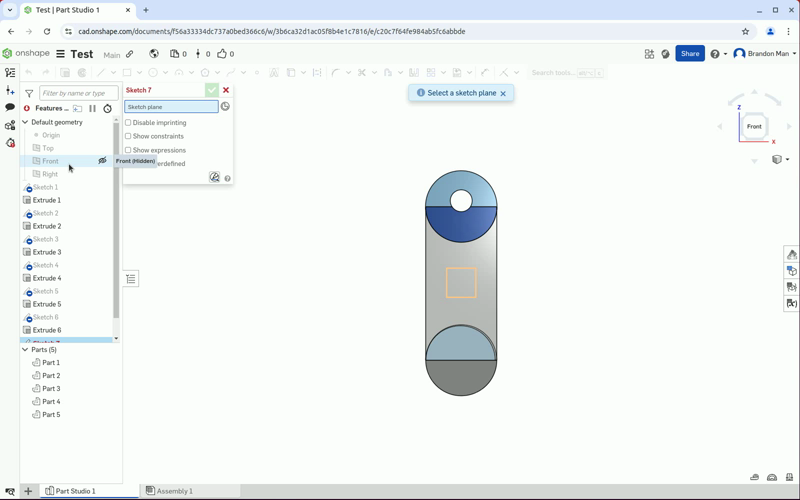
click(69, 163)
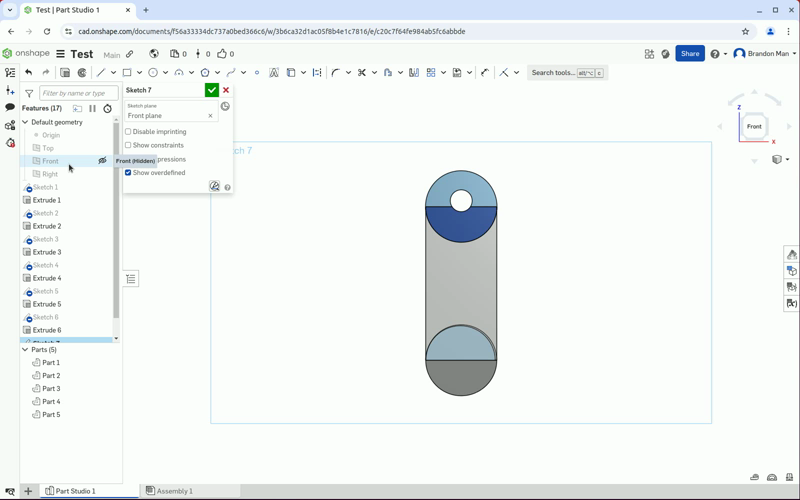
mouse_move(73, 352)
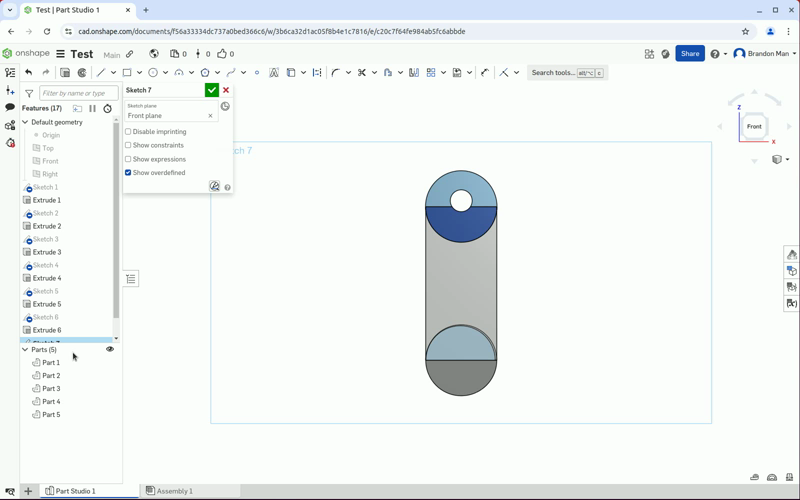
key(y)
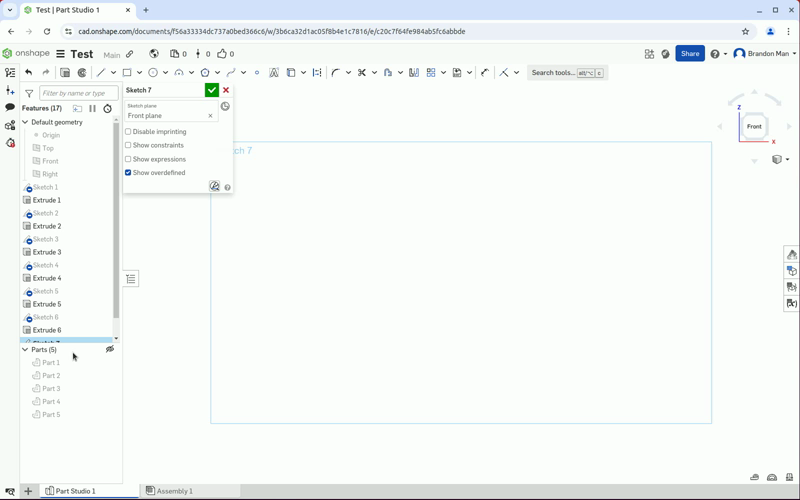
key(c)
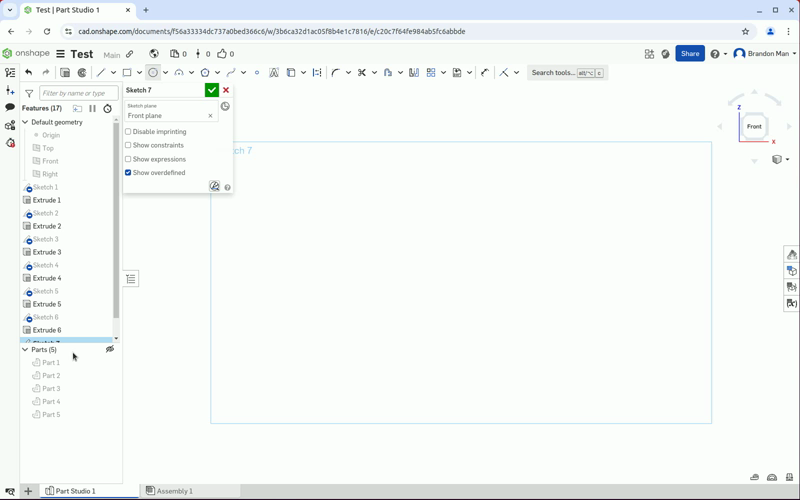
key_down(shift)
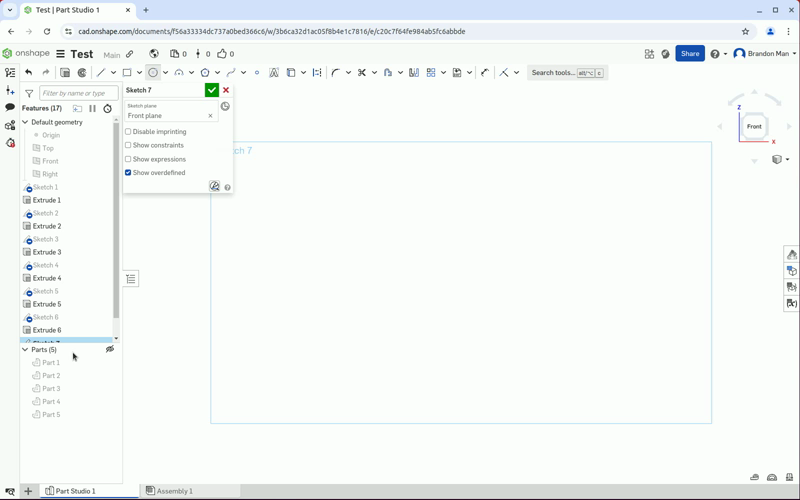
mouse_move(461, 362)
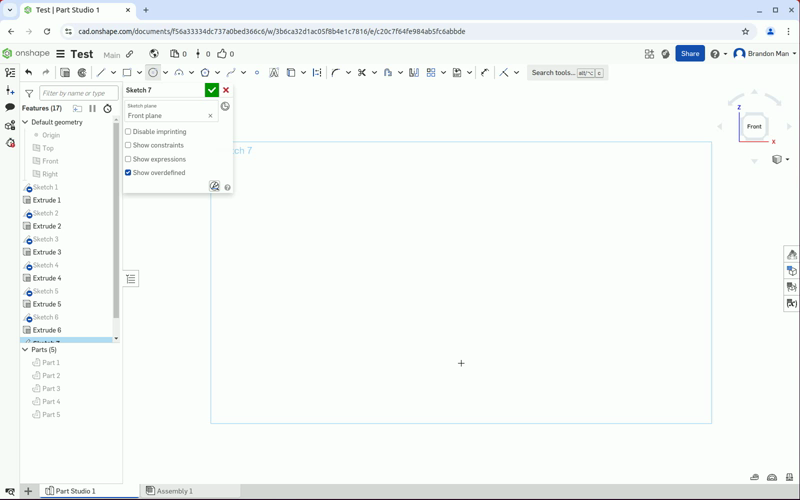
click(461, 362)
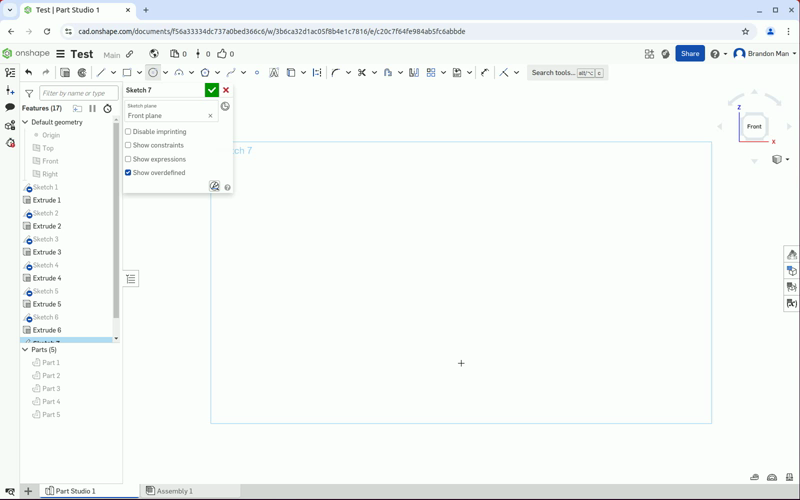
key_up(shift)
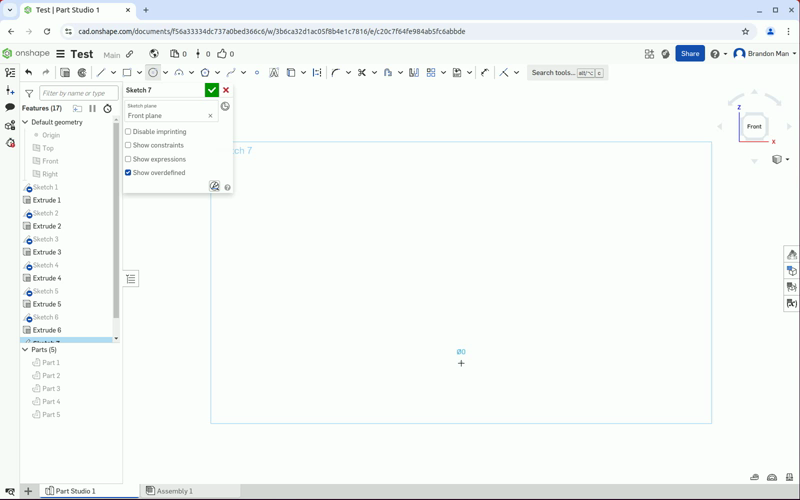
mouse_move(472, 362)
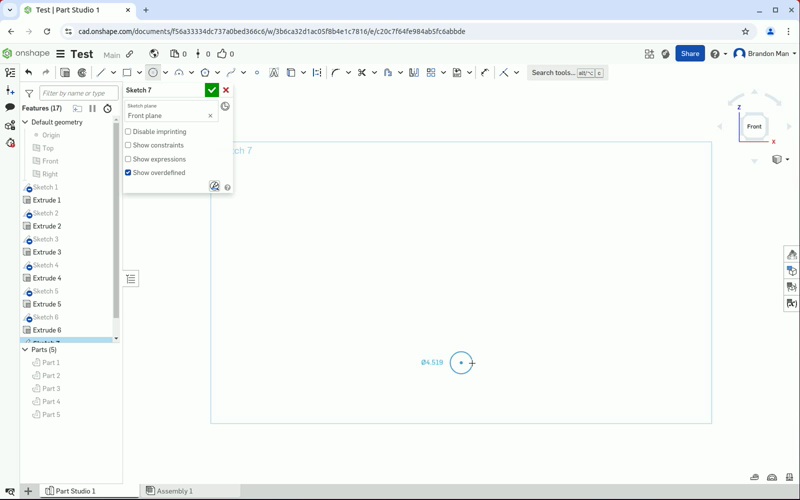
click(472, 362)
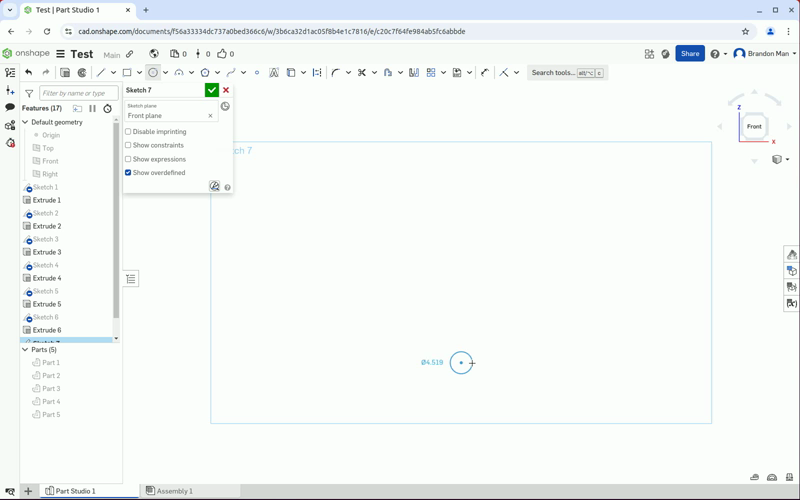
key(esc)
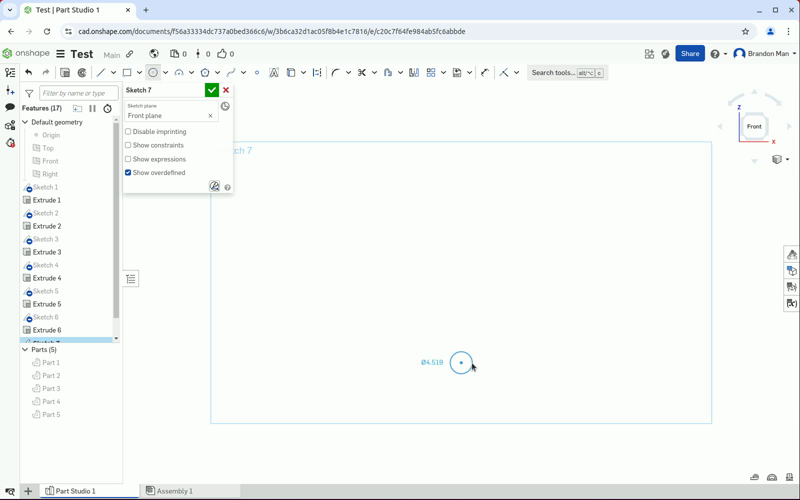
mouse_move(459, 360)
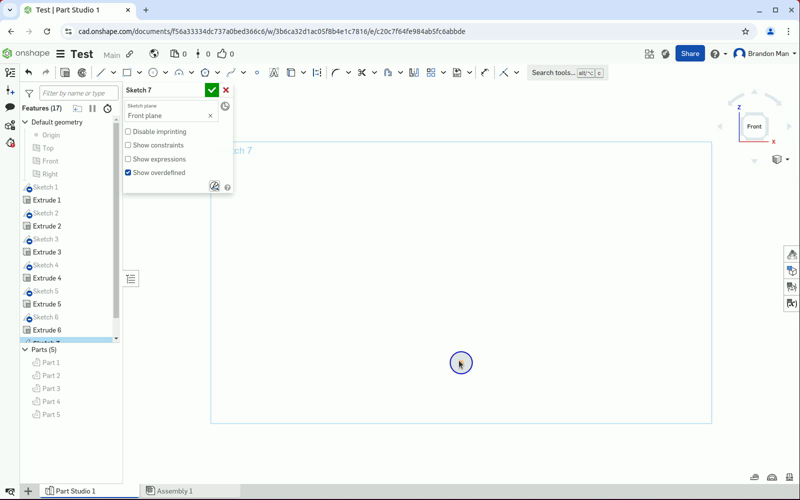
scroll(6)
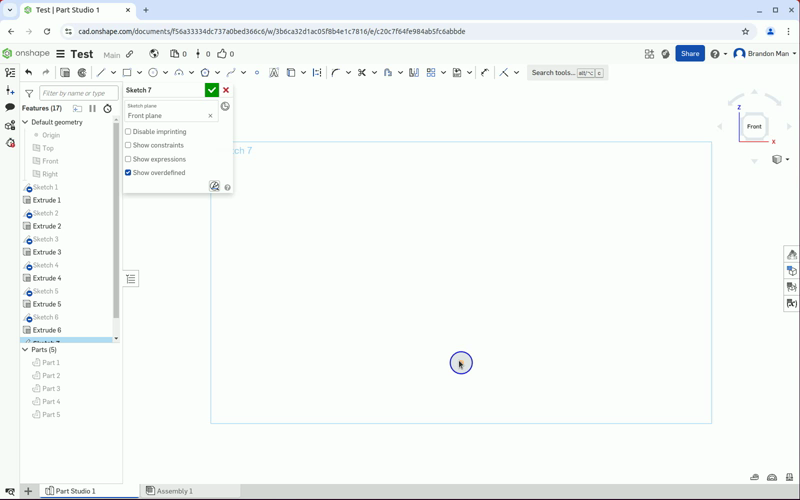
scroll(6)
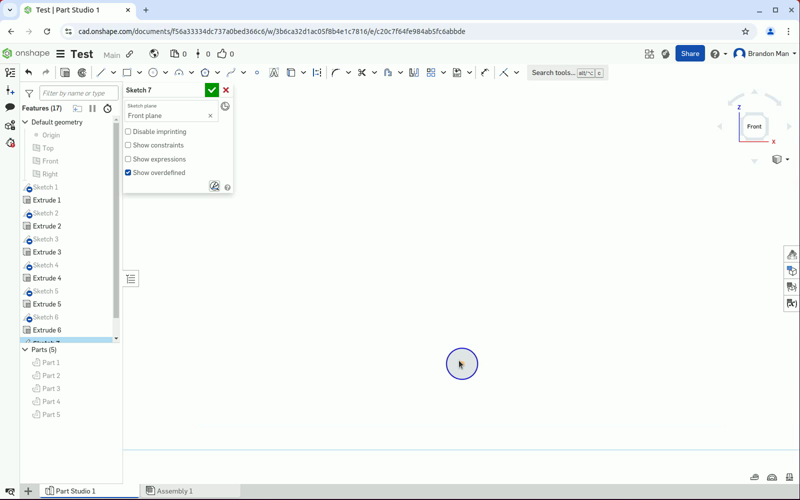
scroll(6)
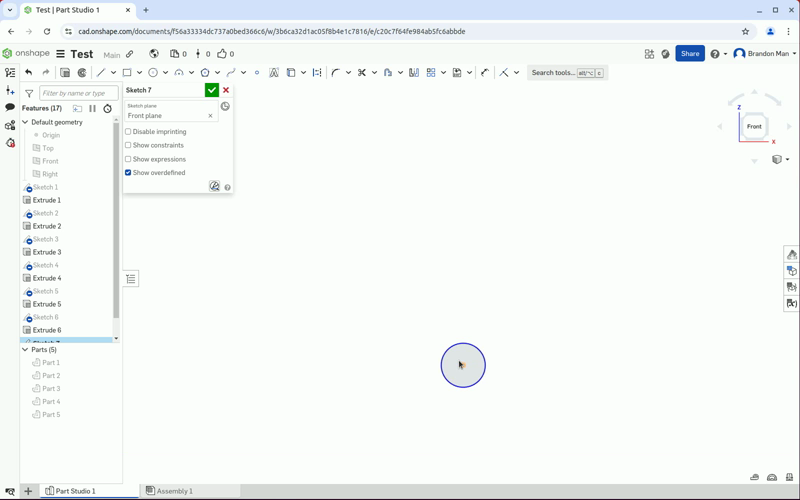
scroll(6)
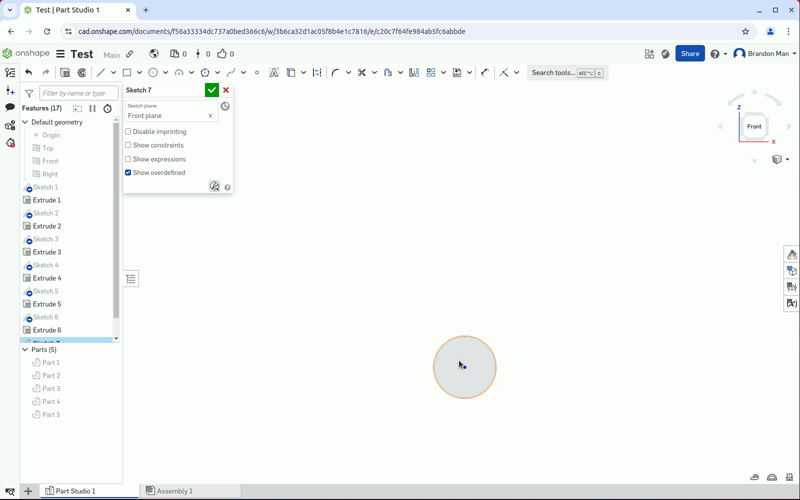
scroll(6)
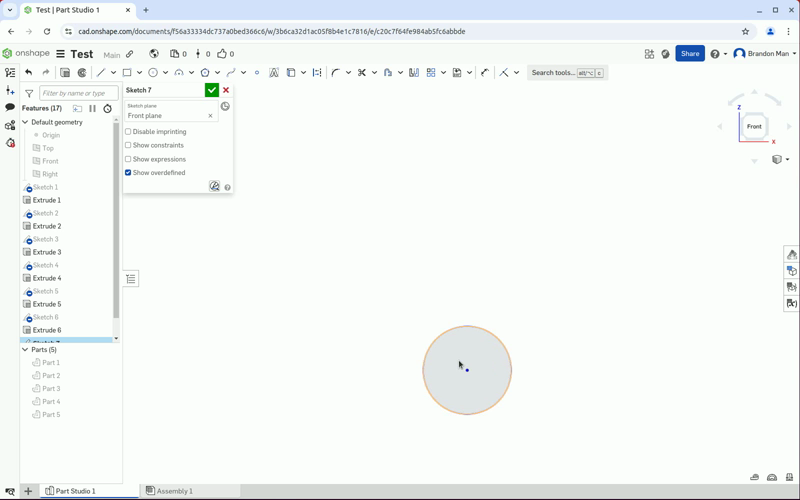
scroll(6)
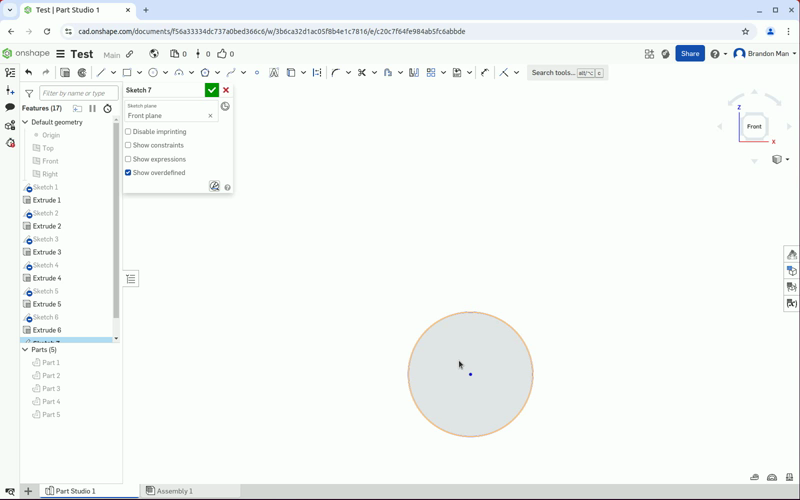
scroll(6)
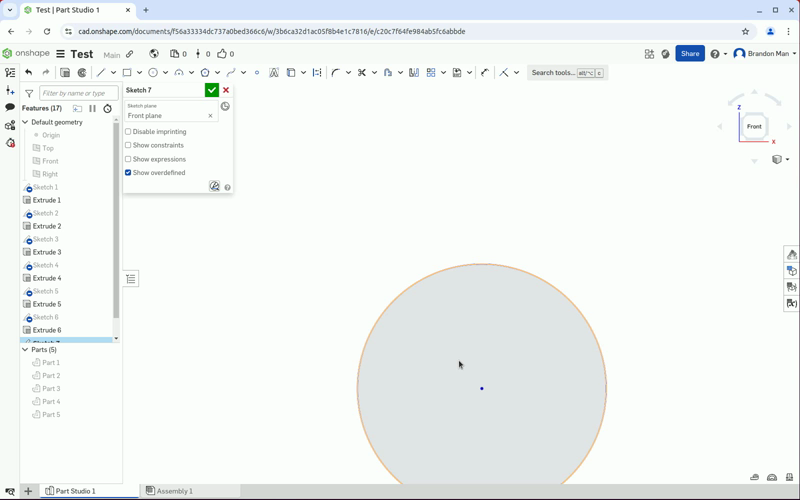
click(459, 360)
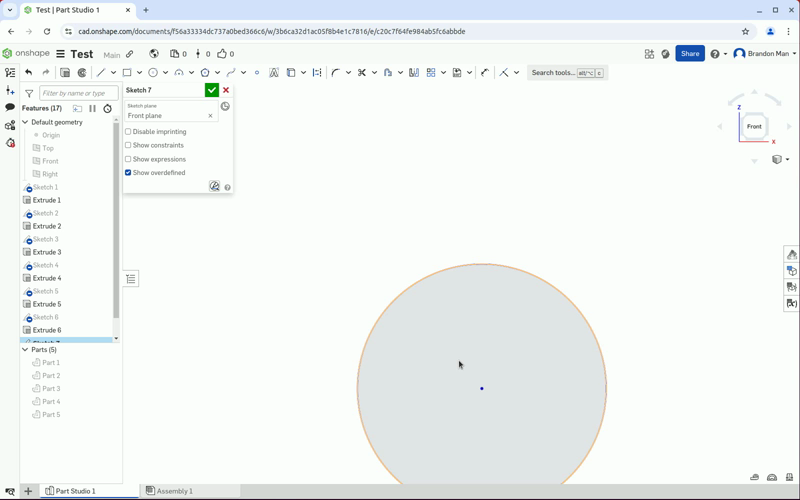
scroll(-6)
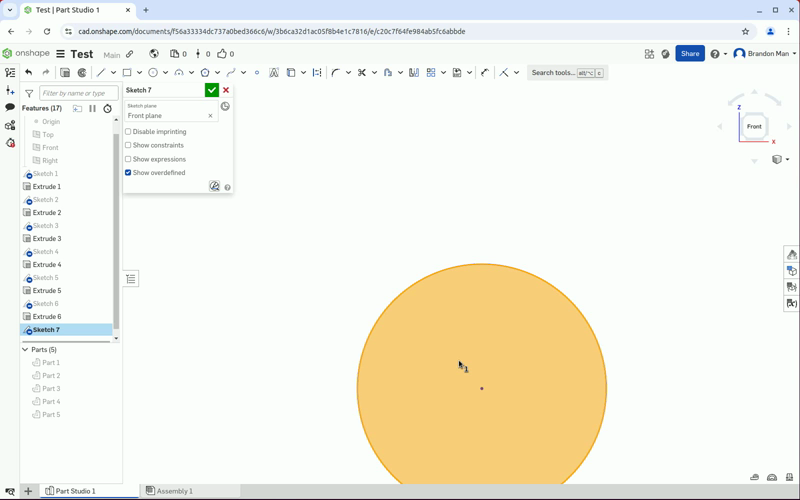
scroll(-6)
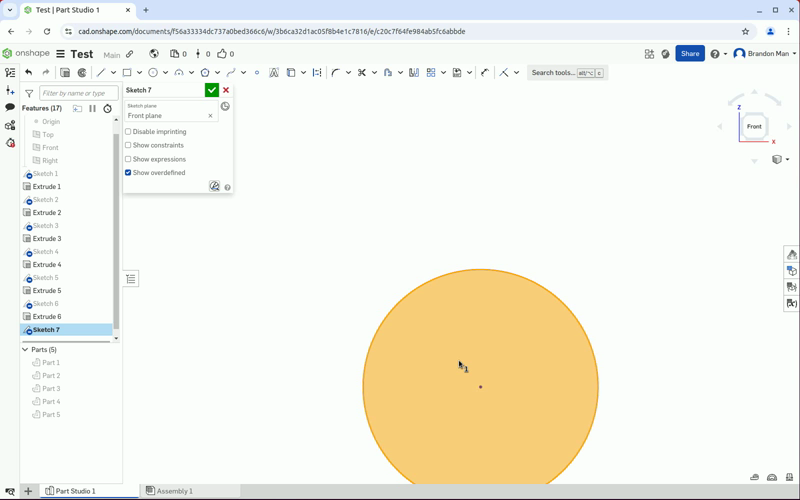
scroll(-6)
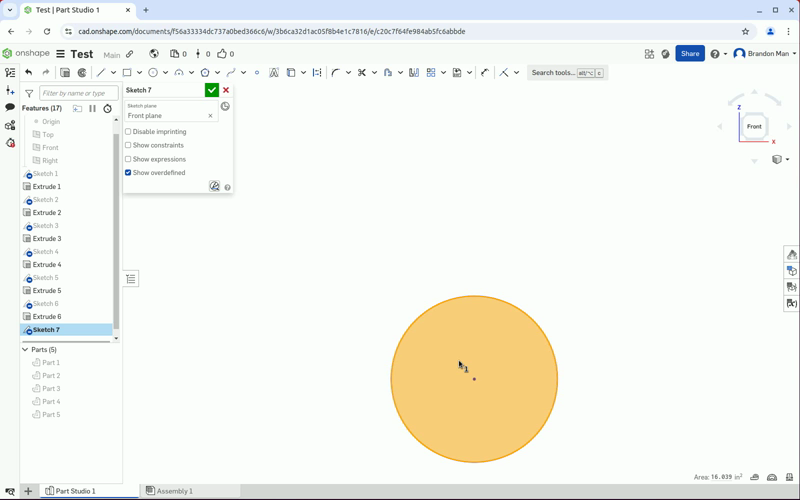
scroll(-6)
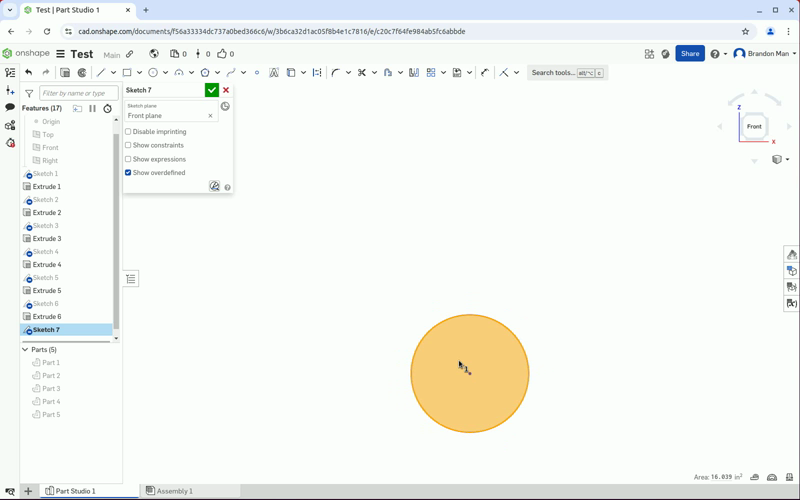
scroll(-6)
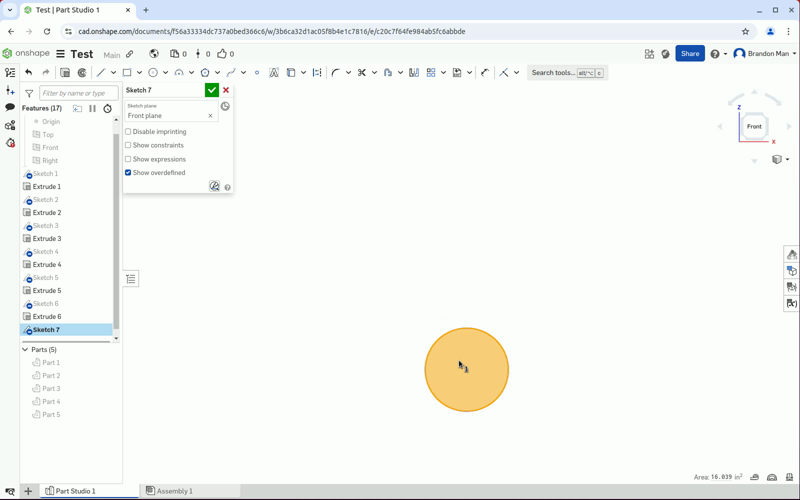
scroll(-6)
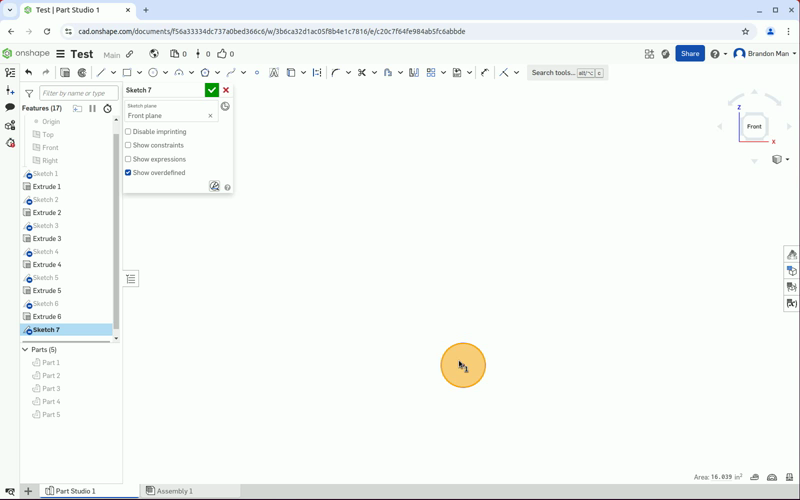
scroll(-6)
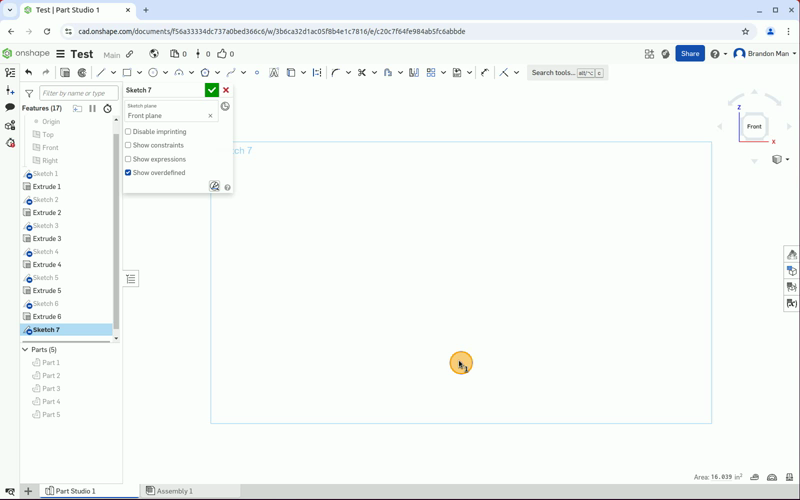
mouse_move(73, 352)
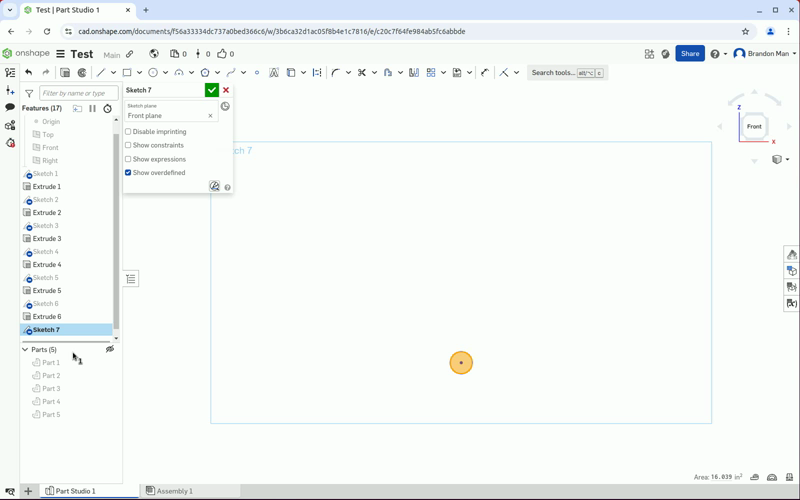
key(shift+y)
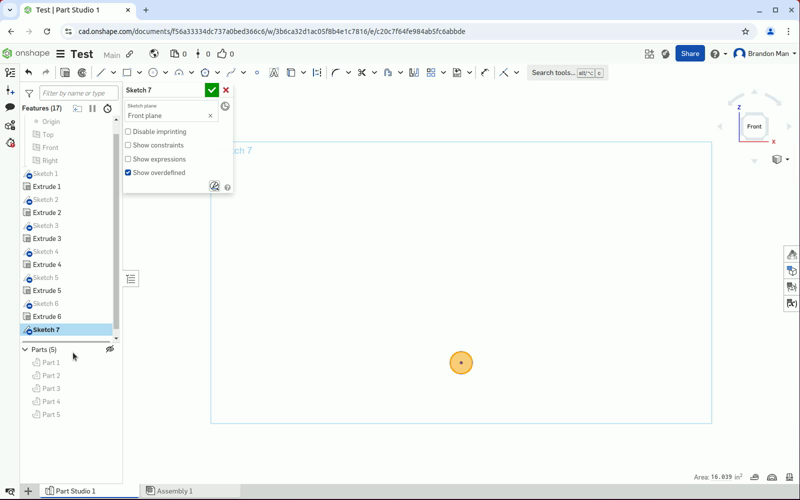
key(shift+e)
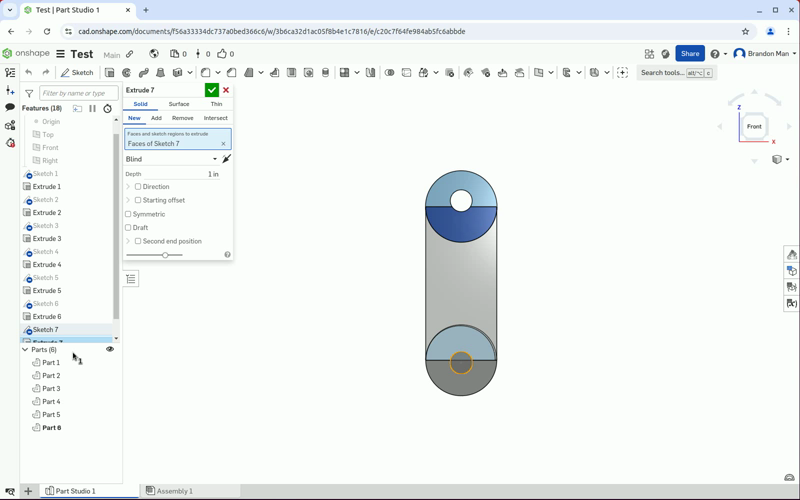
mouse_move(143, 106)
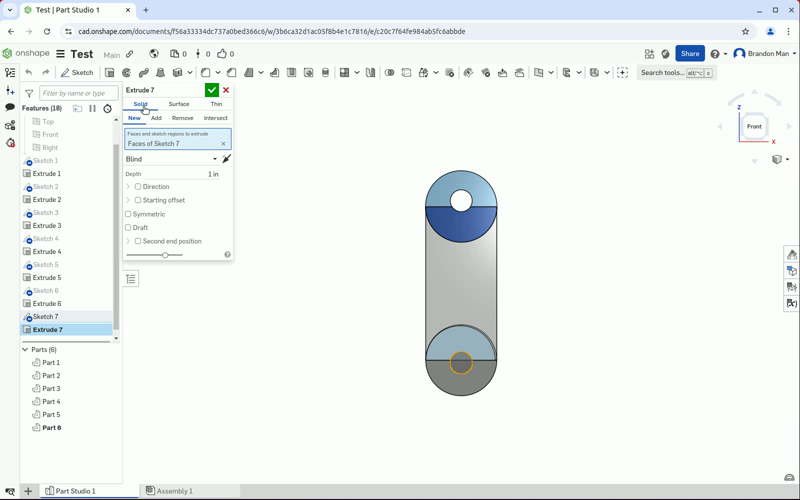
click(143, 106)
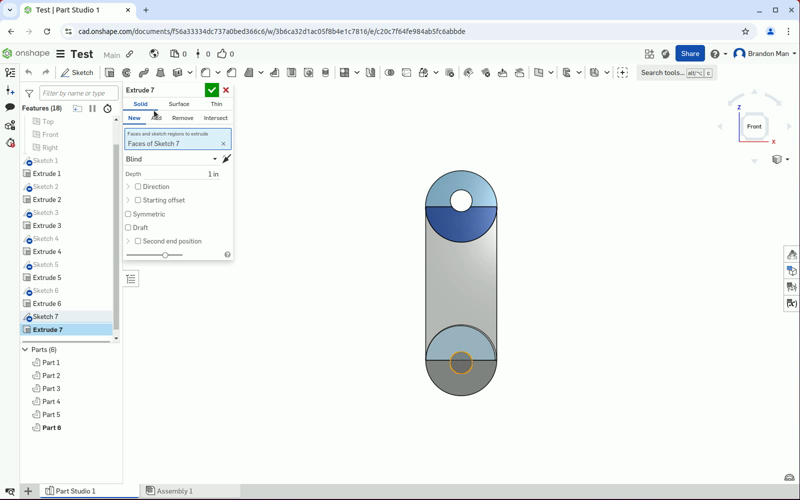
mouse_move(186, 120)
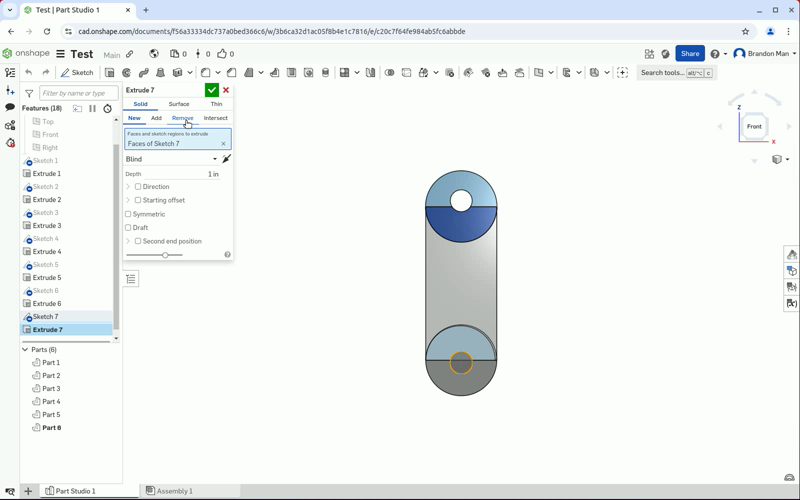
click(186, 120)
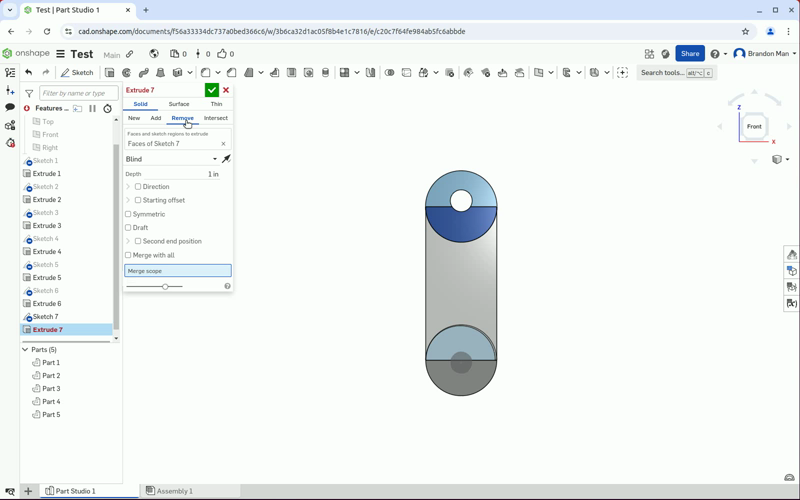
key(tab, 4)
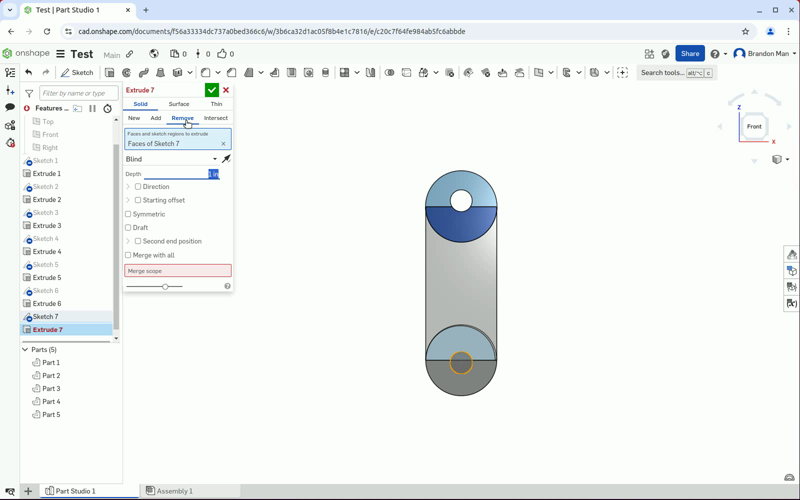
text(-9.388)
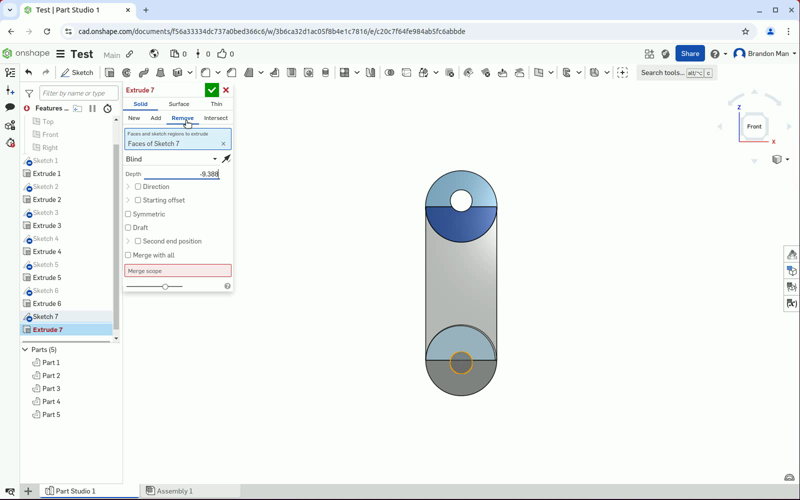
key(tab, 6)
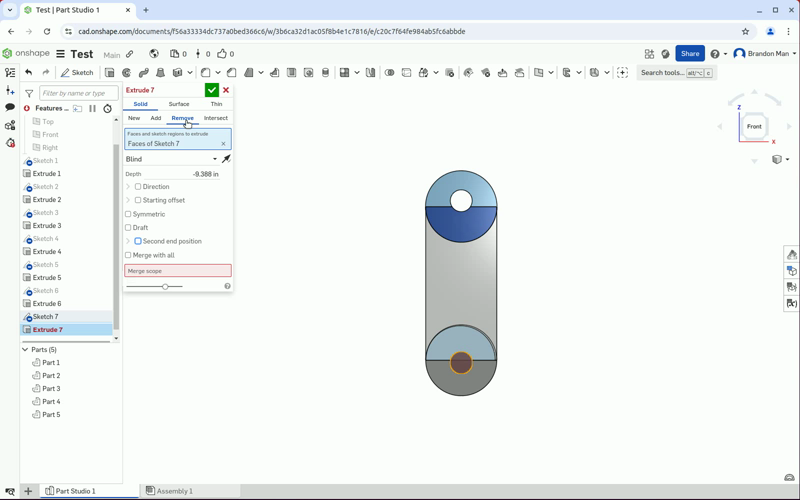
key(space)
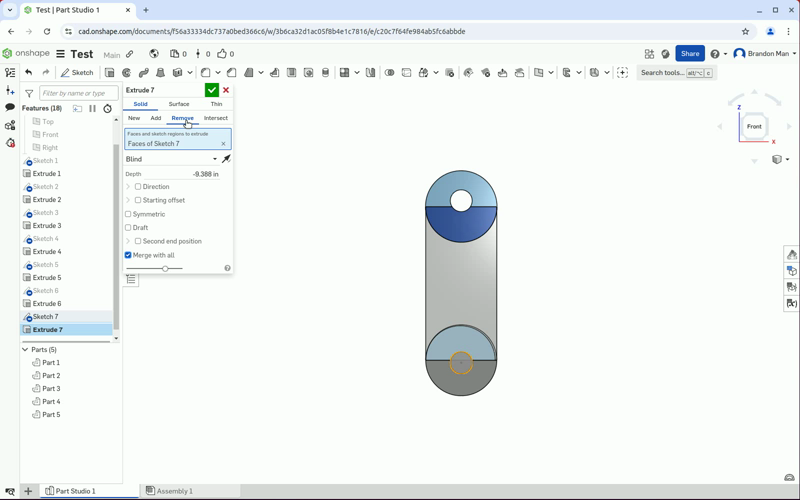
key(enter)
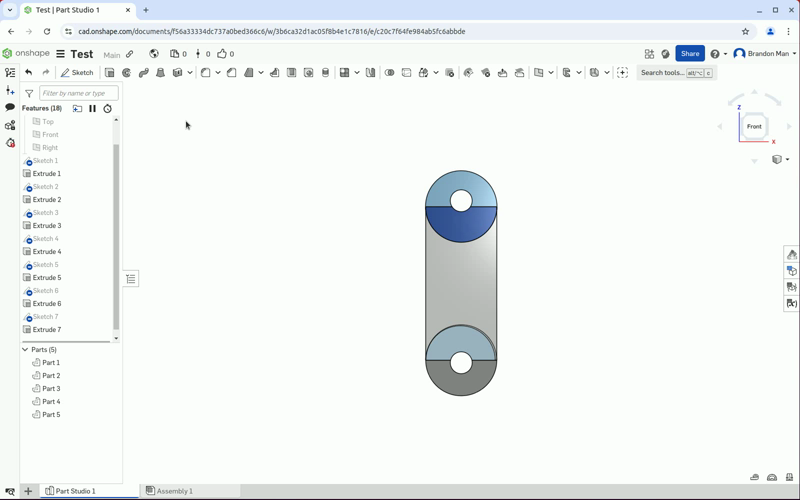
key(shift+h)
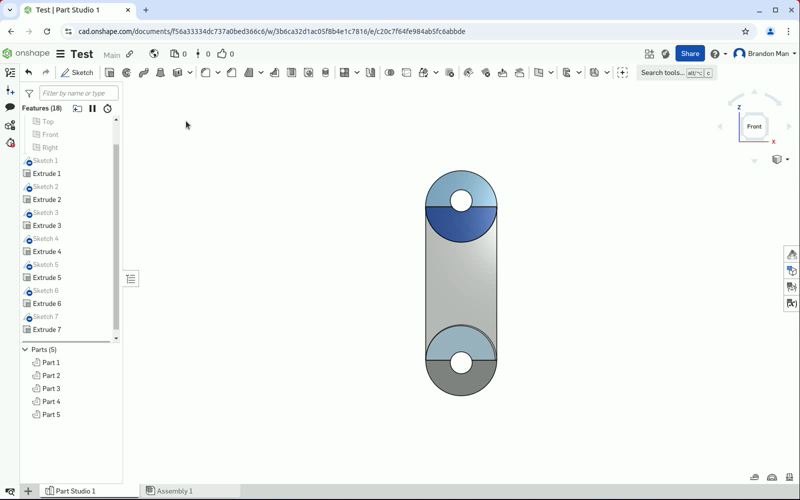
key(shift+h)
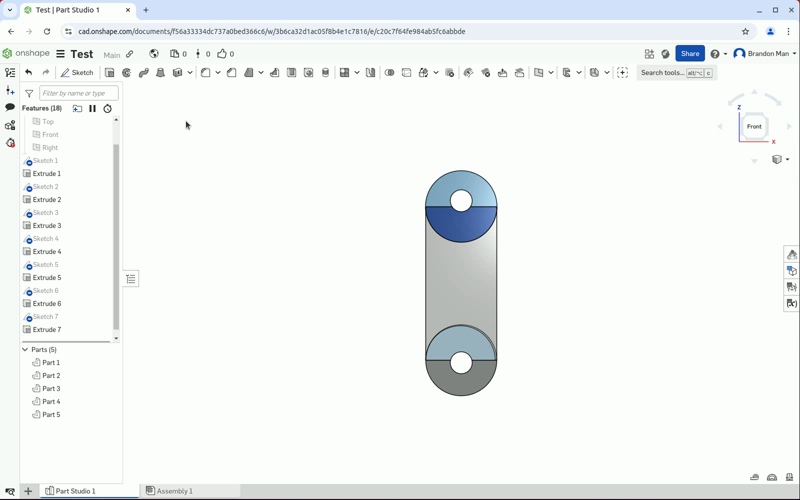
mouse_move(69, 163)
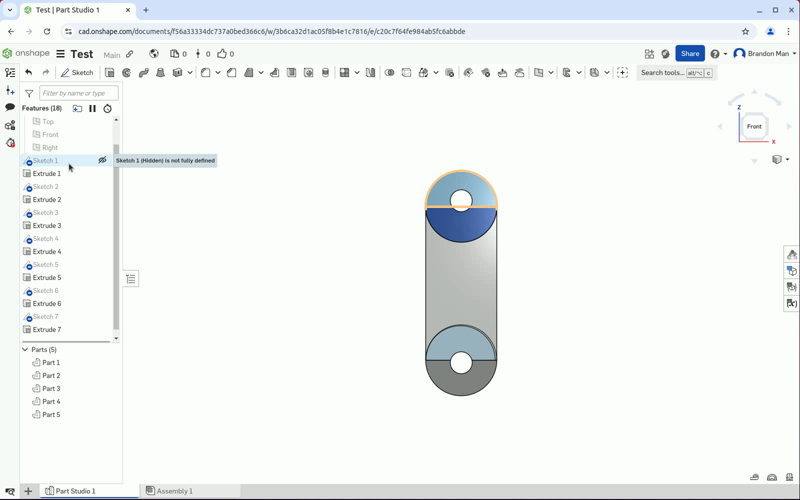
click(69, 163)
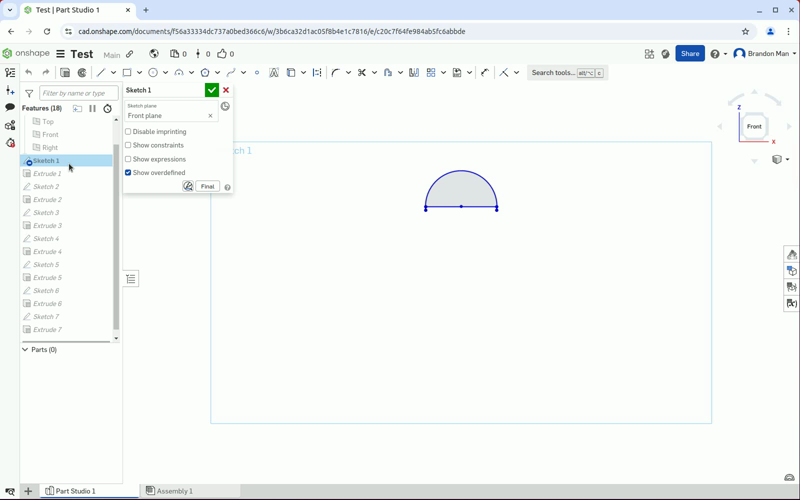
mouse_move(229, 92)
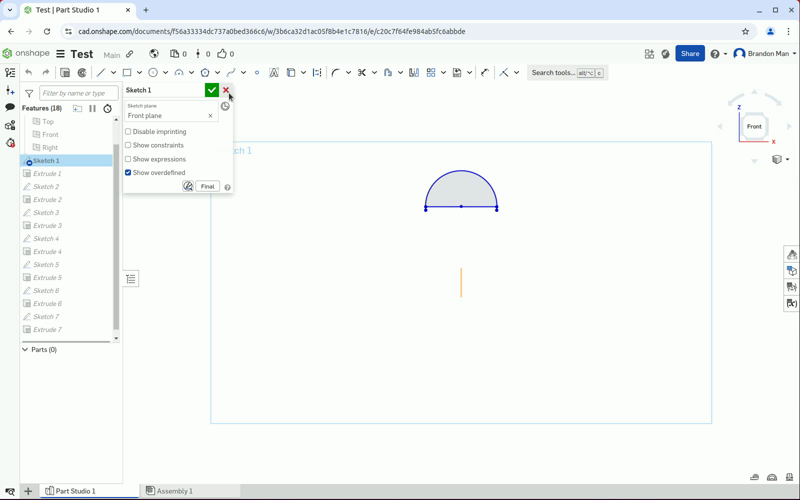
click(229, 92)
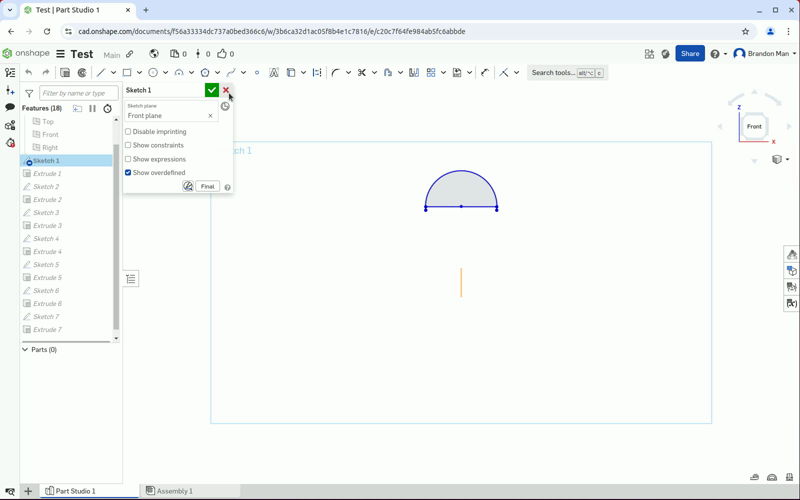
key(shift+s)
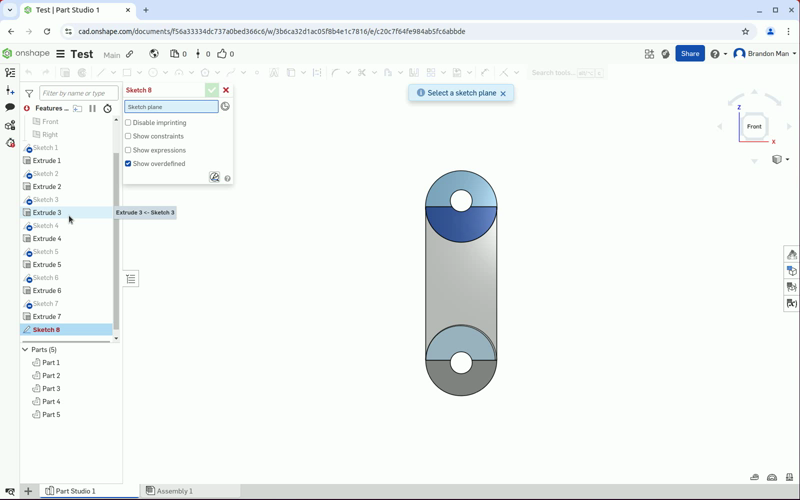
scroll(3)
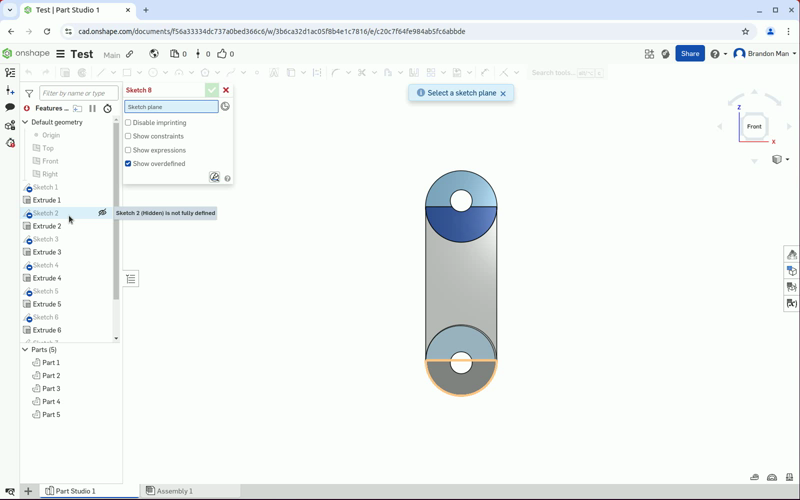
mouse_move(69, 163)
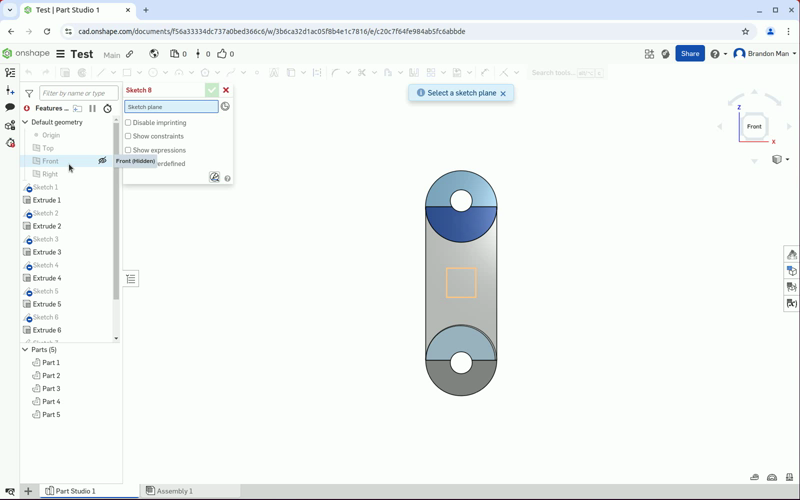
click(69, 163)
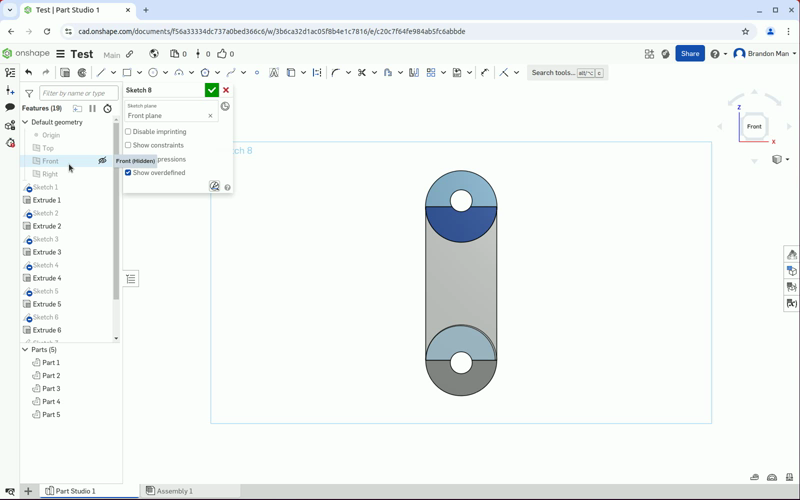
mouse_move(73, 352)
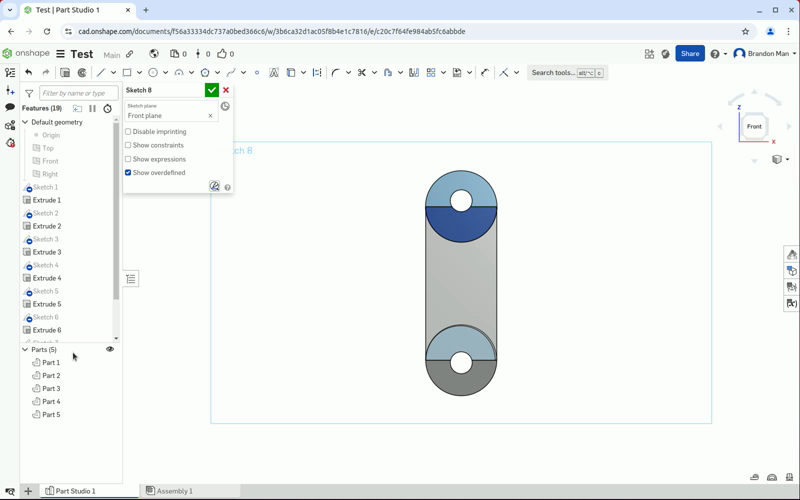
key(y)
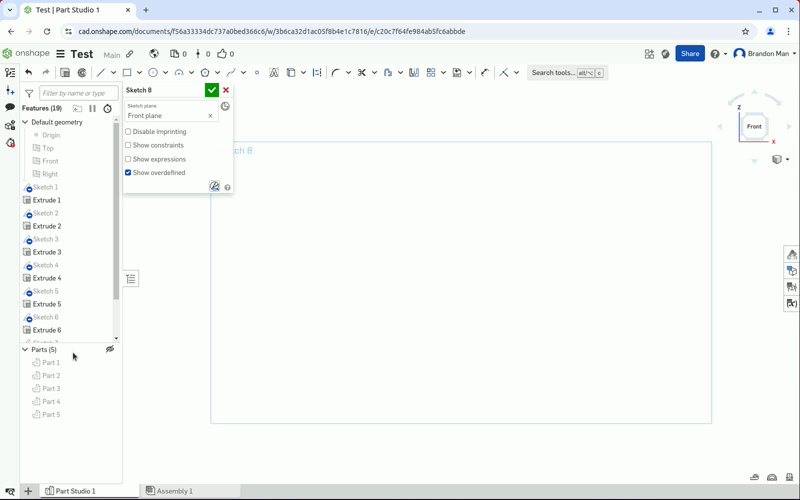
key(l)
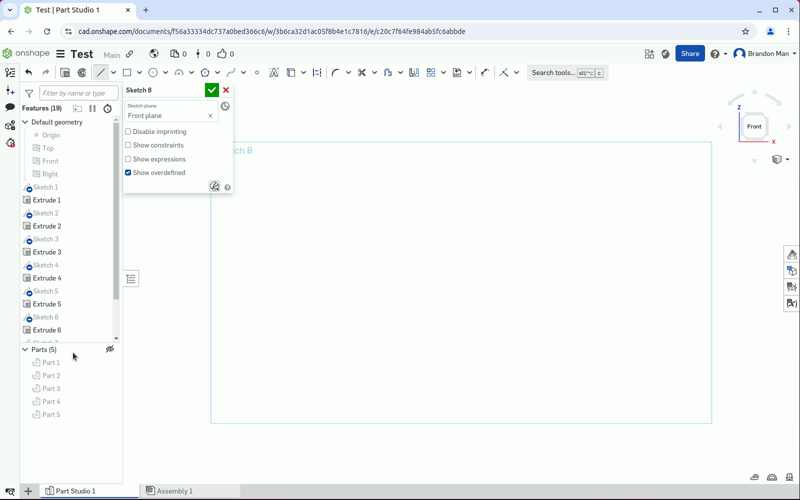
key_down(shift)
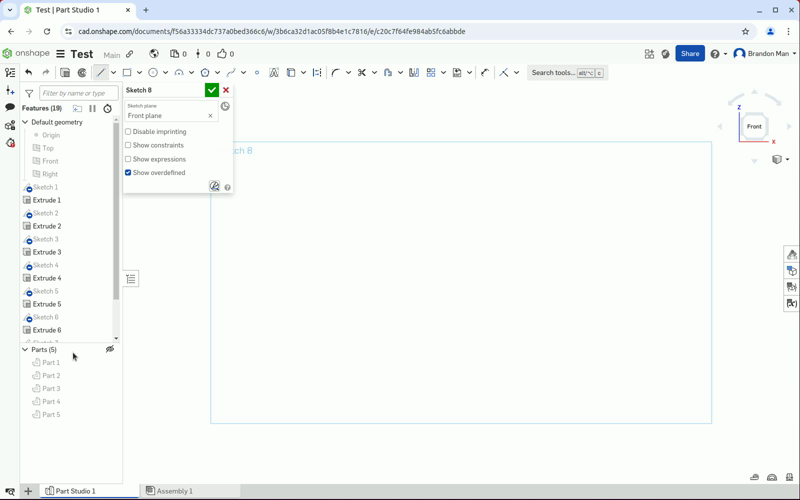
mouse_move(445, 333)
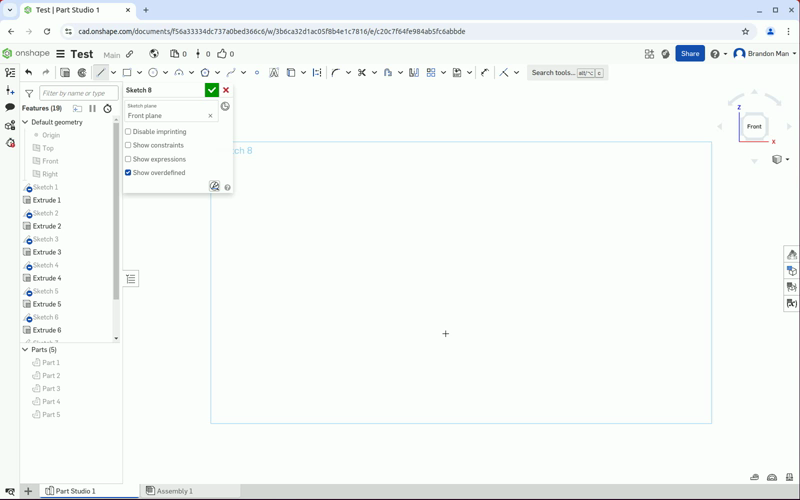
click(445, 333)
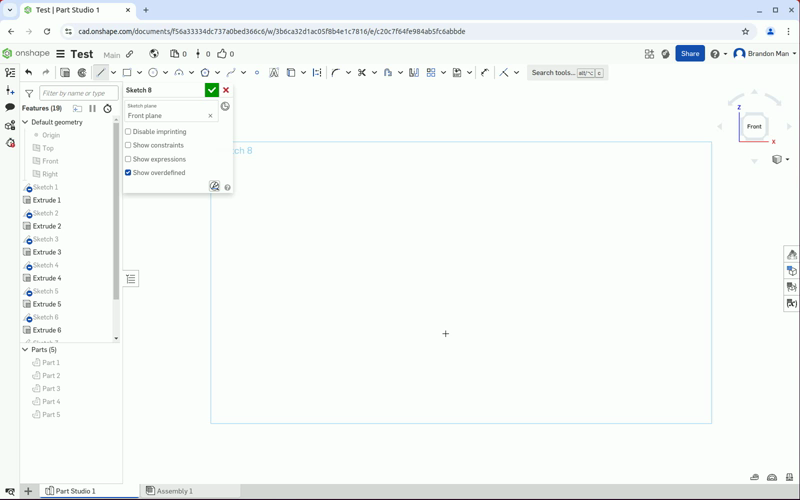
key_up(shift)
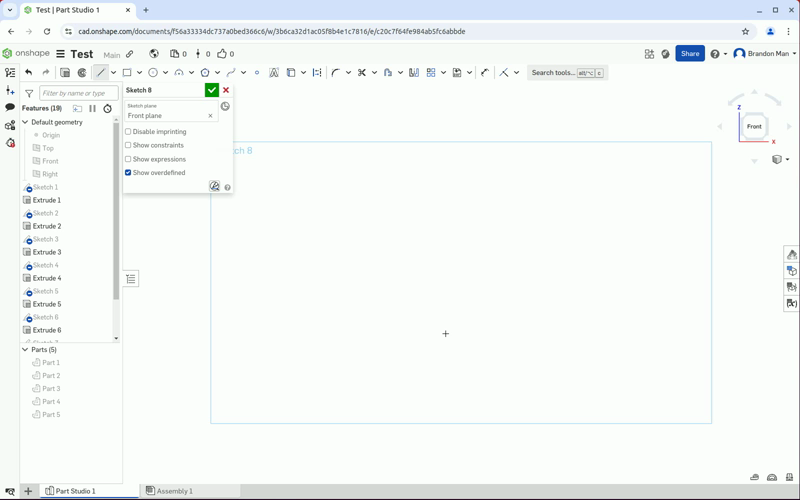
key_down(shift)
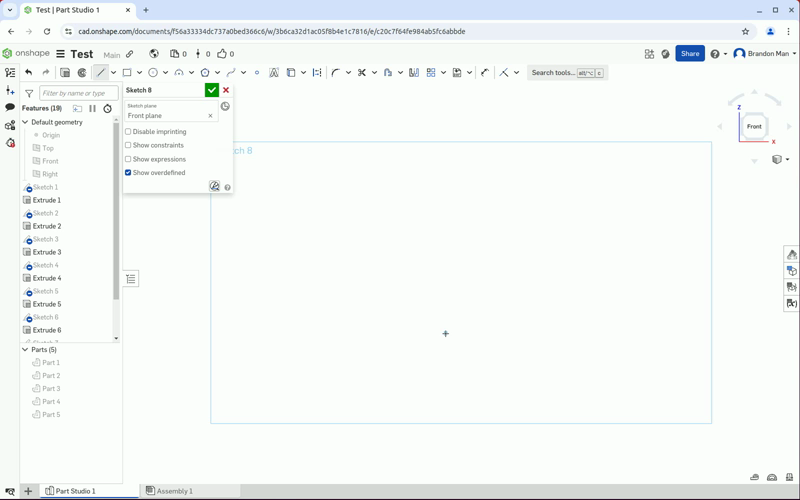
mouse_move(475, 333)
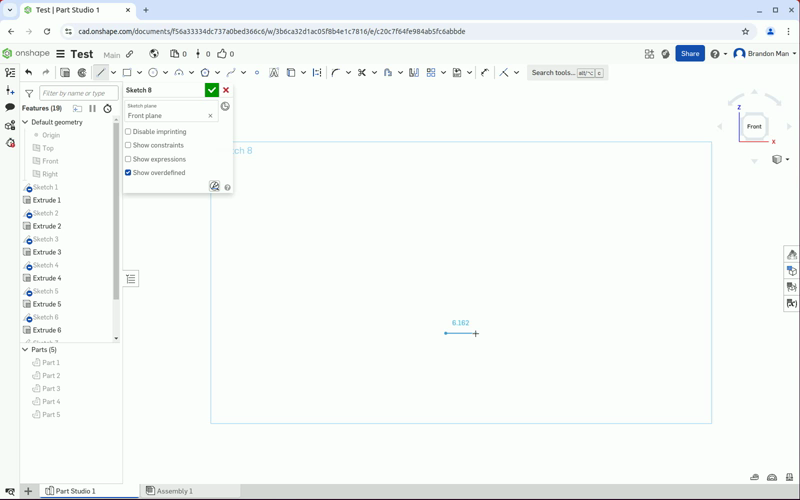
mouse_move(475, 333)
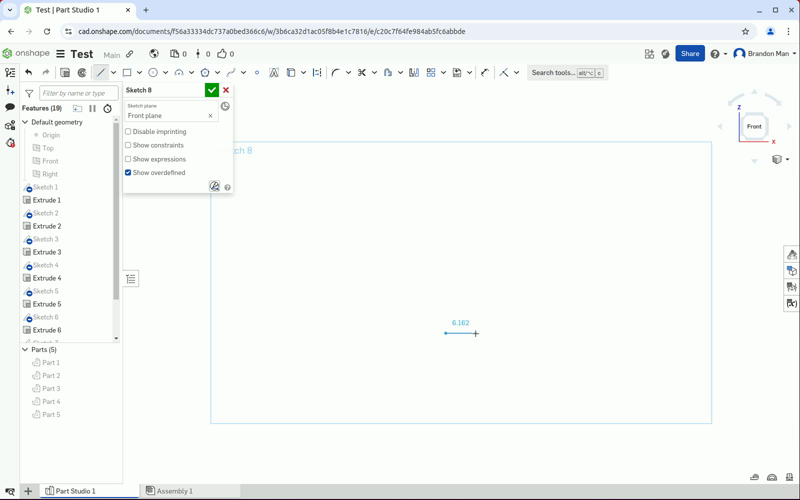
click(475, 333)
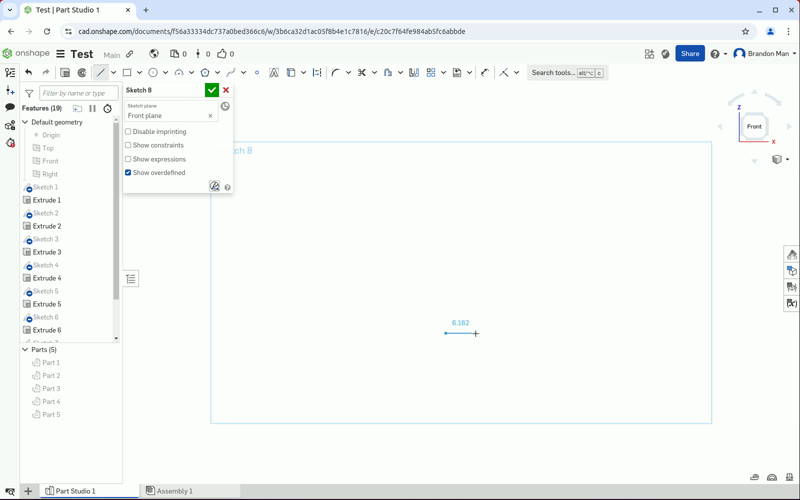
key_up(shift)
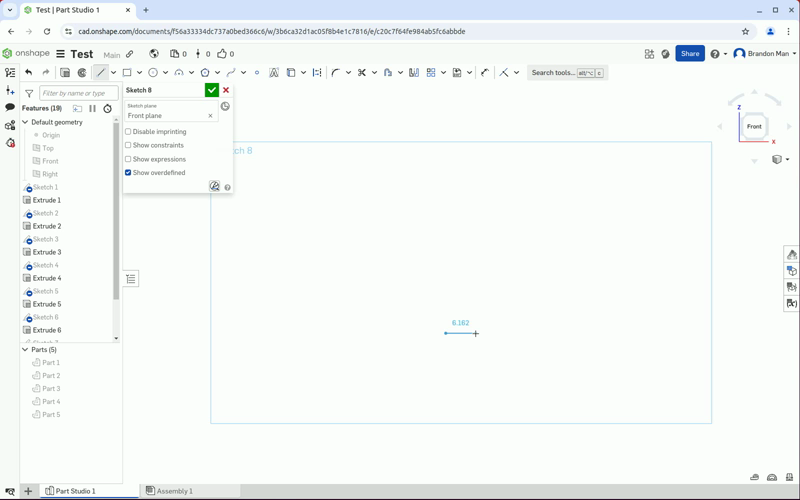
key_down(shift)
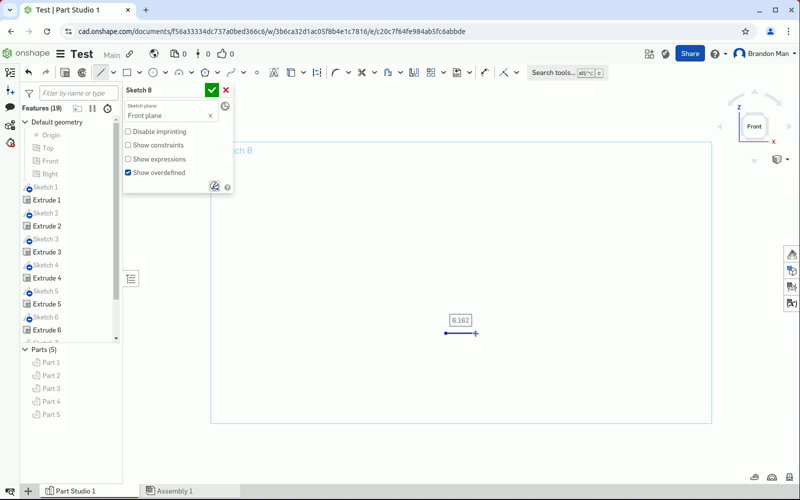
mouse_move(475, 227)
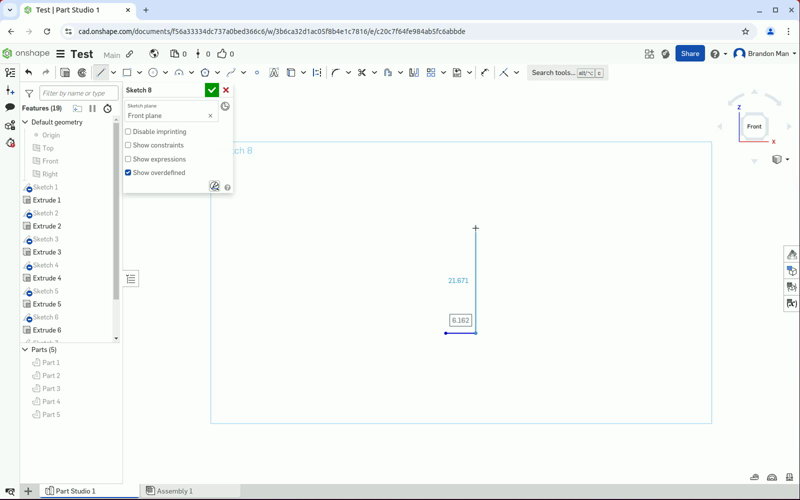
click(475, 227)
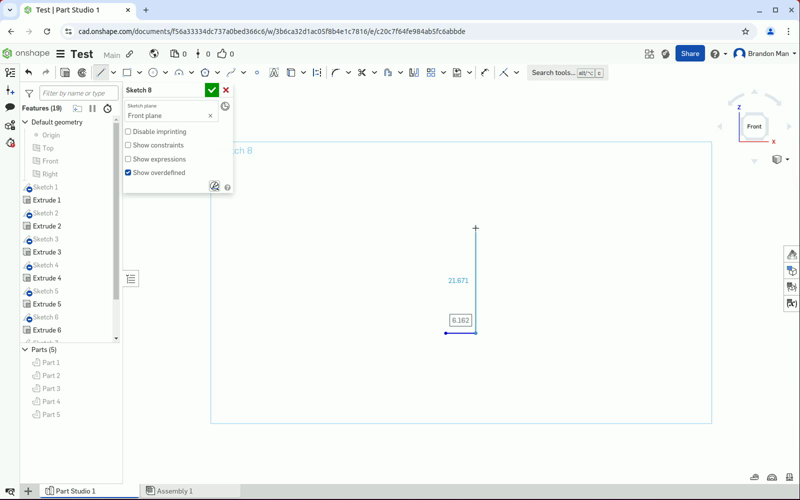
key_up(shift)
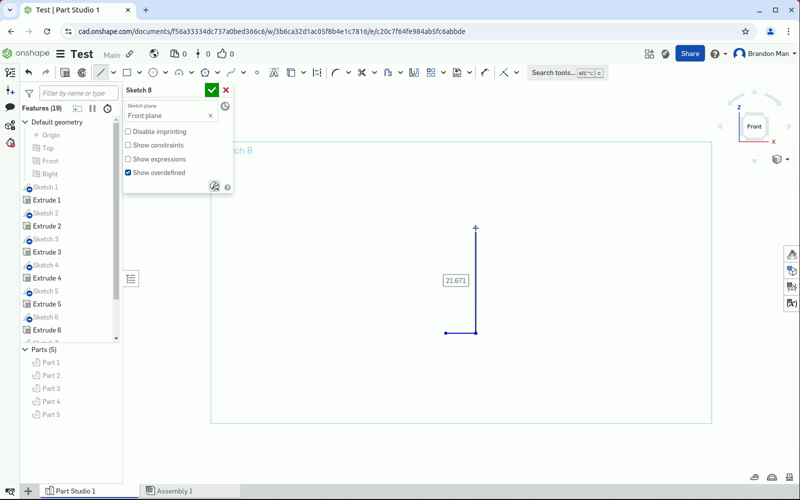
key_down(shift)
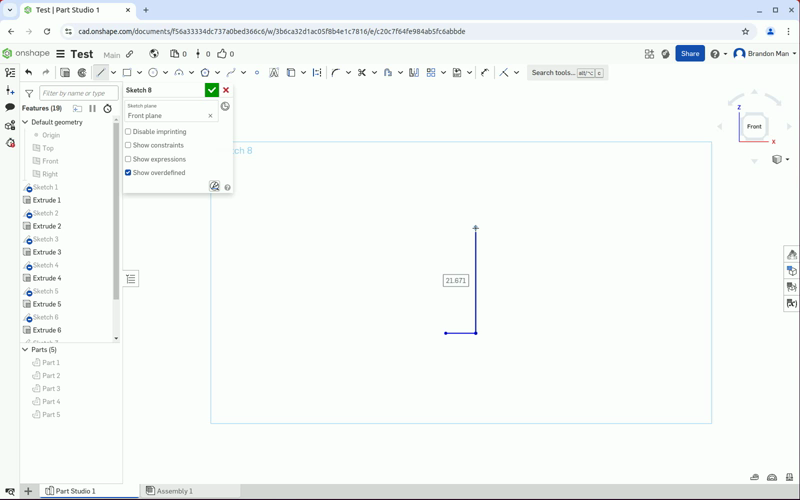
mouse_move(505, 227)
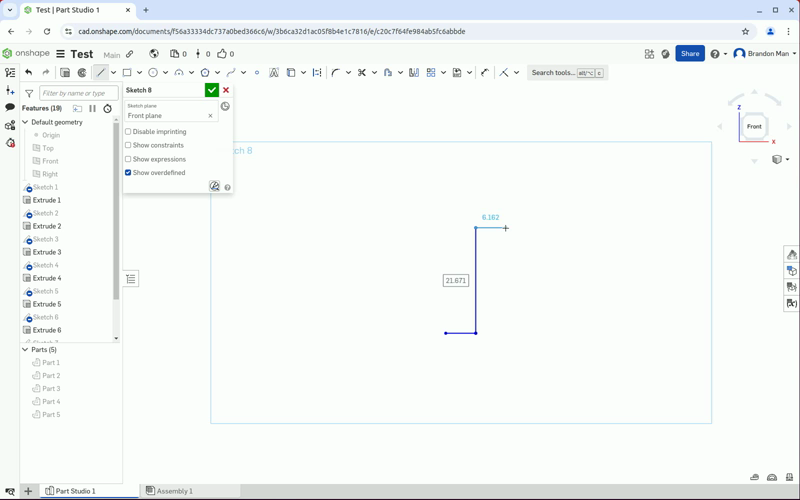
mouse_move(445, 227)
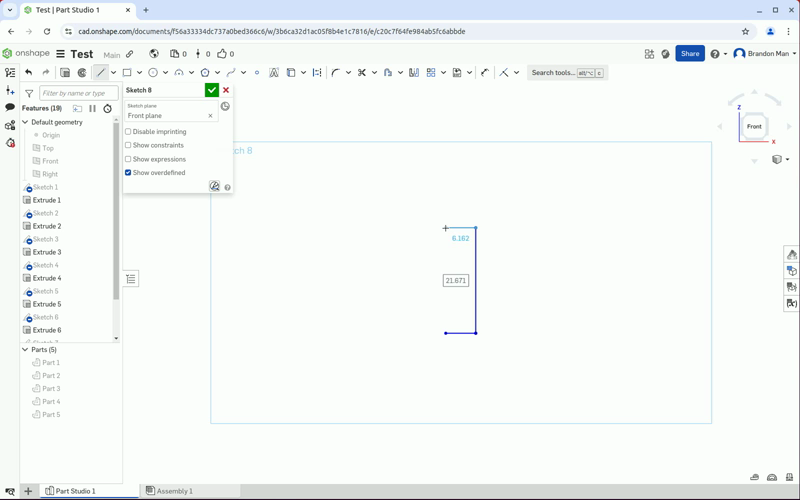
click(445, 227)
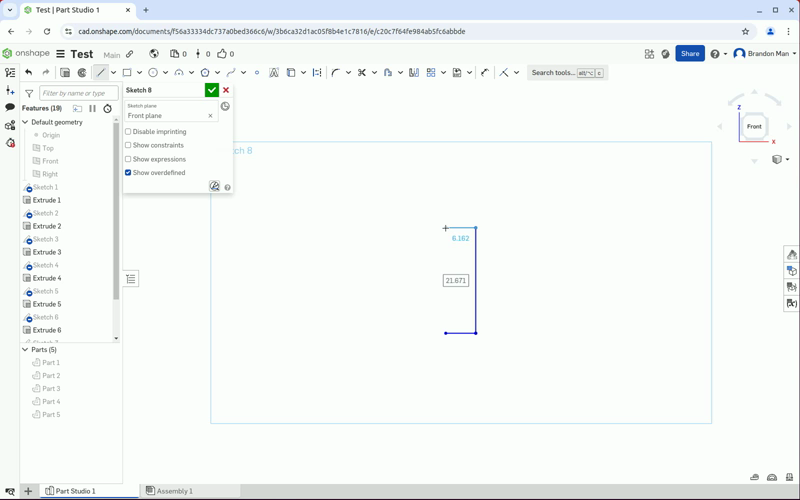
key_up(shift)
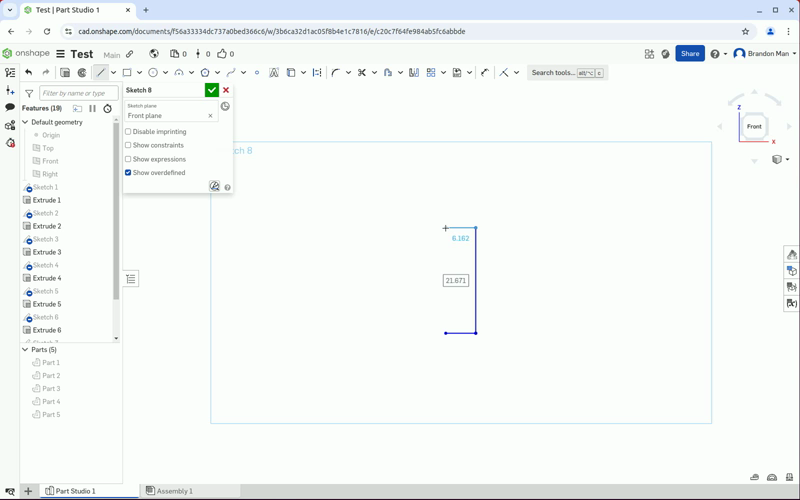
key_down(shift)
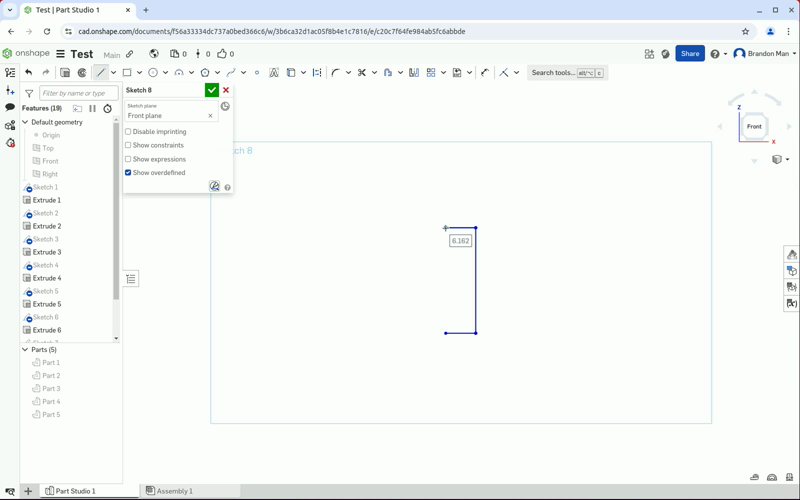
mouse_move(445, 333)
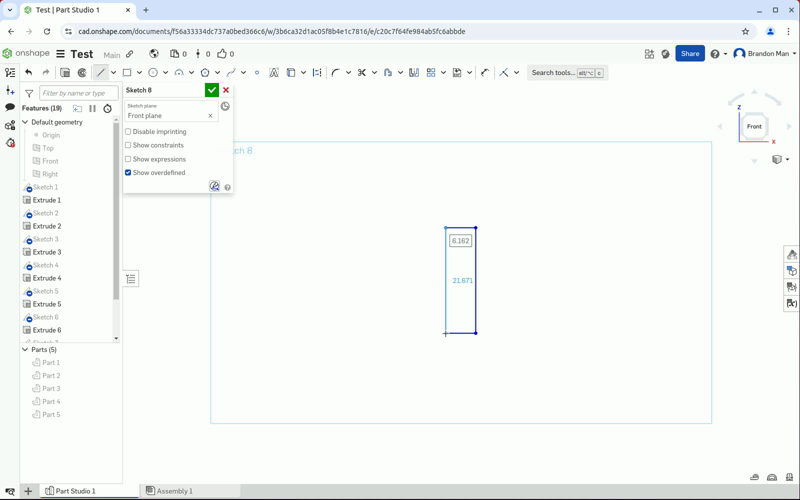
key_up(shift)
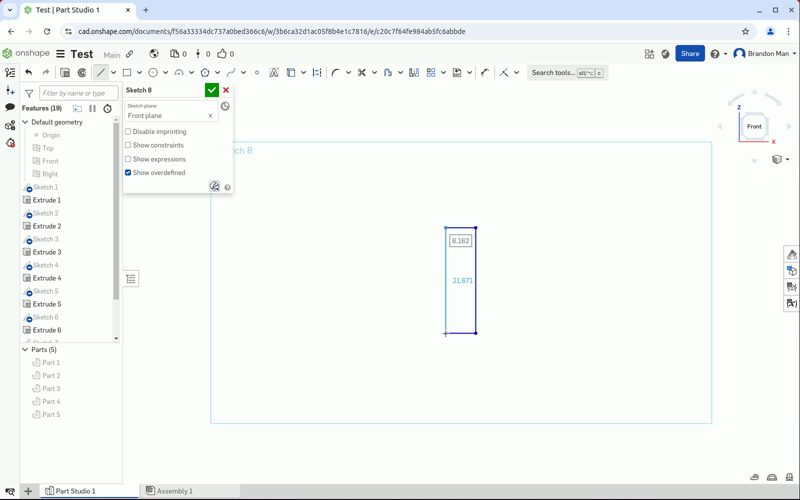
click(445, 333)
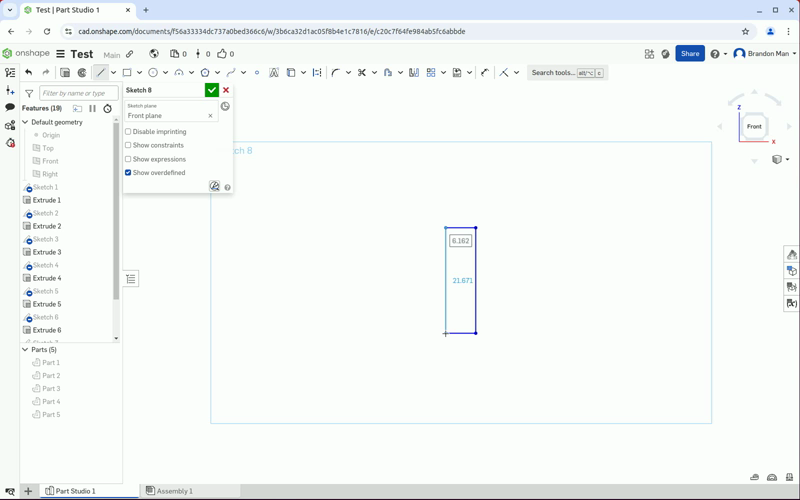
key(esc)
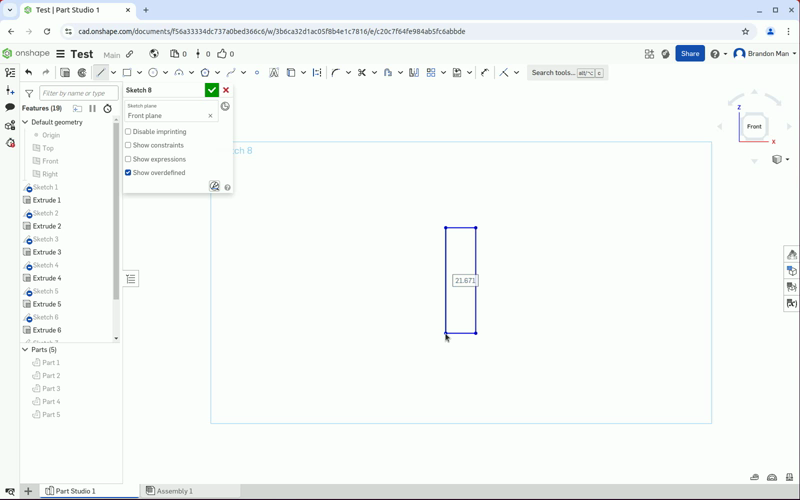
mouse_move(465, 238)
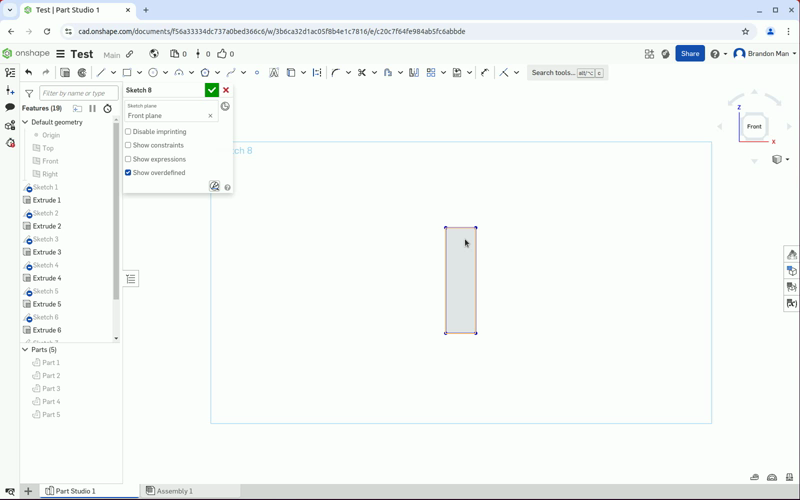
click(465, 238)
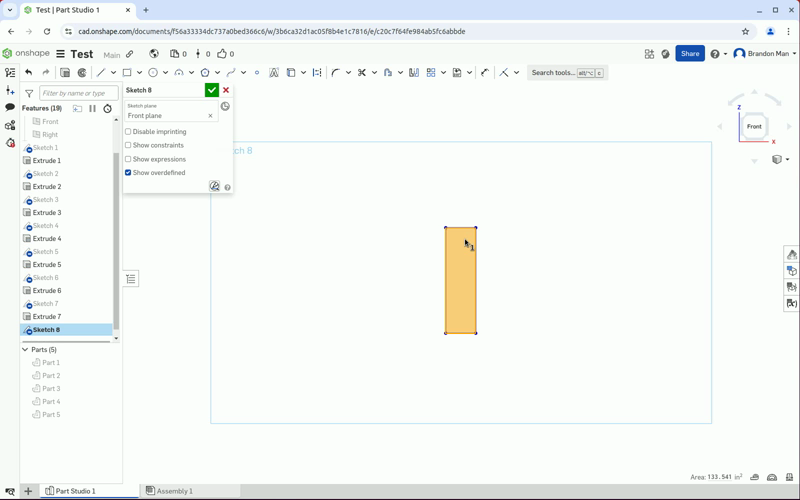
mouse_move(73, 352)
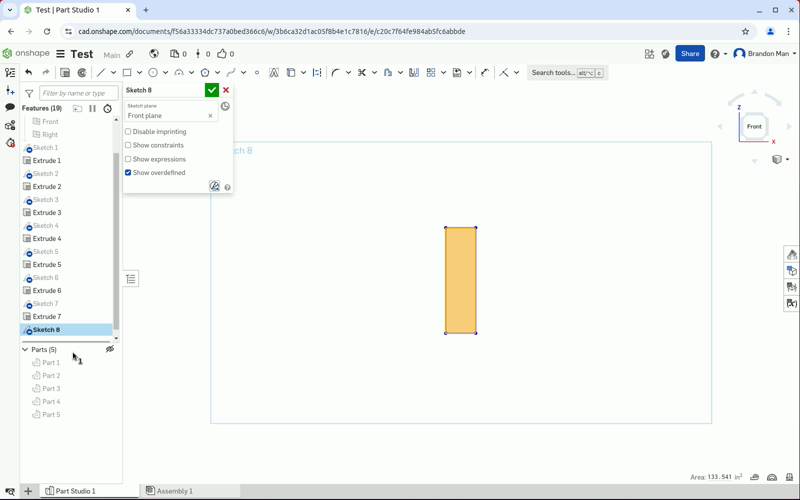
key(shift+y)
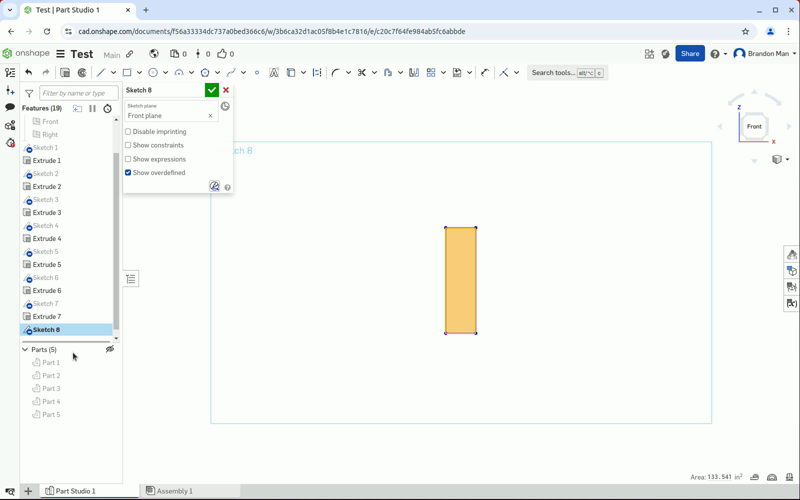
key(shift+e)
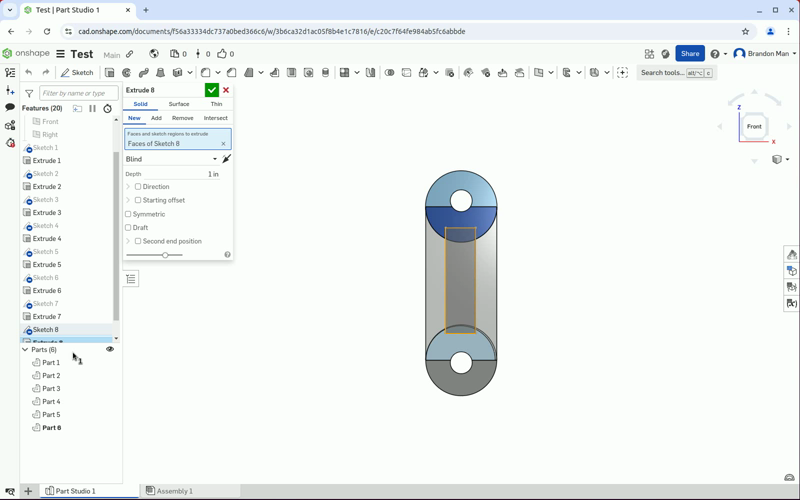
mouse_move(143, 106)
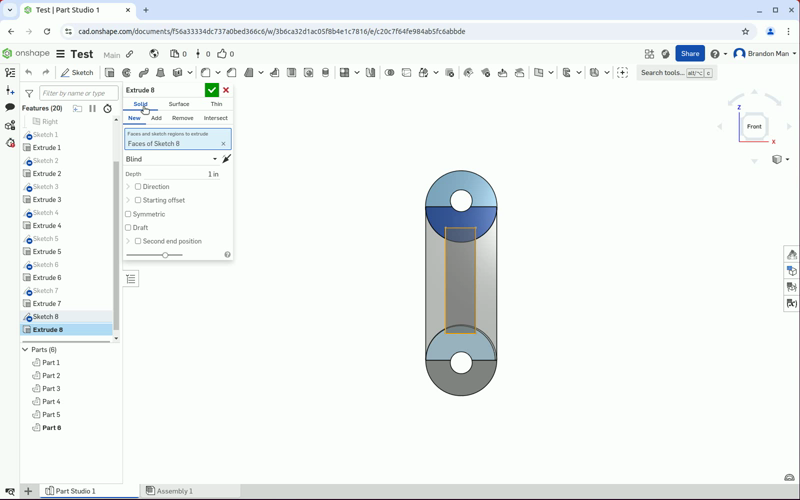
click(143, 106)
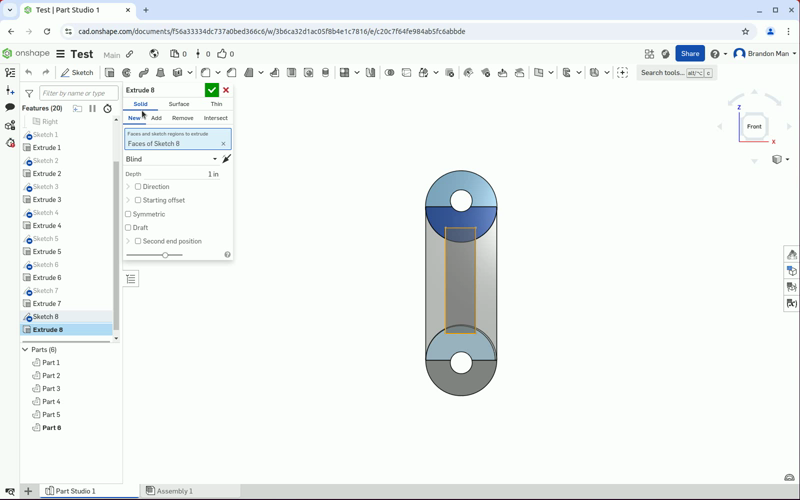
mouse_move(137, 120)
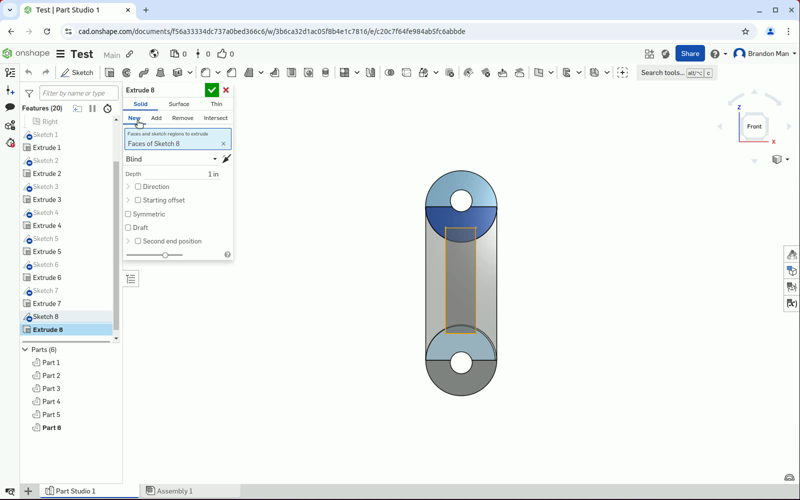
click(137, 120)
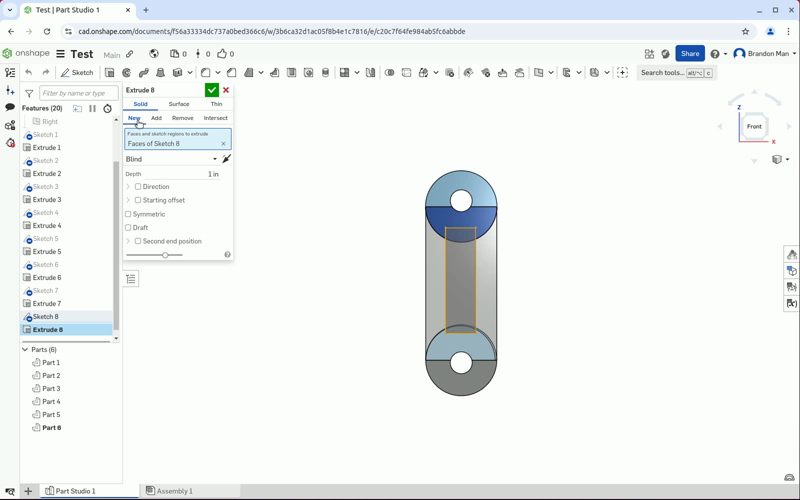
key(tab, 4)
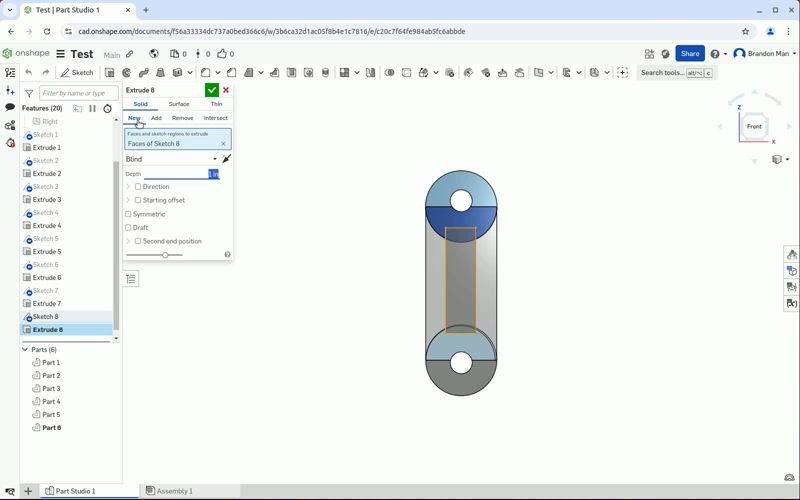
text(-9.388)
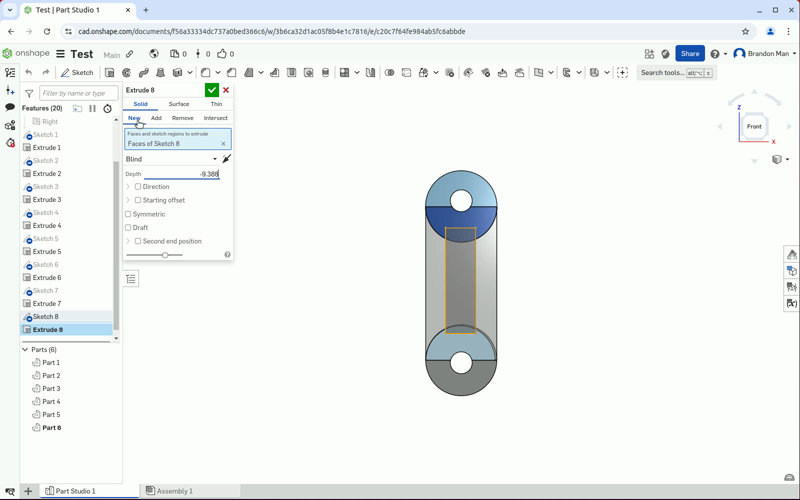
key(enter)
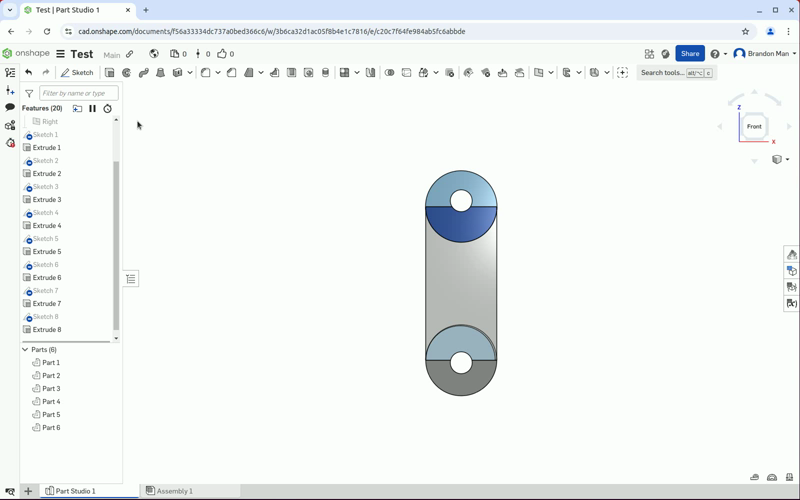
key(shift+h)
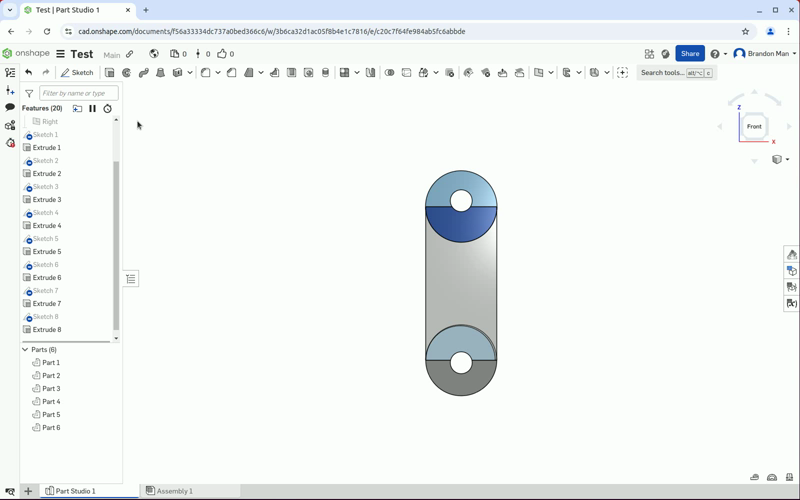
key(shift+h)
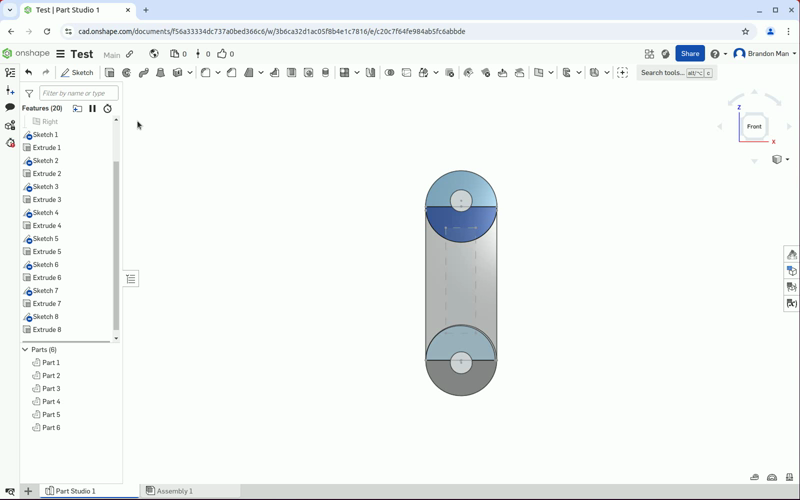
key(shift+7)
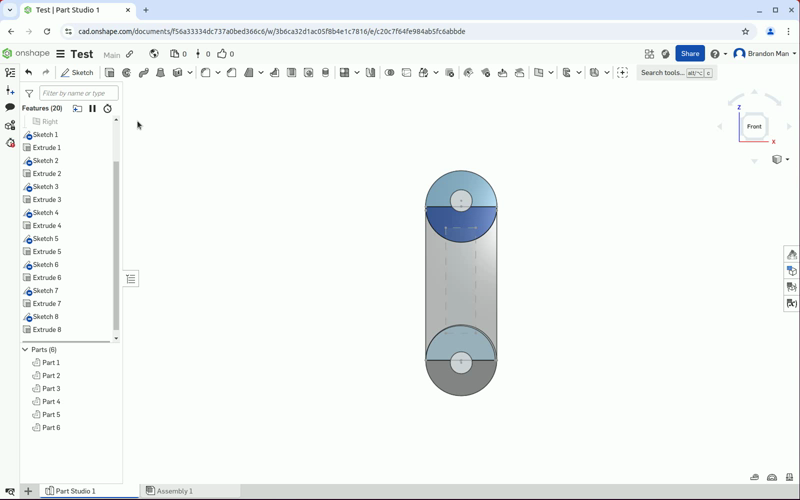
key(left, 2)
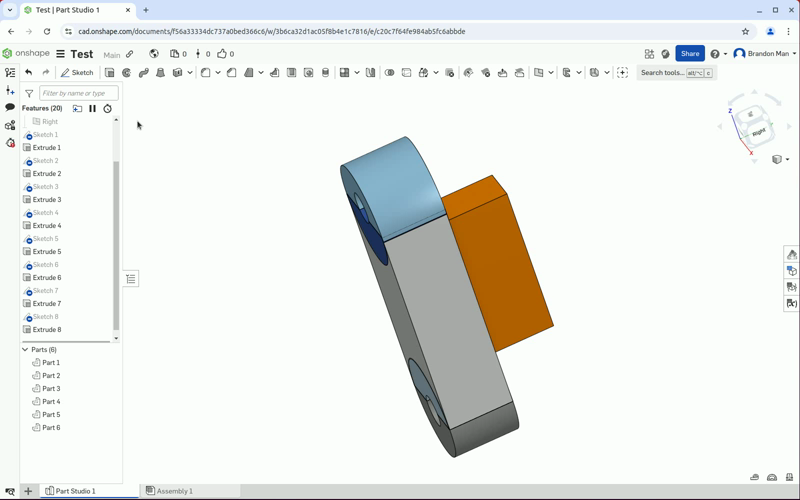
key(down, 2)
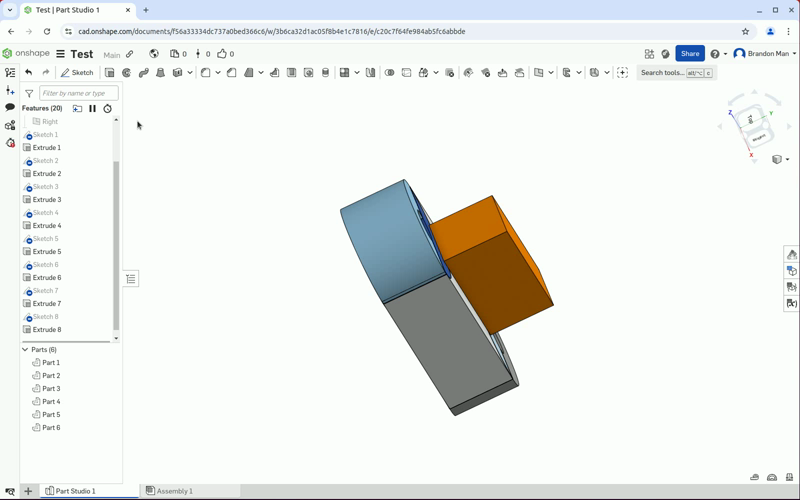
key(up, 2)
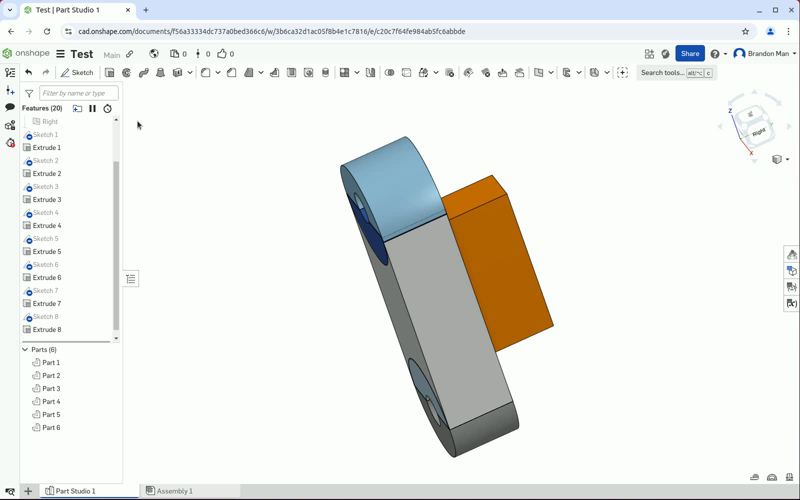
key(right, 2)
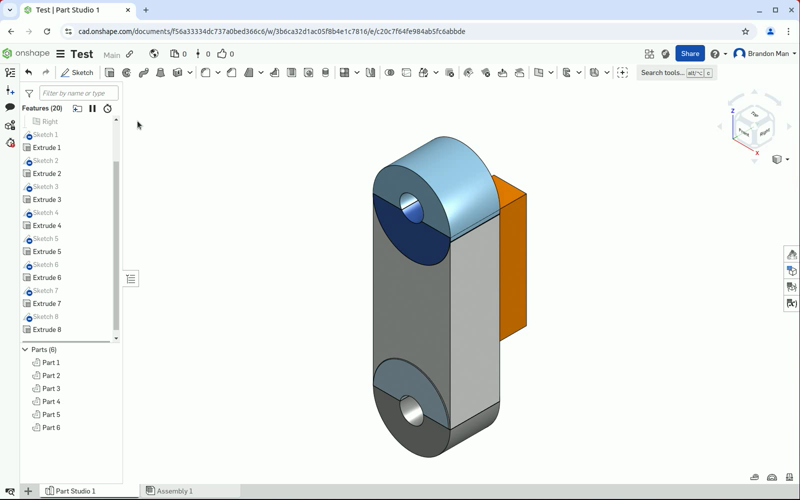
mouse_move(69, 137)
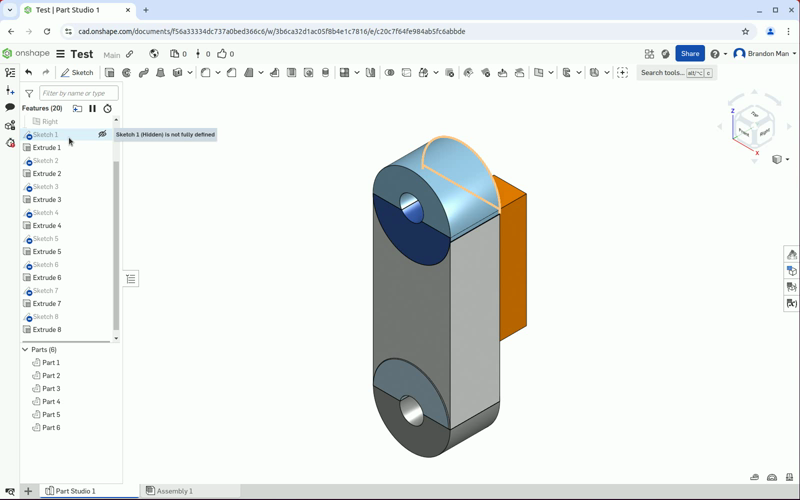
click(69, 137)